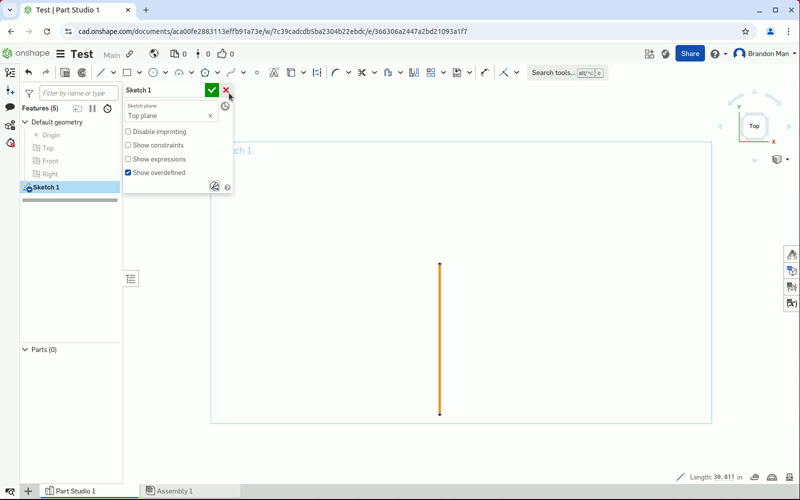
key(shift+h)
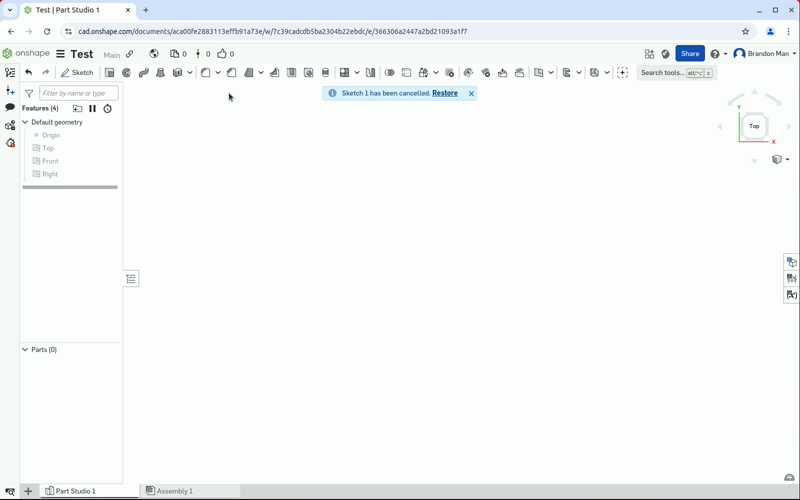
mouse_move(73, 352)
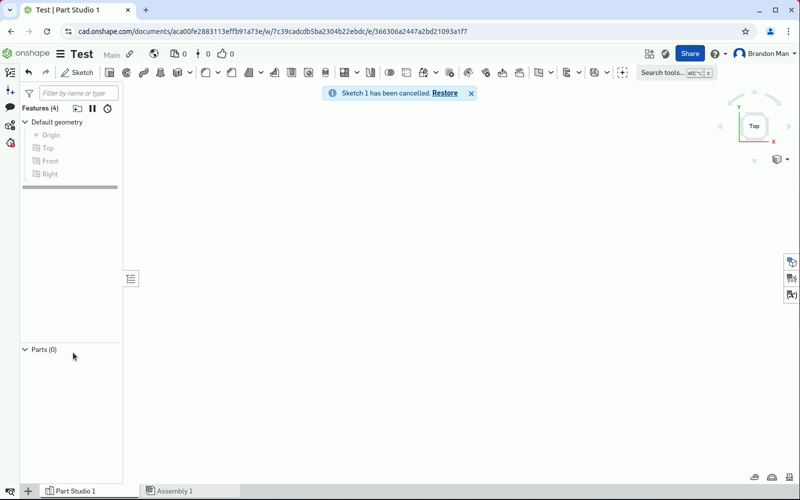
key(y)
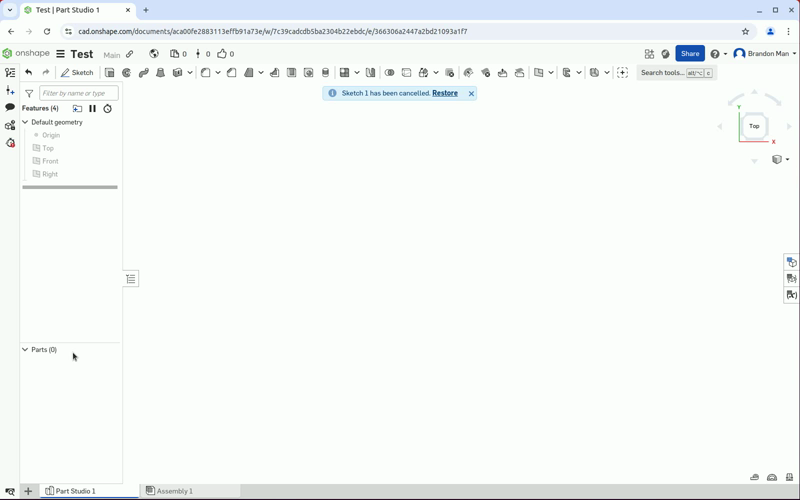
key(shift+p)
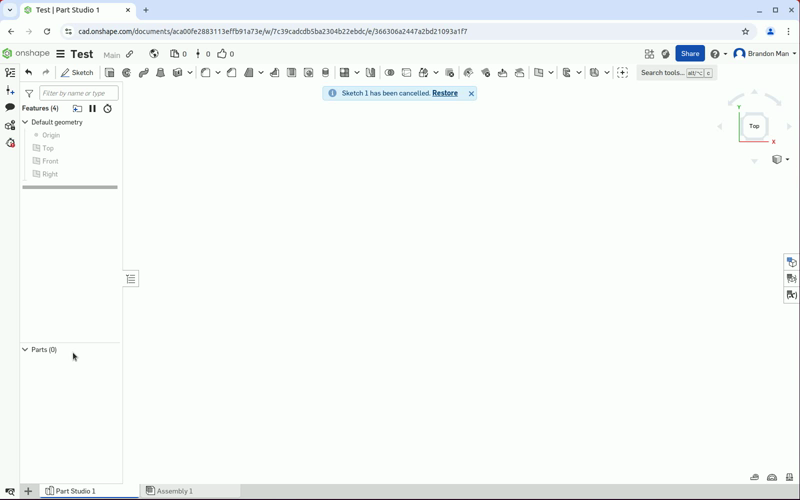
key(space)
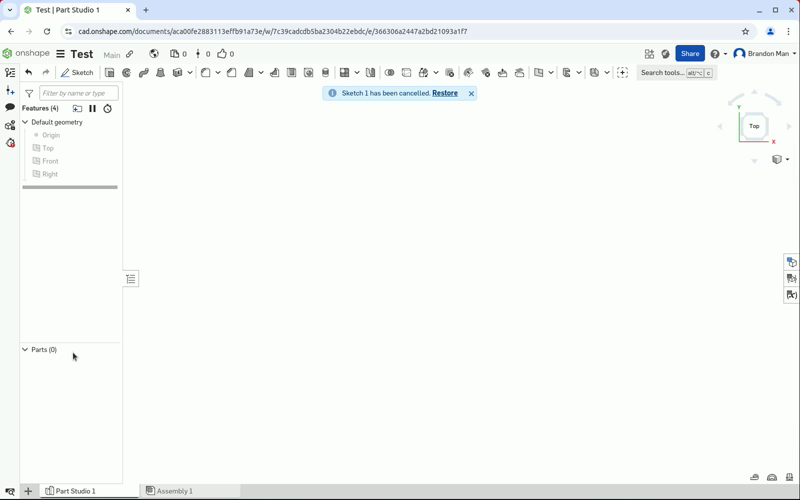
key_down(shift)
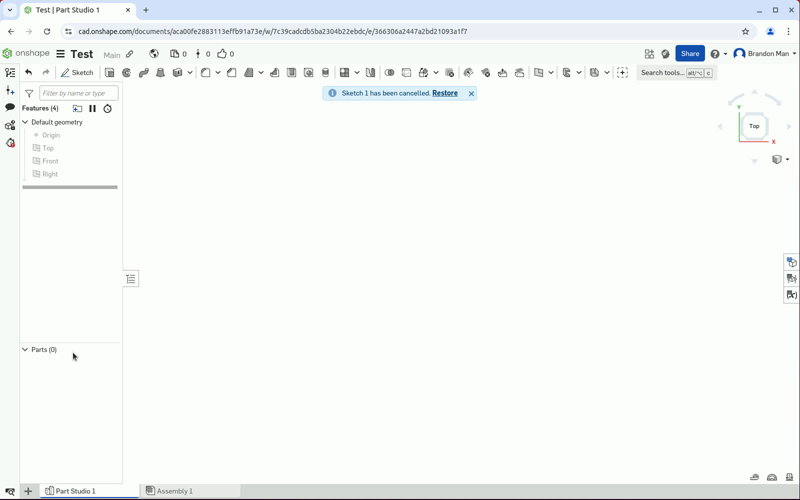
key(up)
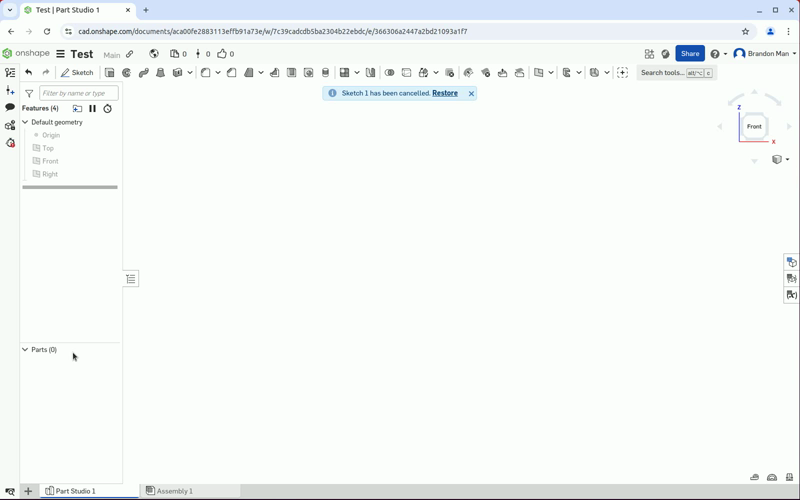
key_up(shift)
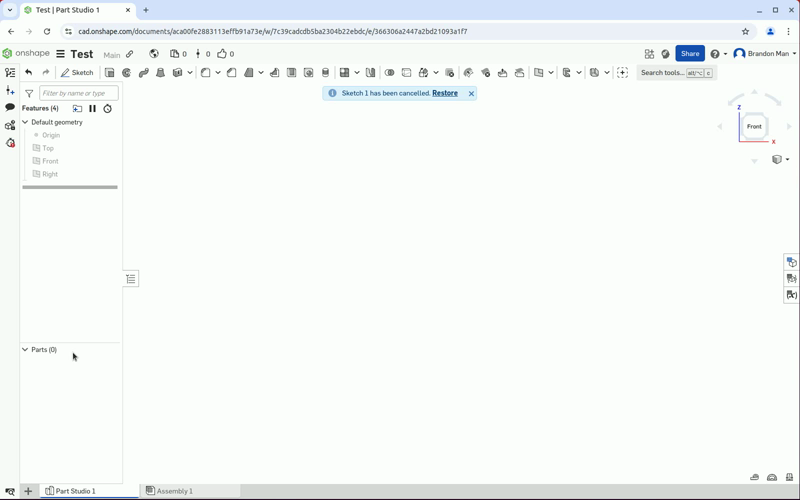
mouse_move(73, 352)
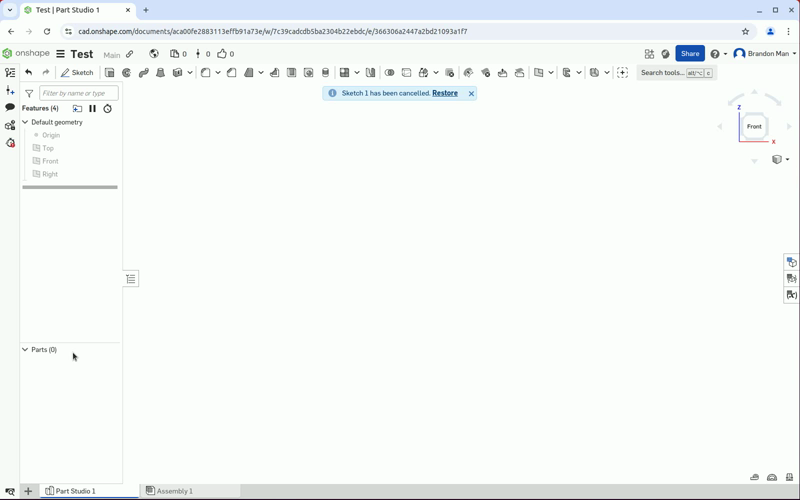
key(shift+y)
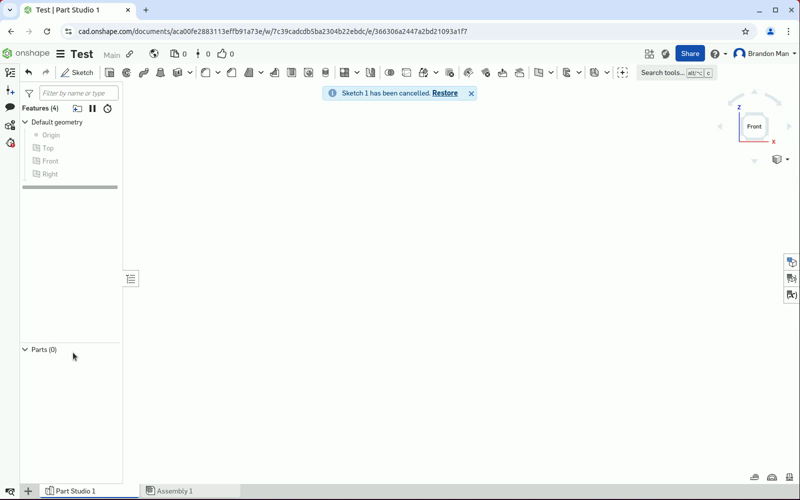
key(shift+s)
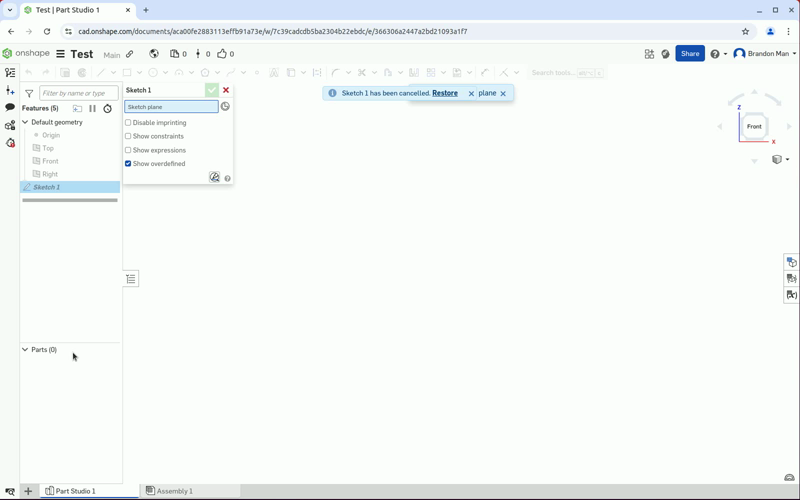
mouse_move(73, 163)
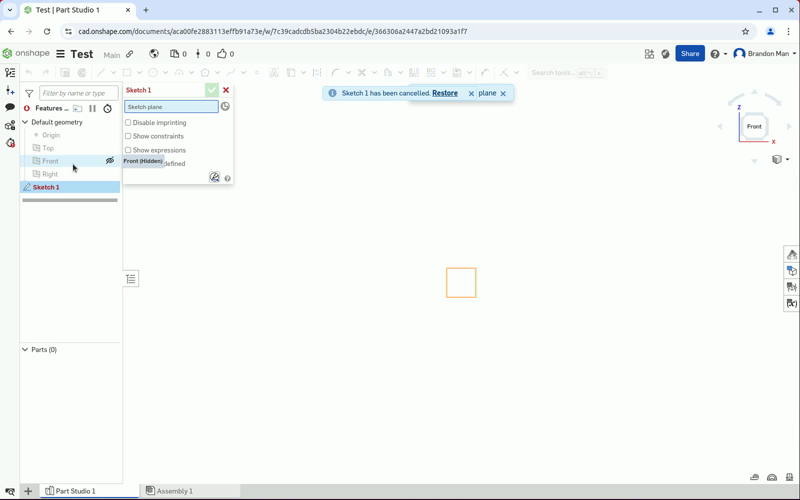
click(73, 163)
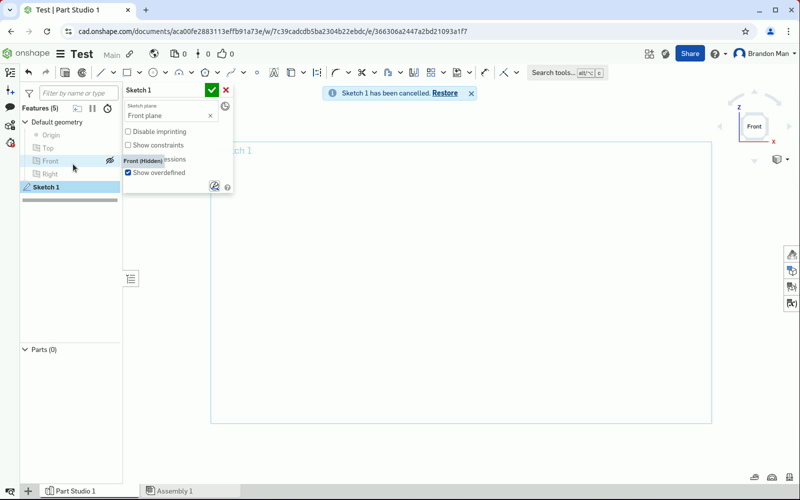
mouse_move(73, 352)
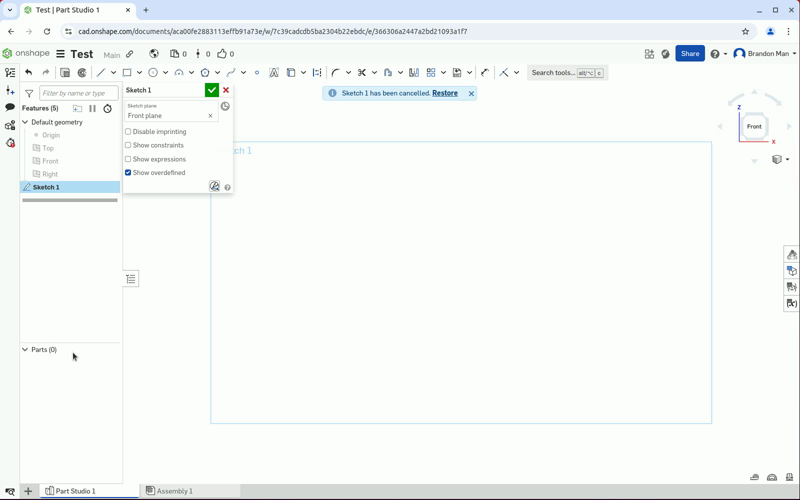
key(y)
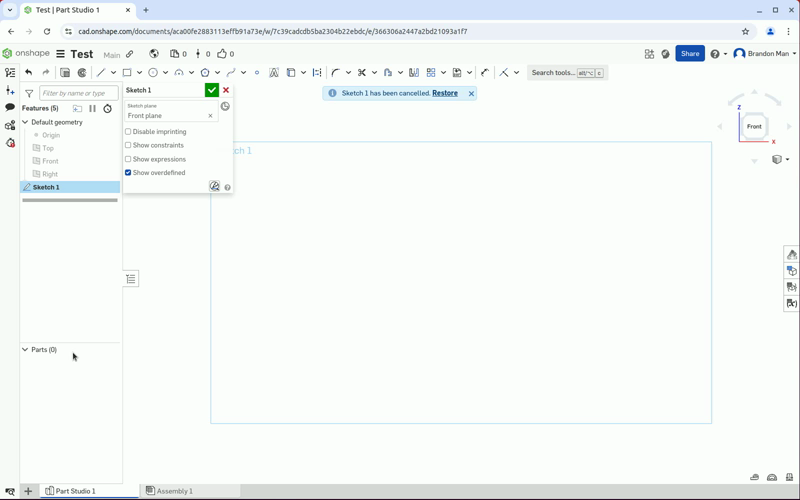
key(l)
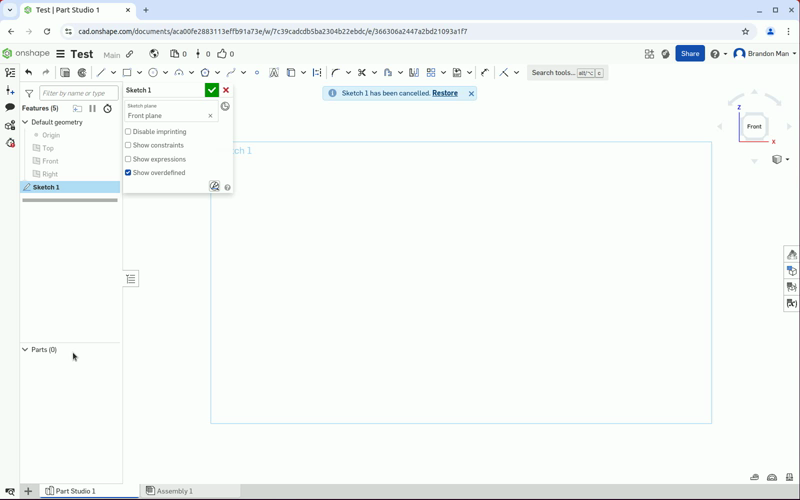
key_down(shift)
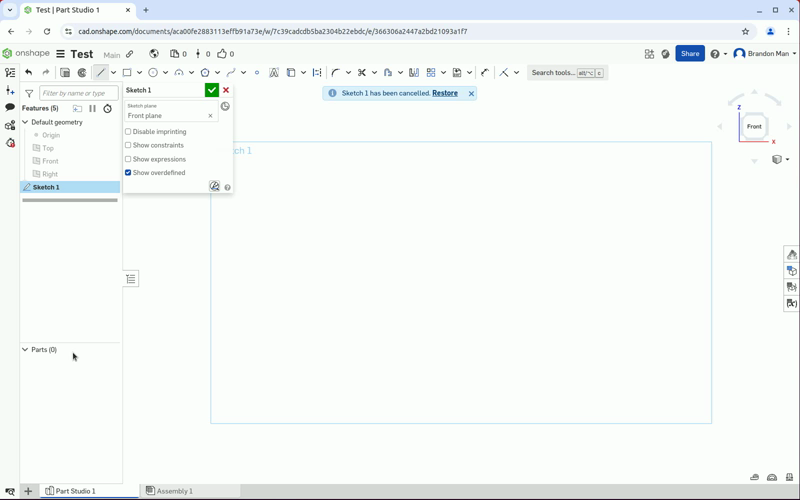
mouse_move(447, 295)
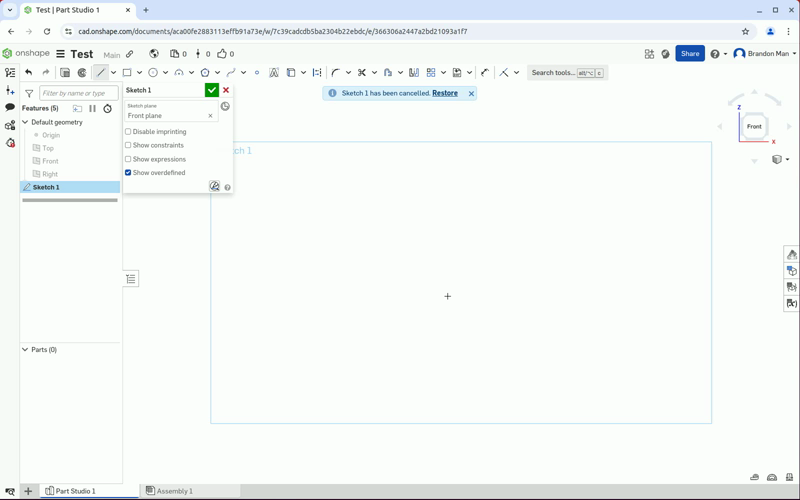
click(447, 295)
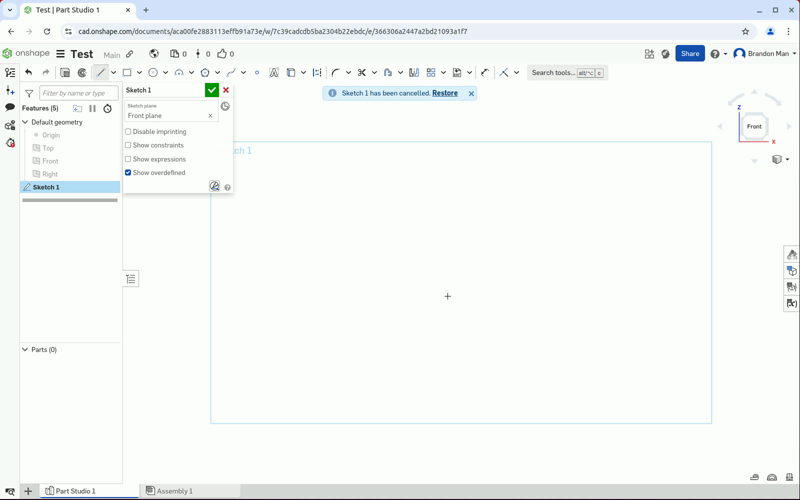
key_up(shift)
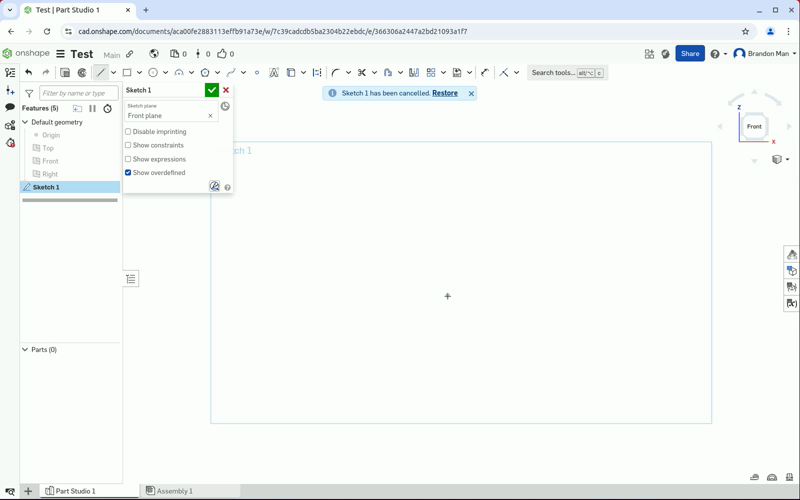
key_down(shift)
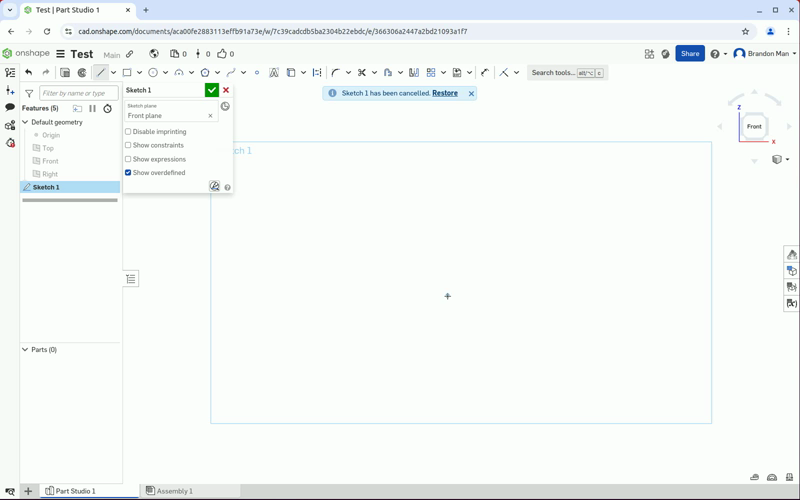
mouse_move(573, 295)
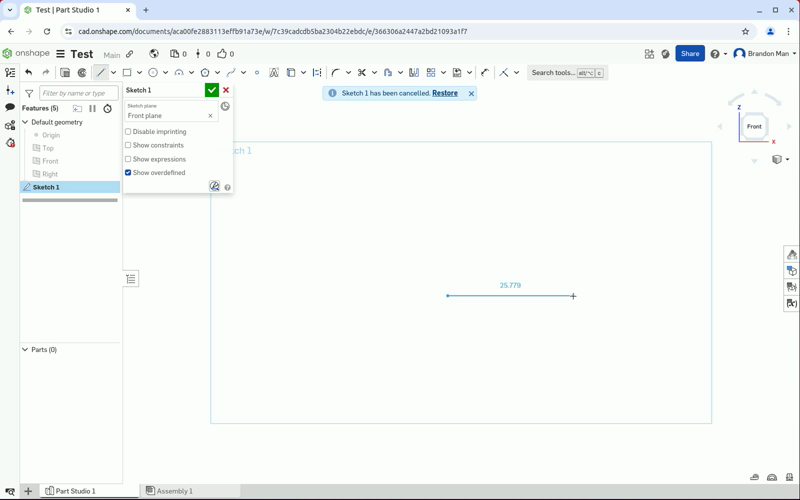
click(573, 295)
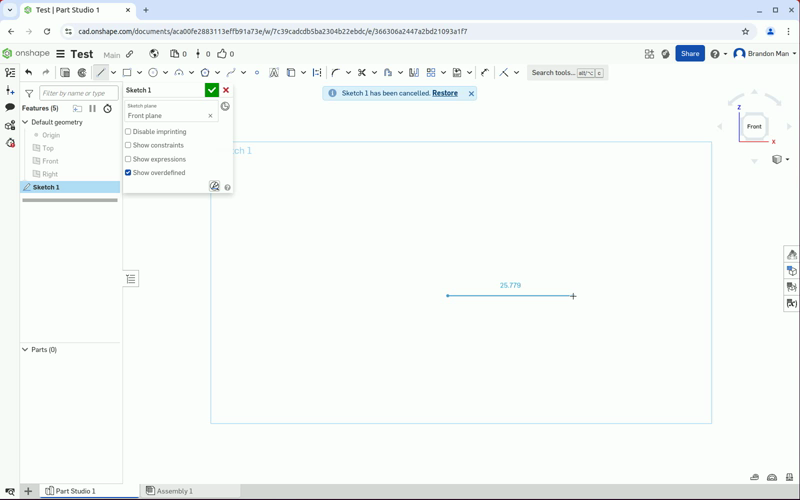
key_up(shift)
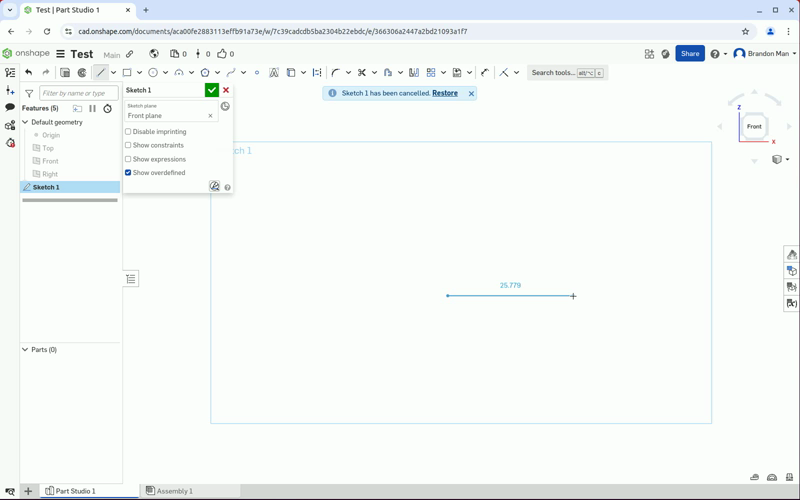
key_down(shift)
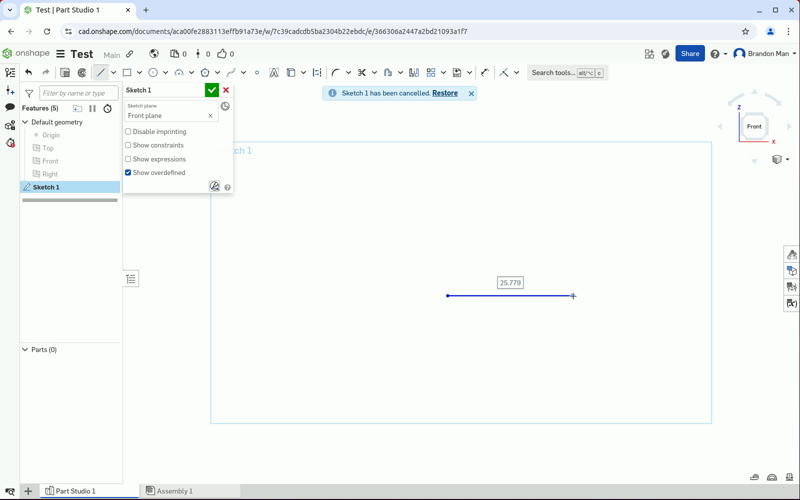
mouse_move(573, 191)
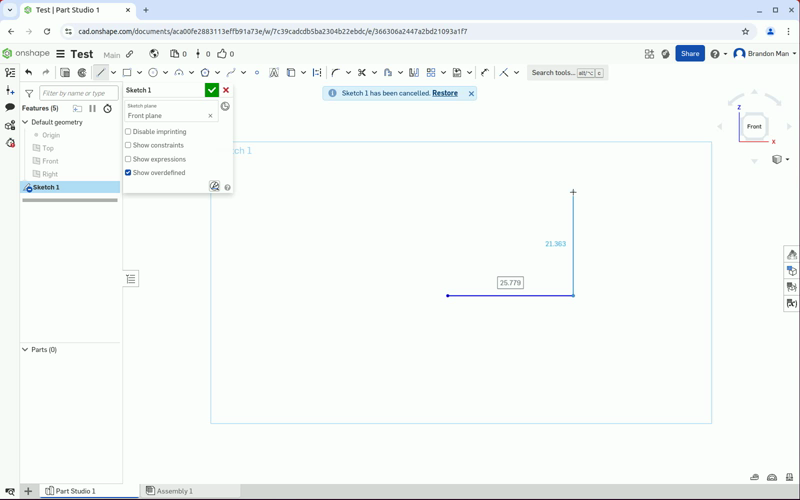
click(573, 191)
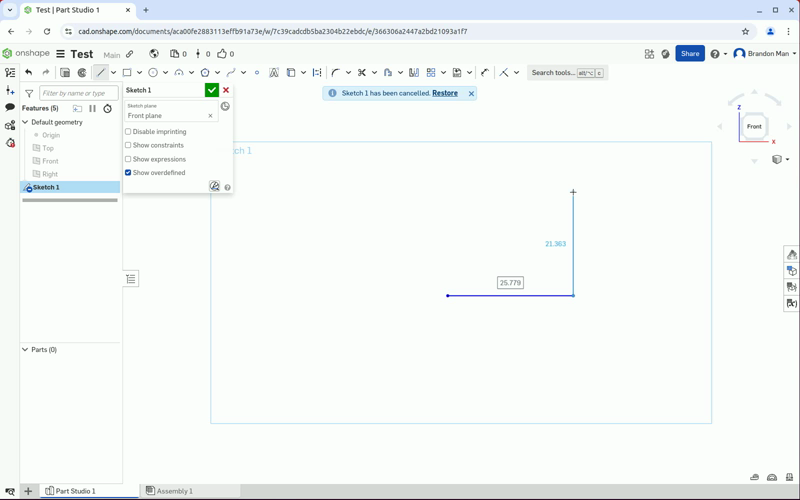
key_up(shift)
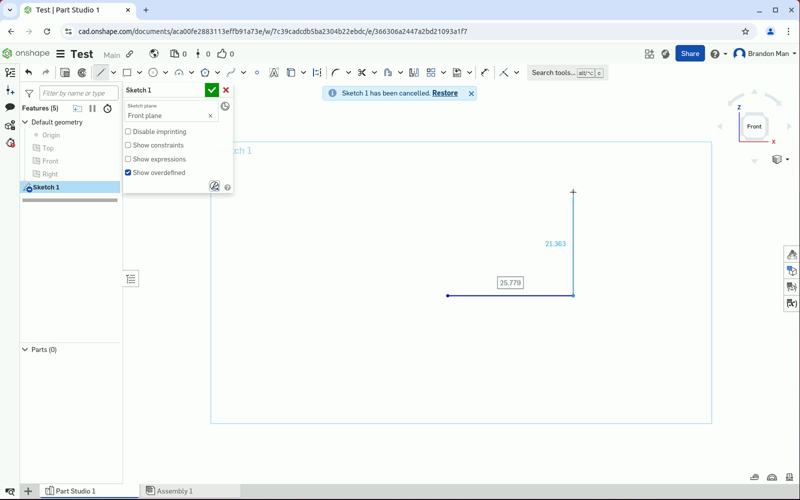
key_down(shift)
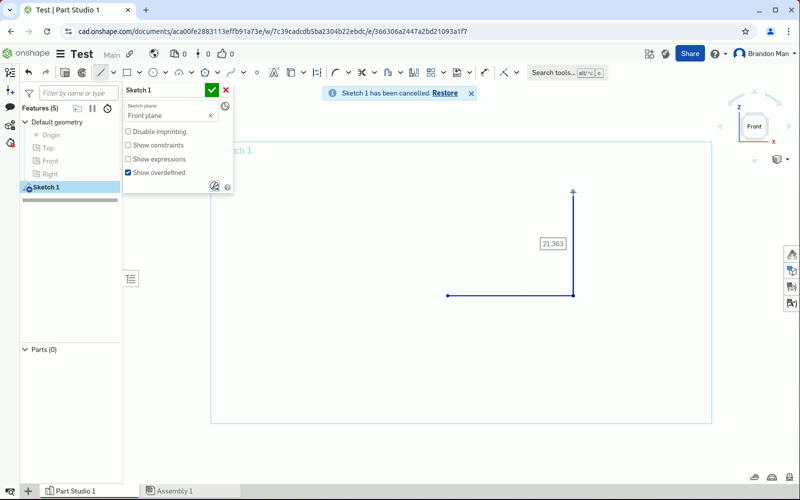
mouse_move(447, 191)
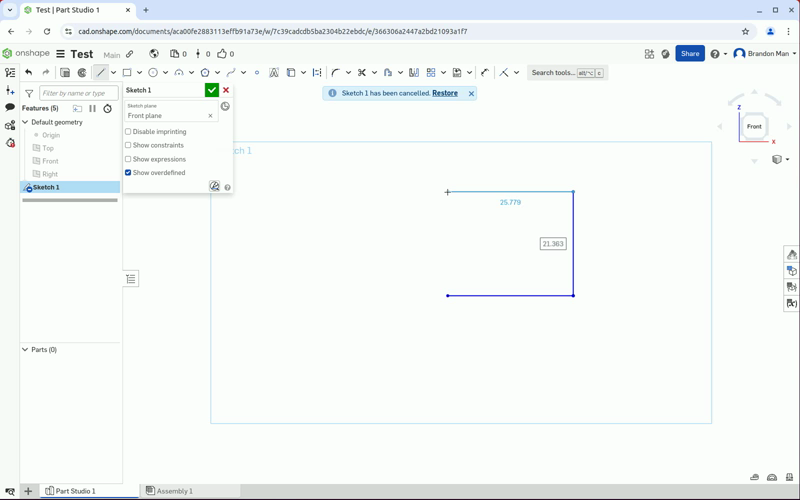
click(447, 191)
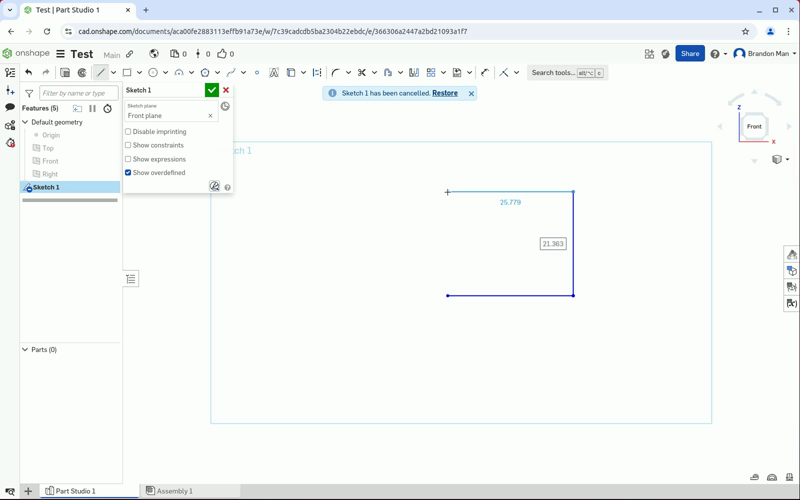
key_up(shift)
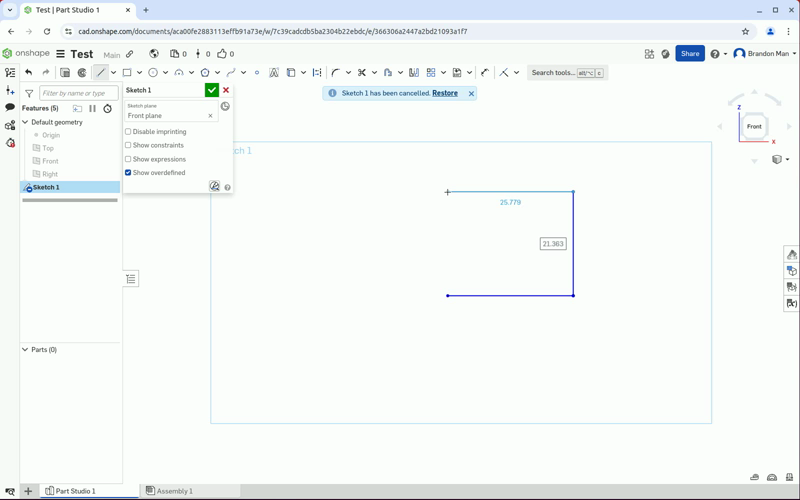
key_down(shift)
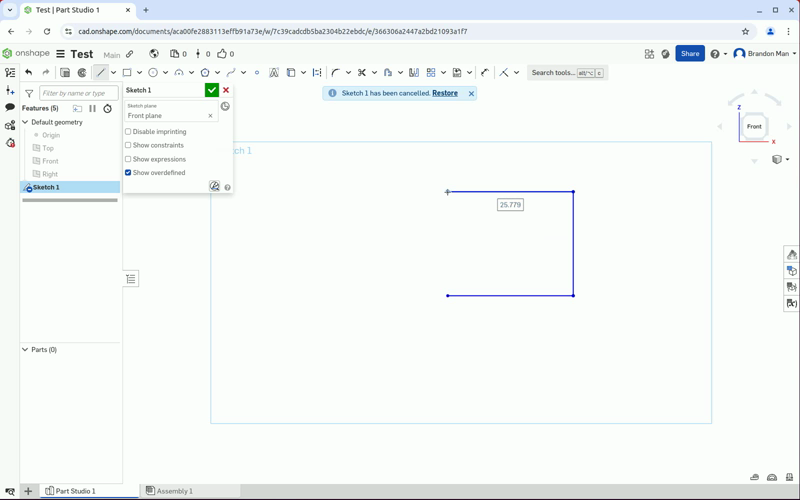
mouse_move(447, 295)
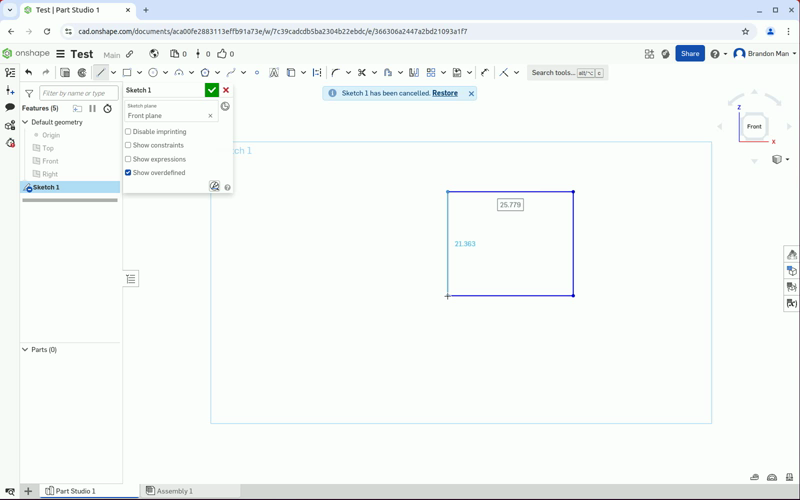
key_up(shift)
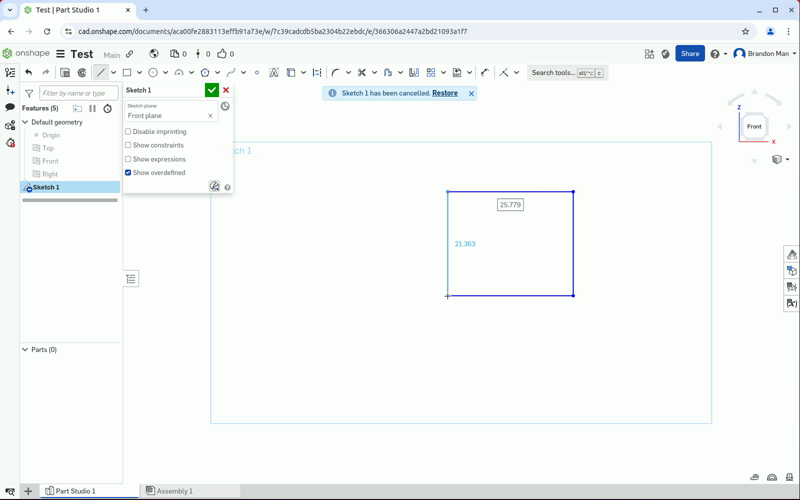
click(447, 295)
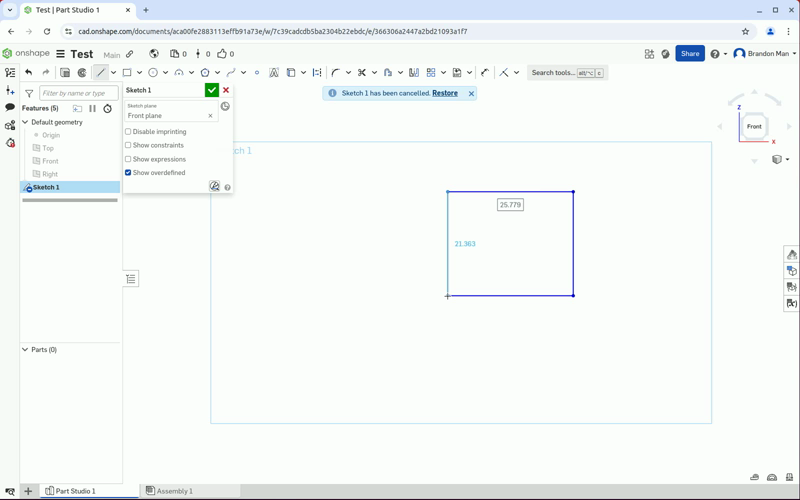
key(esc)
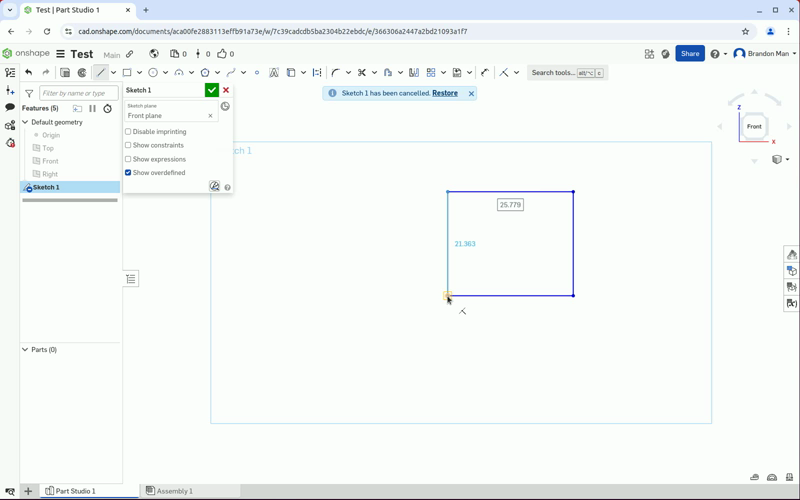
key(c)
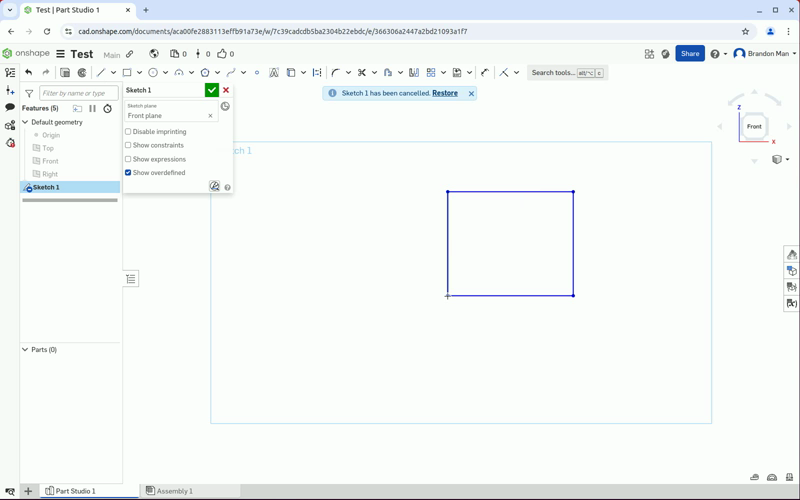
key_down(shift)
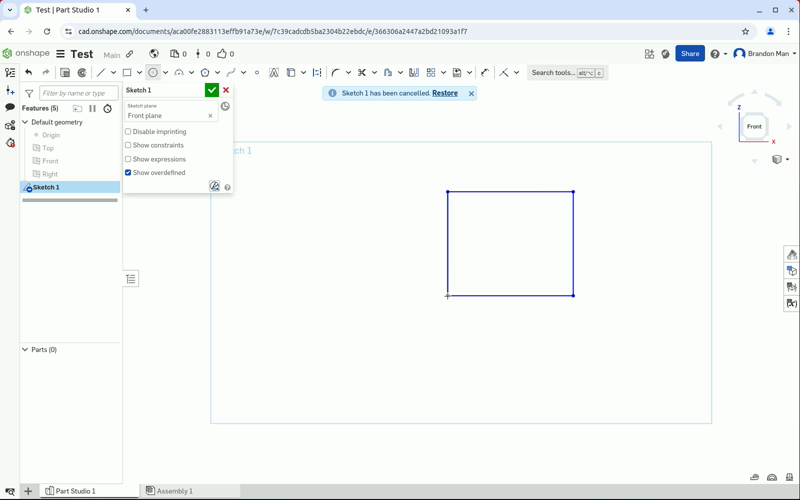
mouse_move(511, 243)
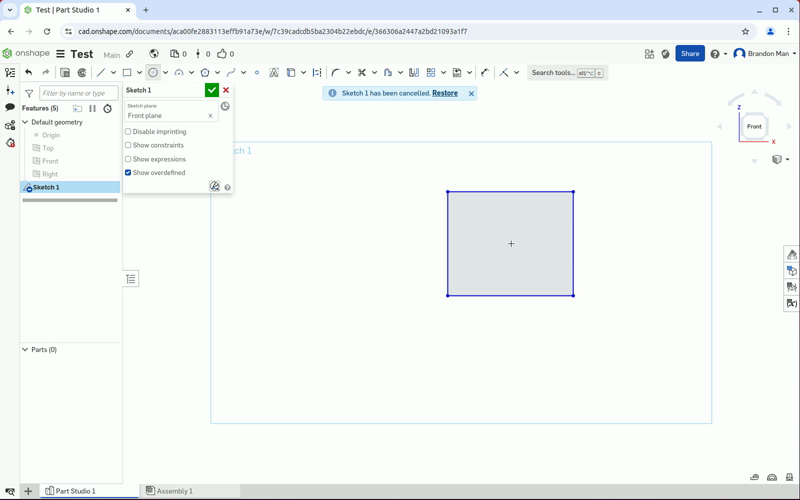
click(511, 243)
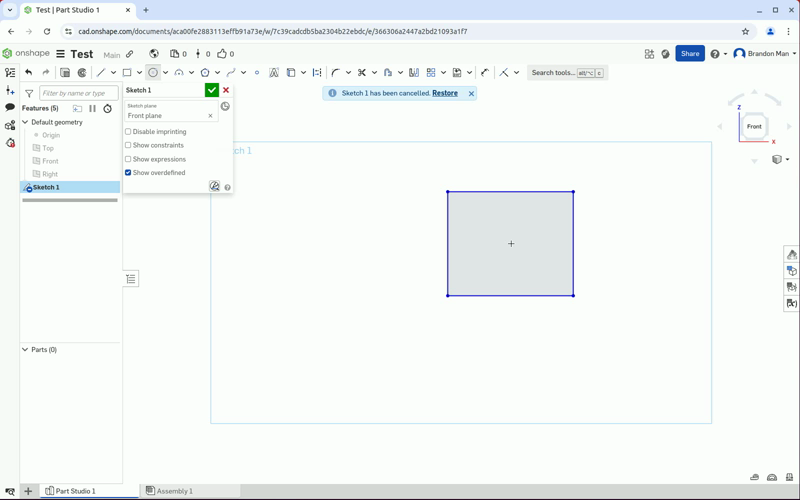
key_up(shift)
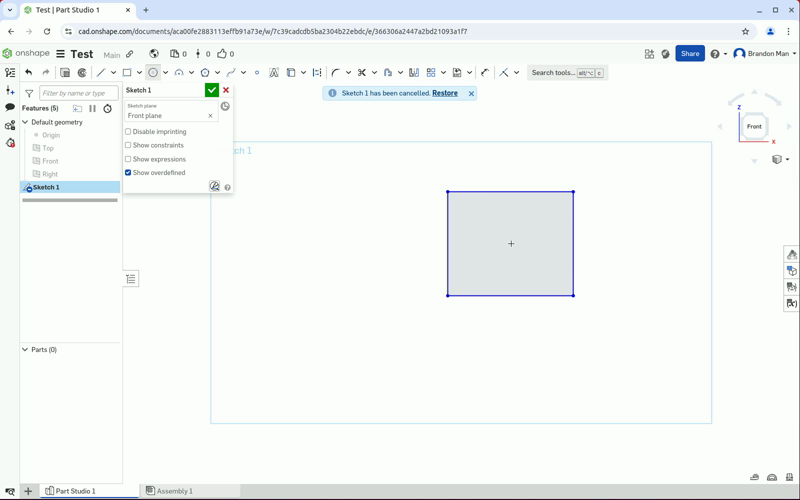
mouse_move(512, 243)
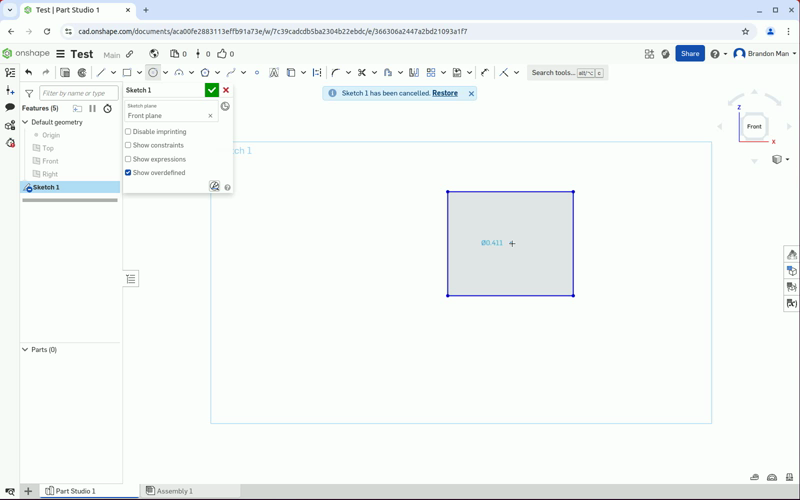
scroll(6)
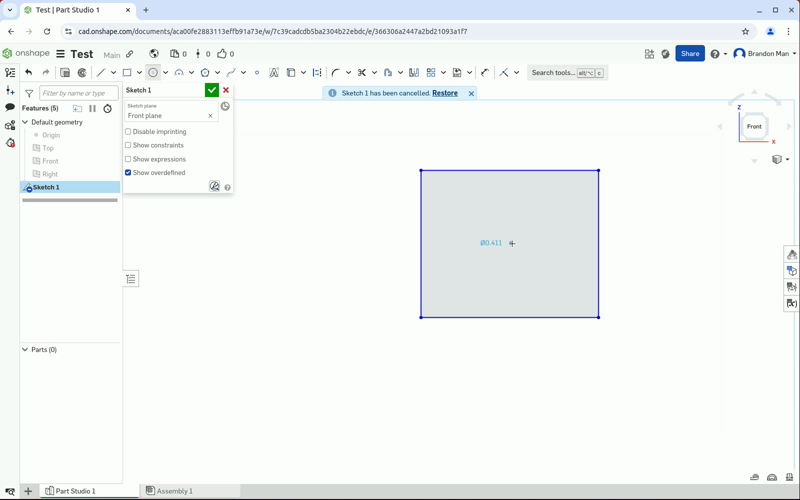
scroll(6)
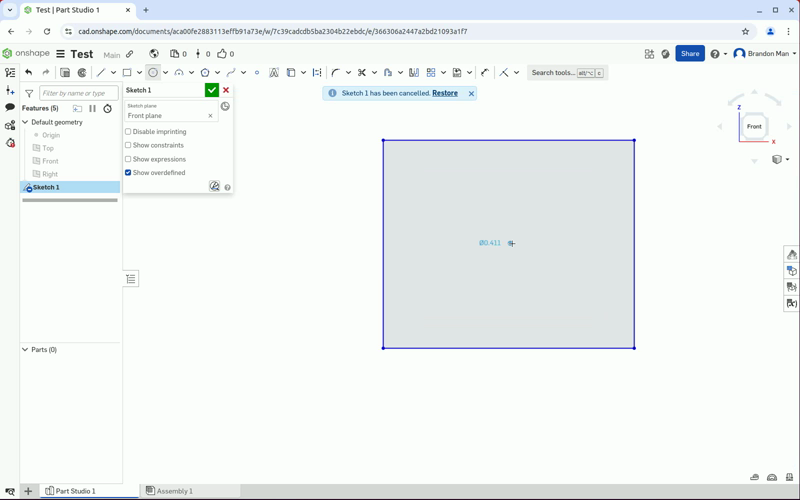
scroll(6)
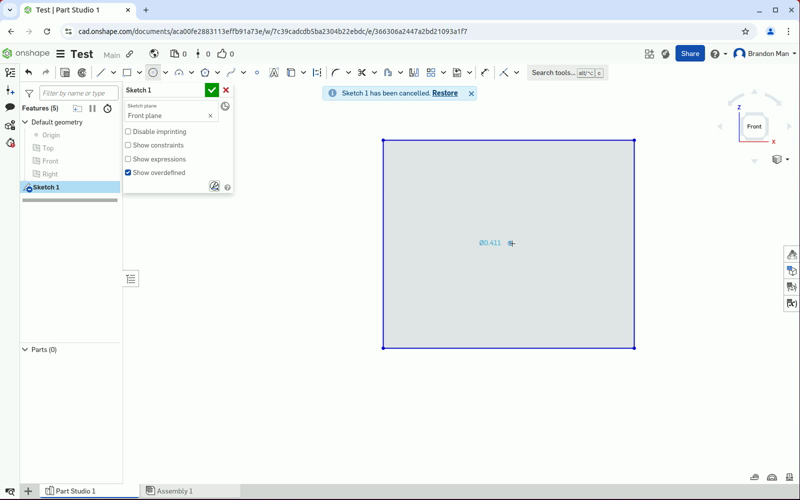
scroll(6)
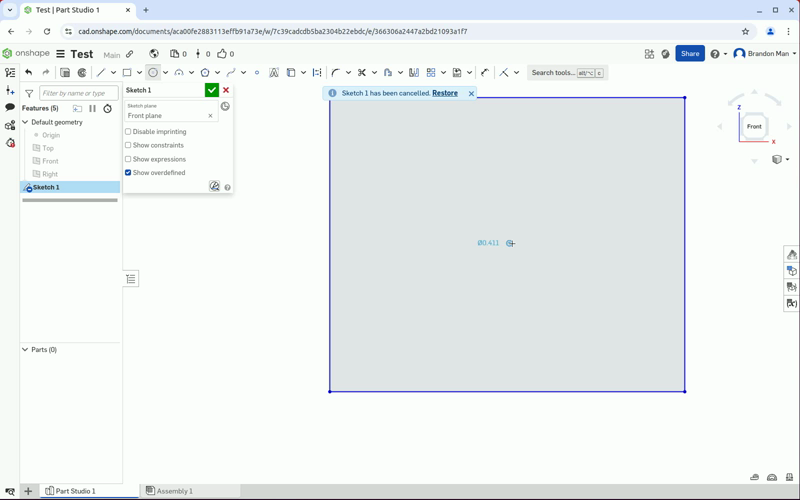
scroll(6)
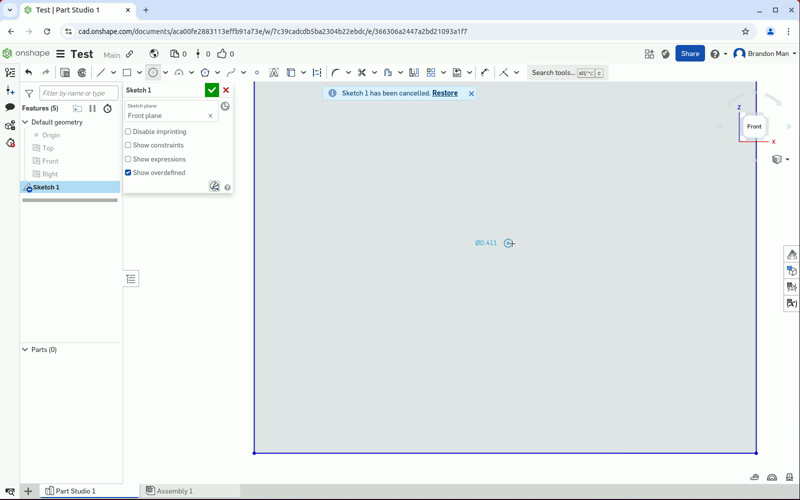
scroll(6)
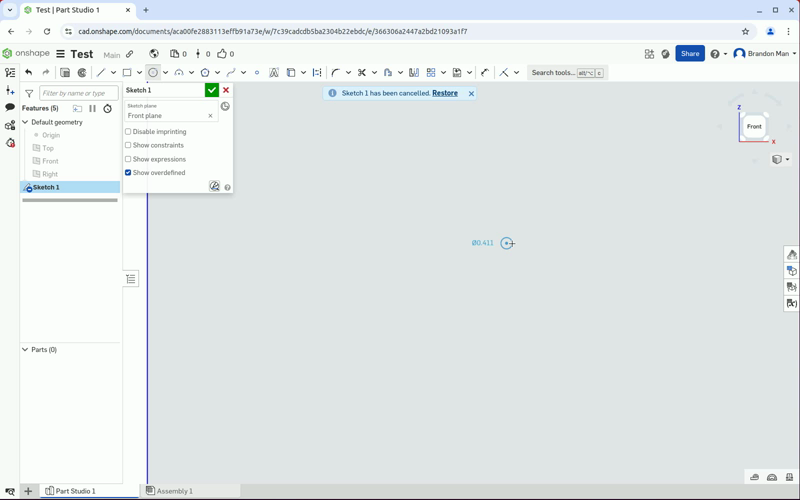
scroll(6)
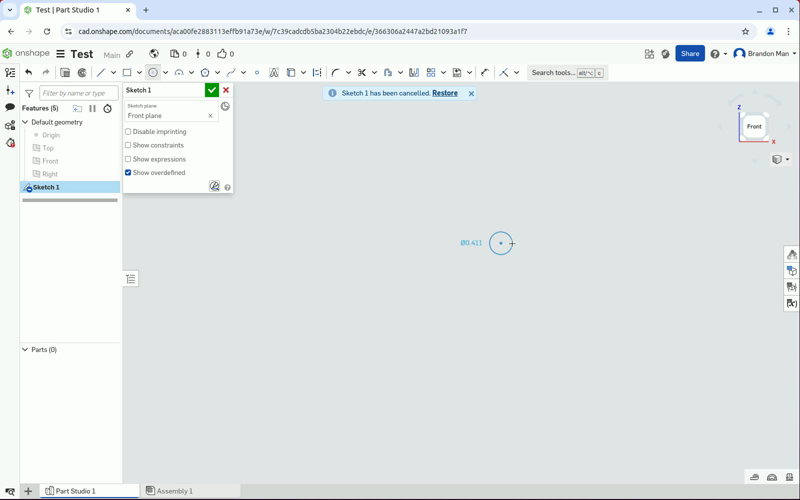
click(512, 243)
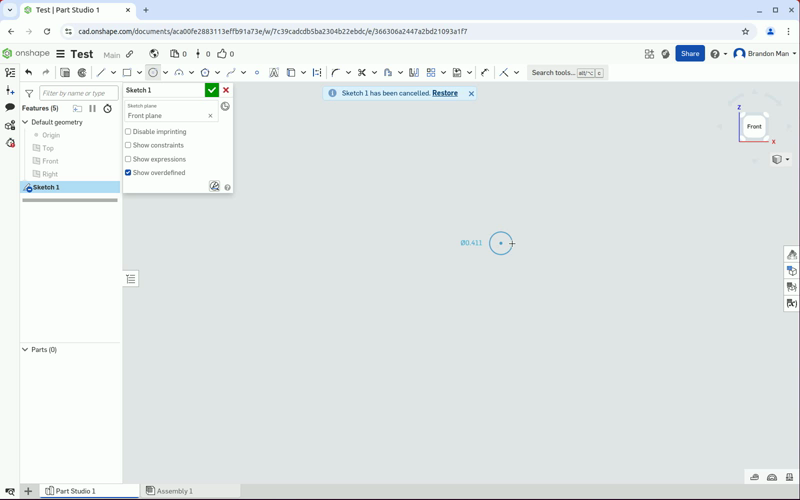
scroll(-6)
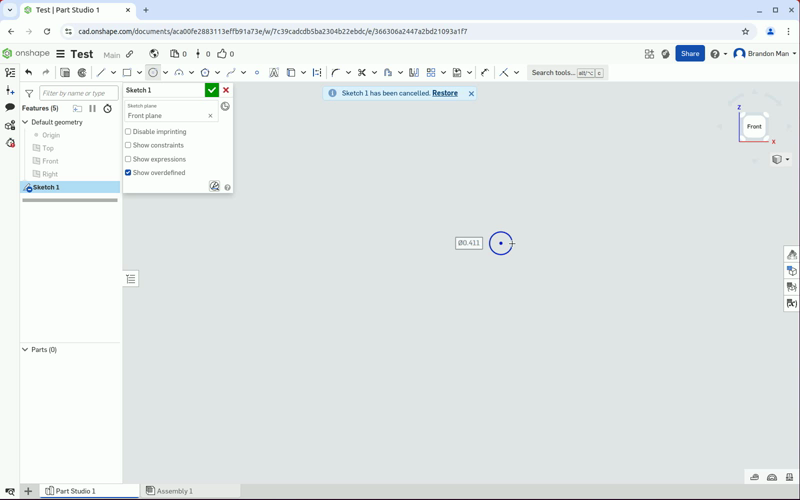
scroll(-6)
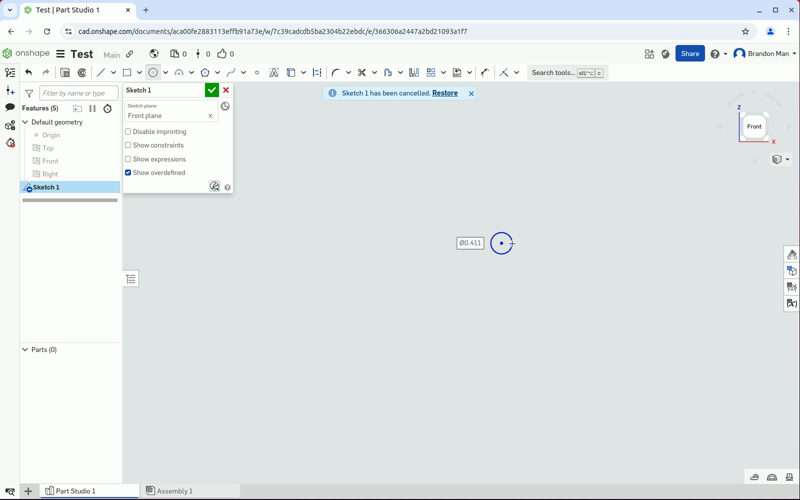
scroll(-6)
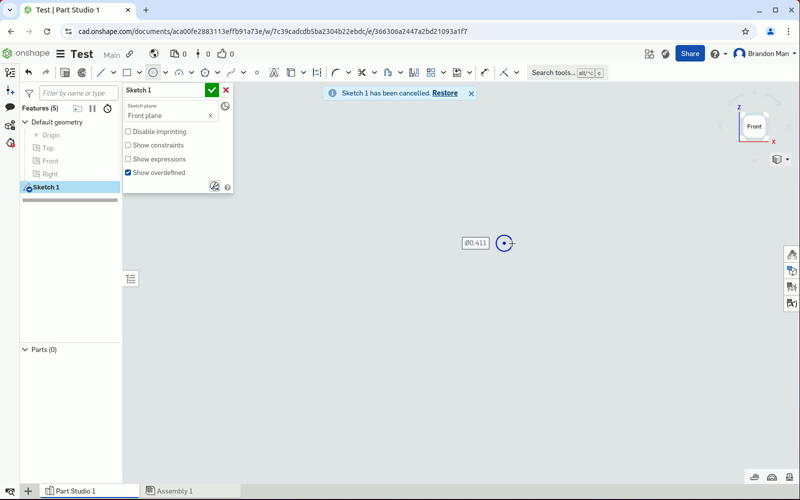
scroll(-6)
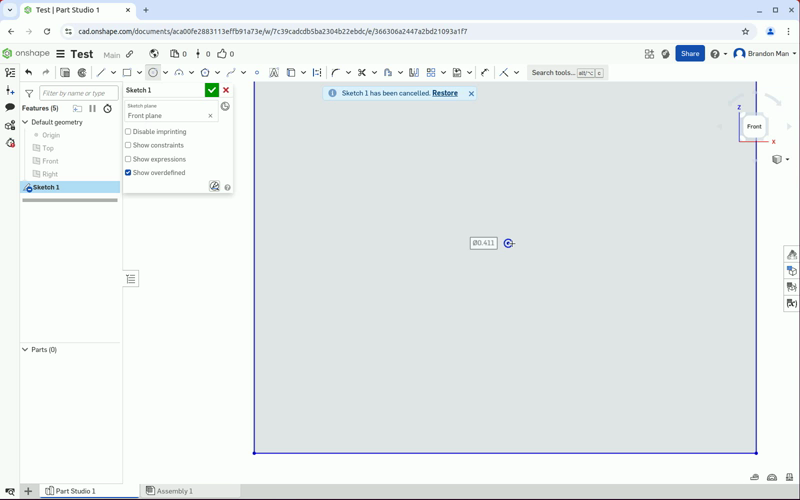
scroll(-6)
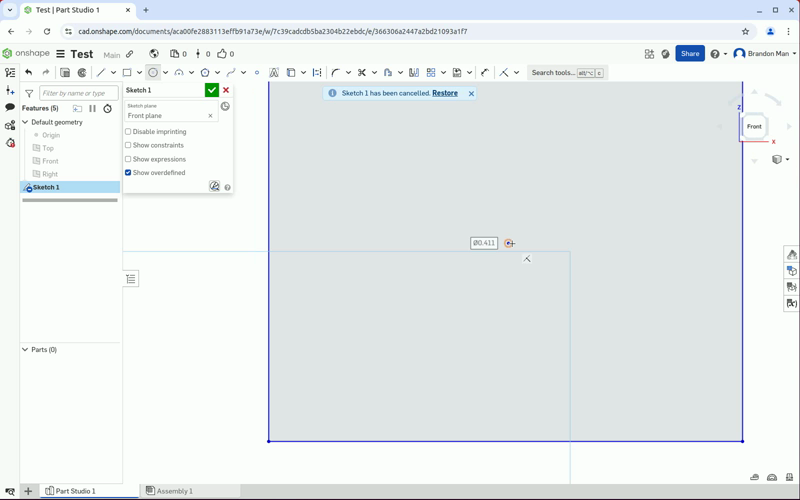
scroll(-6)
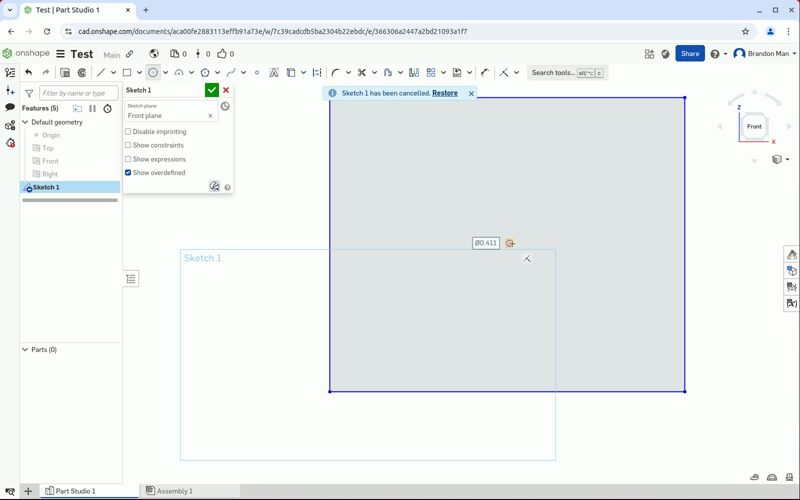
scroll(-6)
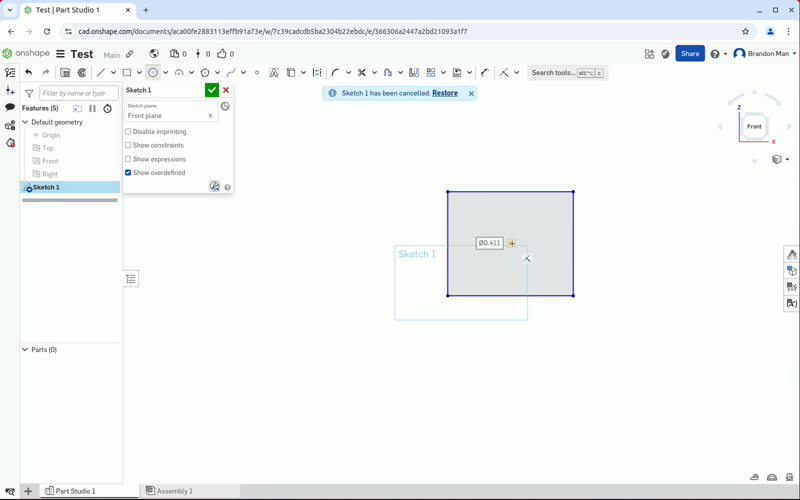
key(esc)
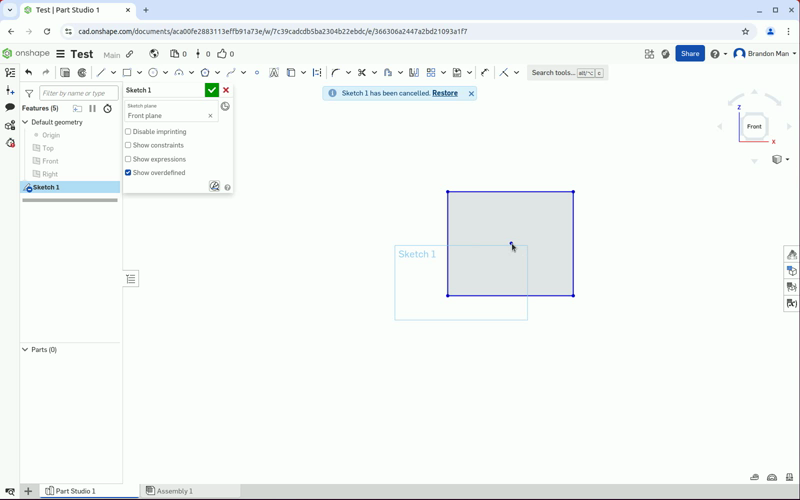
mouse_move(549, 228)
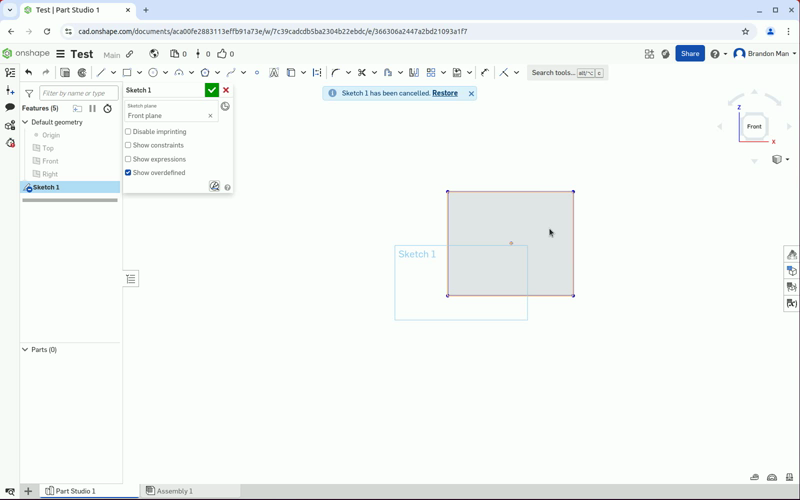
click(549, 228)
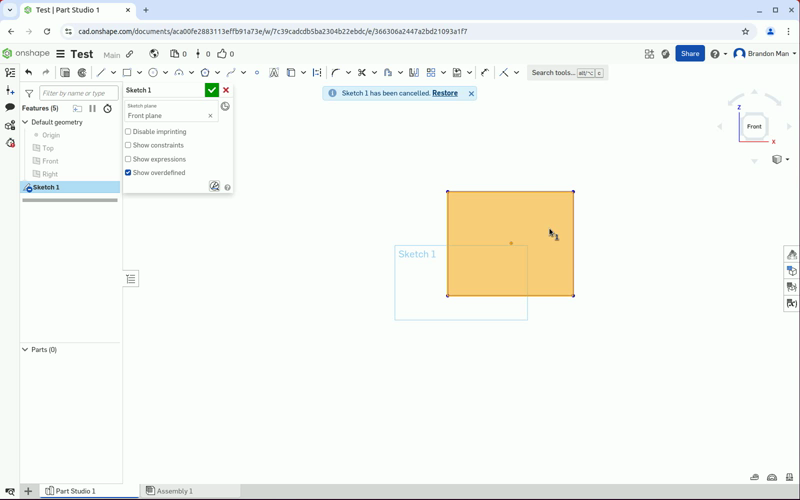
mouse_move(73, 352)
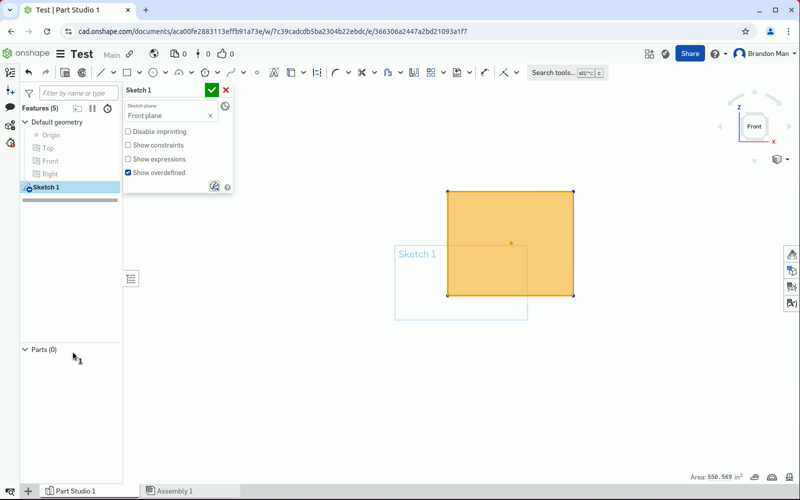
key(shift+y)
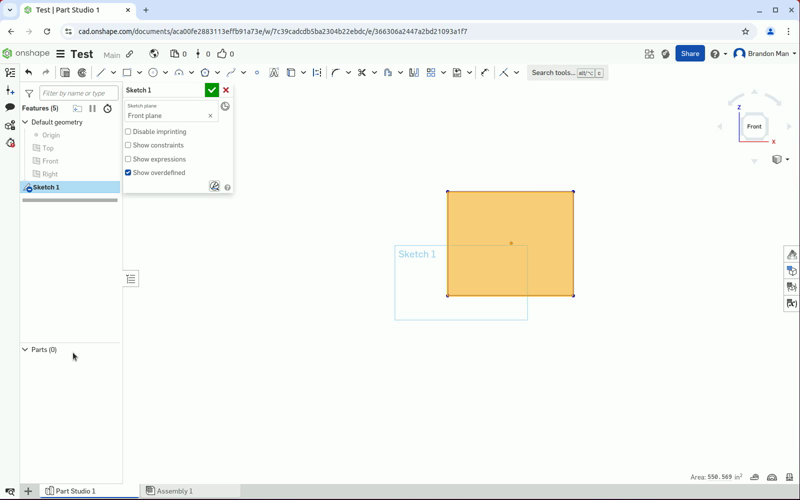
key(shift+e)
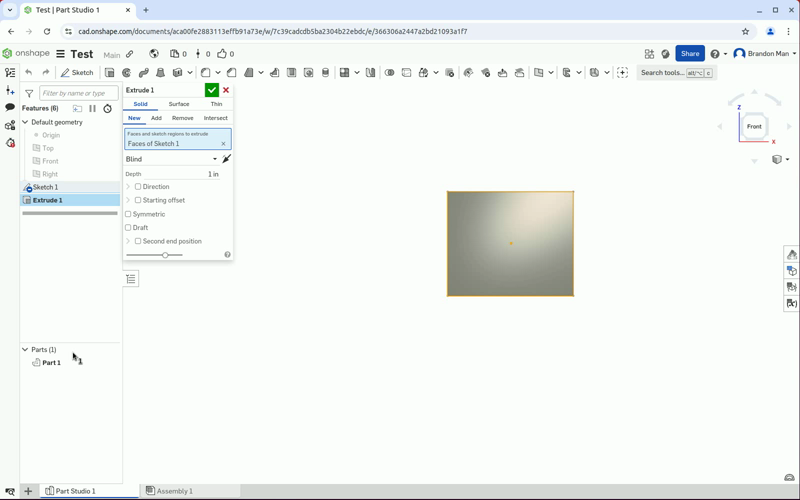
mouse_move(143, 106)
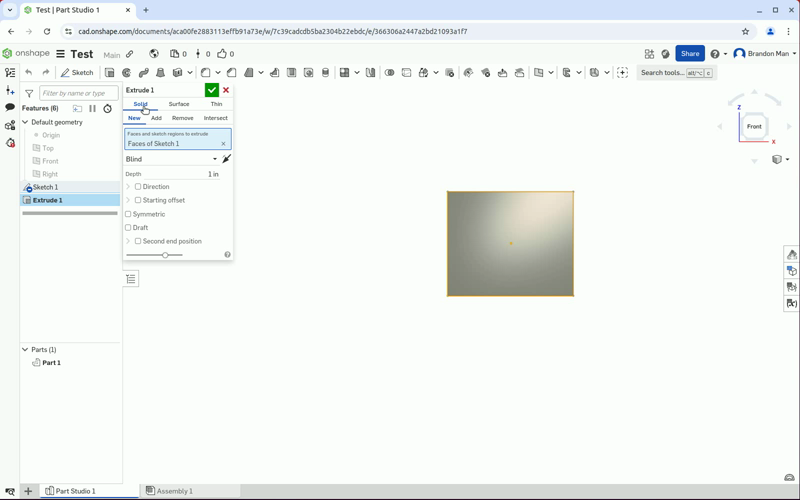
click(143, 106)
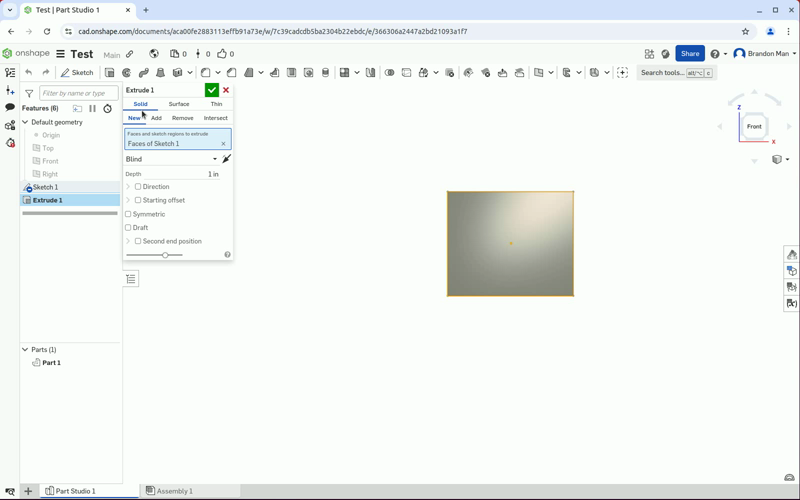
mouse_move(137, 120)
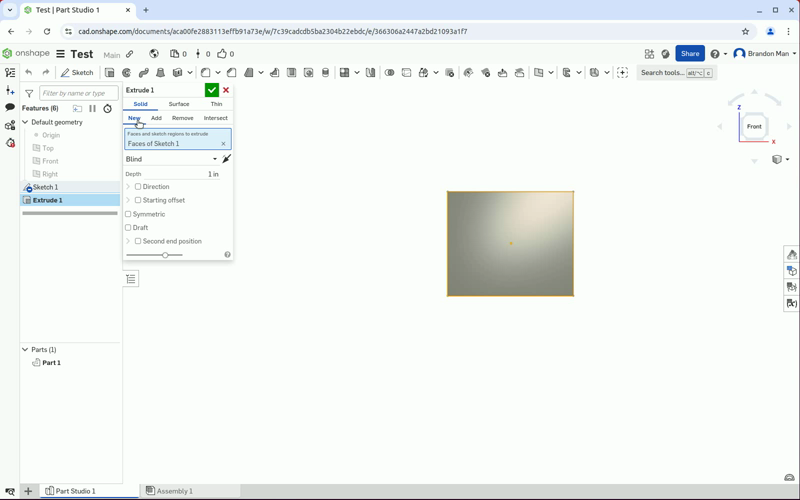
click(137, 120)
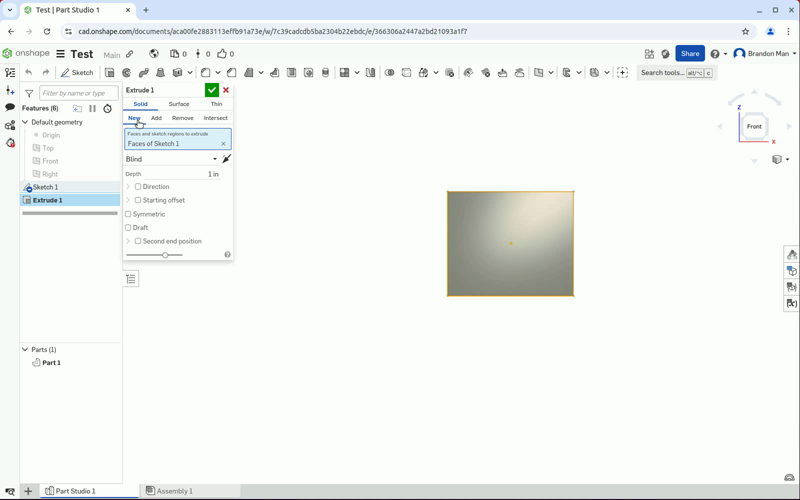
key(tab, 4)
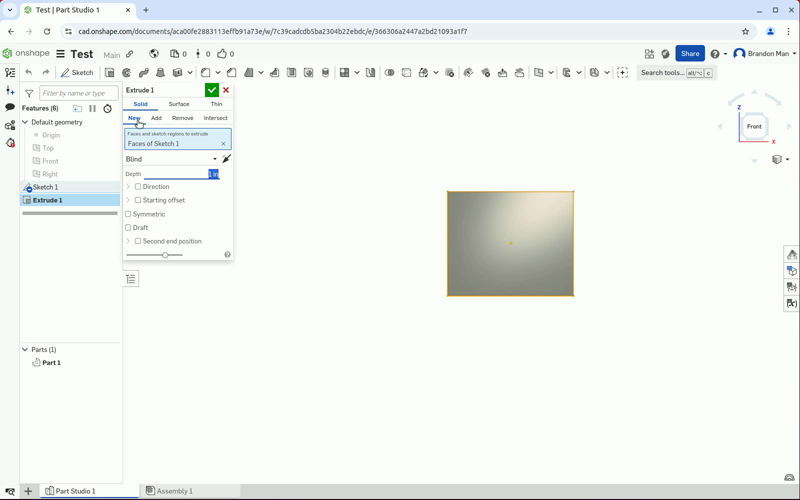
text(0.481)
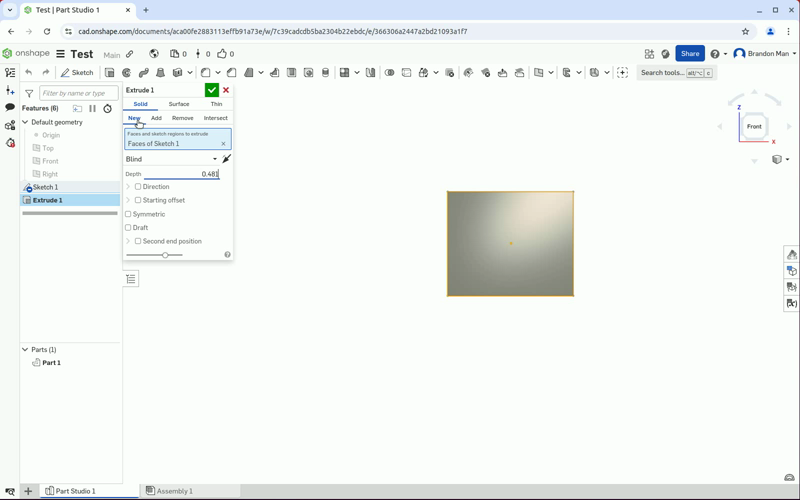
key(enter)
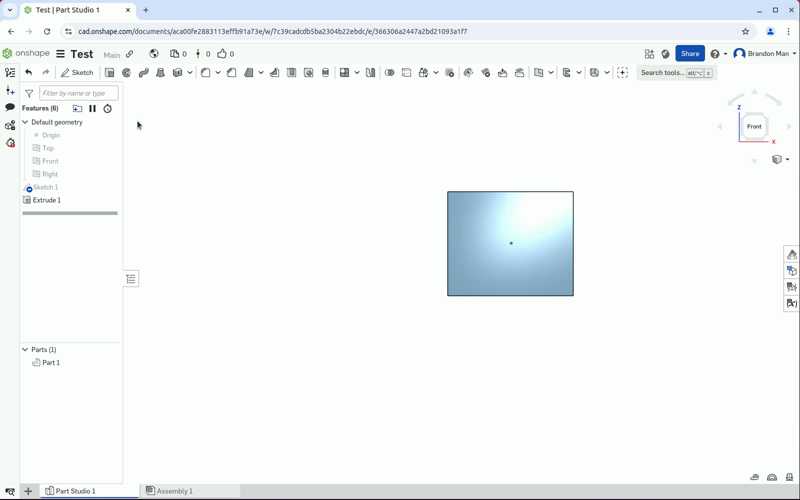
key(shift+h)
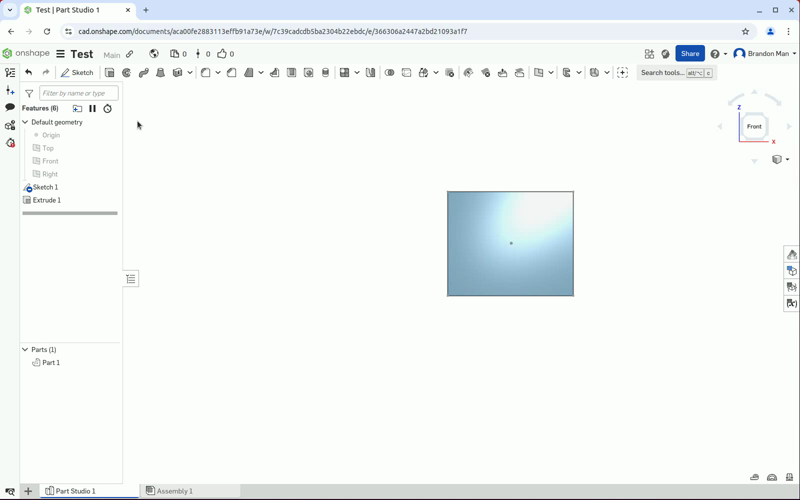
key(shift+h)
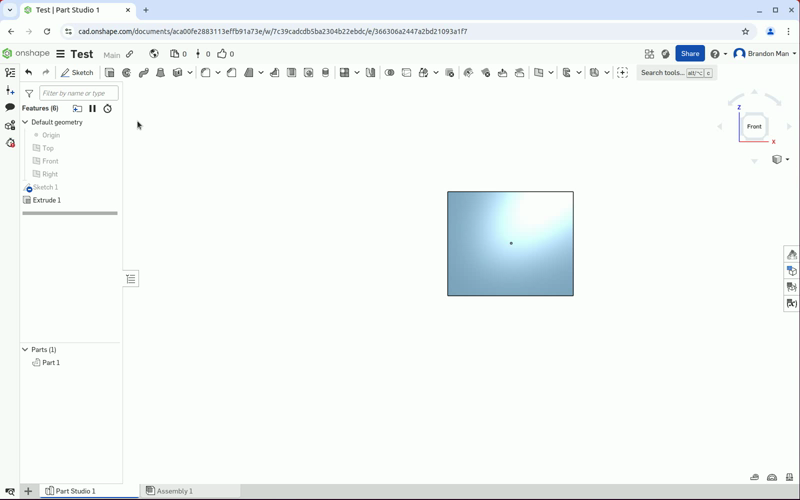
mouse_move(73, 189)
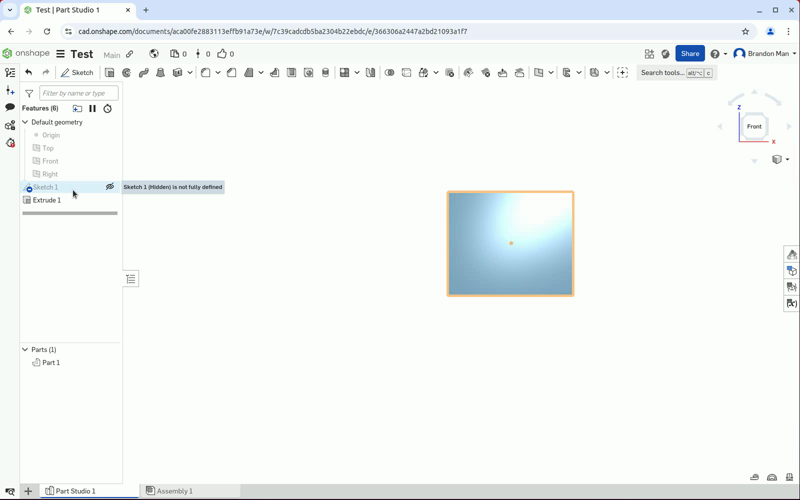
click(73, 189)
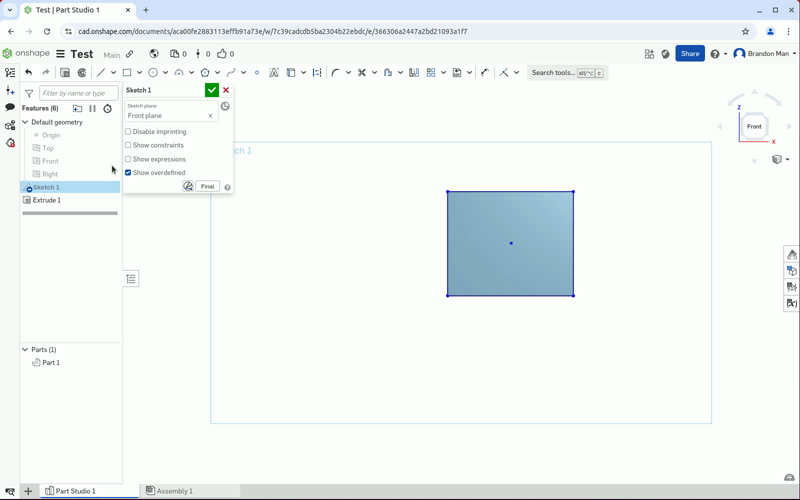
mouse_move(229, 92)
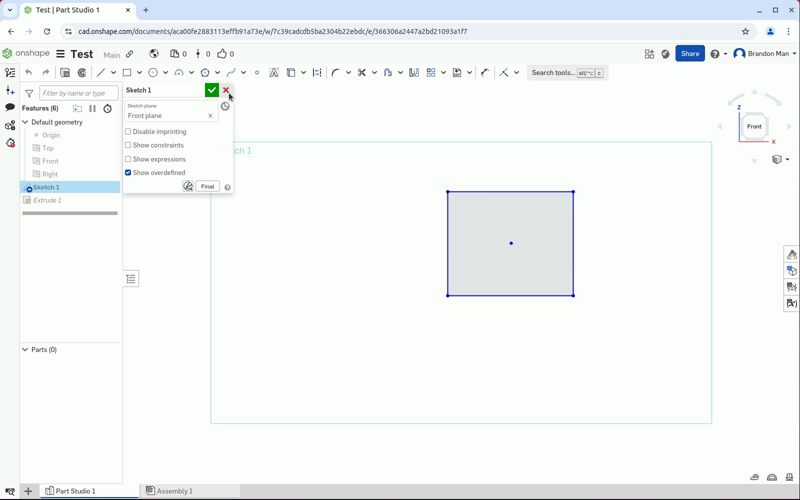
click(229, 92)
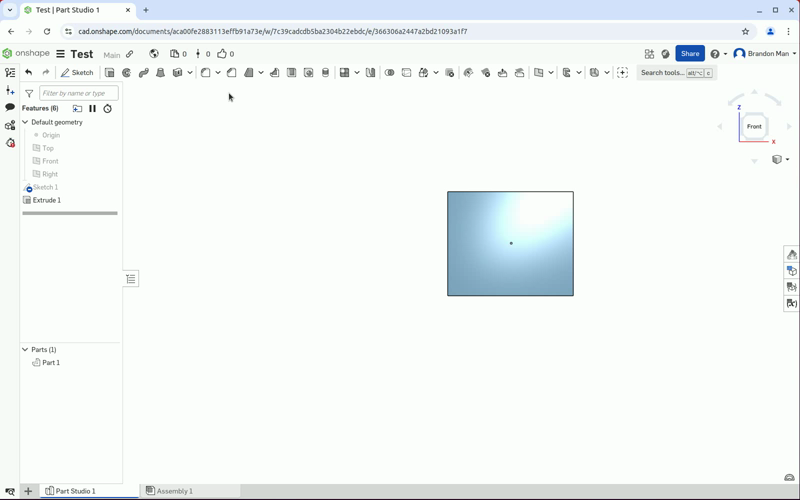
mouse_move(541, 75)
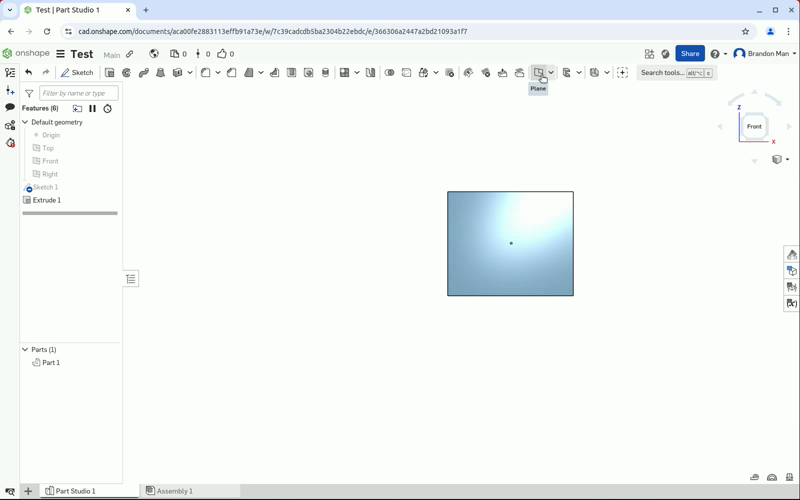
click(541, 75)
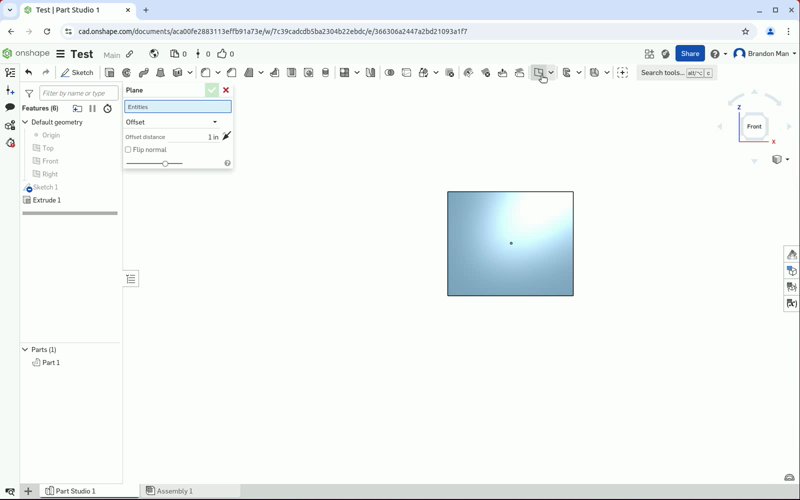
mouse_move(73, 163)
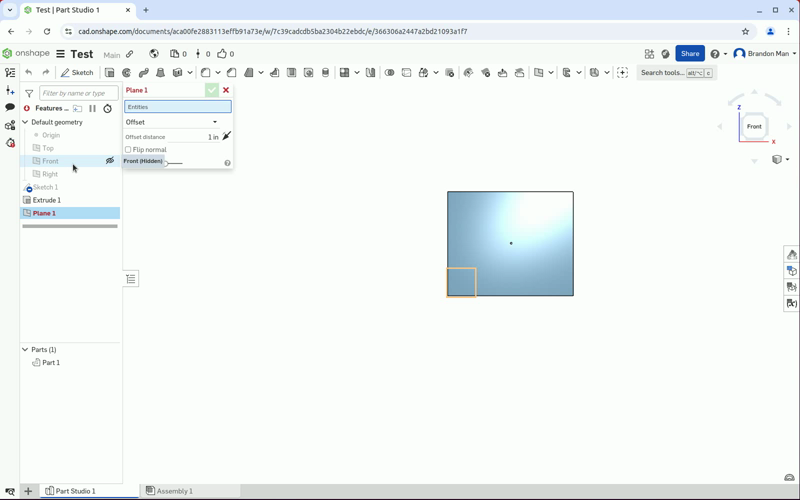
click(73, 163)
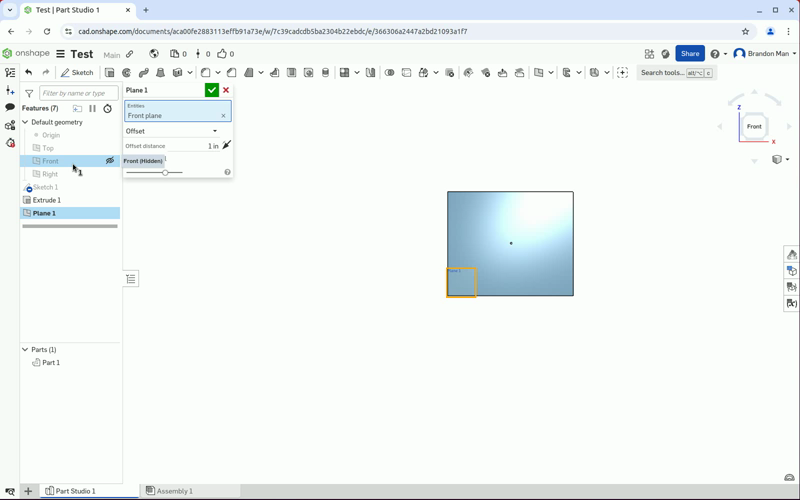
key(tab, 2)
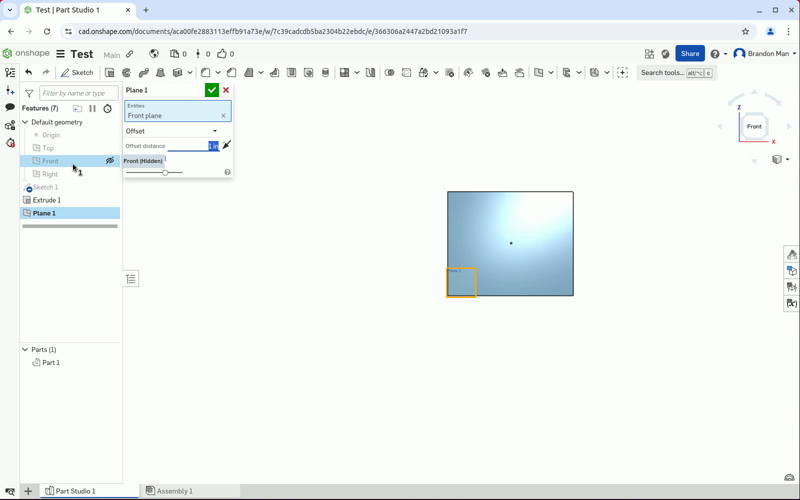
text(0.493)
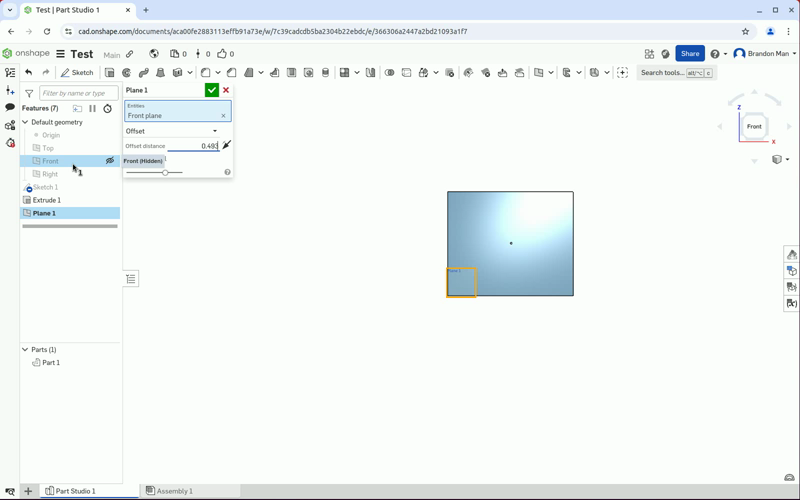
key(enter, 2)
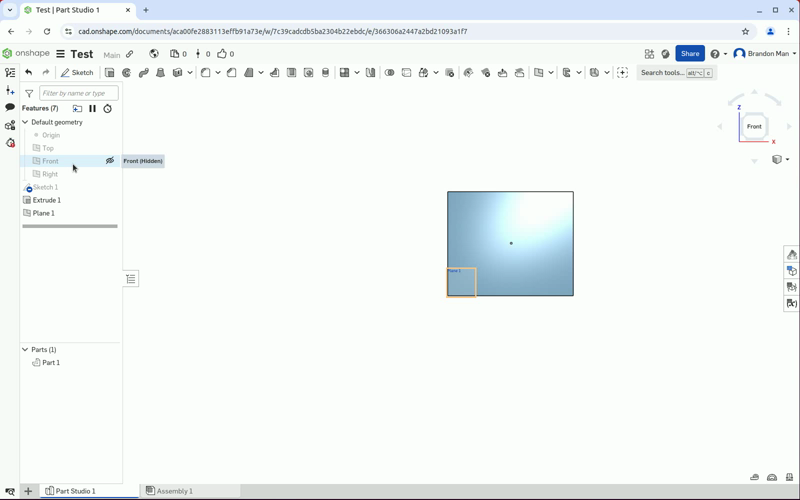
key(shift+s)
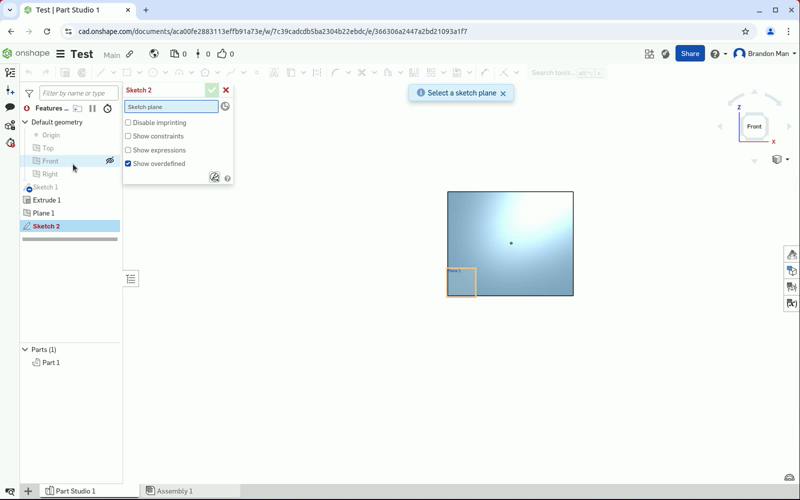
mouse_move(73, 215)
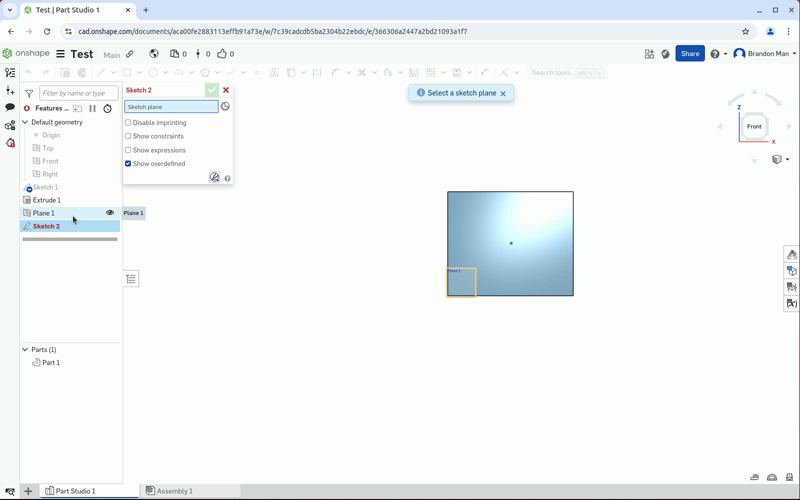
click(73, 215)
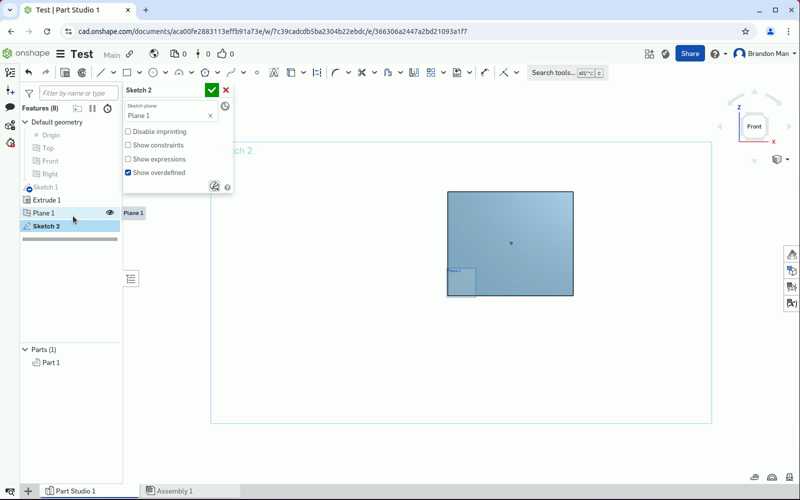
mouse_move(73, 352)
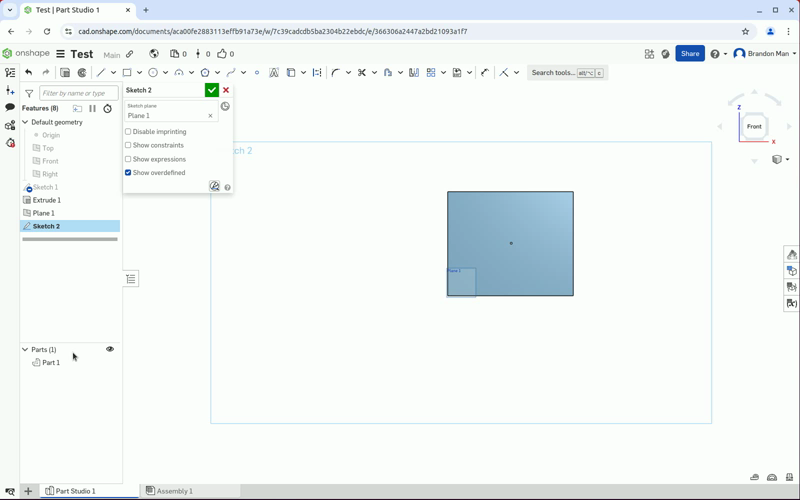
key(y)
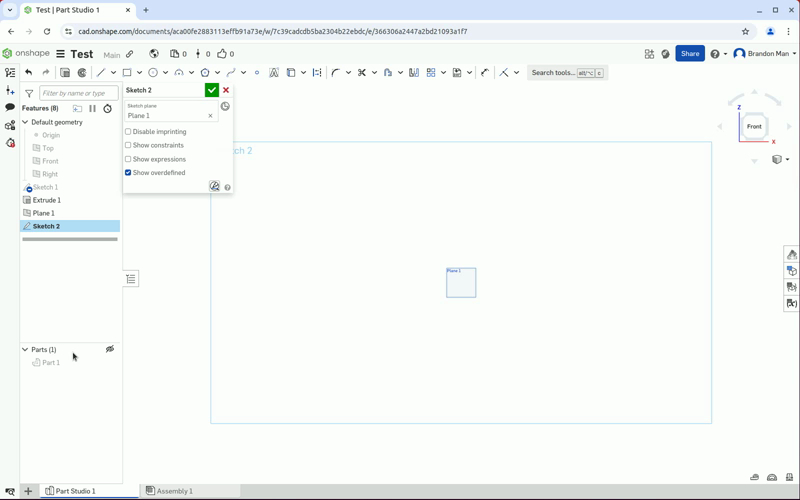
key(l)
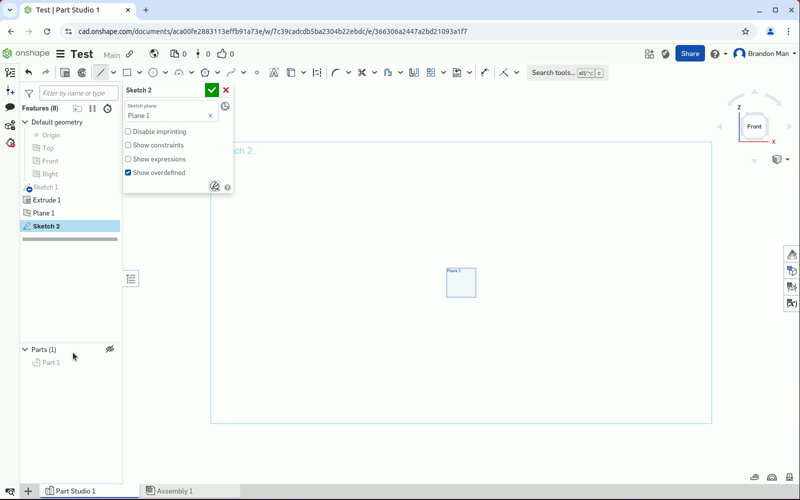
key_down(shift)
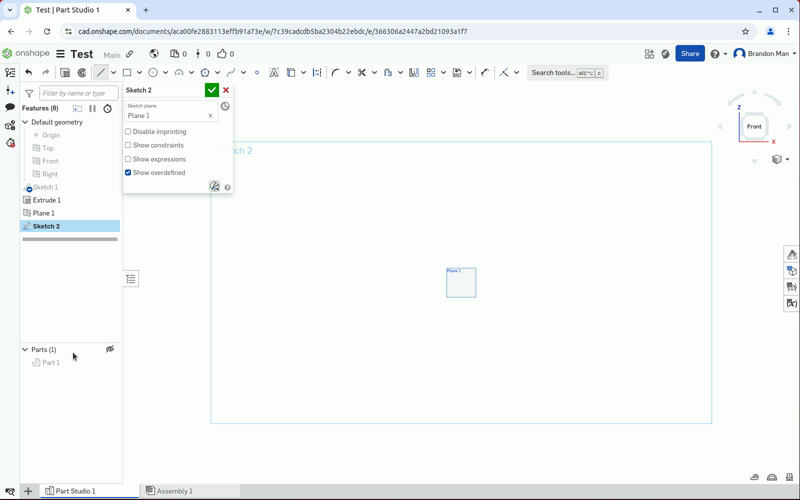
mouse_move(467, 237)
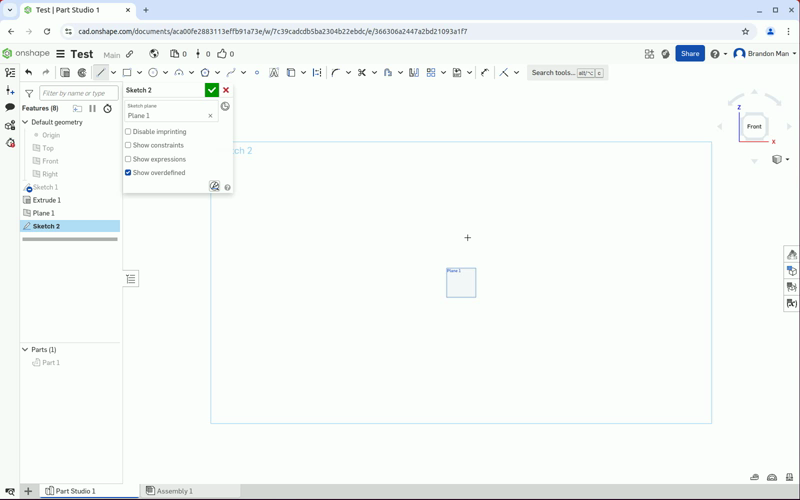
click(467, 237)
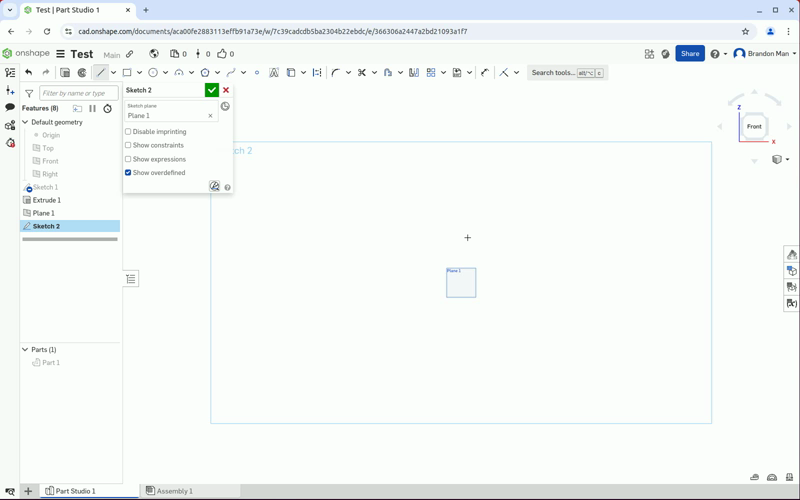
key_up(shift)
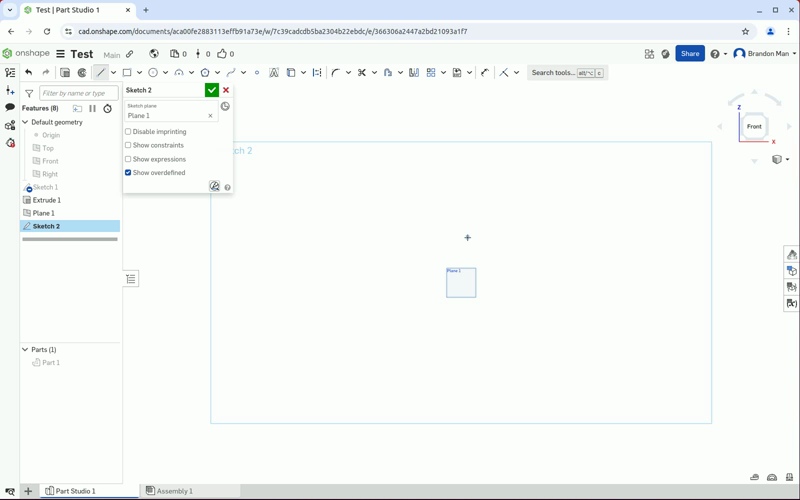
key_down(shift)
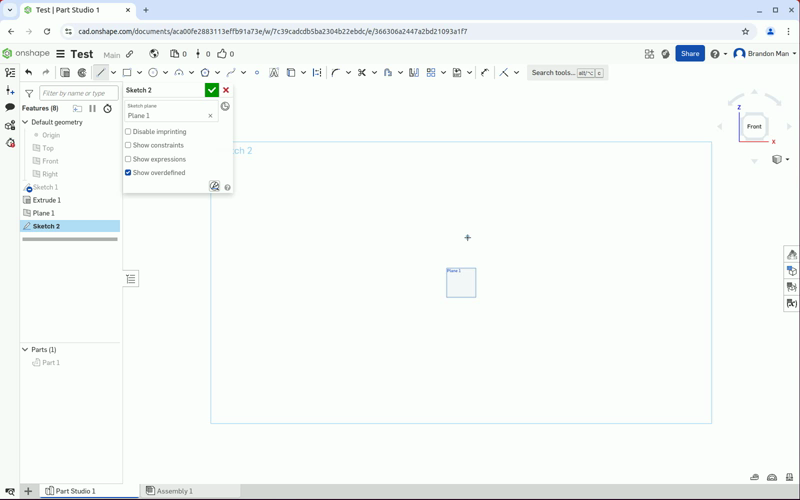
mouse_move(497, 237)
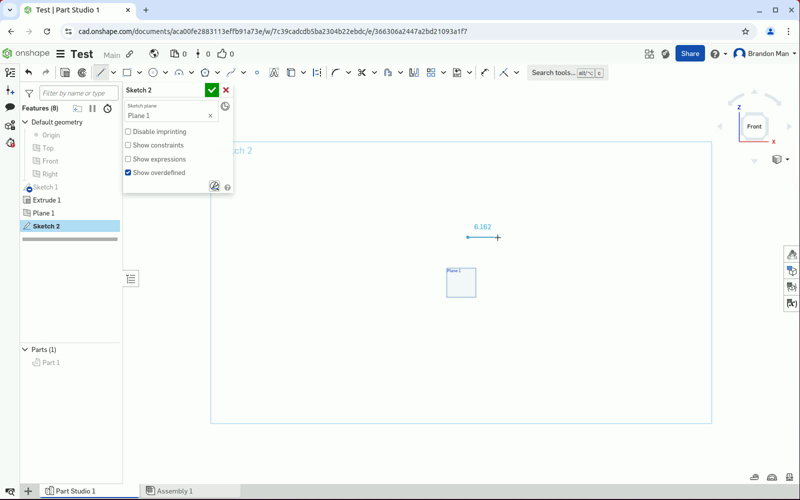
mouse_move(469, 237)
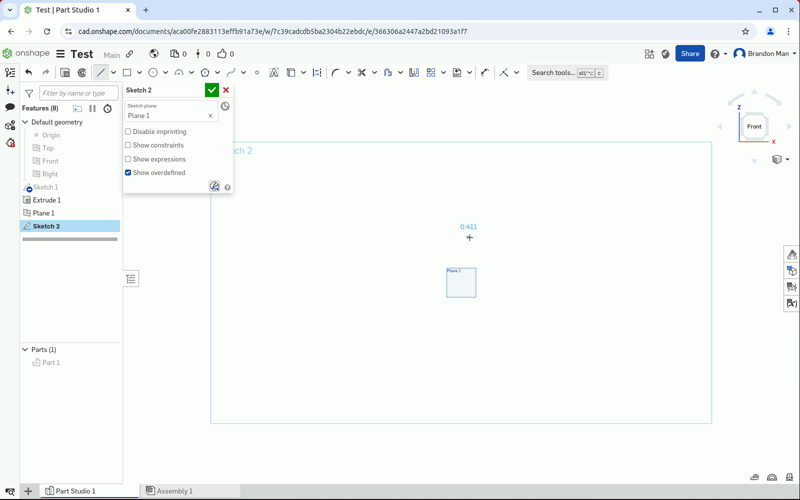
scroll(6)
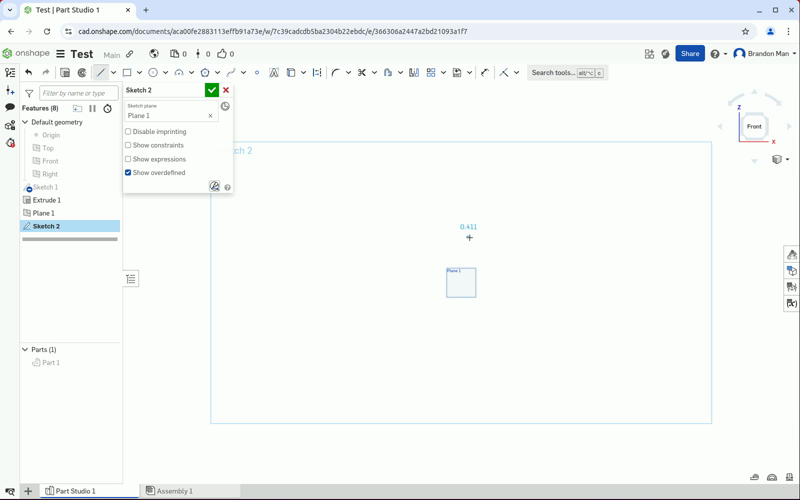
scroll(6)
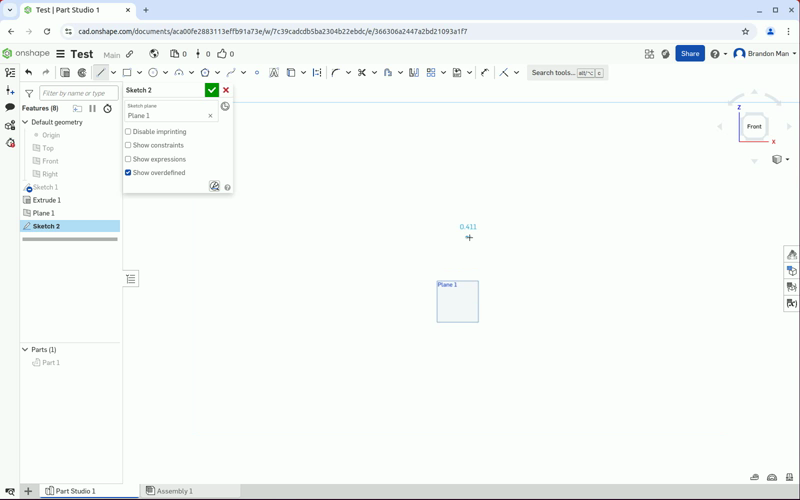
scroll(6)
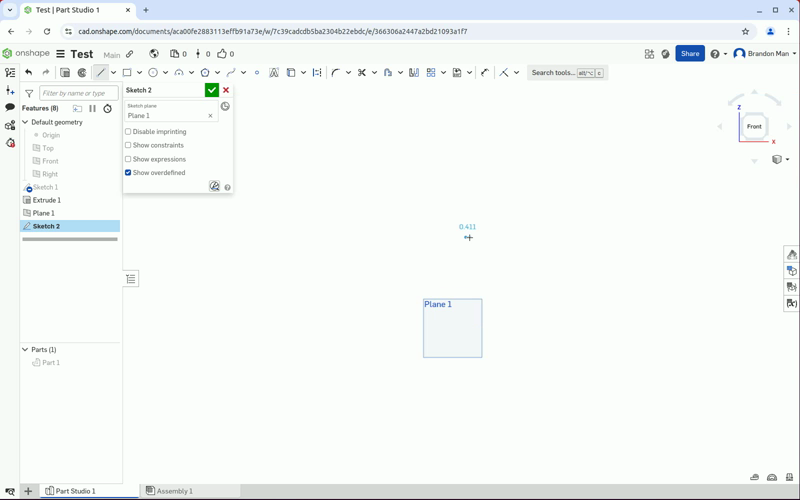
scroll(6)
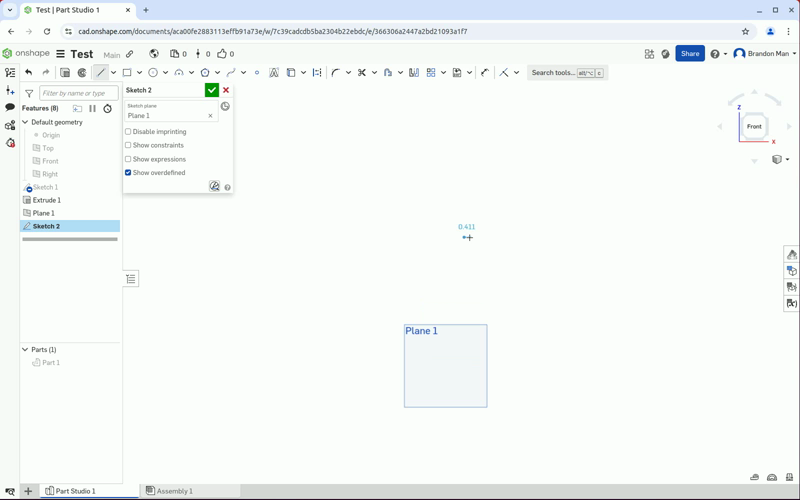
scroll(6)
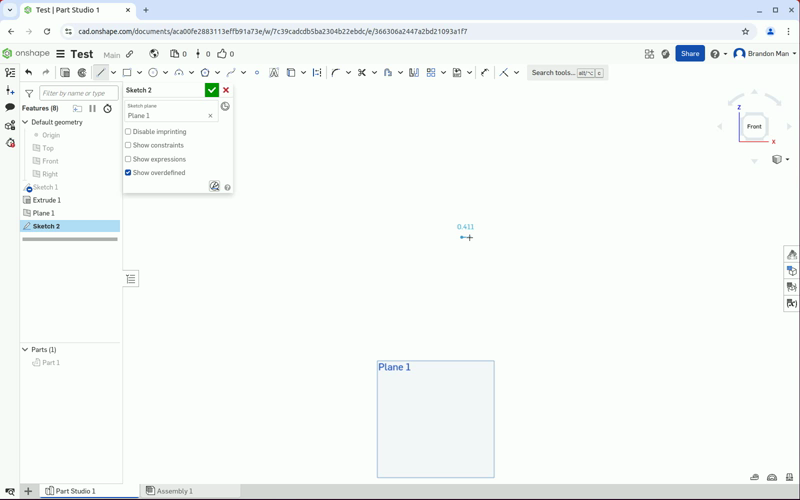
scroll(6)
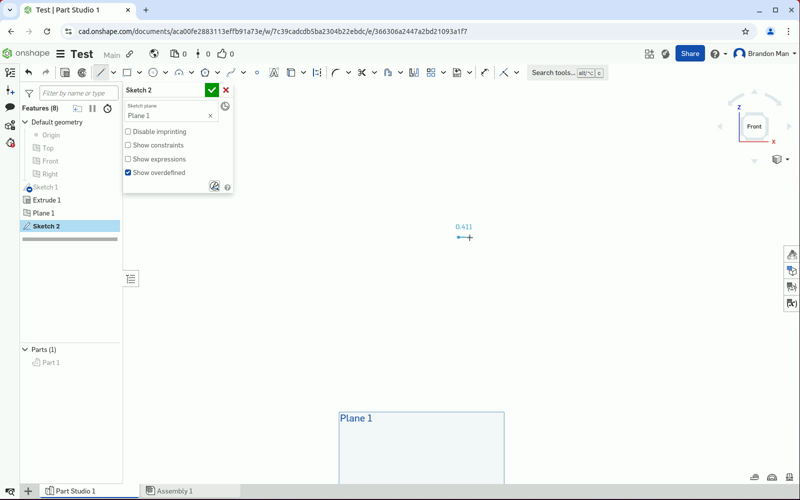
scroll(6)
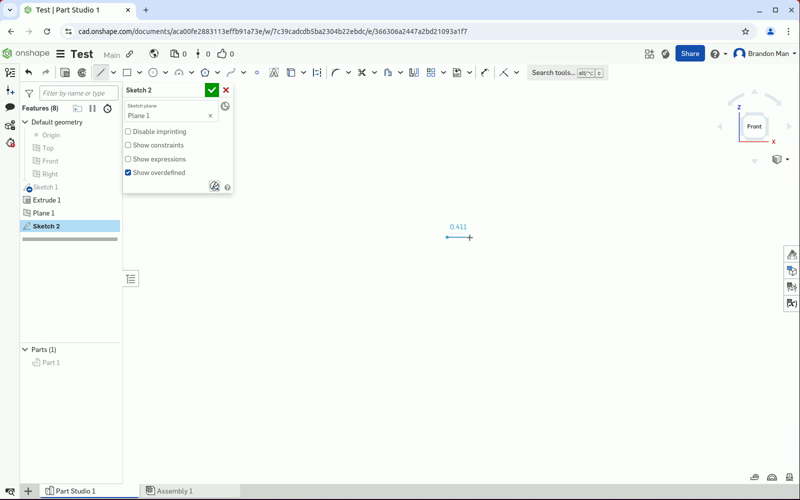
click(469, 237)
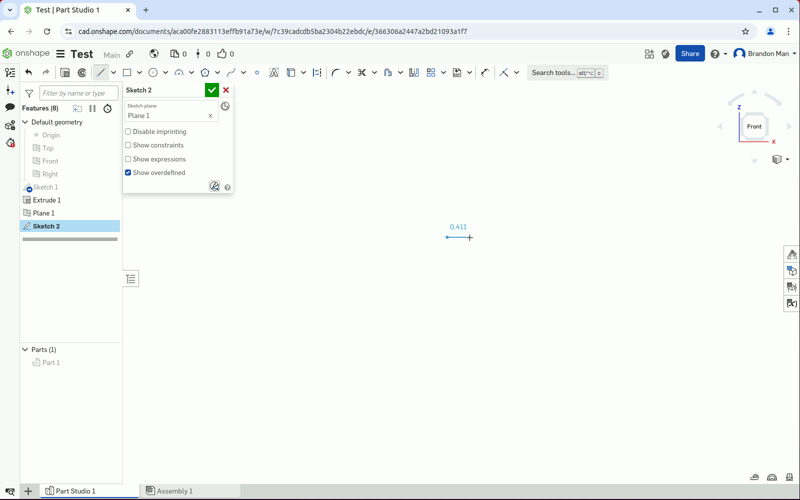
scroll(-6)
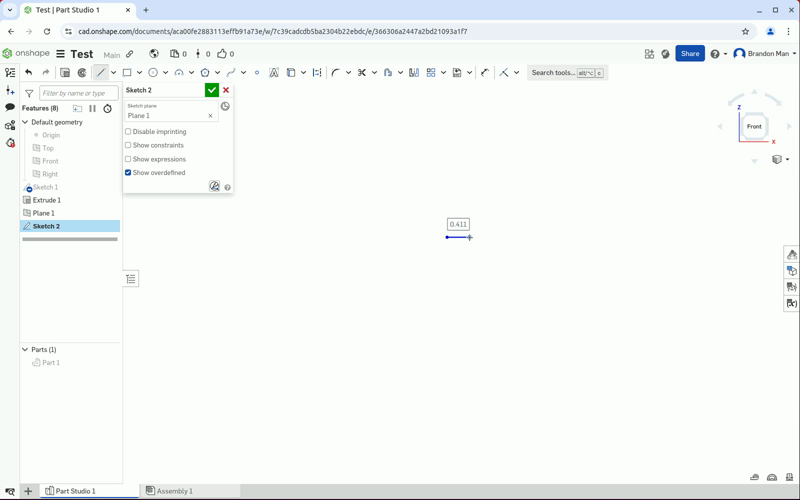
scroll(-6)
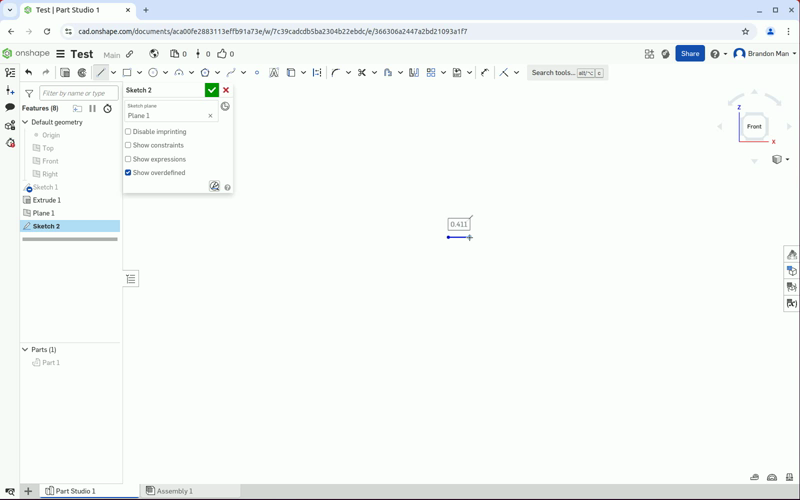
scroll(-6)
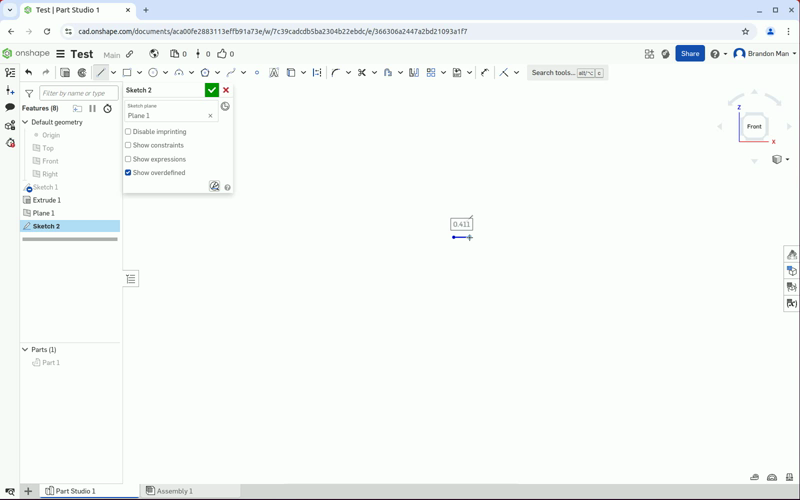
scroll(-6)
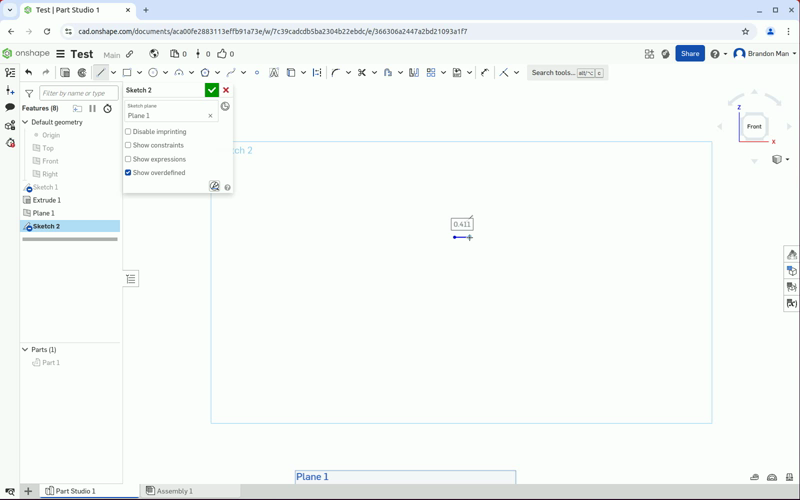
scroll(-6)
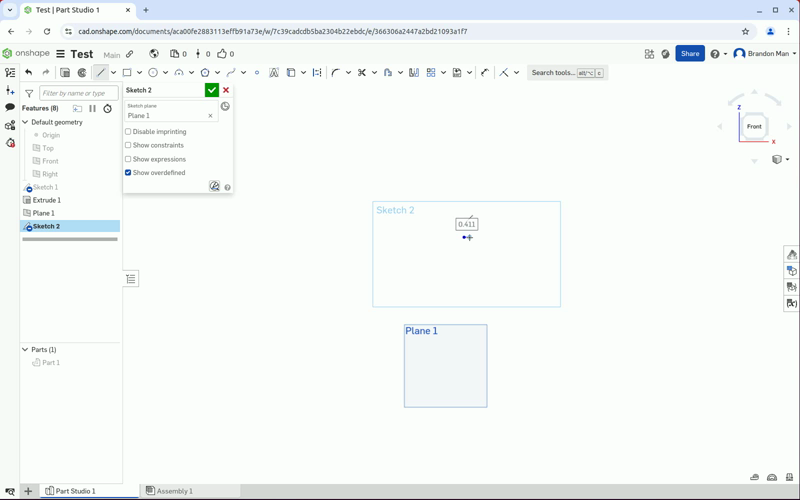
scroll(-6)
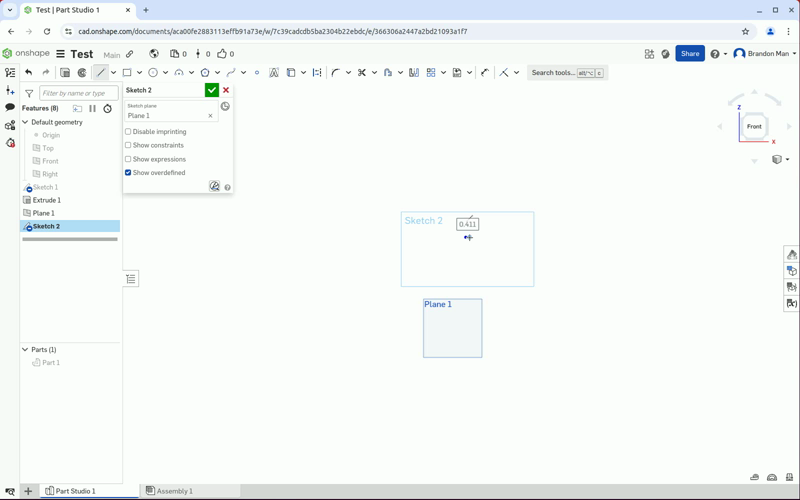
scroll(-6)
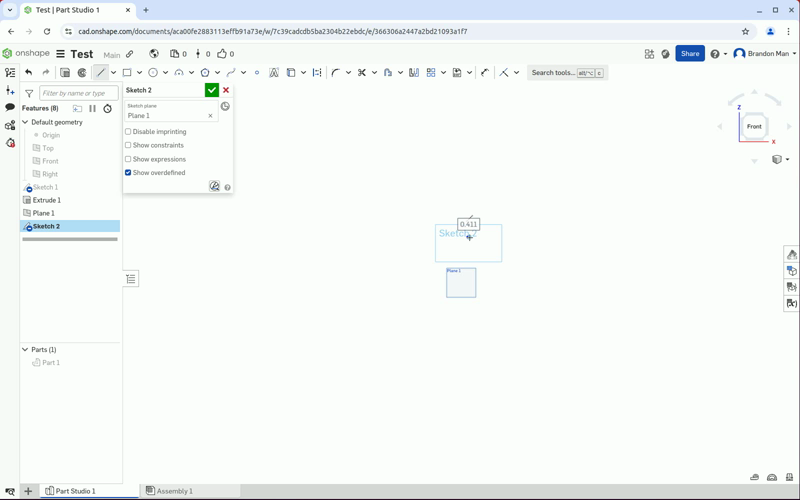
key_up(shift)
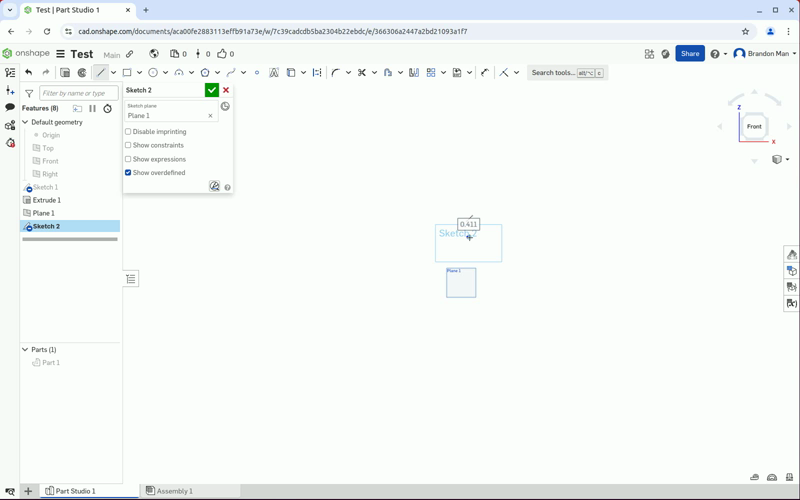
key_down(shift)
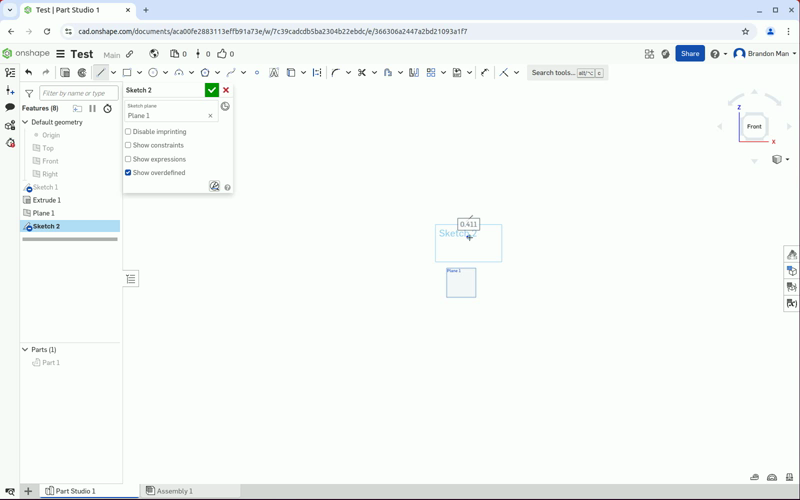
mouse_move(499, 237)
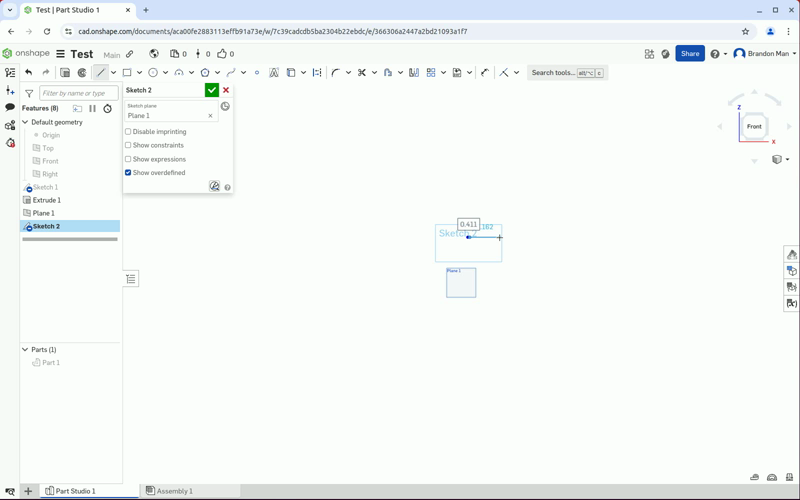
mouse_move(469, 223)
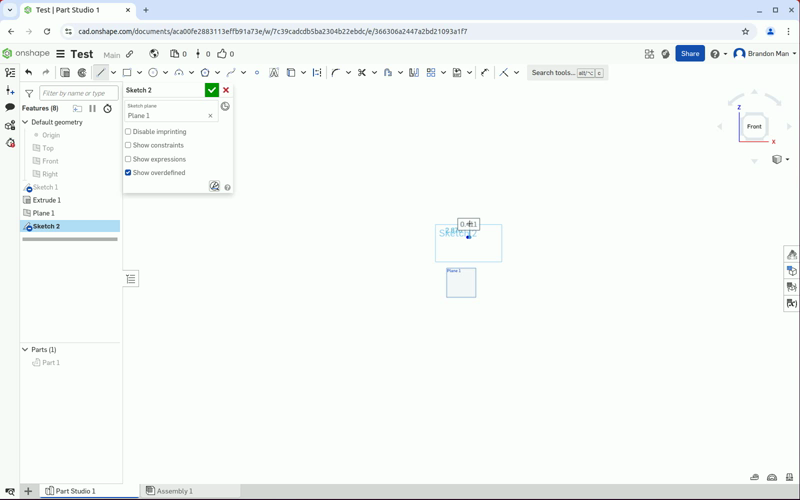
click(469, 223)
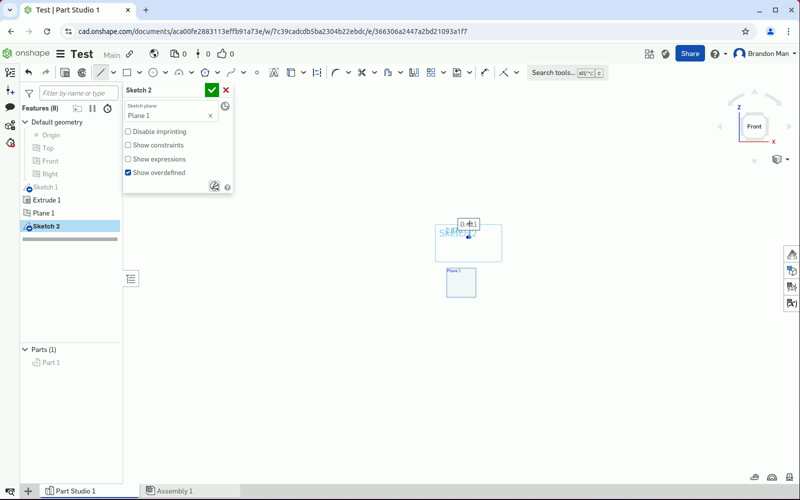
key_up(shift)
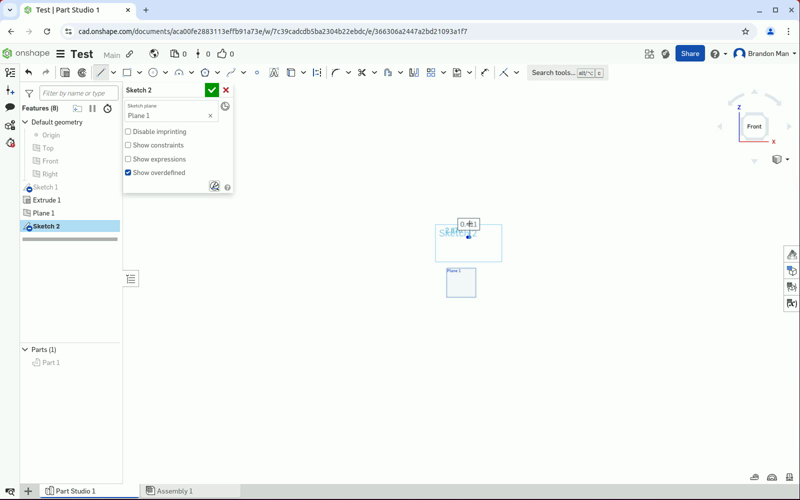
key_down(shift)
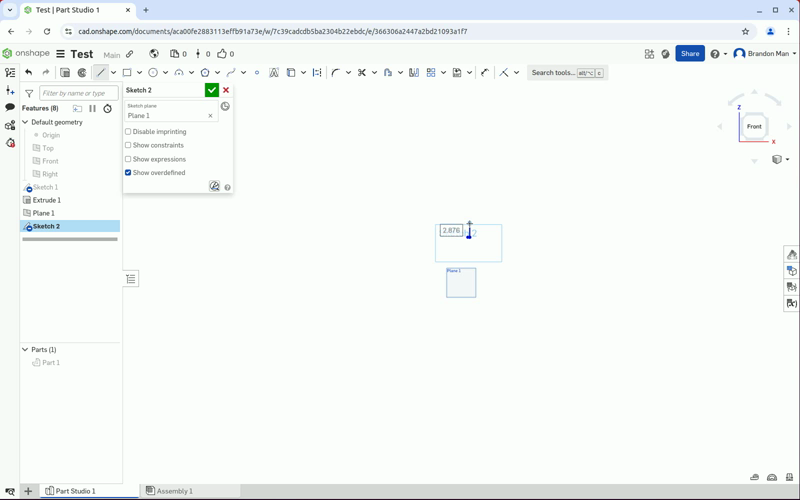
mouse_move(499, 223)
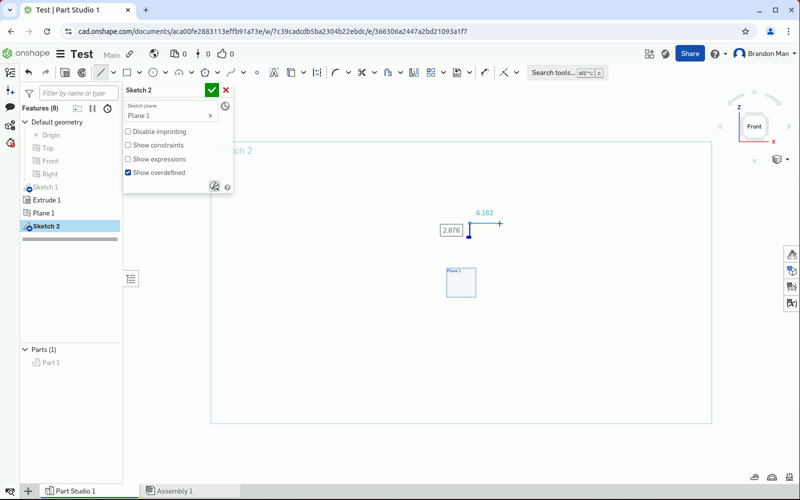
mouse_move(468, 223)
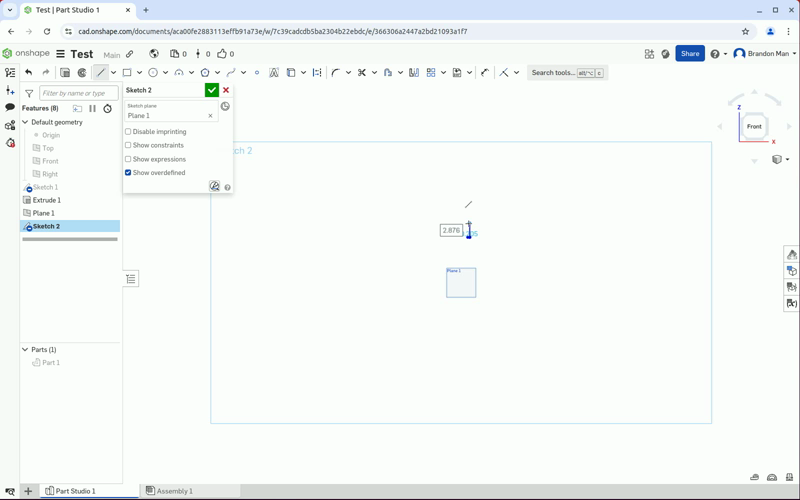
scroll(6)
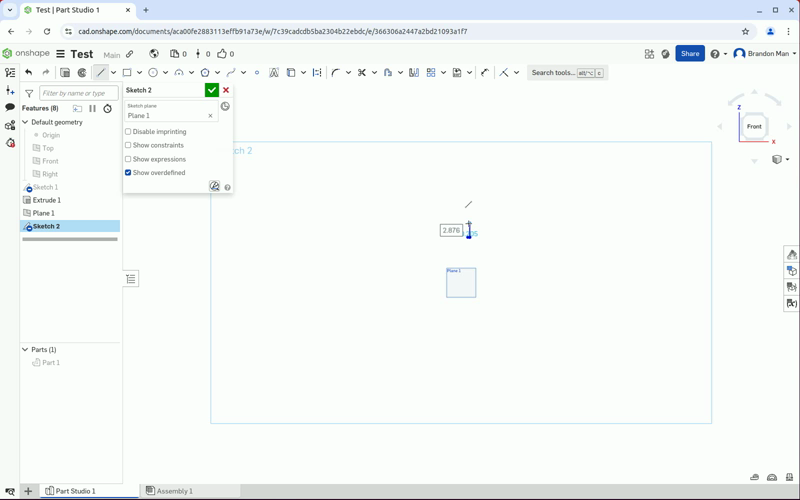
scroll(6)
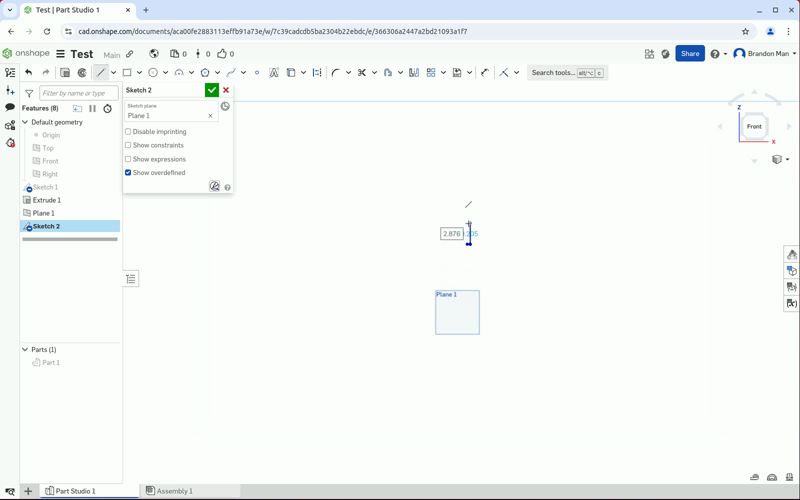
scroll(6)
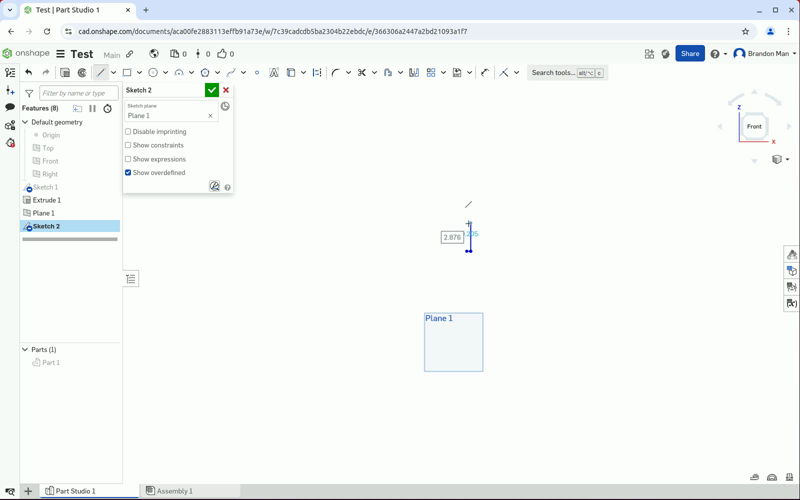
scroll(6)
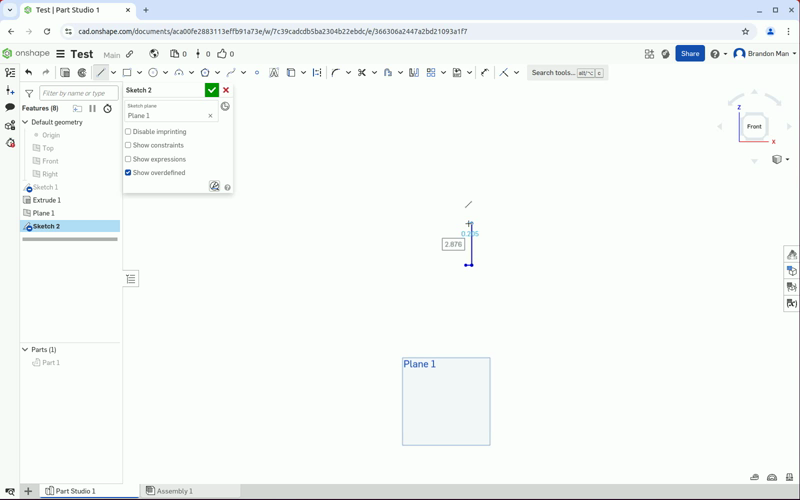
scroll(6)
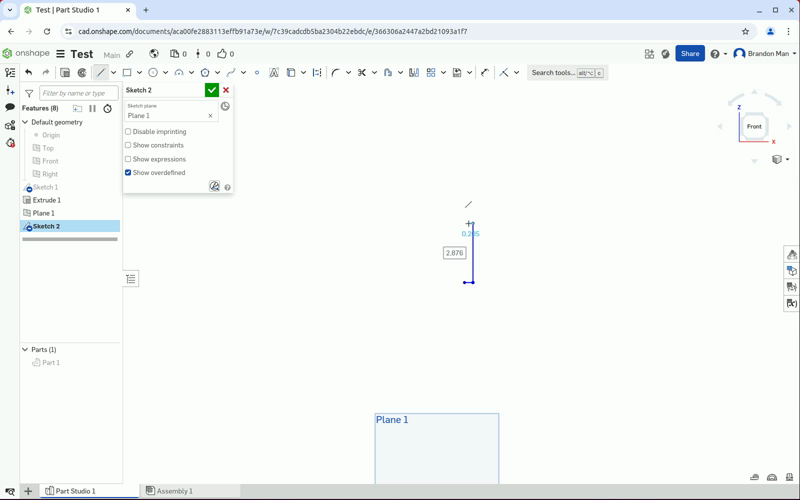
scroll(6)
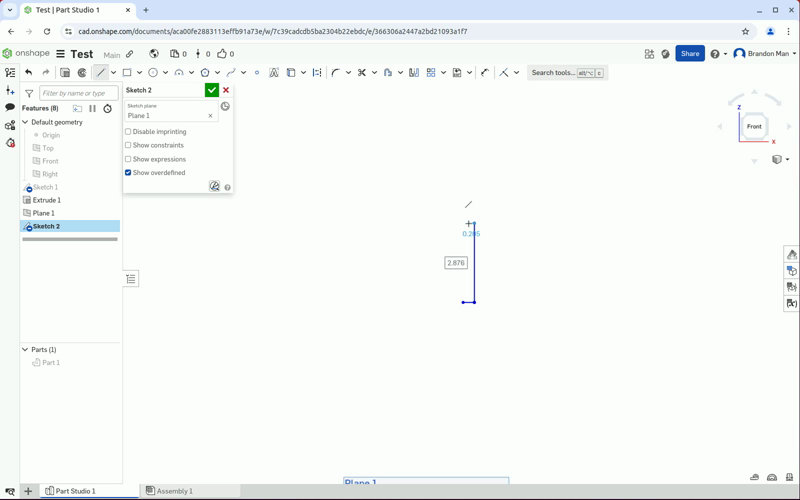
scroll(6)
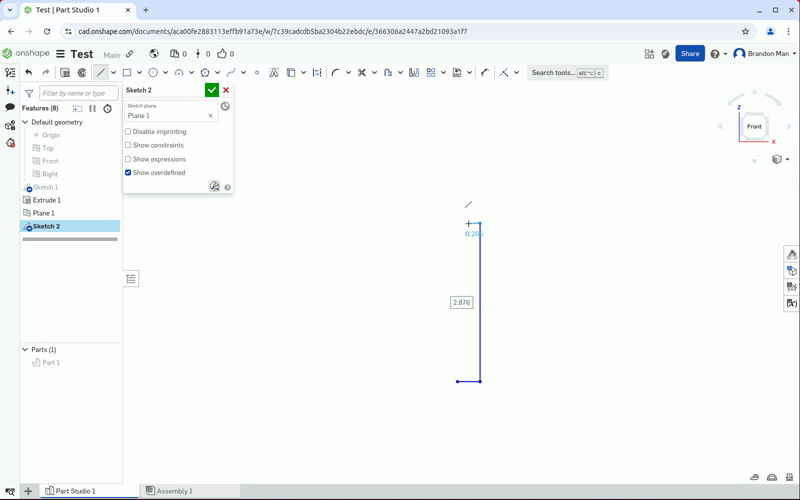
click(468, 223)
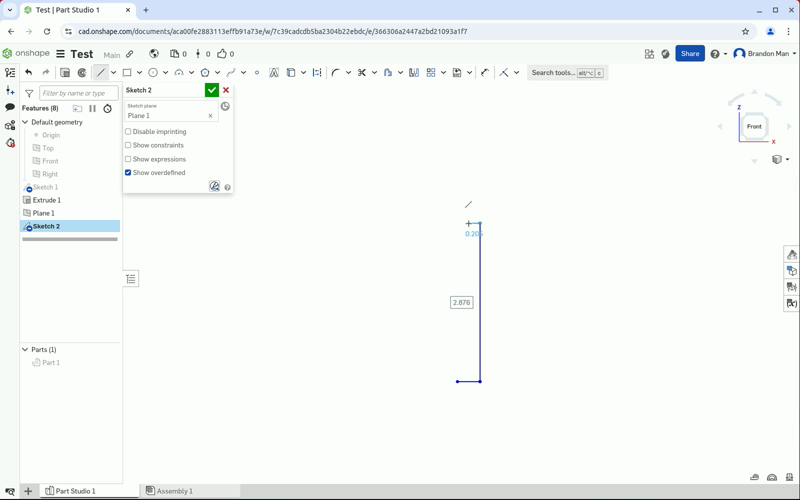
scroll(-6)
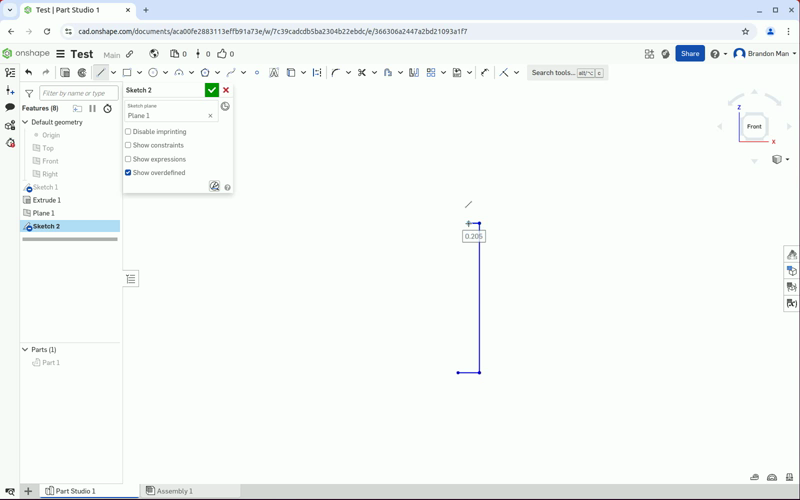
scroll(-6)
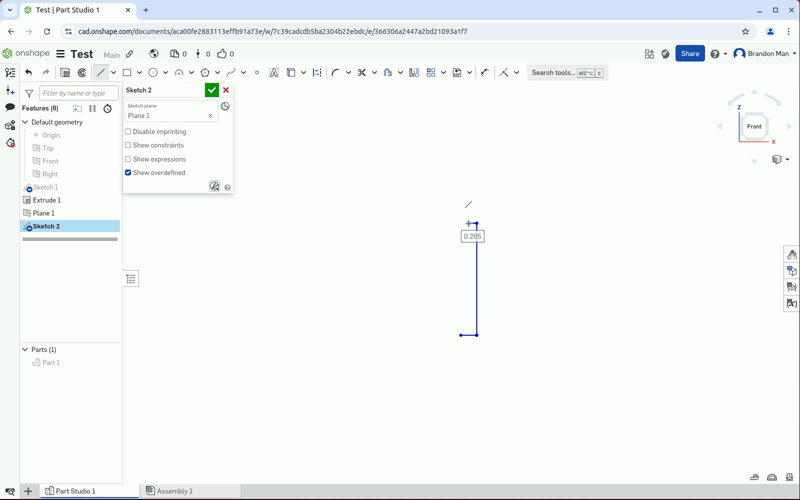
scroll(-6)
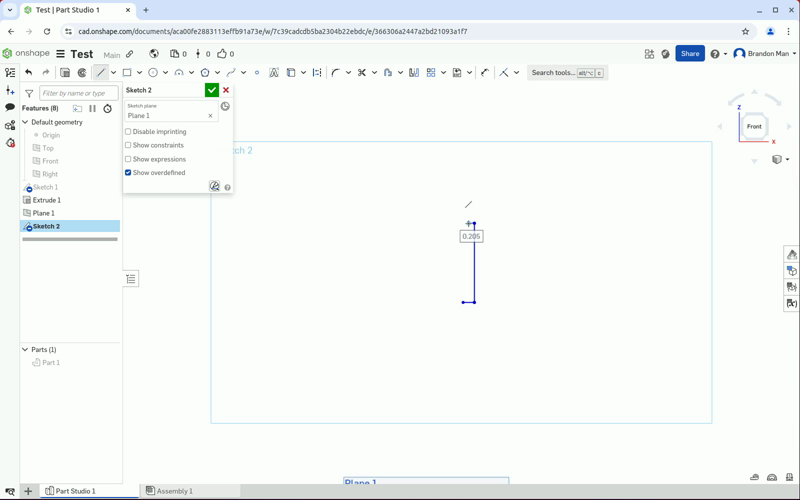
scroll(-6)
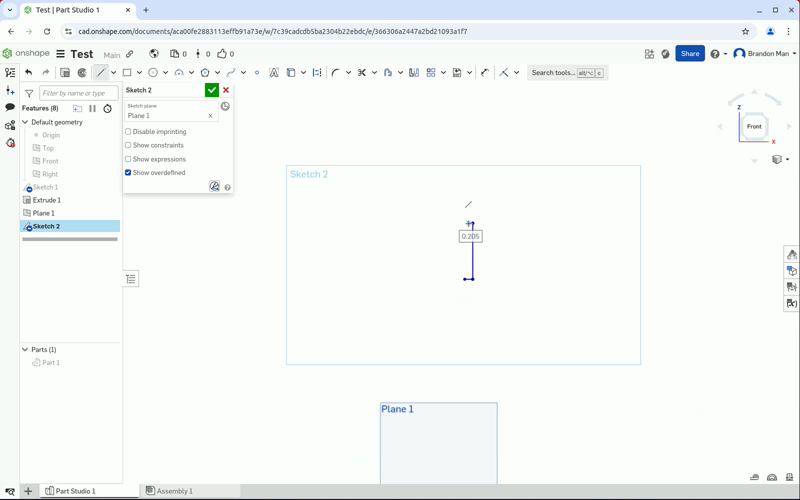
scroll(-6)
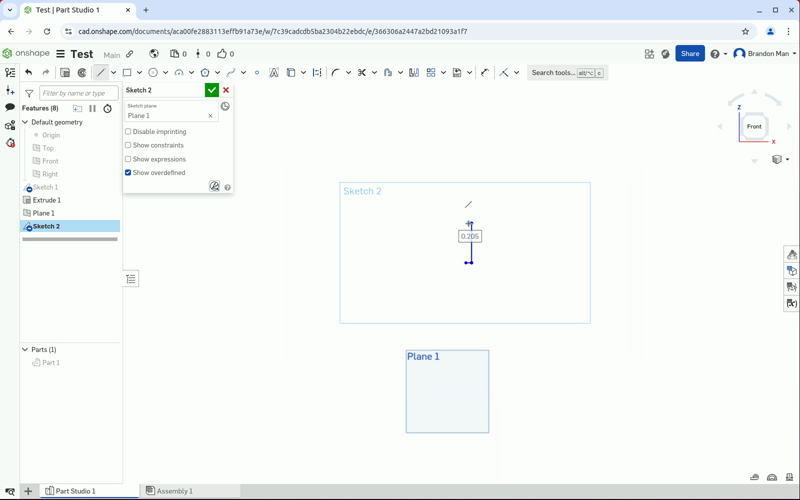
scroll(-6)
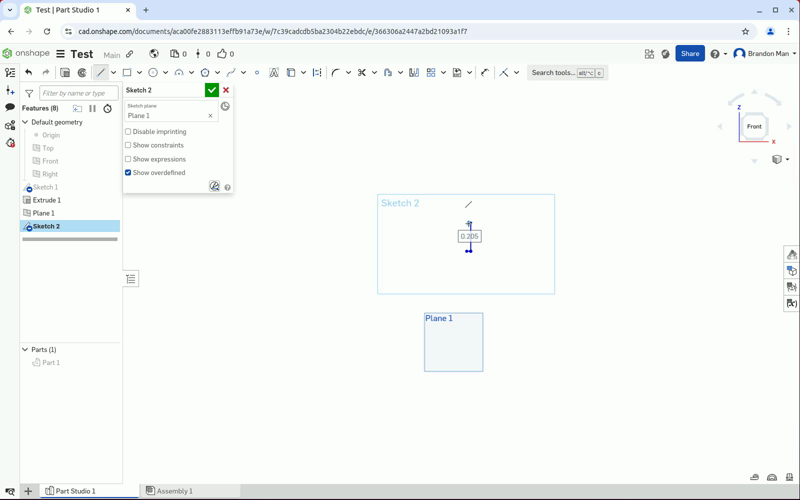
scroll(-6)
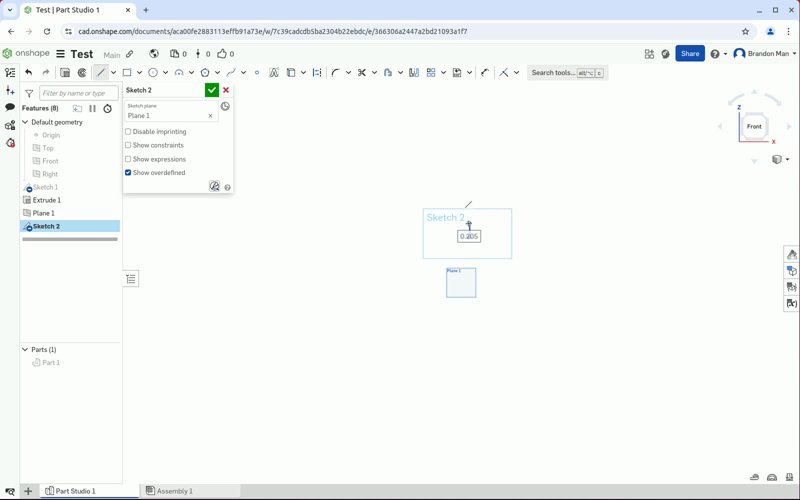
key_up(shift)
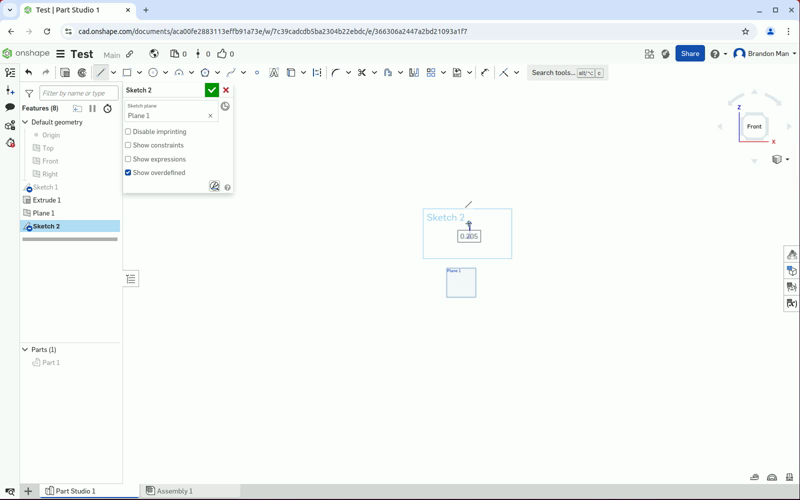
key_down(shift)
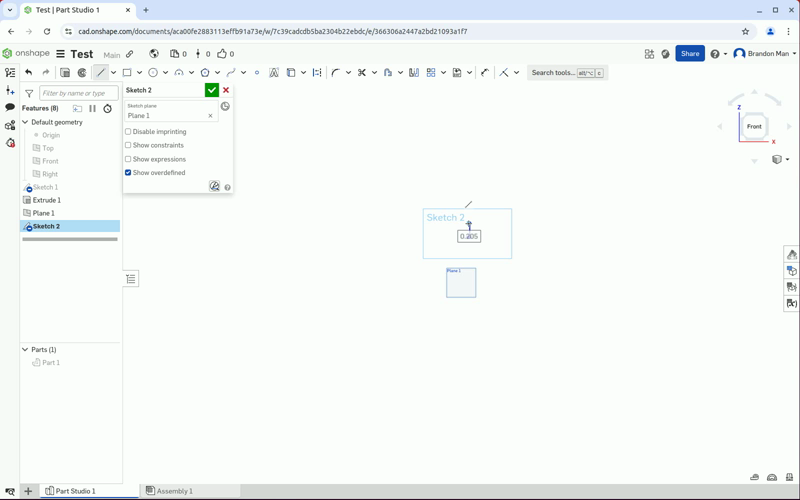
mouse_move(498, 223)
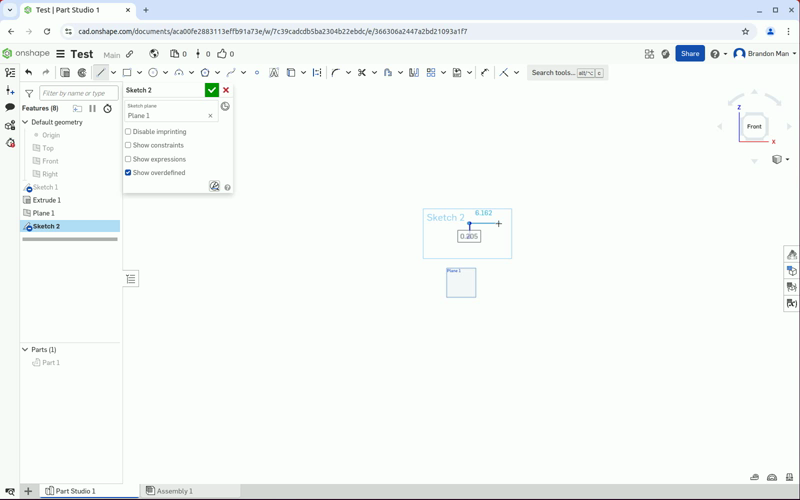
mouse_move(467, 223)
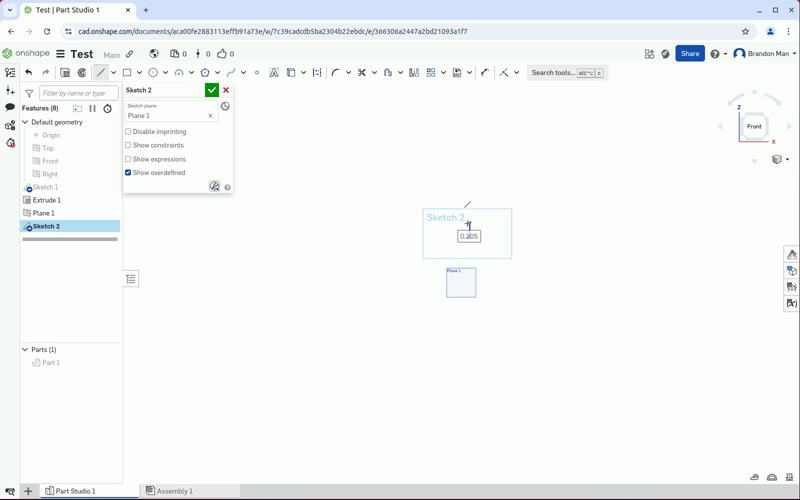
scroll(6)
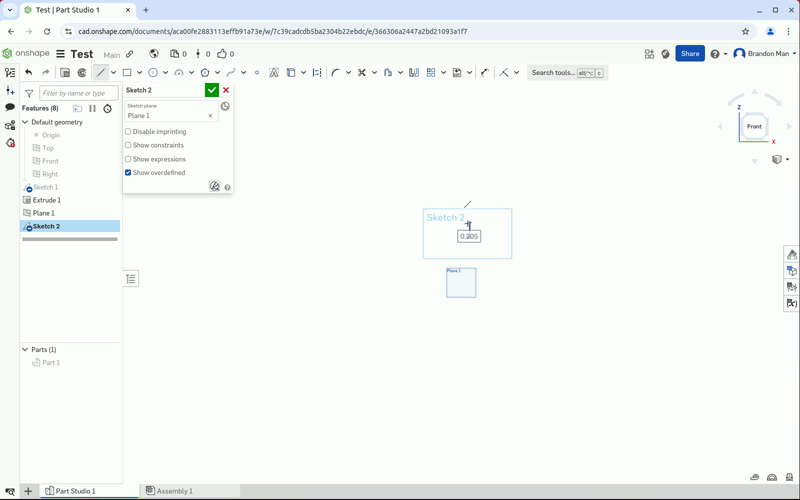
scroll(6)
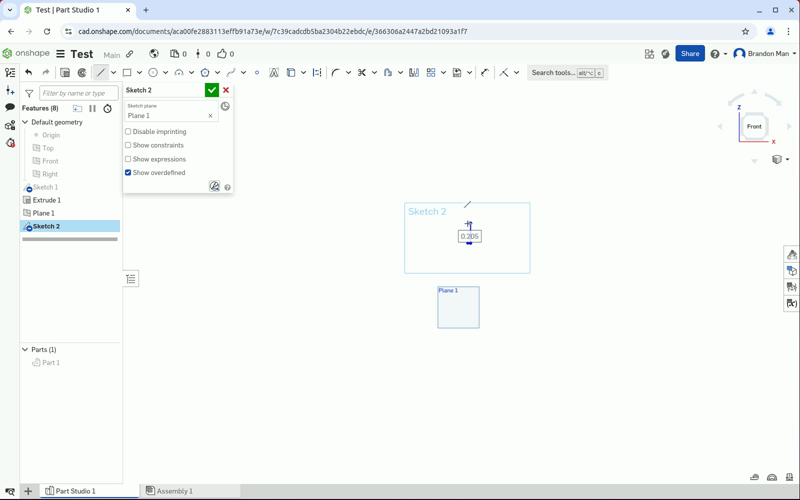
scroll(6)
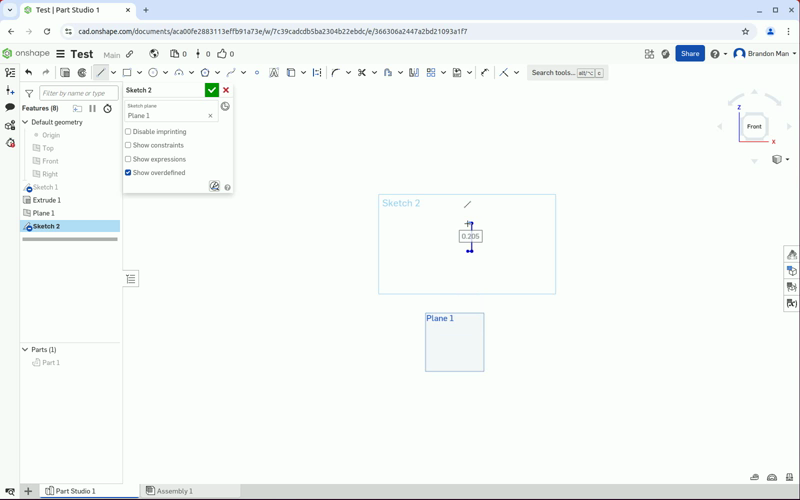
scroll(6)
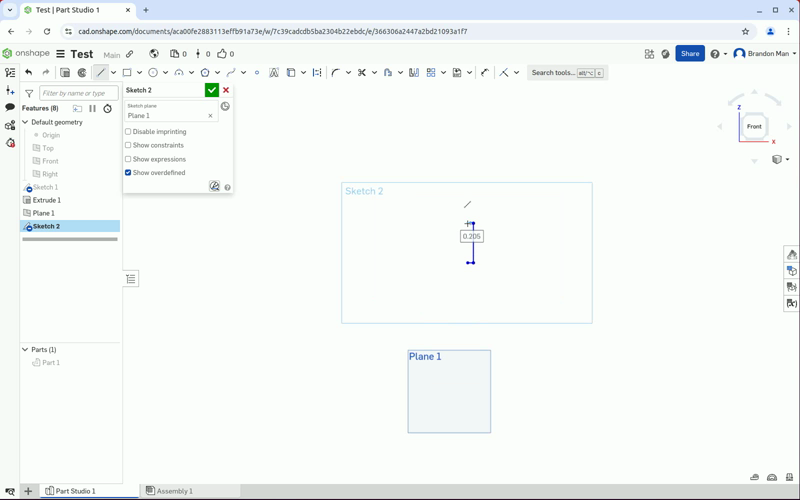
scroll(6)
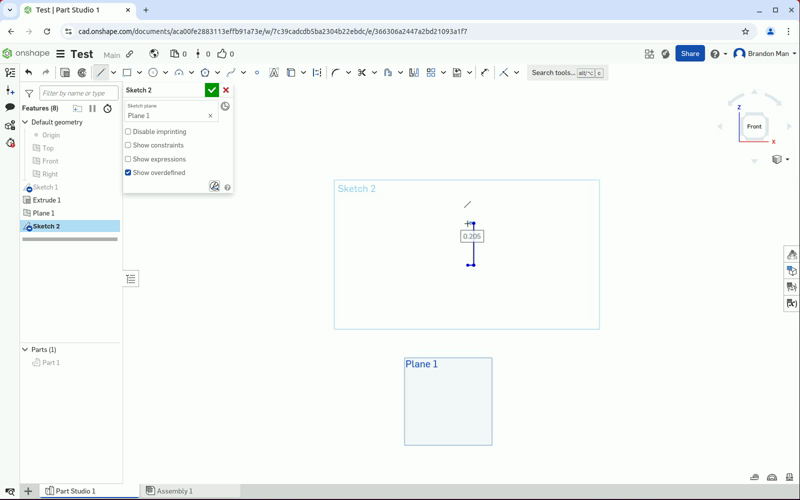
scroll(6)
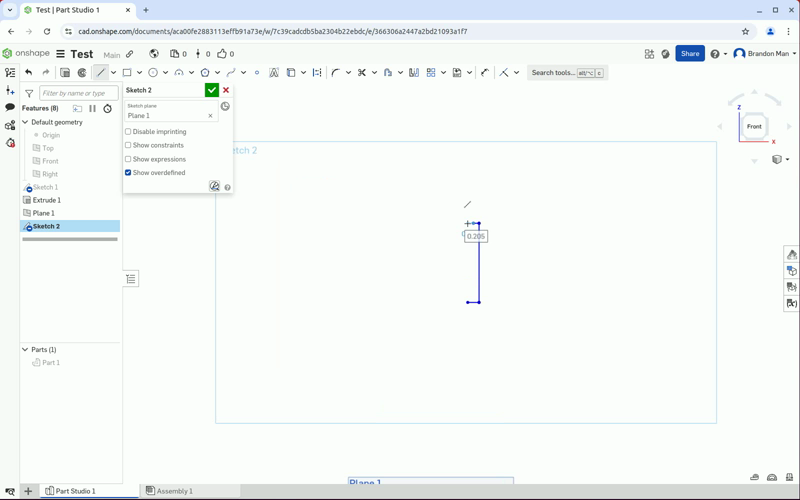
scroll(6)
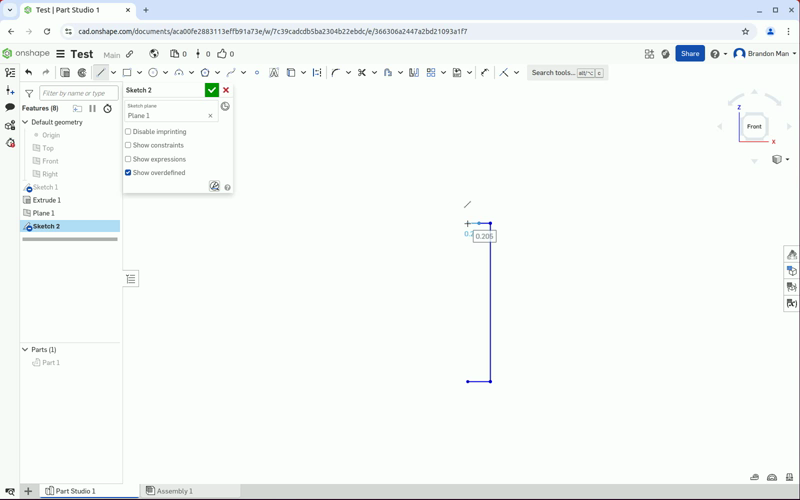
click(467, 223)
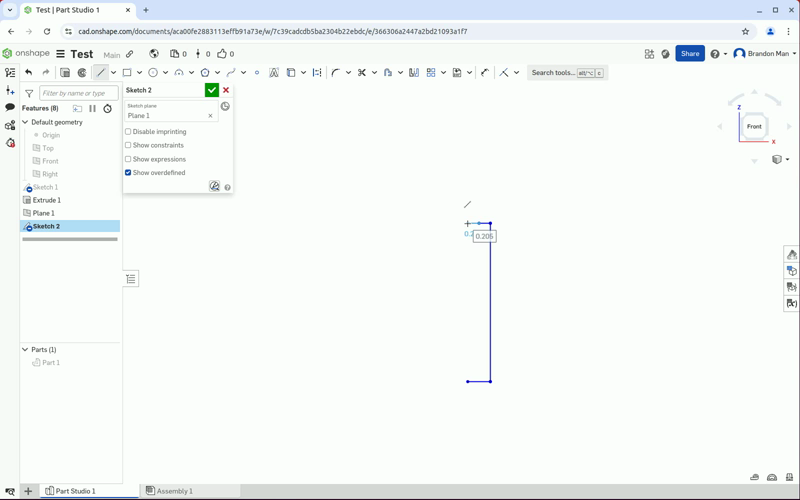
scroll(-6)
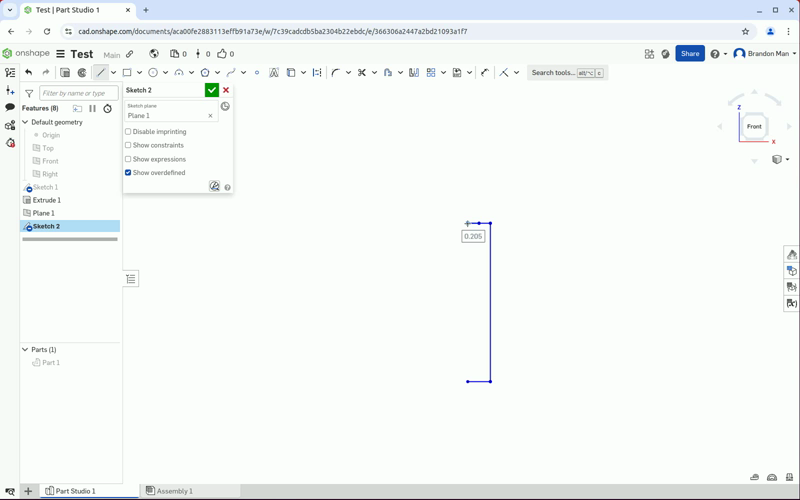
scroll(-6)
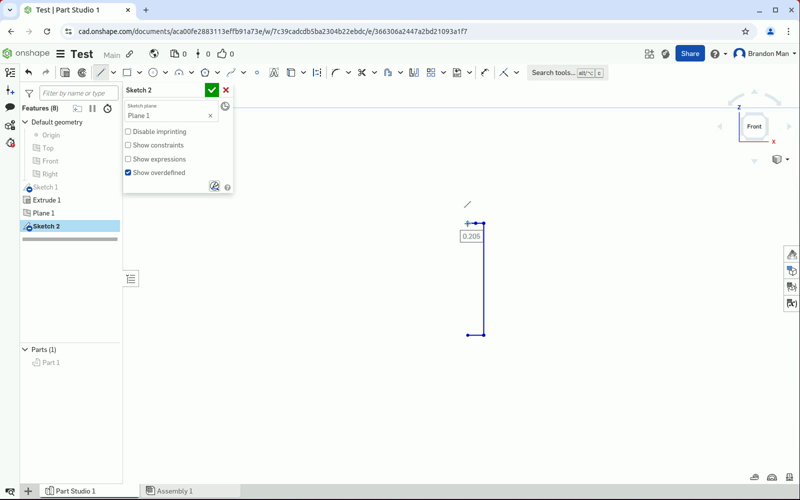
scroll(-6)
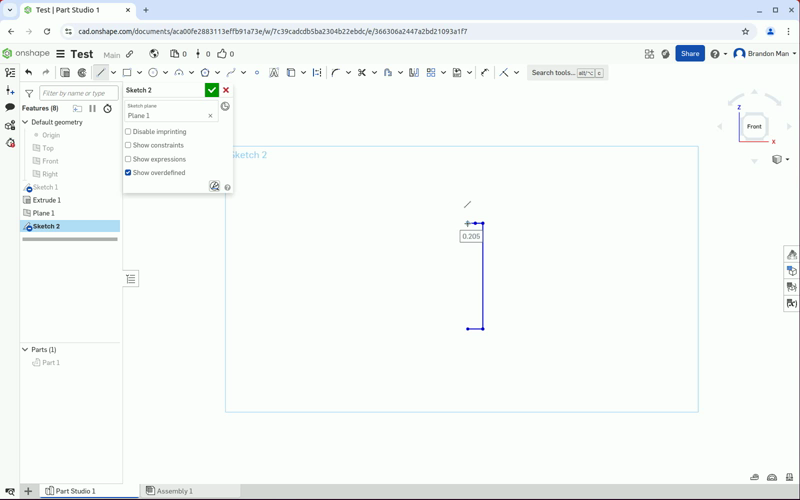
scroll(-6)
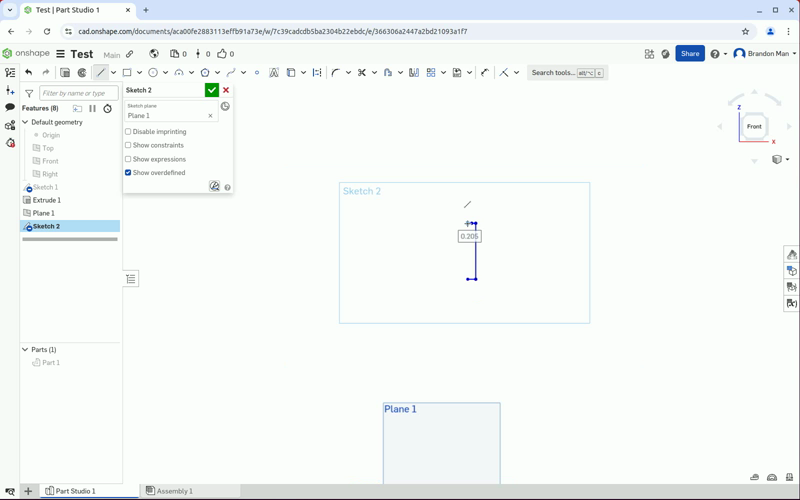
scroll(-6)
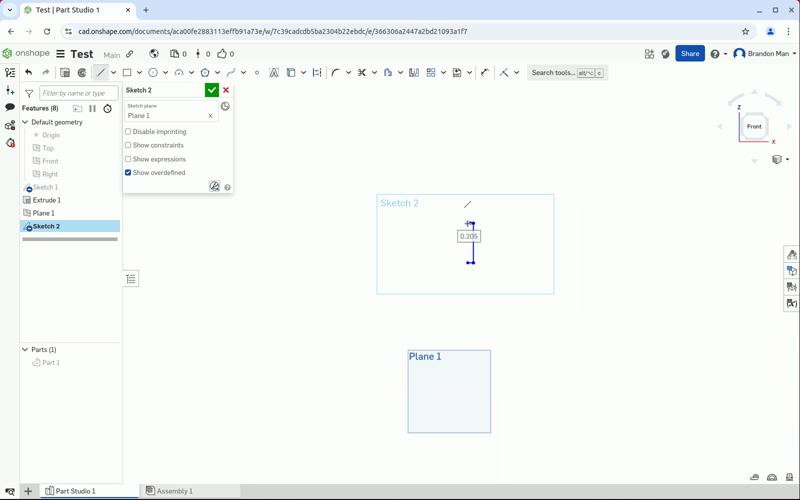
scroll(-6)
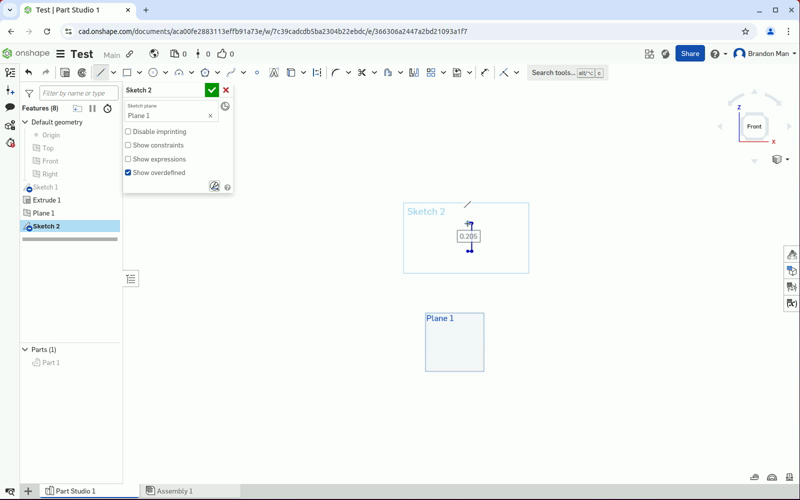
scroll(-6)
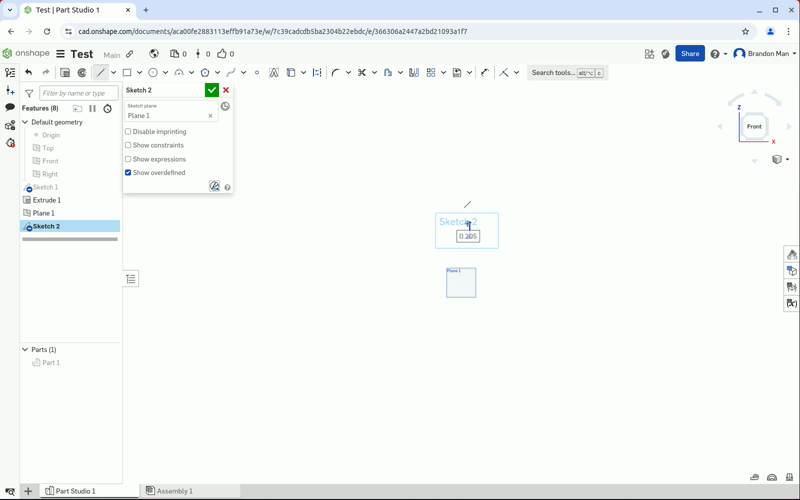
key_up(shift)
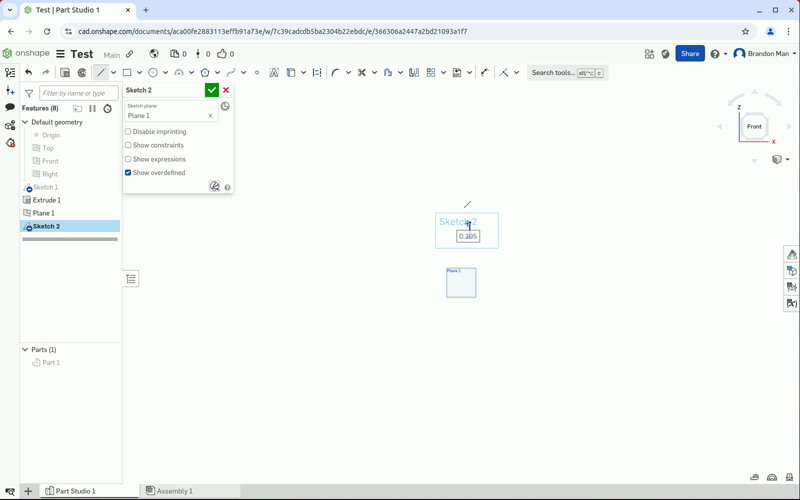
mouse_move(497, 223)
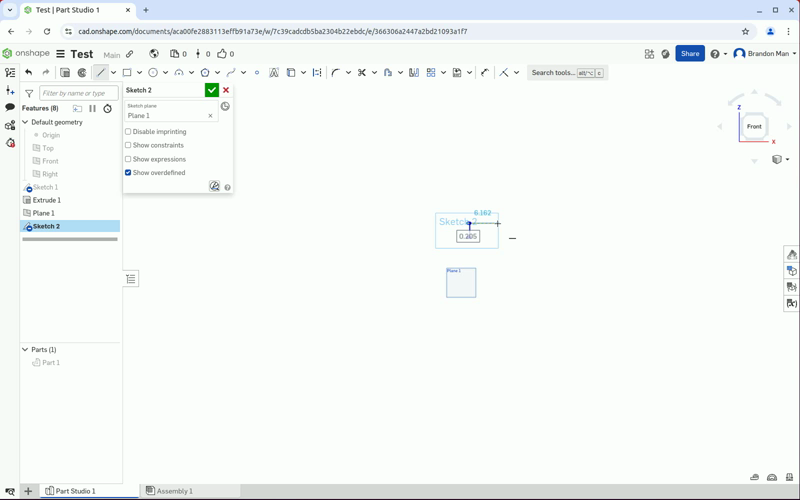
key_down(shift)
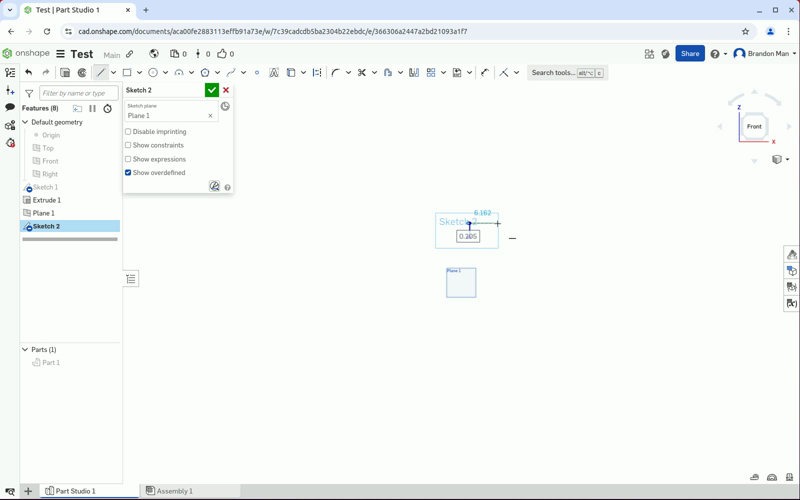
mouse_move(467, 237)
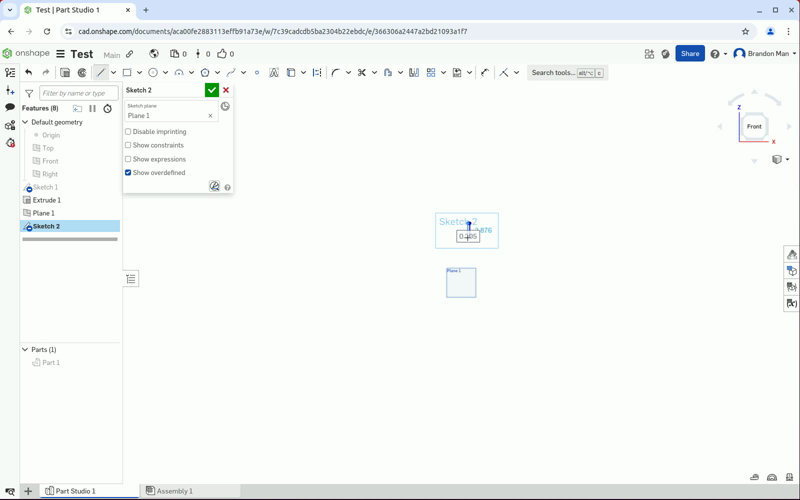
scroll(6)
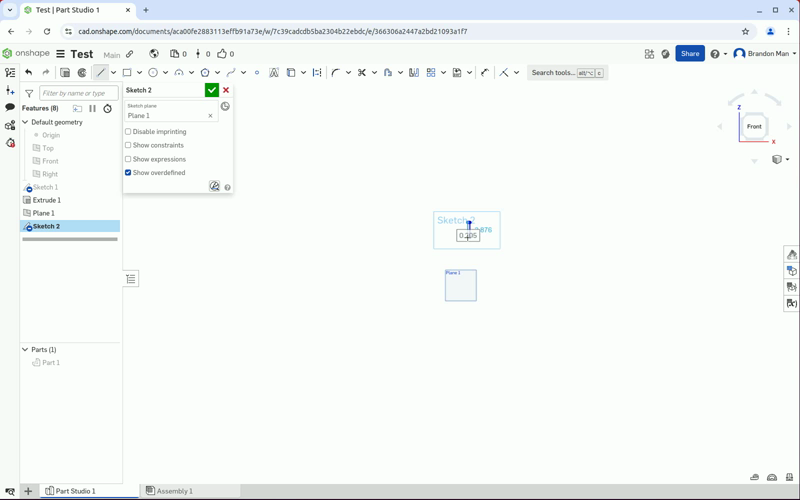
scroll(6)
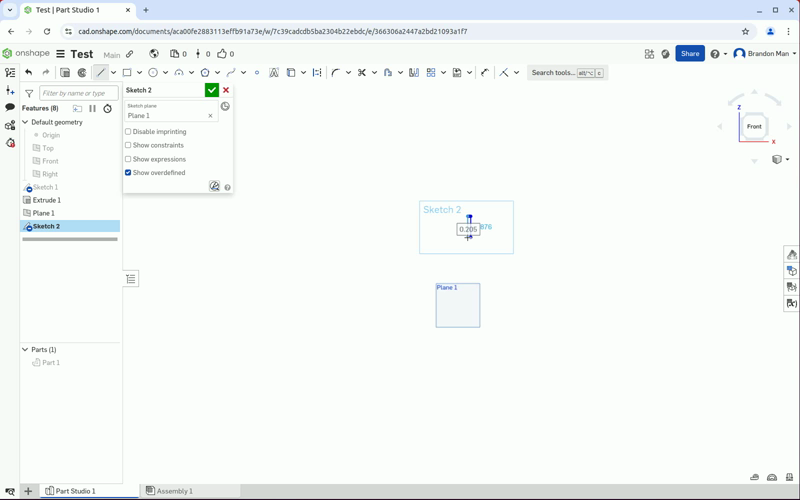
scroll(6)
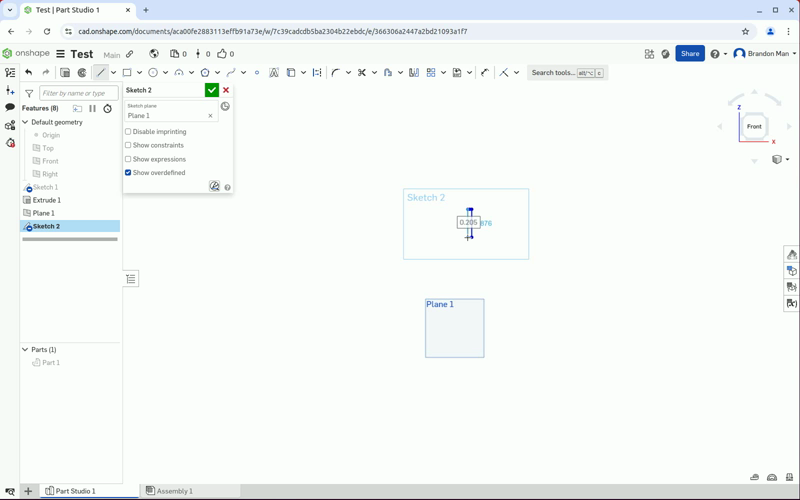
scroll(6)
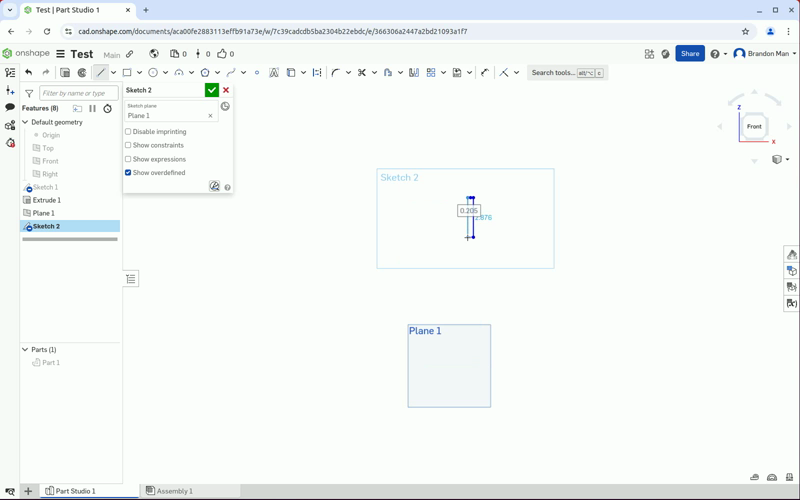
scroll(6)
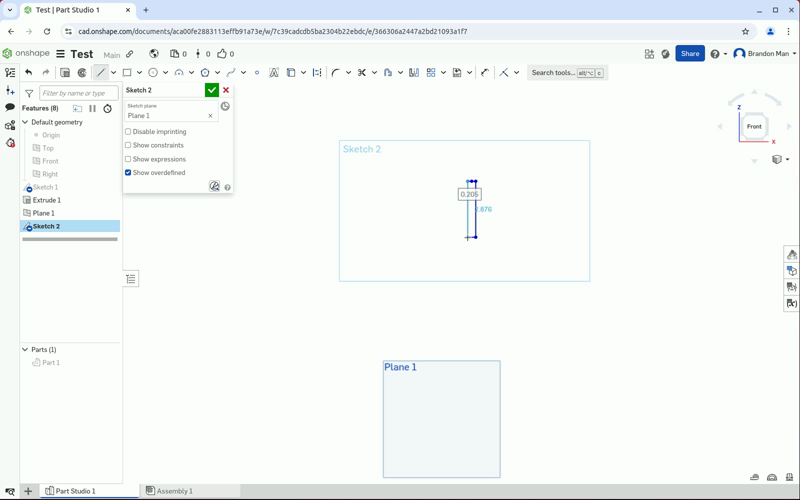
scroll(6)
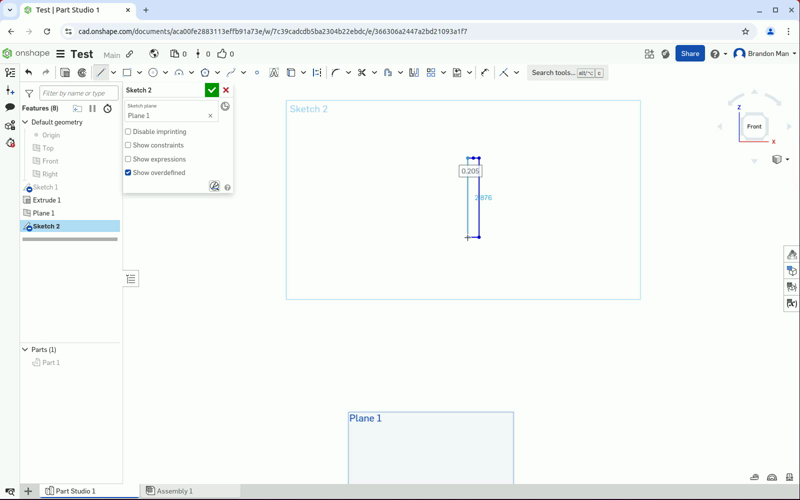
scroll(6)
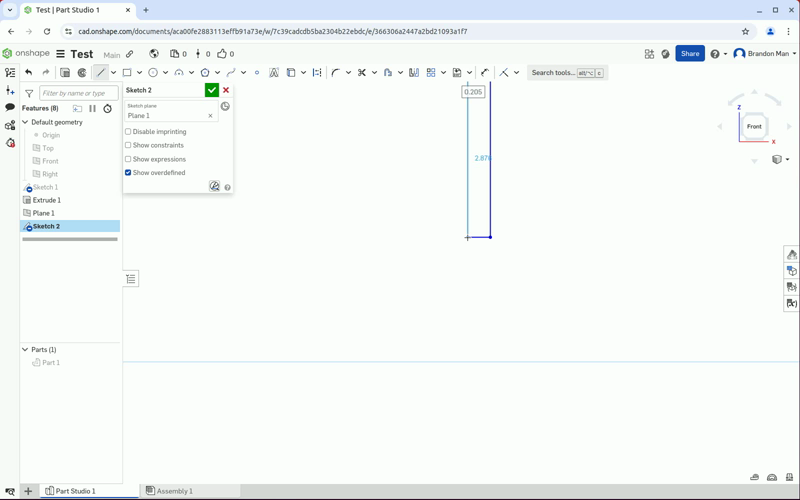
key_up(shift)
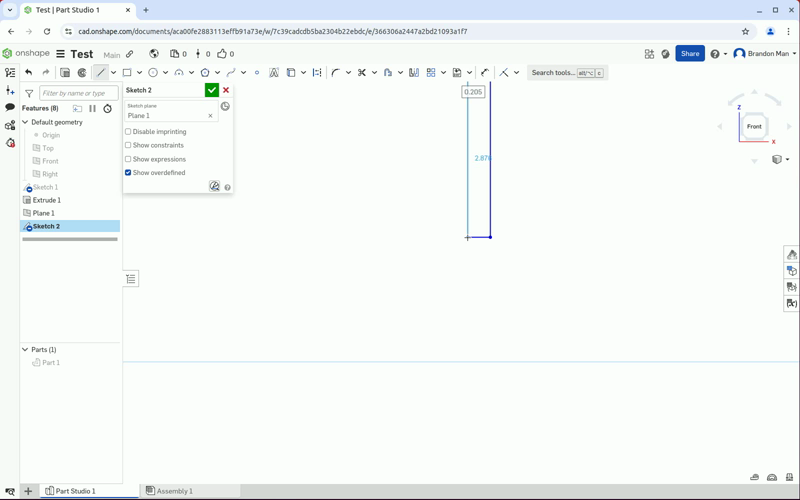
click(467, 237)
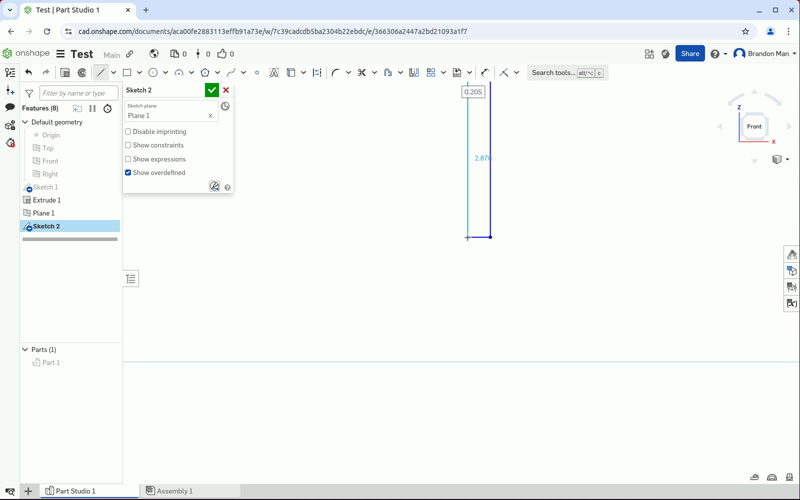
scroll(-6)
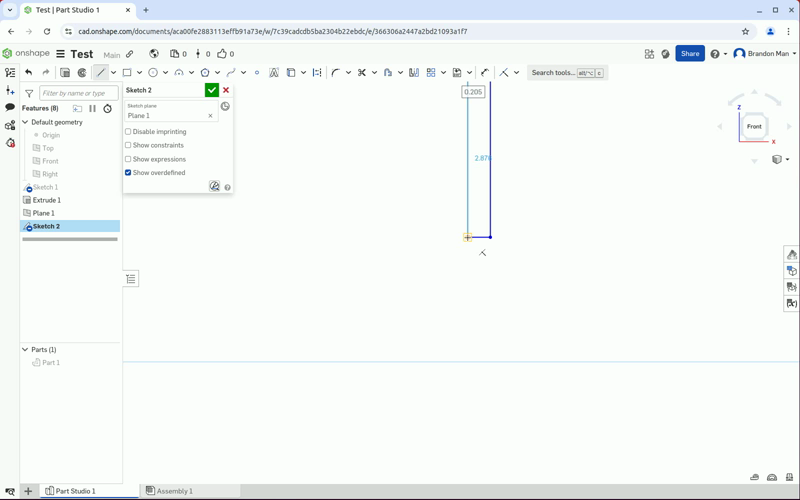
scroll(-6)
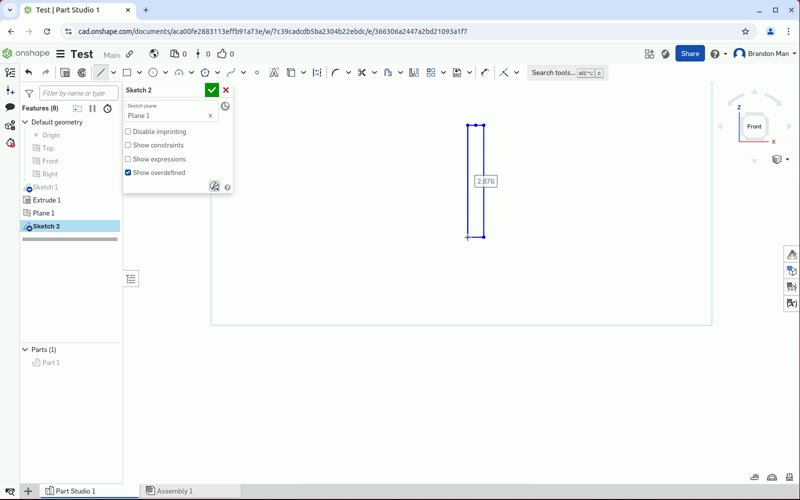
scroll(-6)
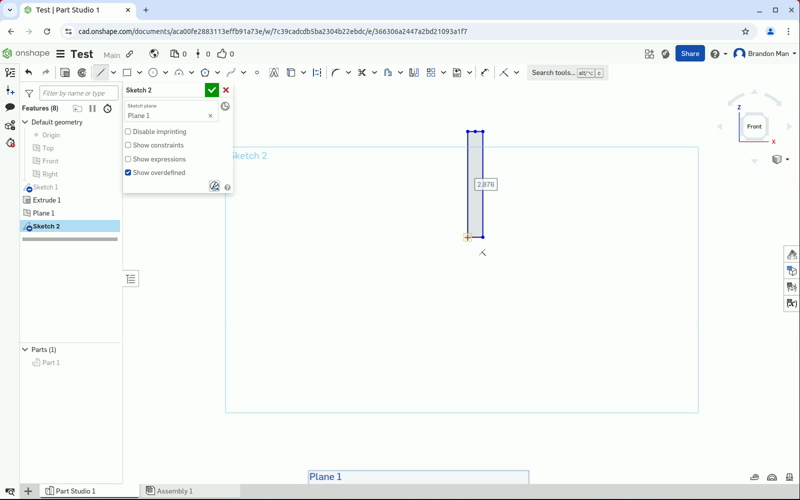
scroll(-6)
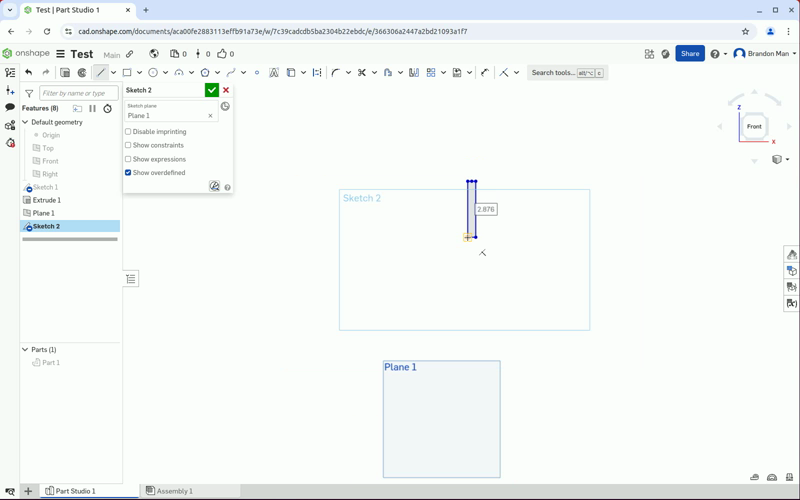
scroll(-6)
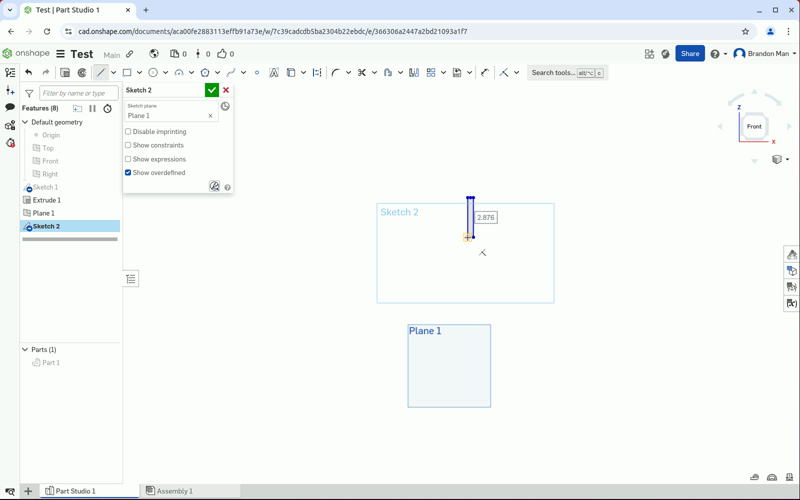
scroll(-6)
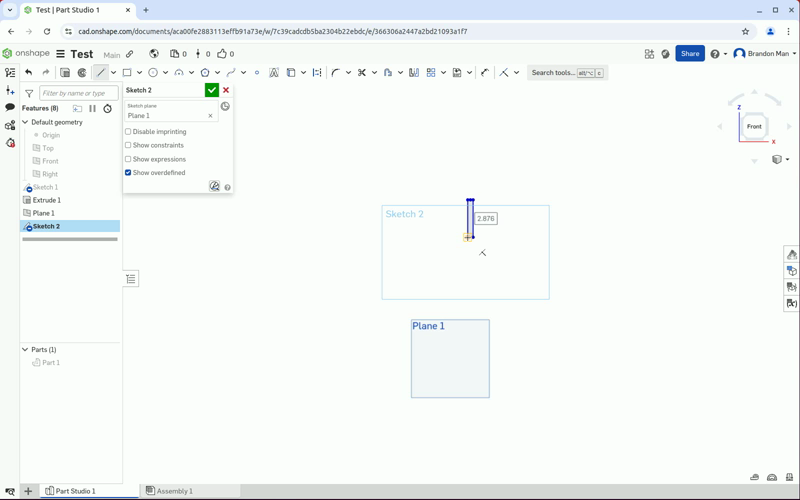
scroll(-6)
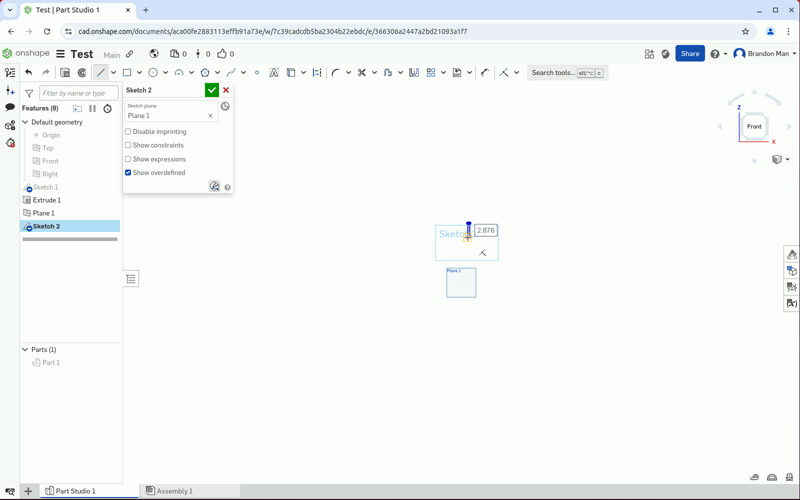
key(esc)
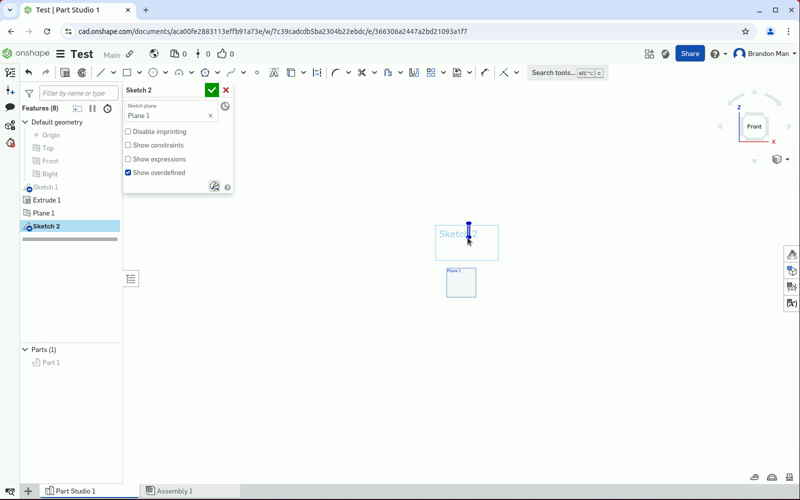
mouse_move(469, 226)
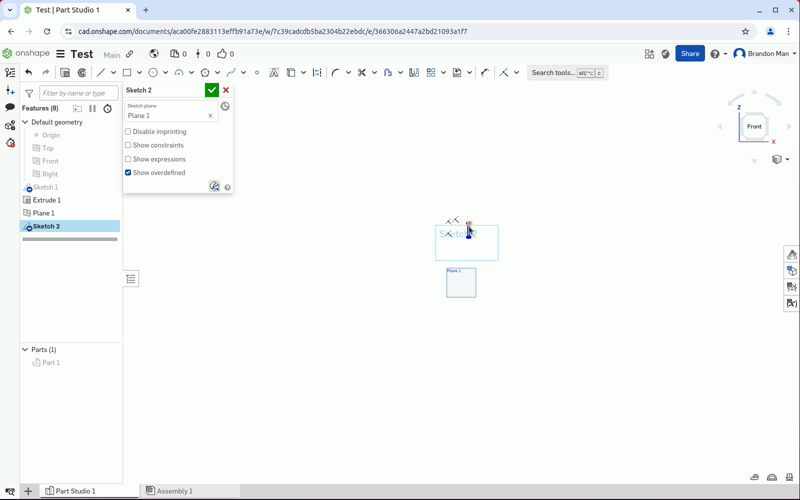
scroll(6)
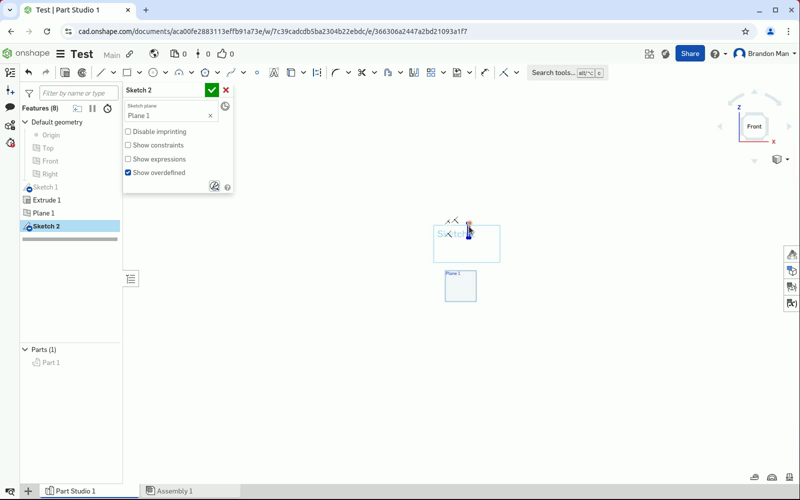
scroll(6)
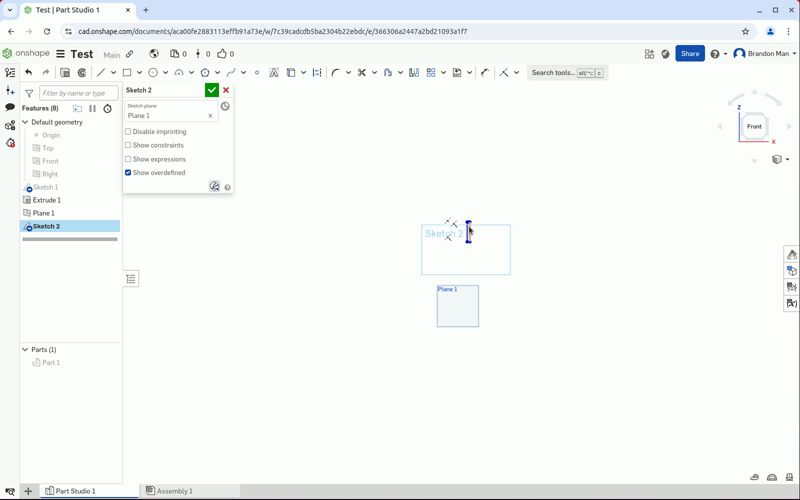
scroll(6)
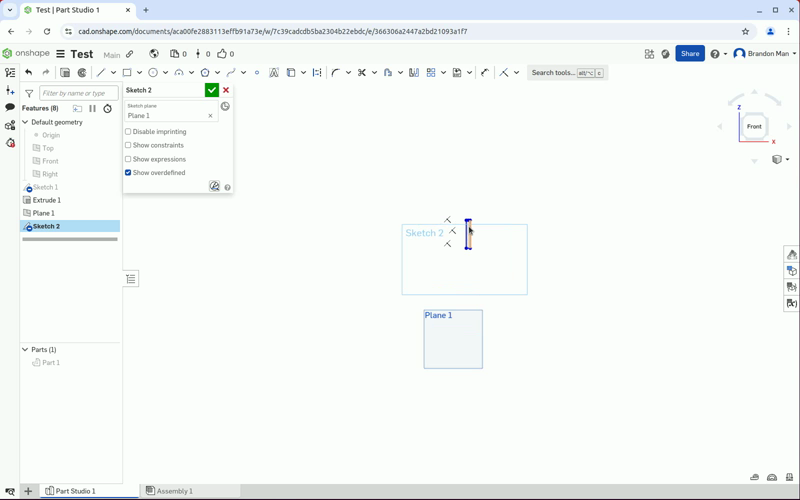
scroll(6)
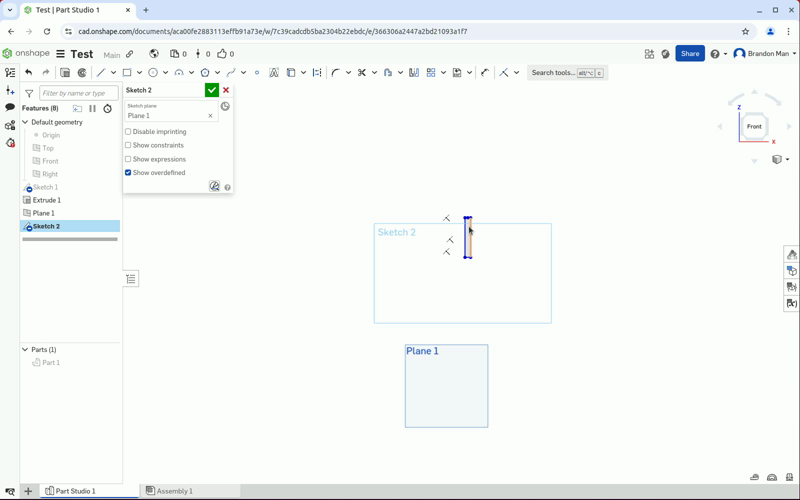
scroll(6)
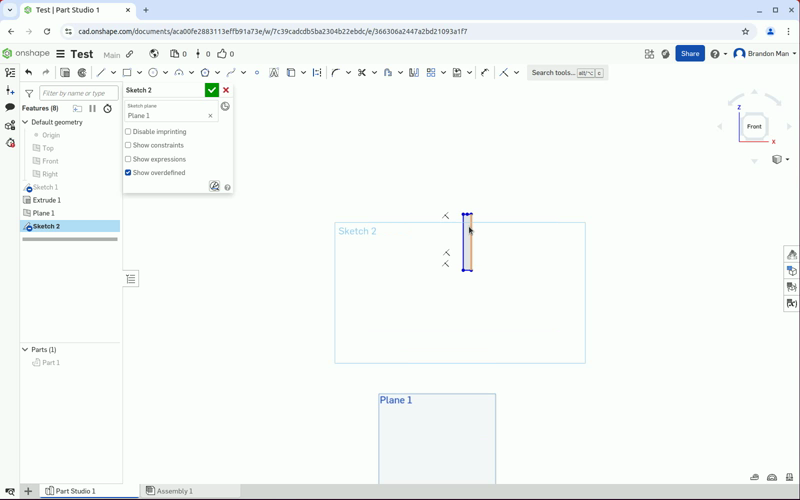
scroll(6)
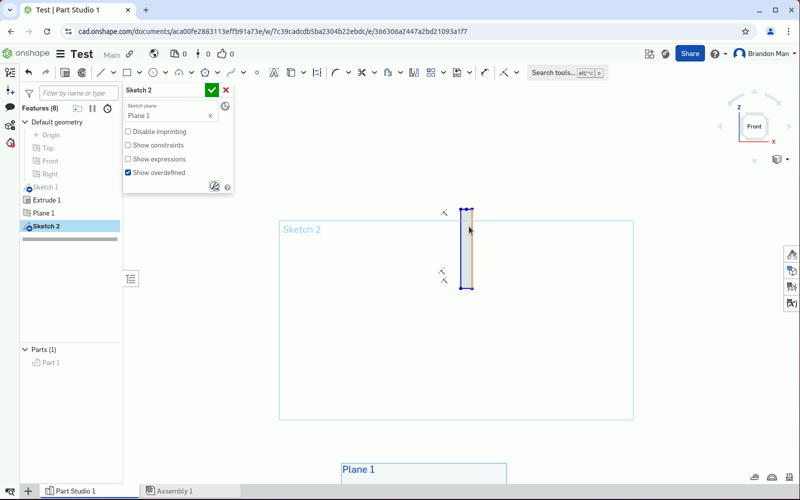
scroll(6)
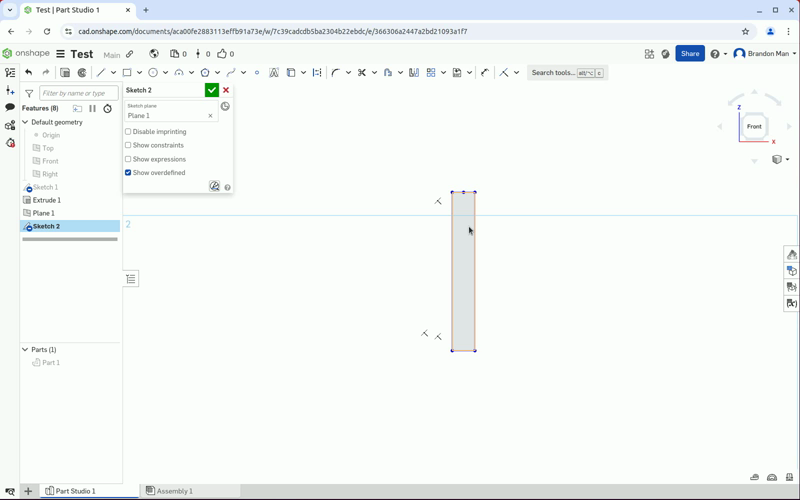
click(469, 226)
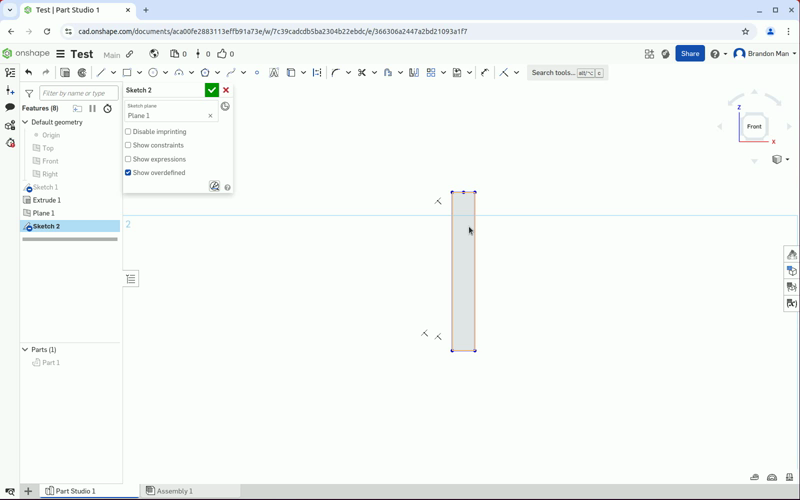
scroll(-6)
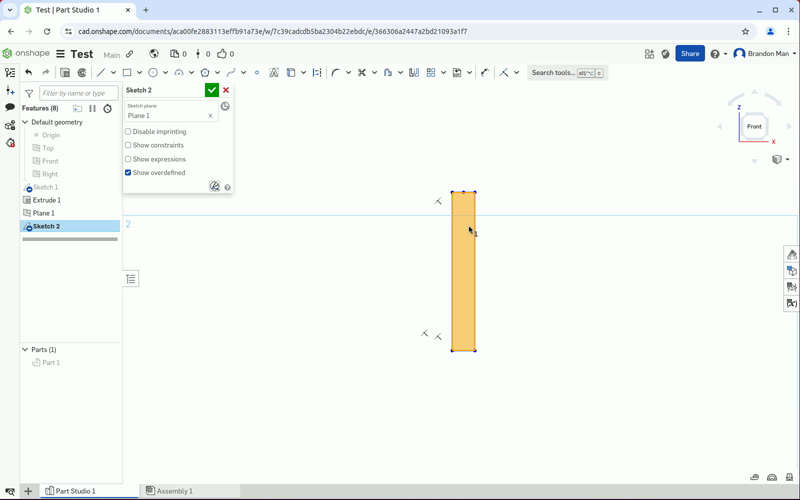
scroll(-6)
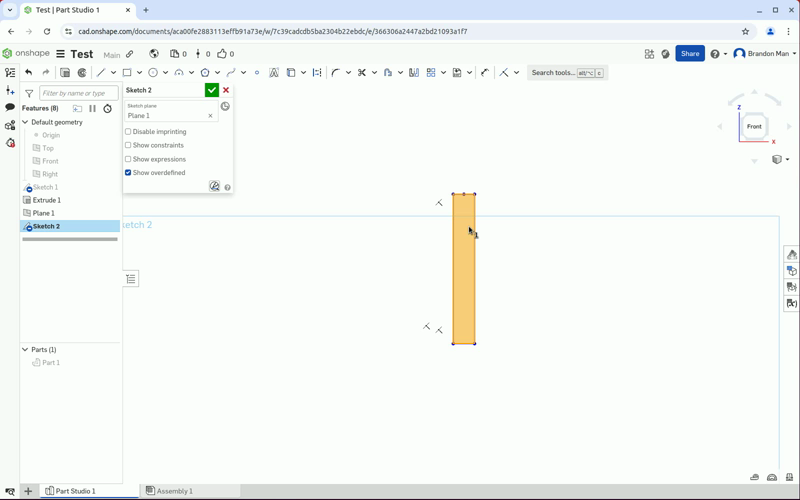
scroll(-6)
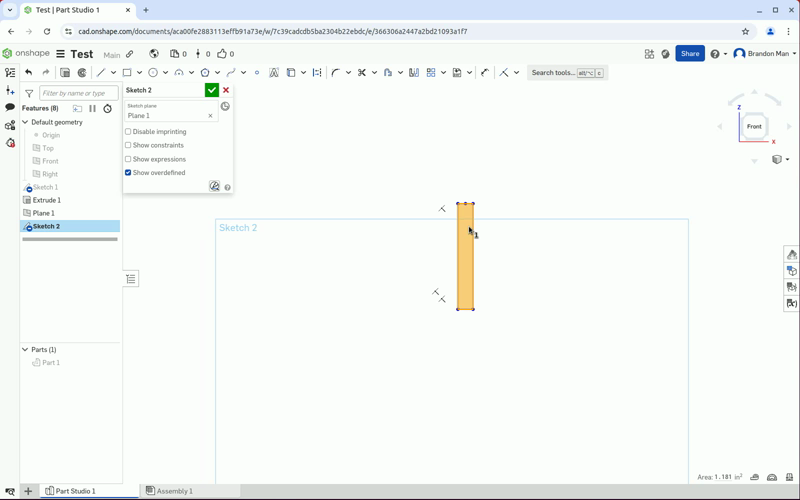
scroll(-6)
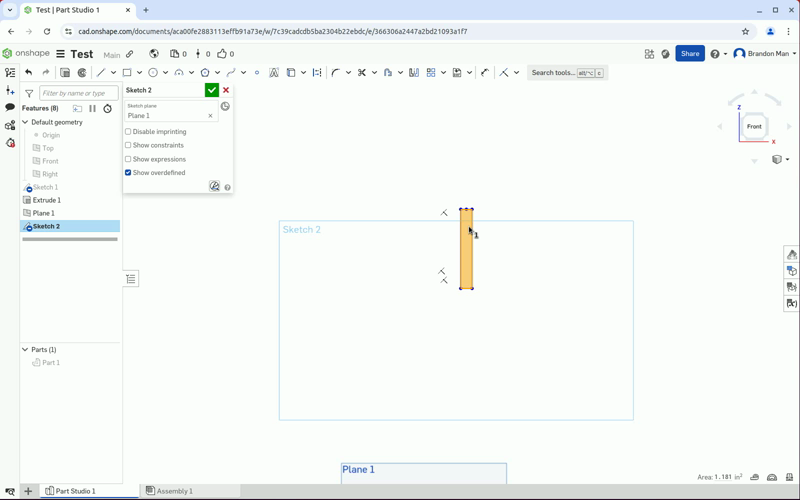
scroll(-6)
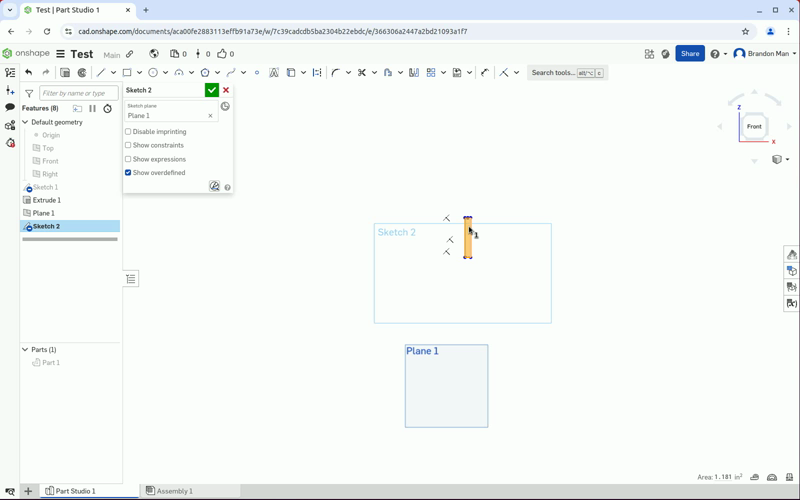
scroll(-6)
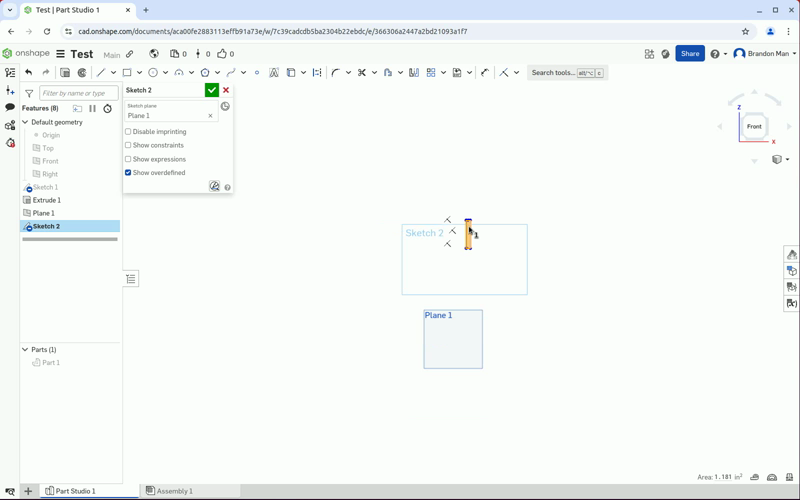
scroll(-6)
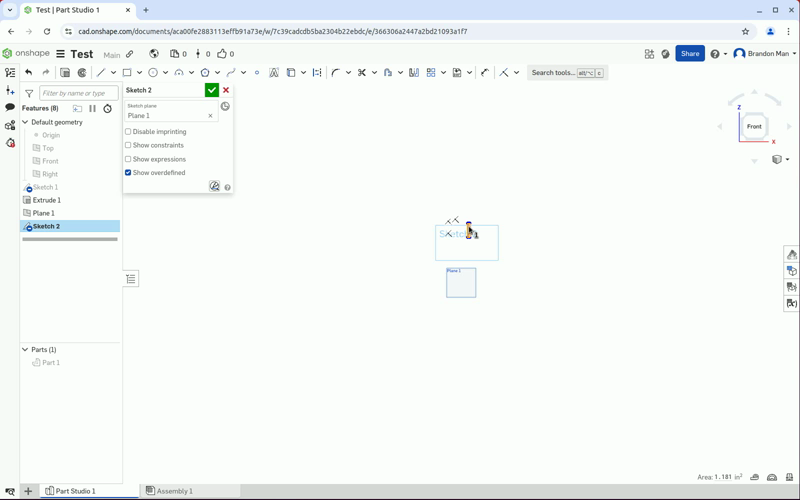
mouse_move(73, 352)
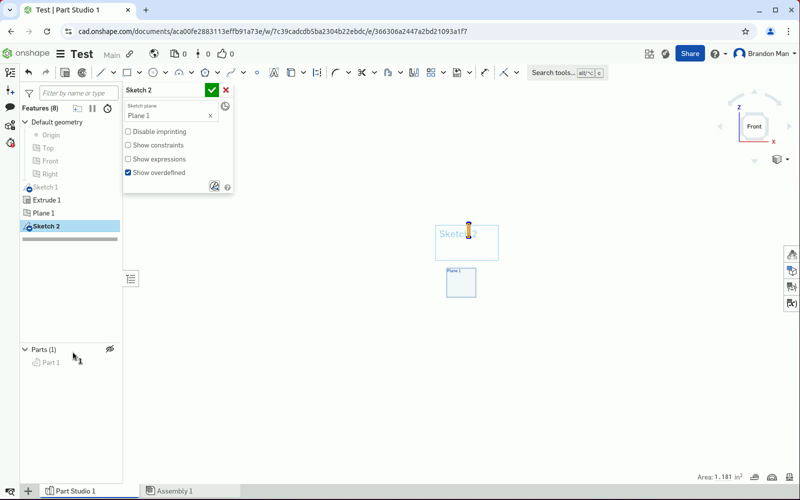
key(shift+y)
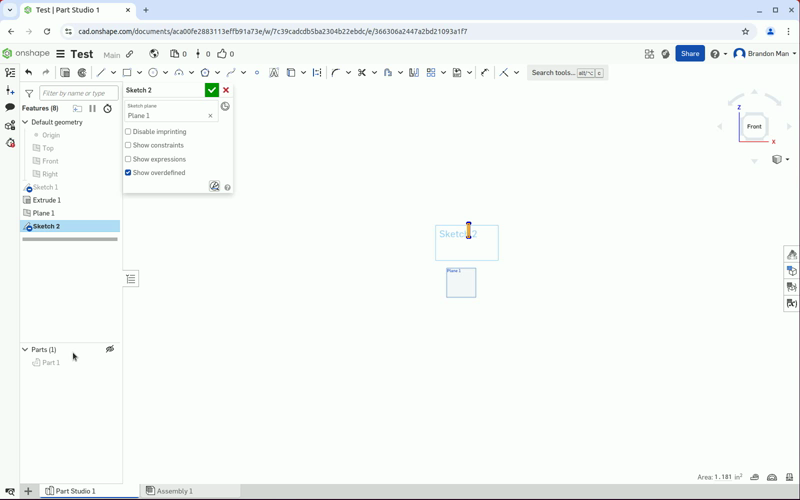
key(shift+e)
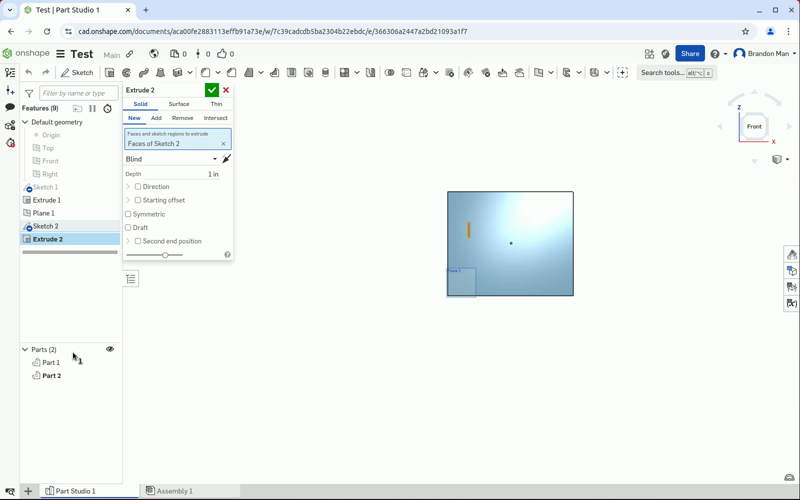
mouse_move(143, 106)
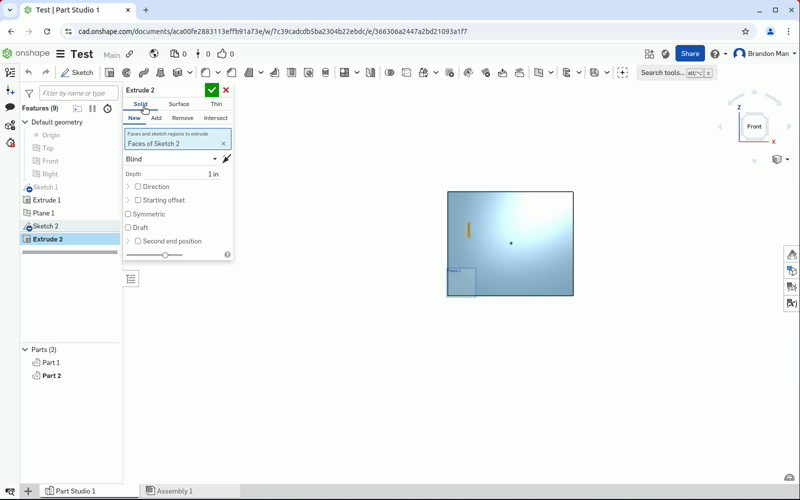
click(143, 106)
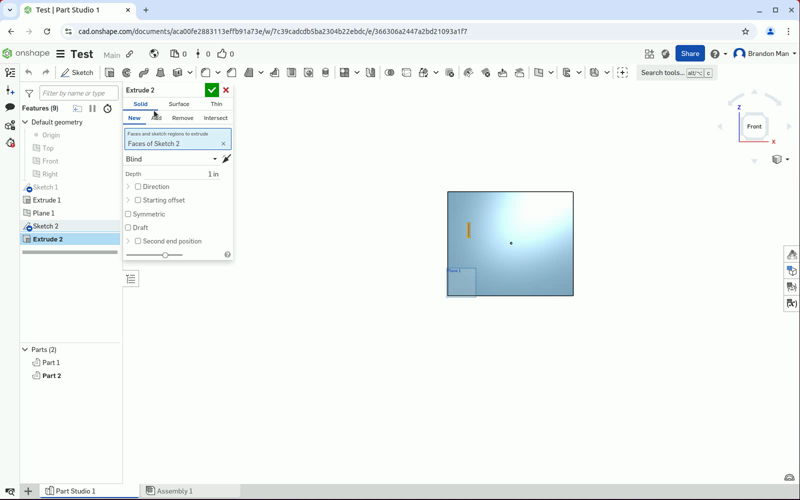
mouse_move(186, 120)
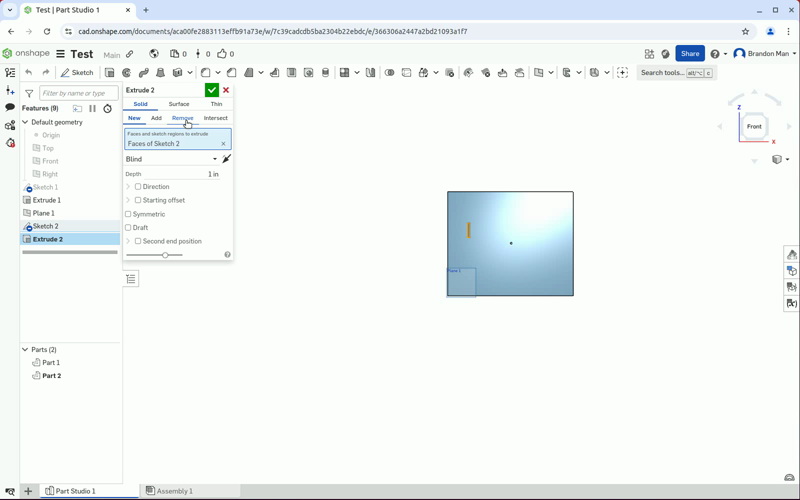
click(186, 120)
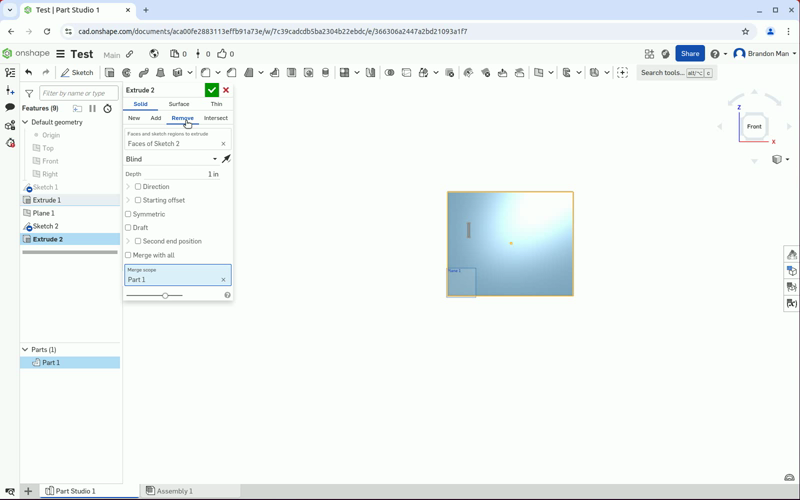
key(tab, 4)
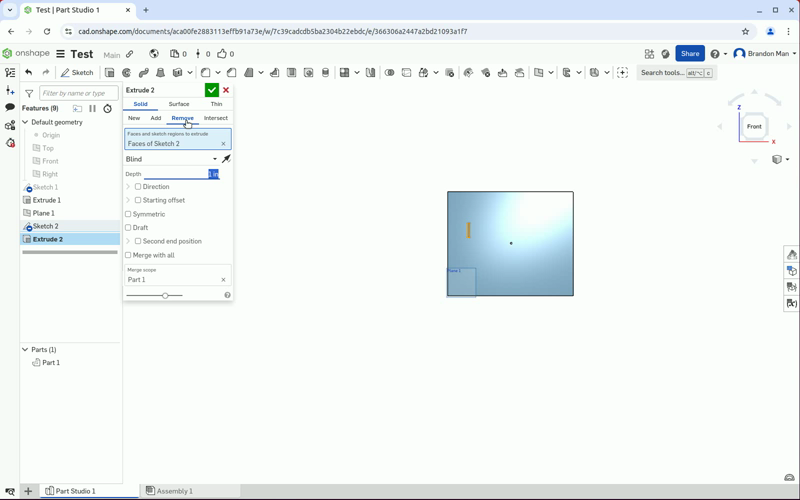
text(0.963)
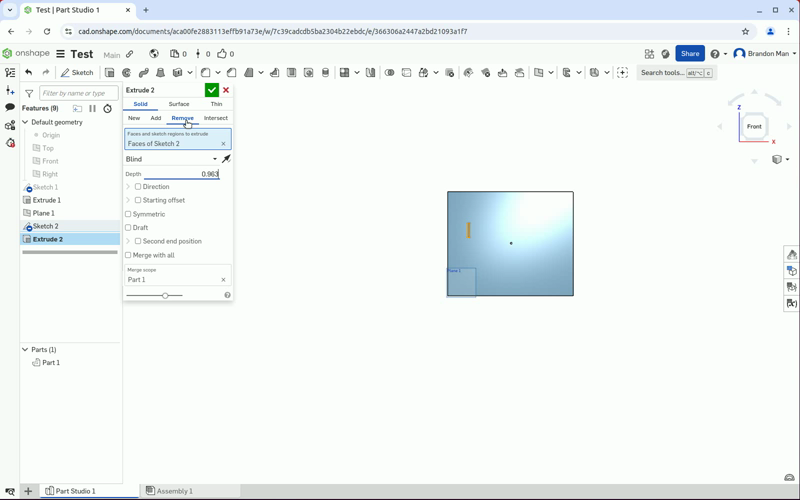
key(tab, 6)
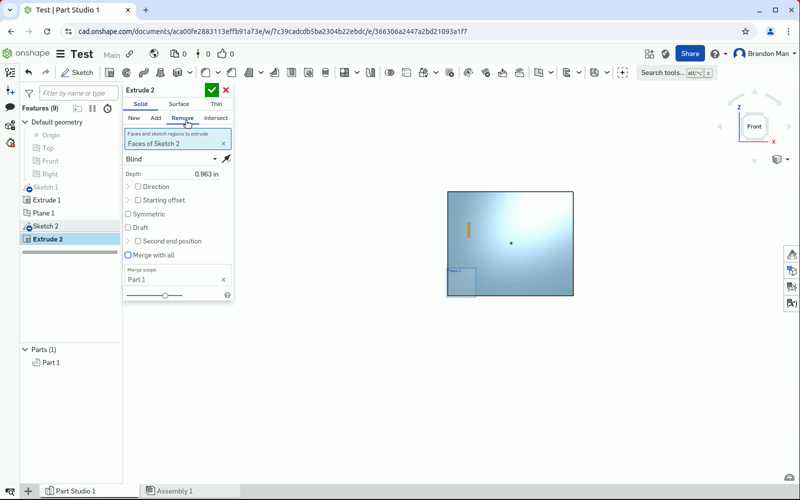
key(space)
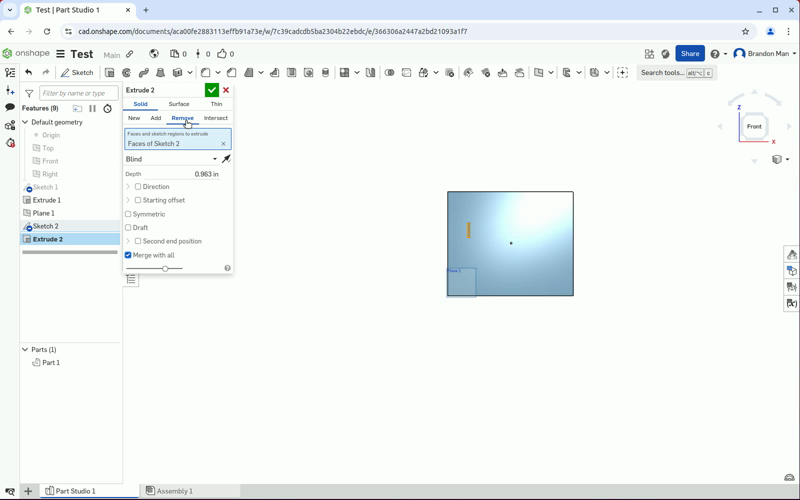
key(enter)
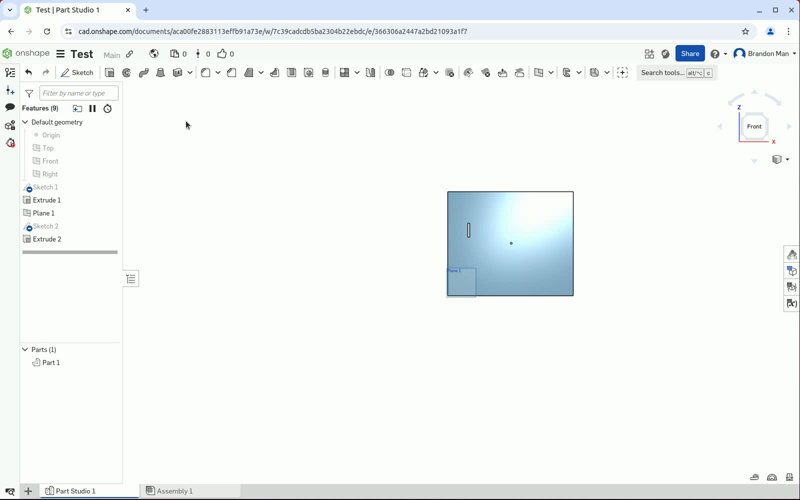
key(shift+h)
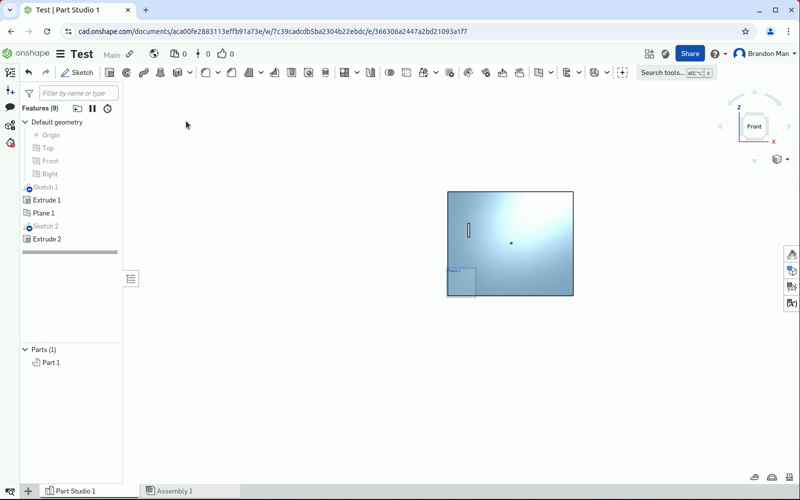
key(shift+h)
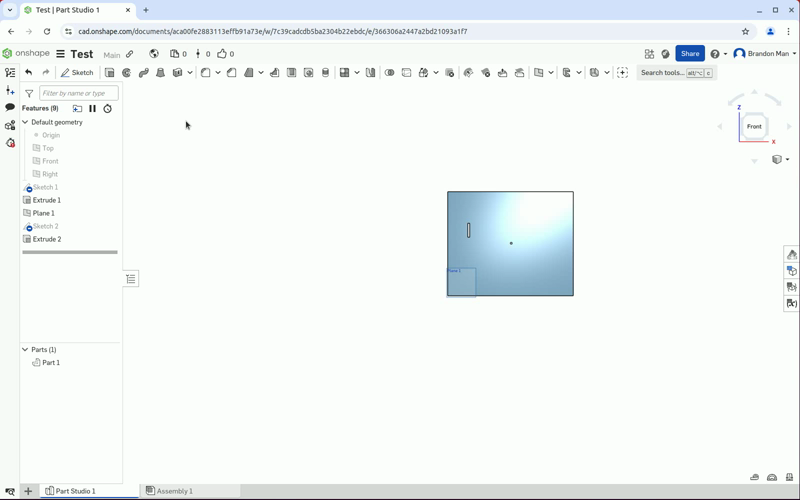
mouse_move(73, 189)
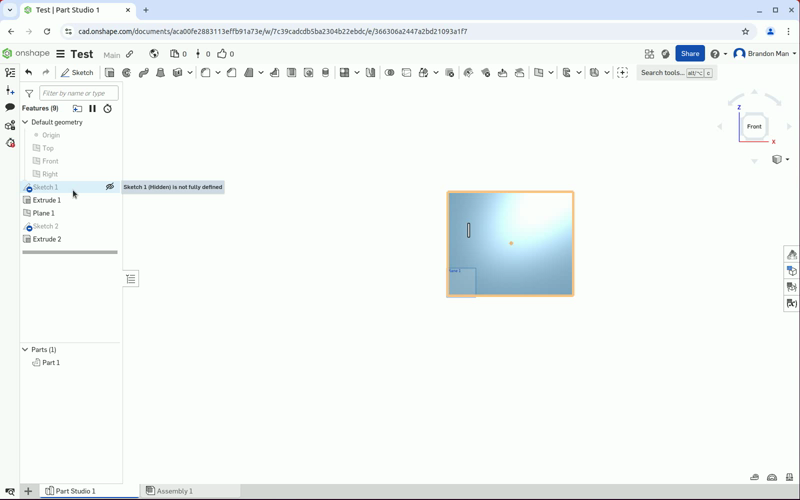
click(73, 189)
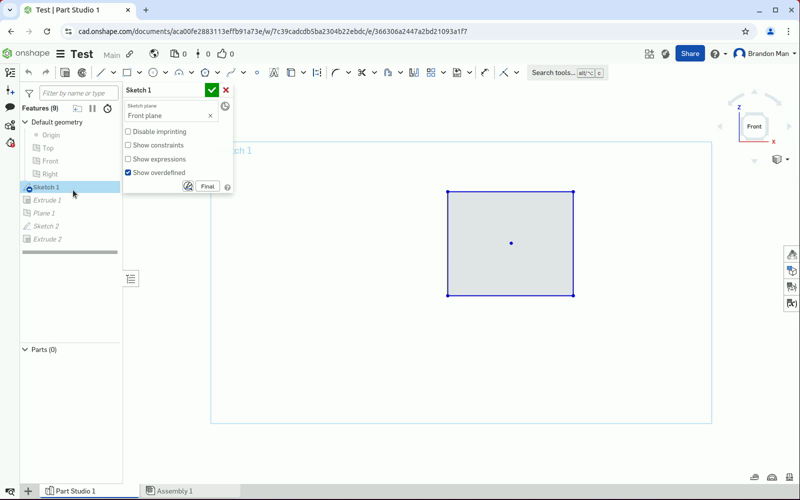
mouse_move(229, 92)
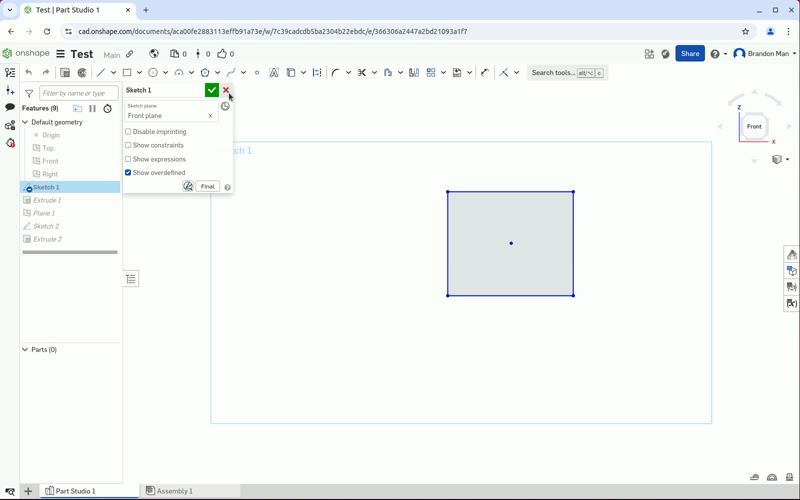
click(229, 92)
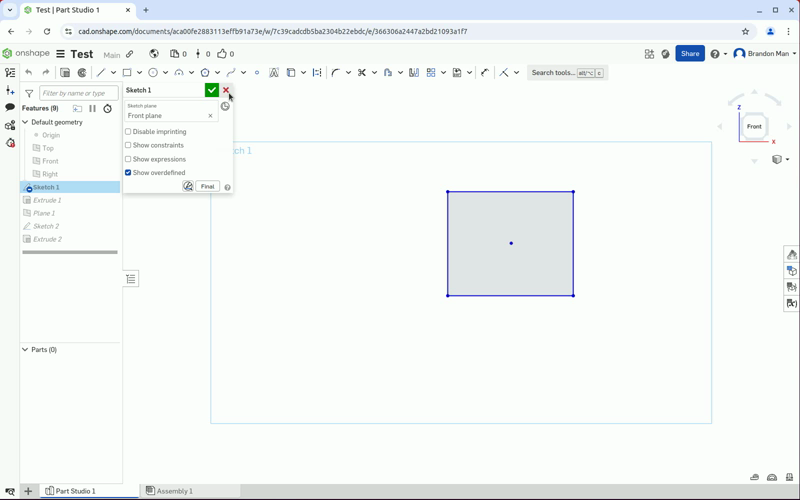
key(shift+s)
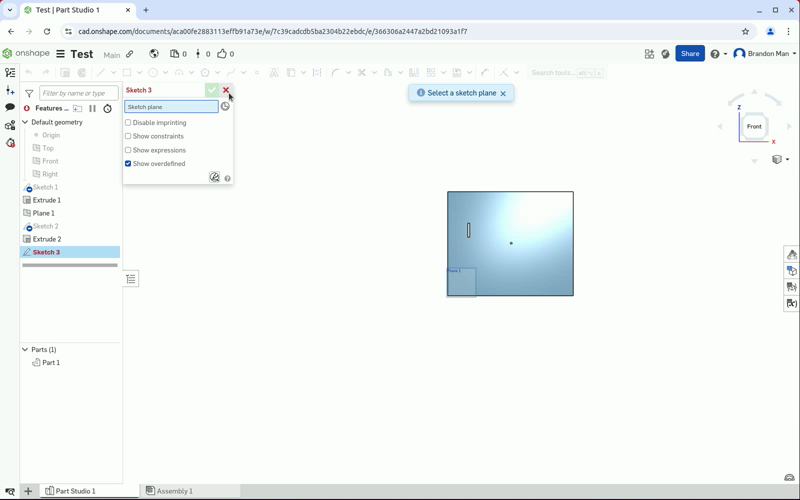
mouse_move(73, 215)
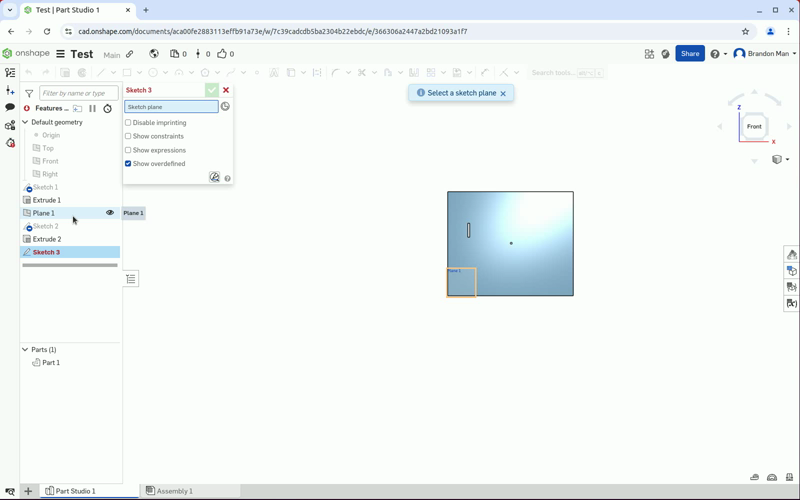
click(73, 215)
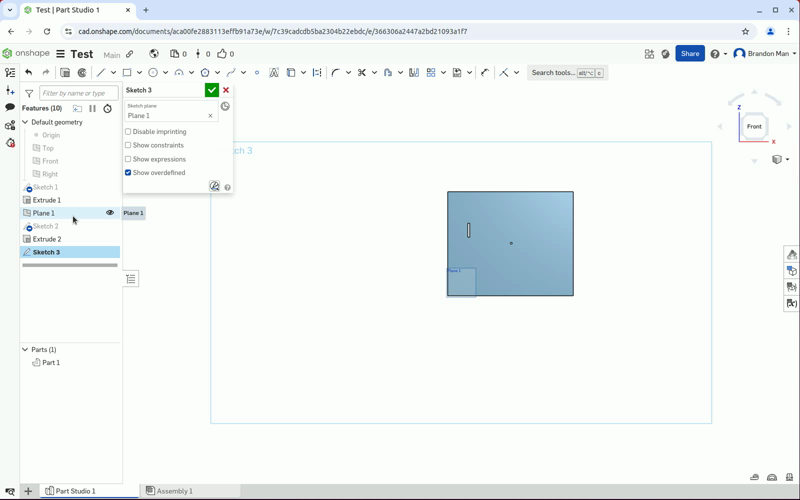
mouse_move(73, 352)
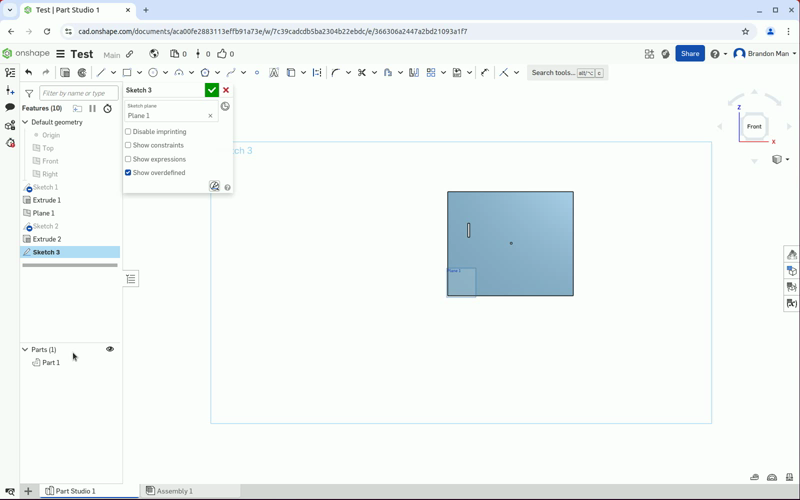
key(y)
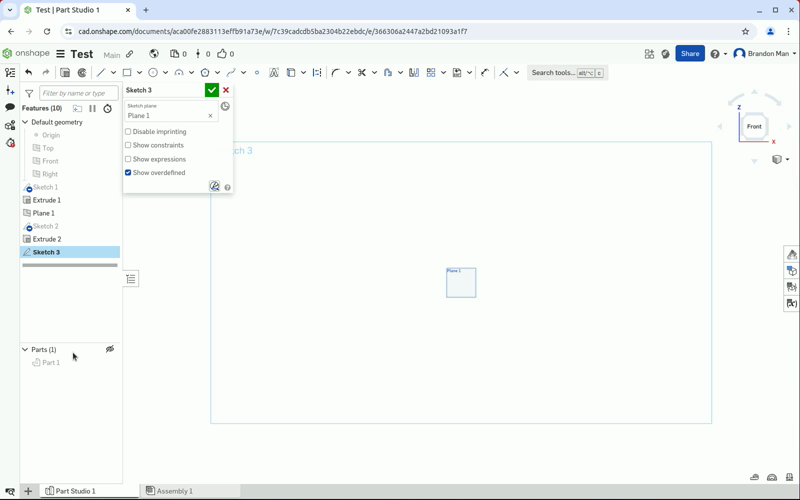
key(l)
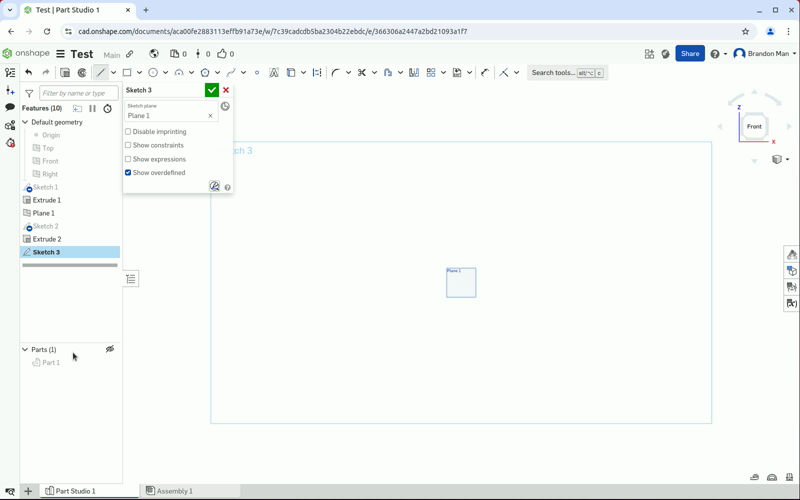
key_down(shift)
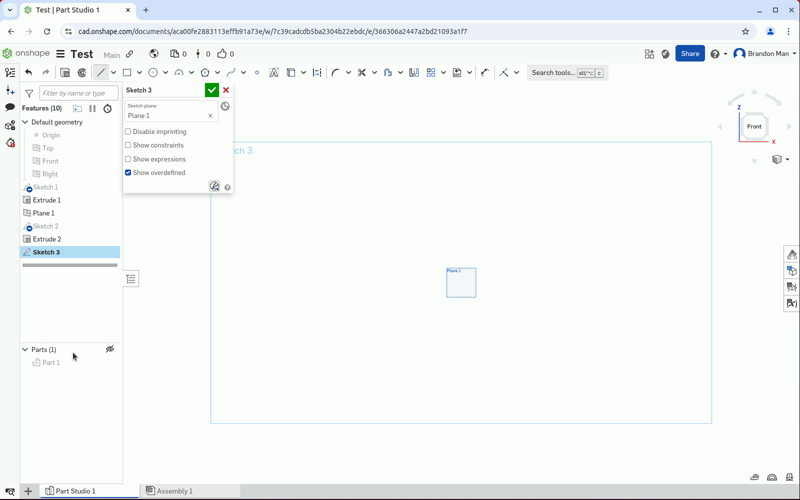
mouse_move(463, 201)
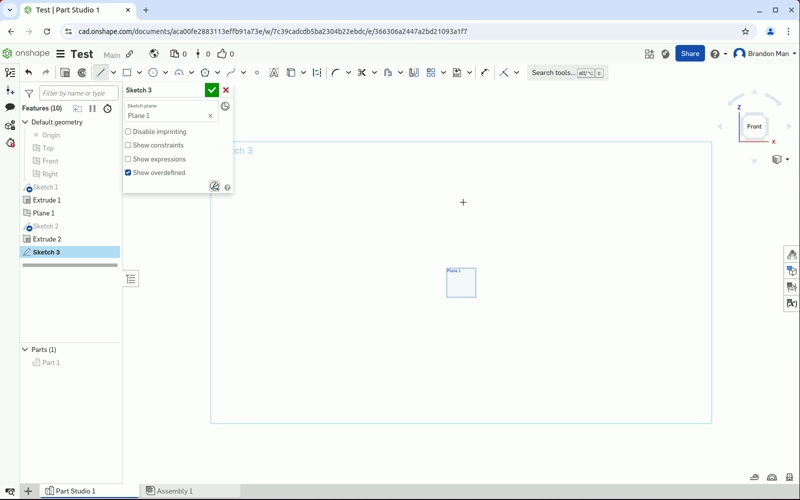
click(463, 201)
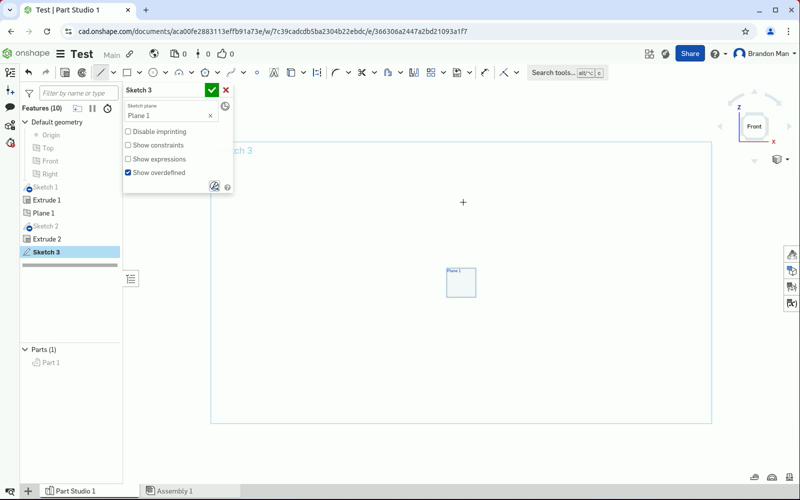
key_up(shift)
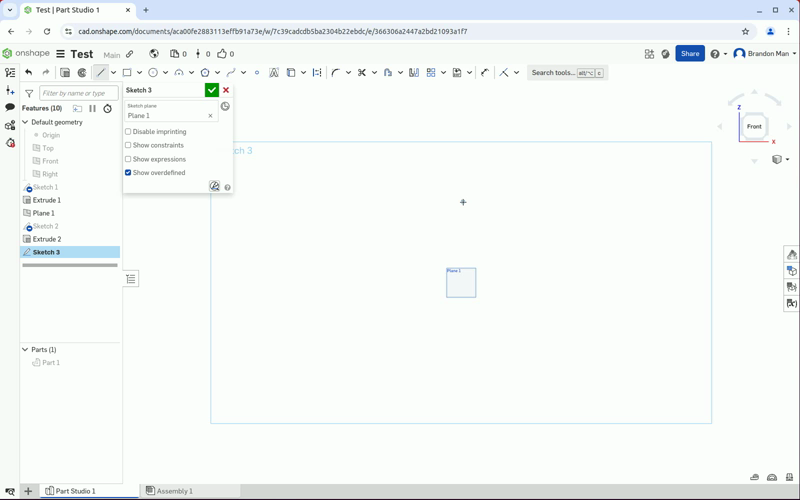
key_down(shift)
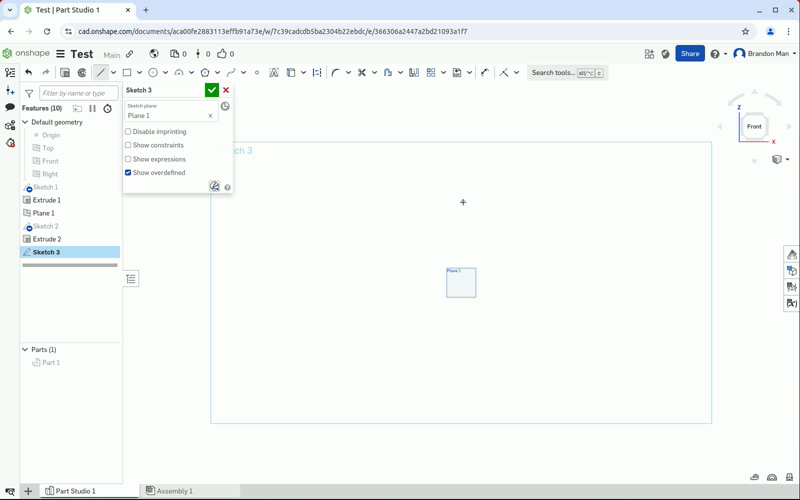
mouse_move(493, 201)
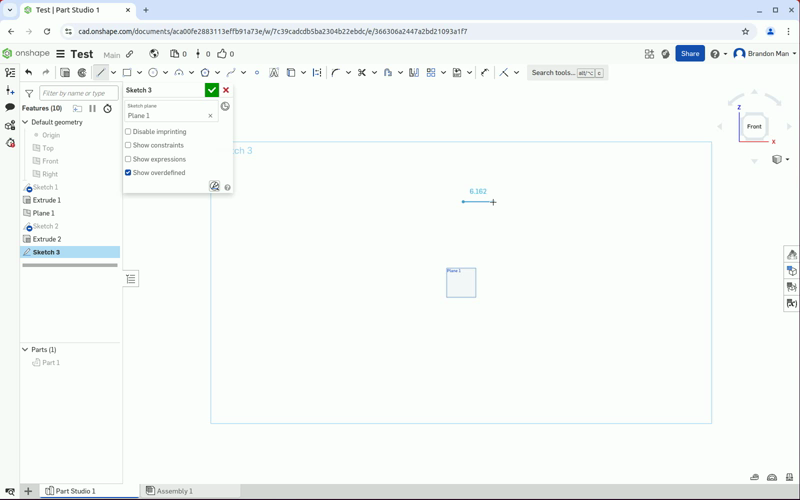
mouse_move(468, 201)
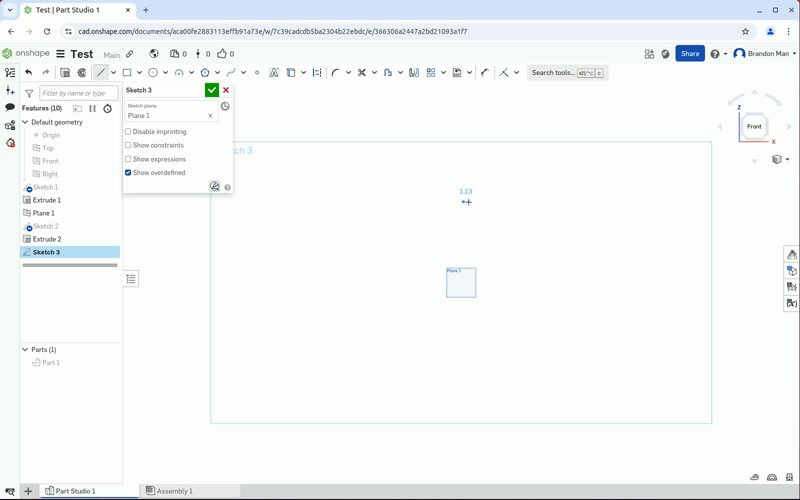
scroll(6)
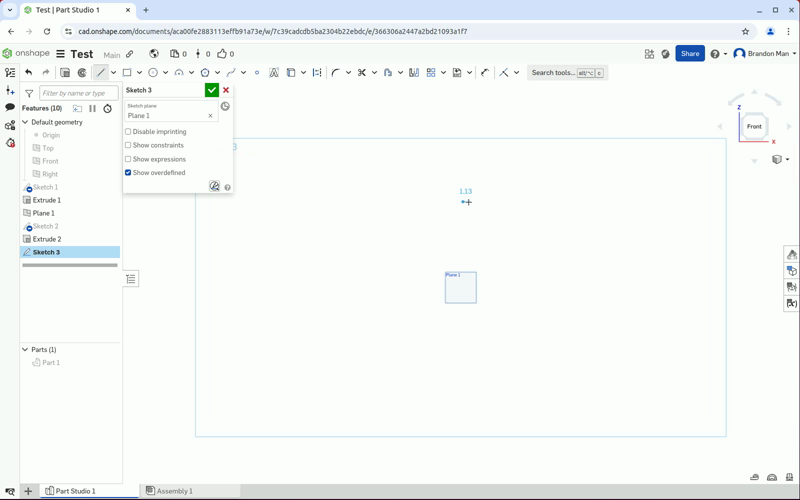
scroll(6)
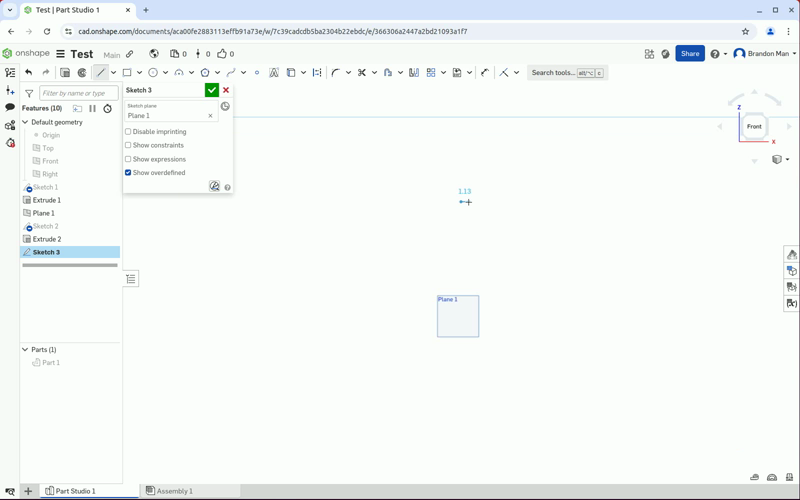
scroll(6)
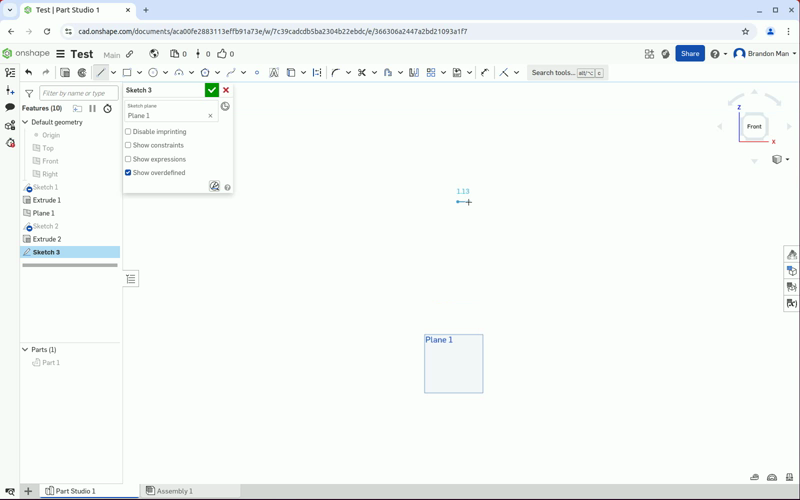
scroll(6)
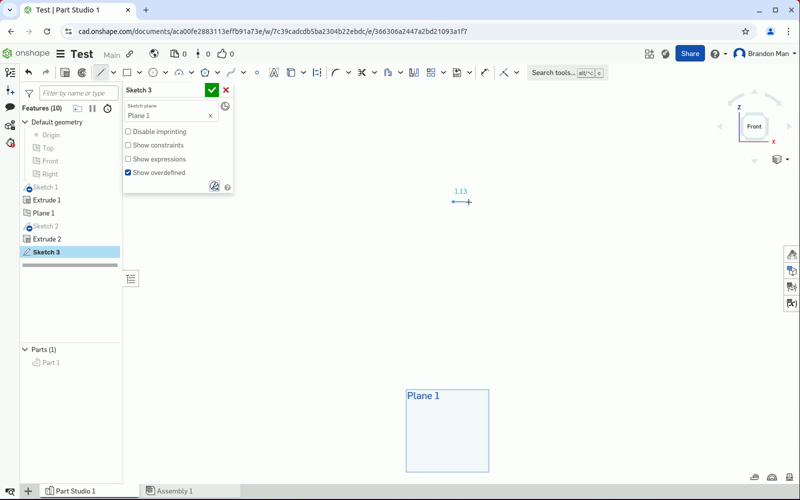
scroll(6)
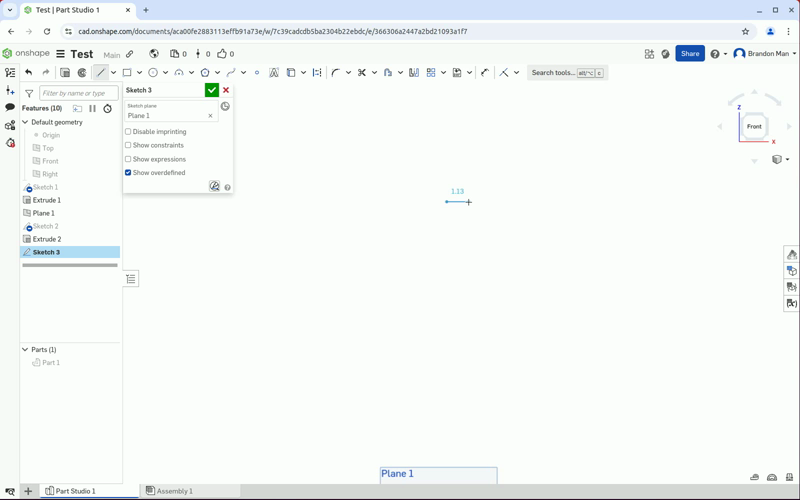
scroll(6)
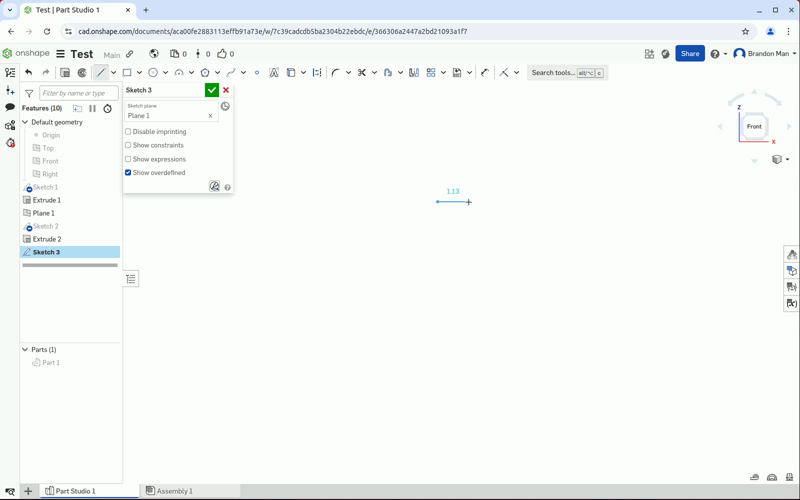
scroll(6)
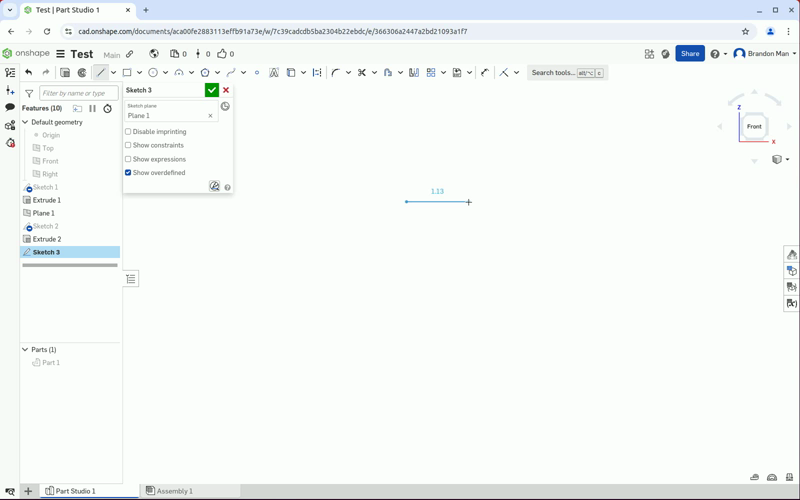
click(468, 201)
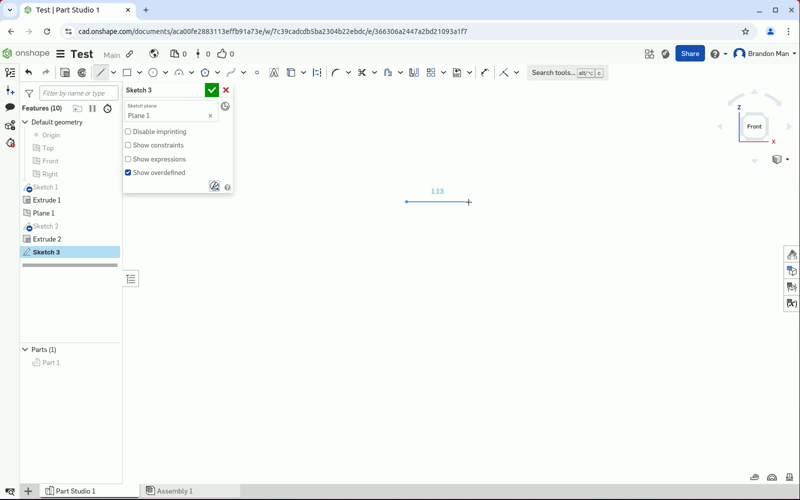
scroll(-6)
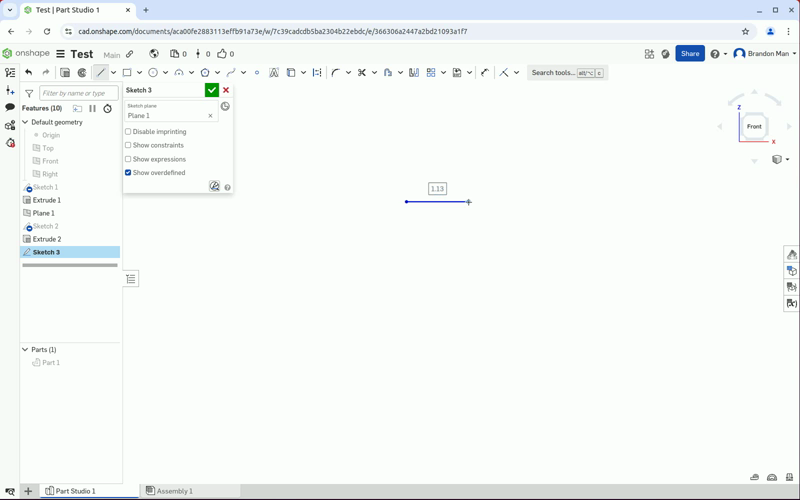
scroll(-6)
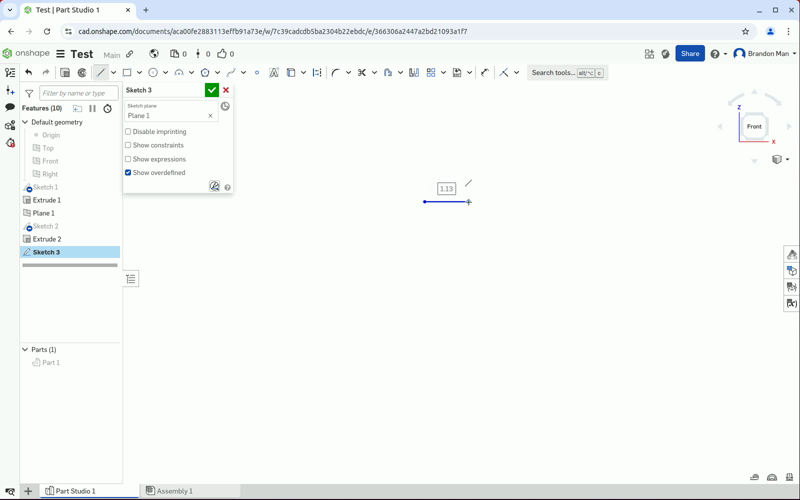
scroll(-6)
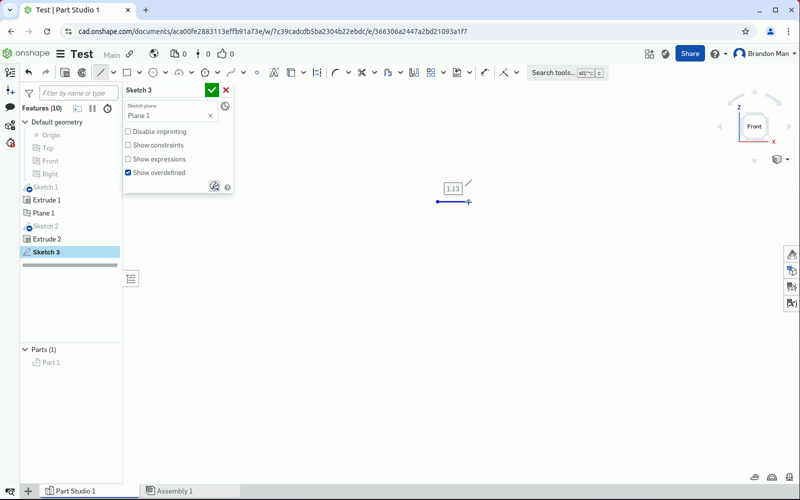
scroll(-6)
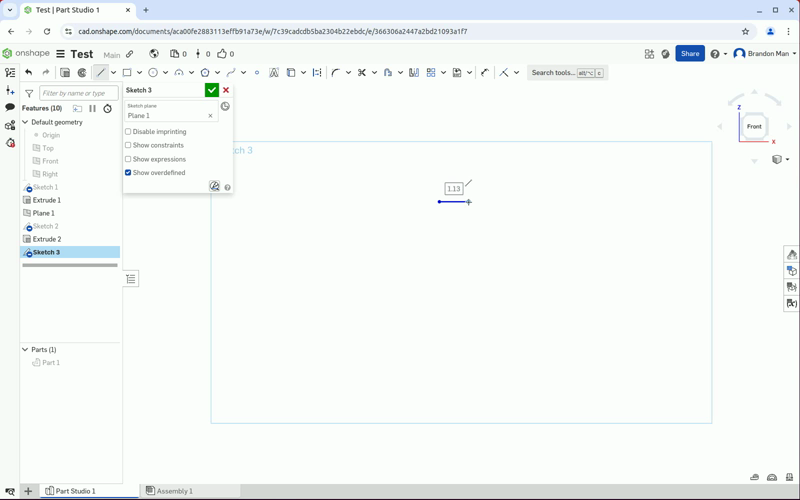
scroll(-6)
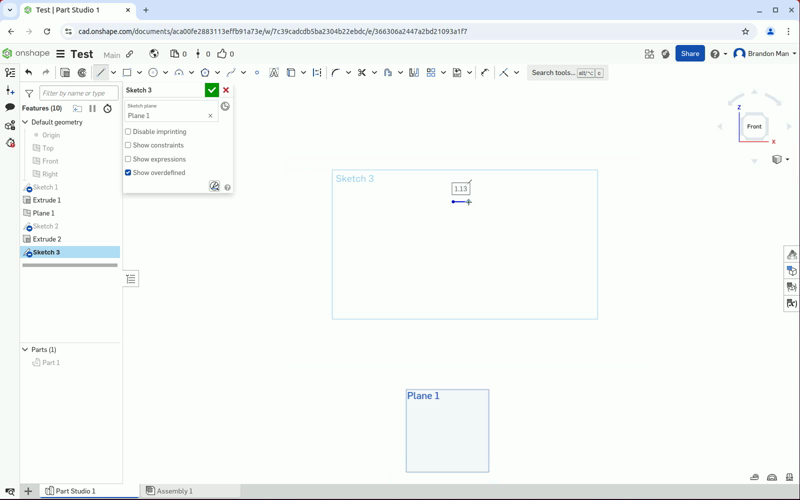
scroll(-6)
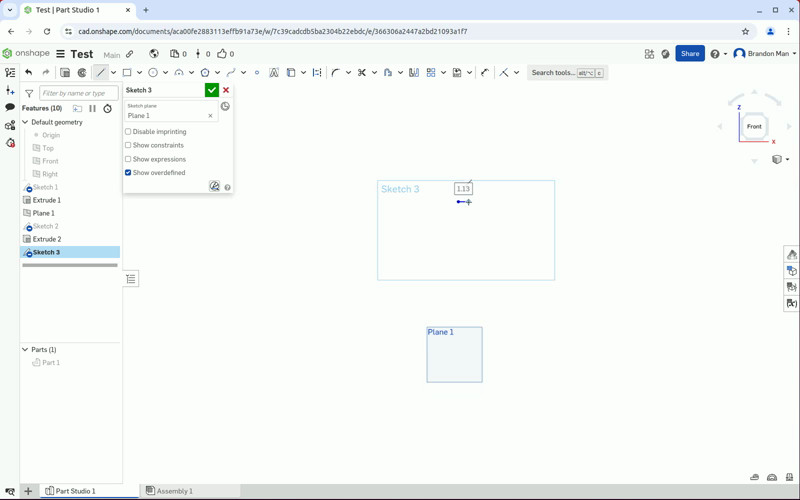
scroll(-6)
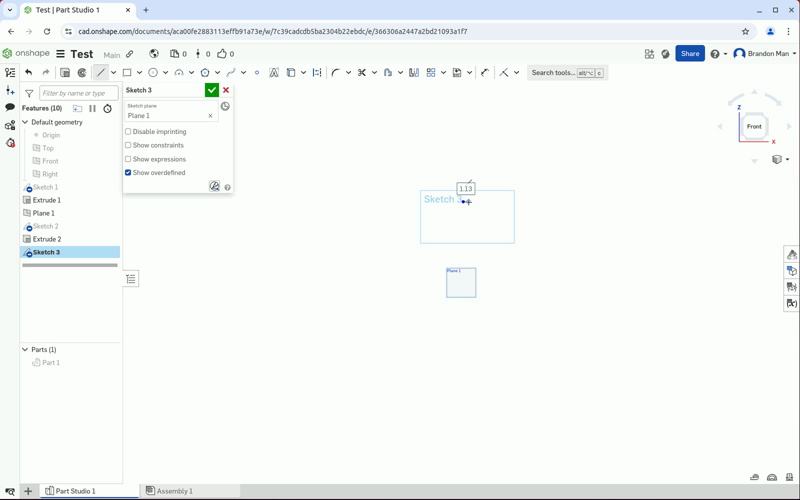
key_up(shift)
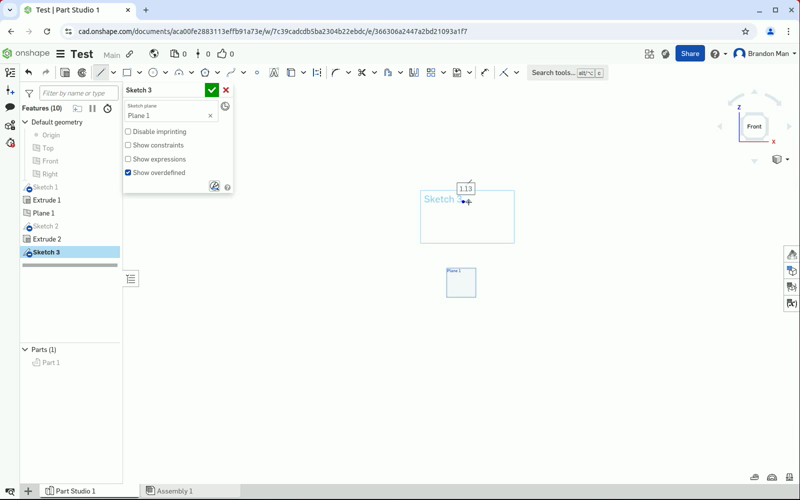
key_down(shift)
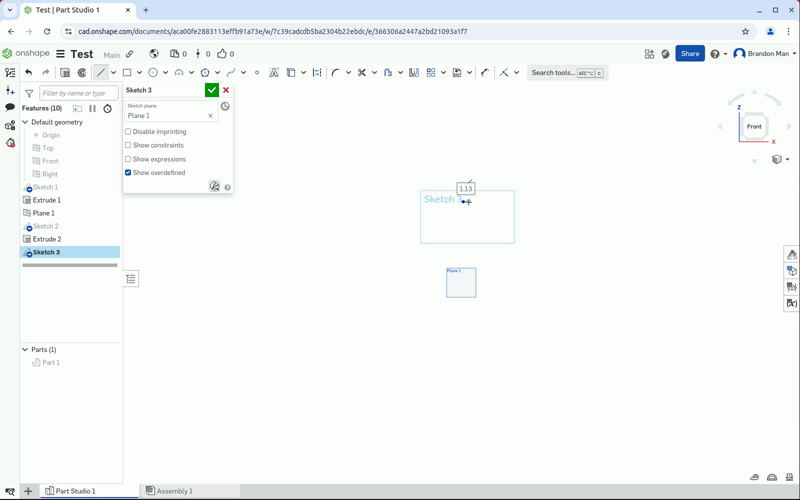
mouse_move(498, 201)
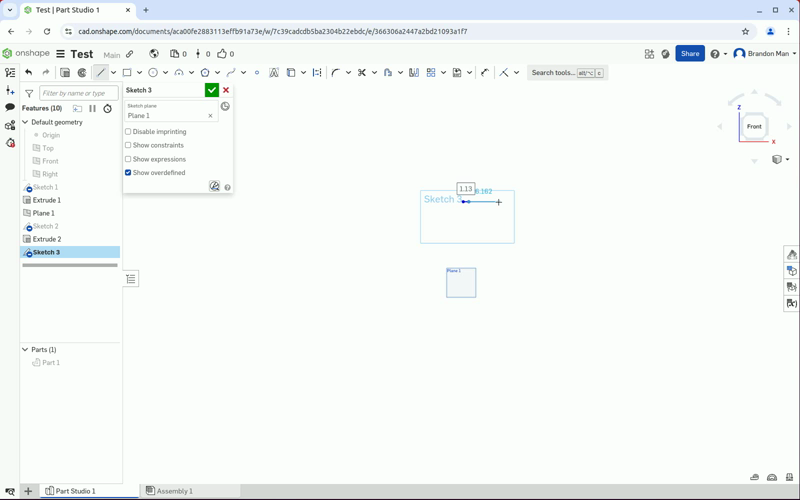
mouse_move(495, 201)
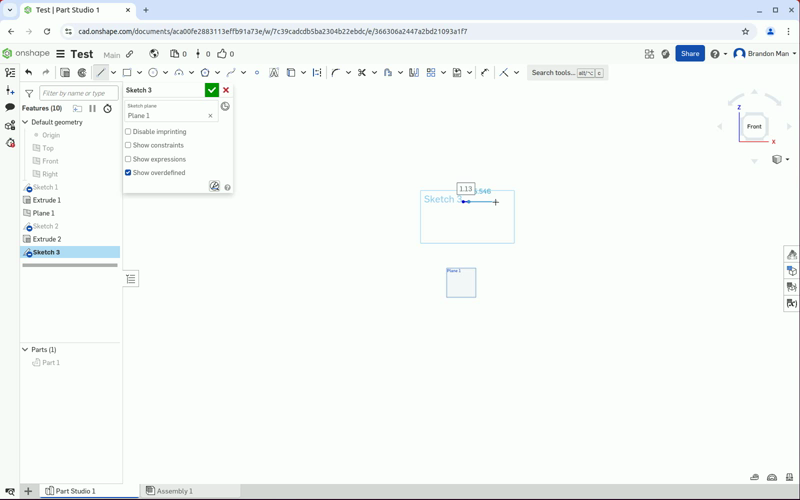
click(495, 201)
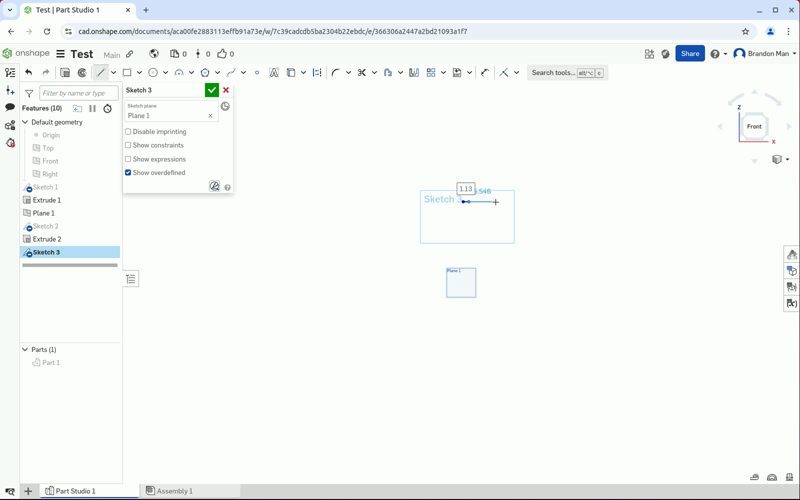
key_up(shift)
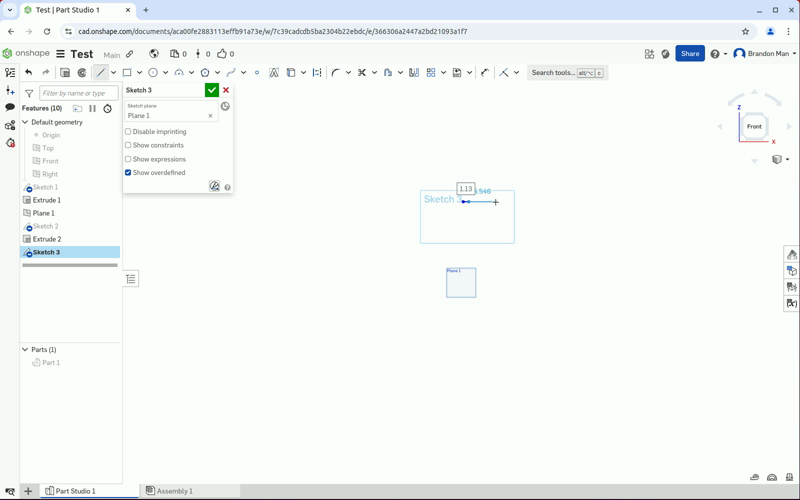
key_down(shift)
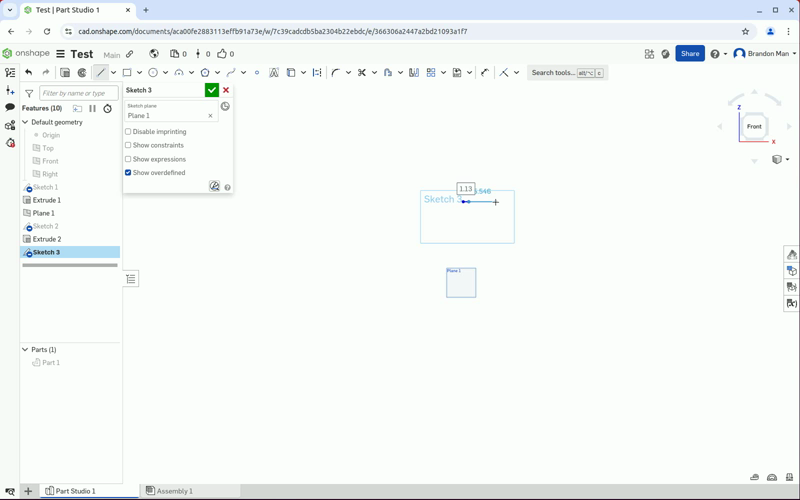
mouse_move(525, 201)
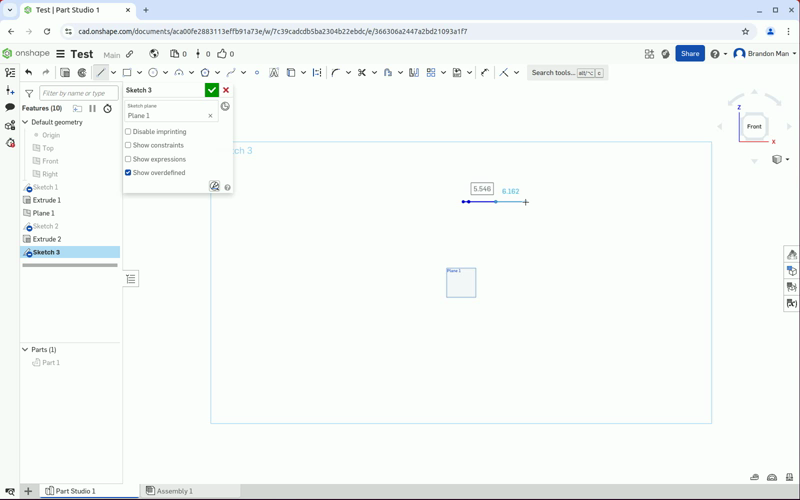
mouse_move(495, 200)
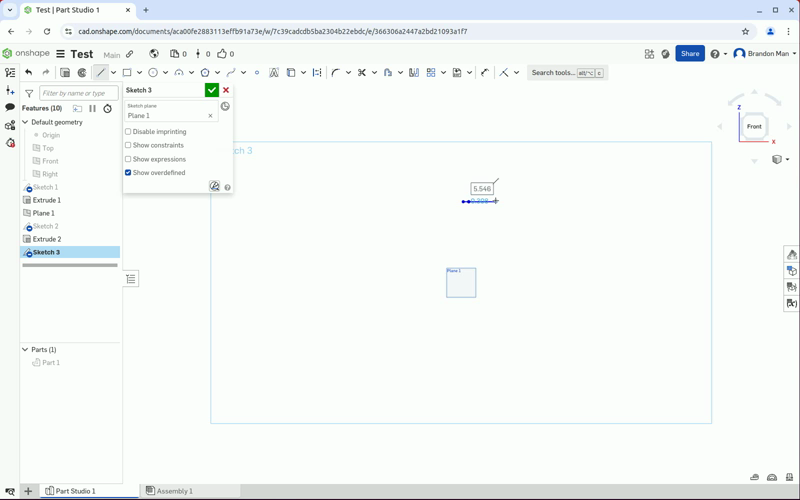
scroll(6)
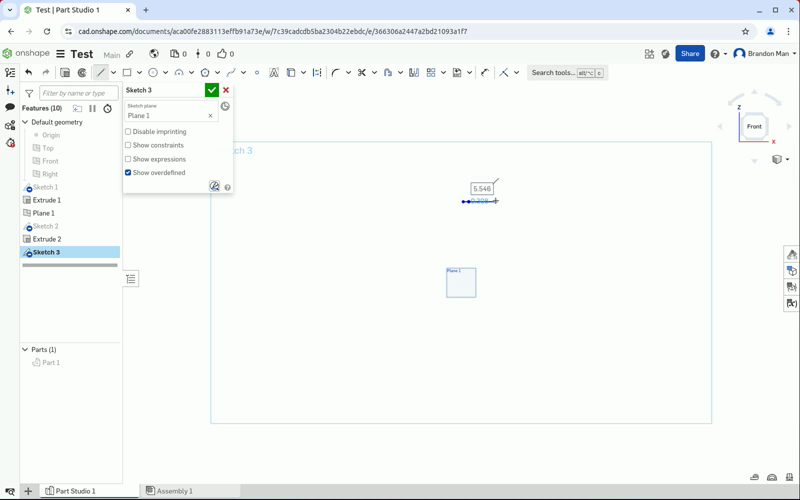
scroll(6)
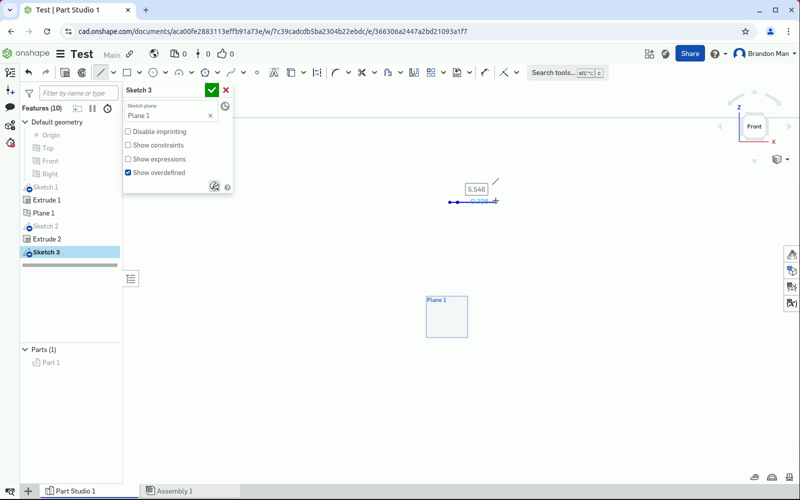
scroll(6)
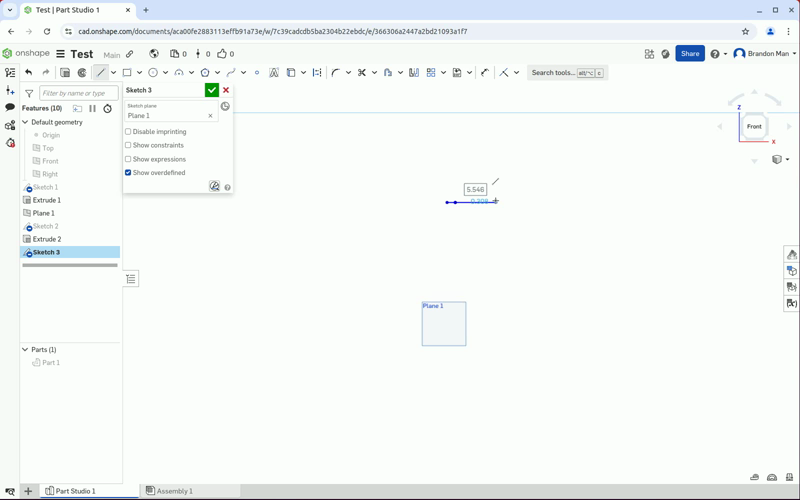
scroll(6)
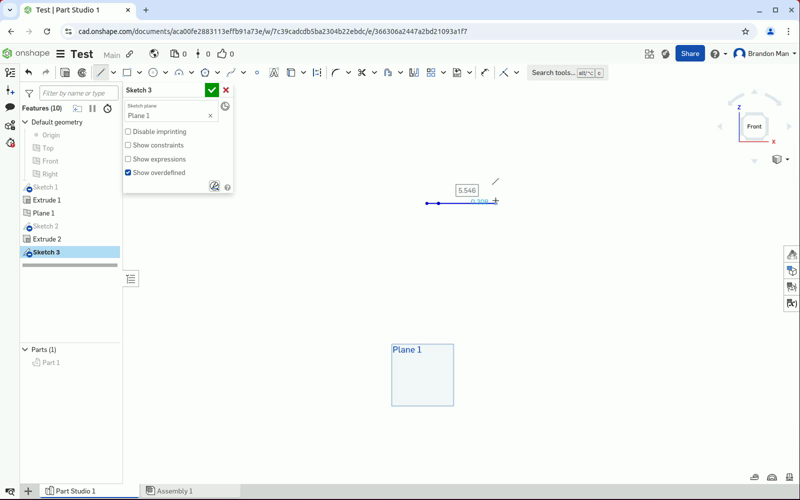
scroll(6)
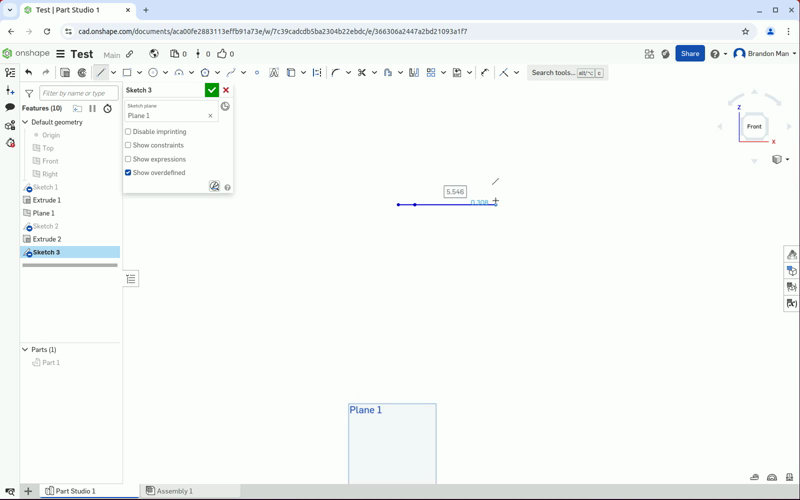
scroll(6)
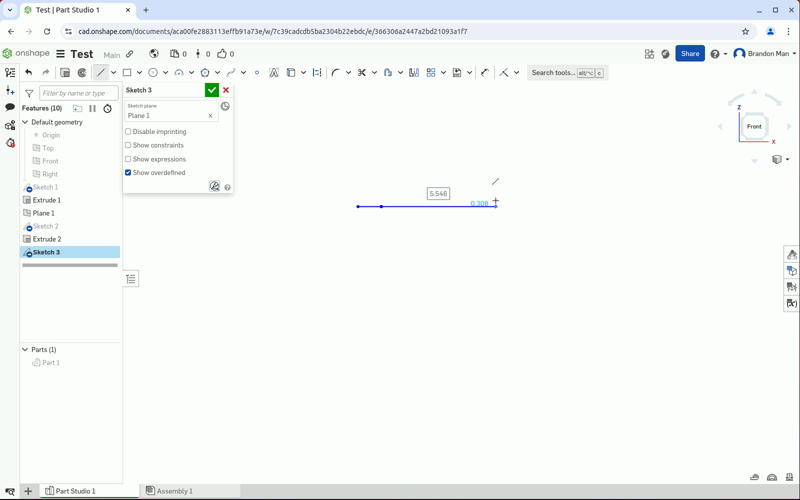
scroll(6)
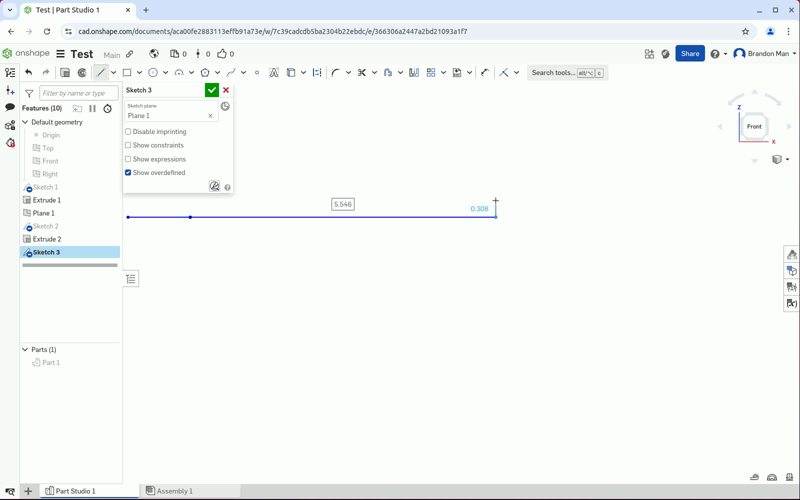
click(495, 200)
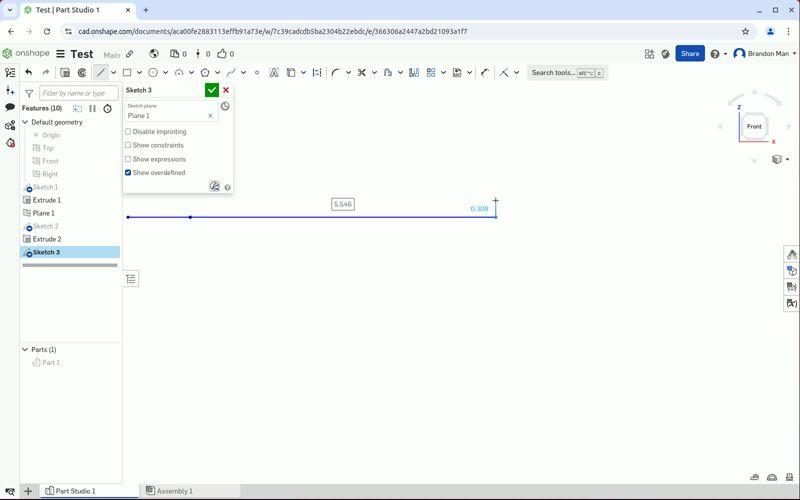
scroll(-6)
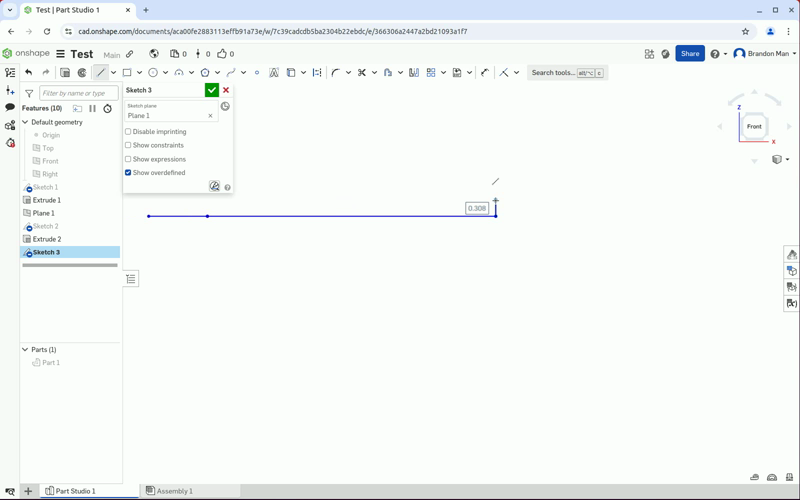
scroll(-6)
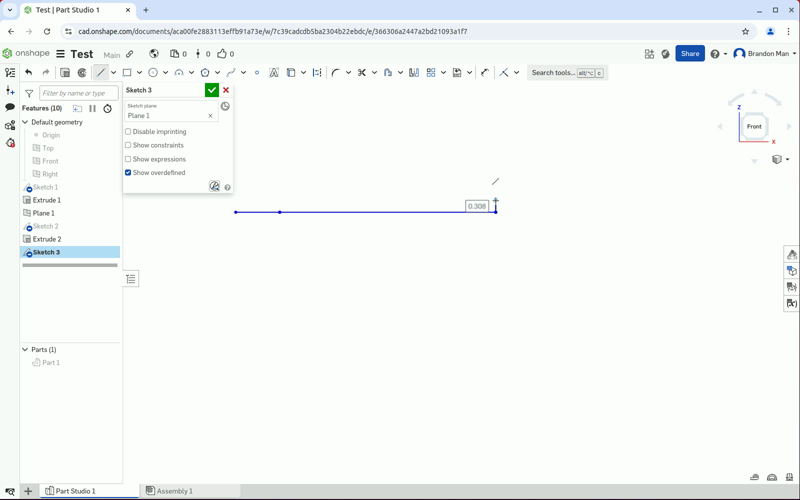
scroll(-6)
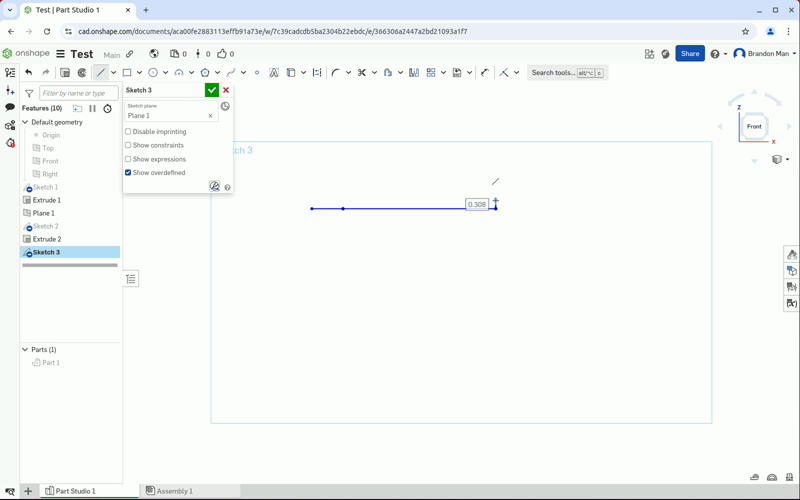
scroll(-6)
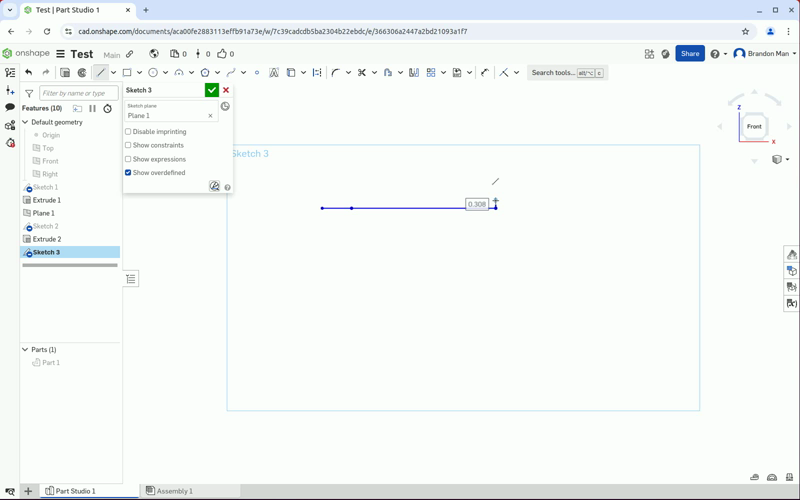
scroll(-6)
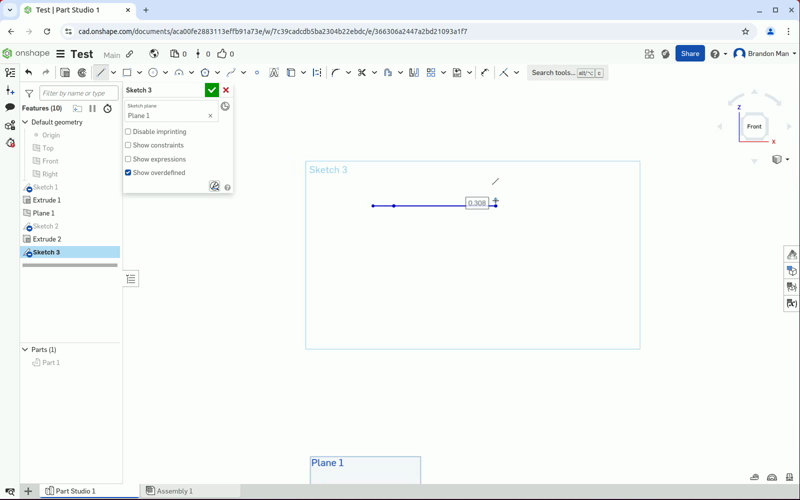
scroll(-6)
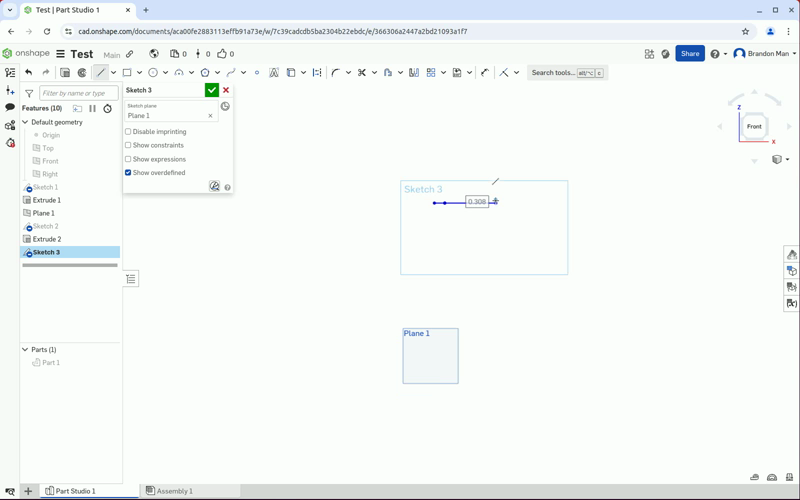
scroll(-6)
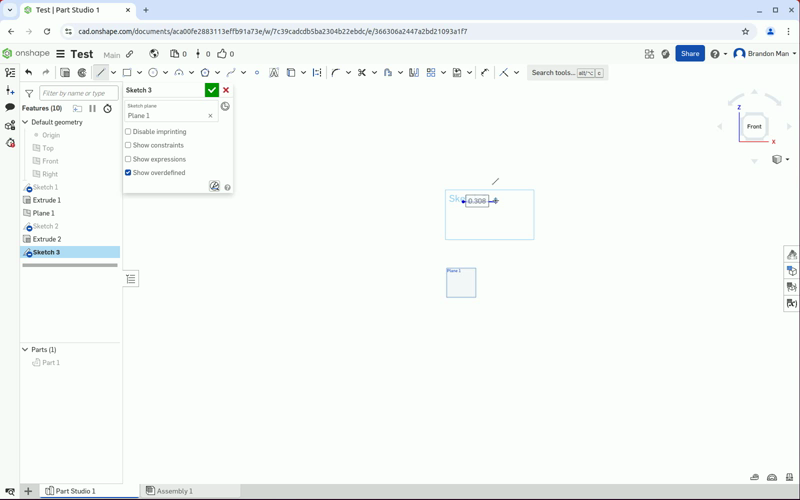
key_up(shift)
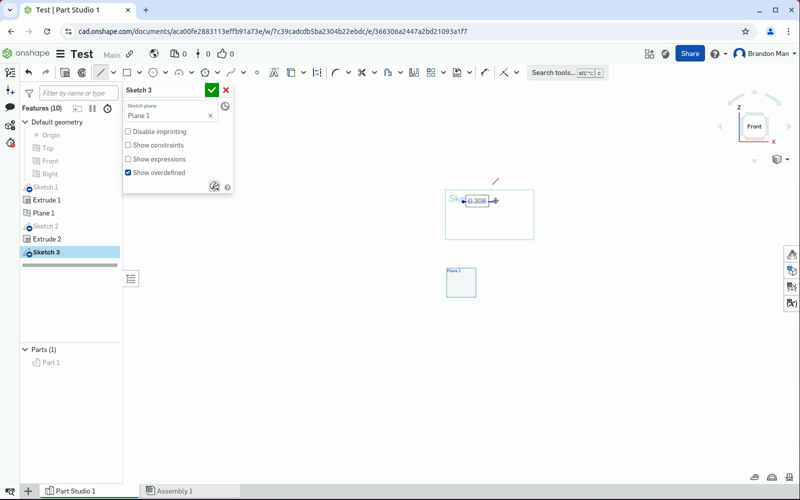
key_down(shift)
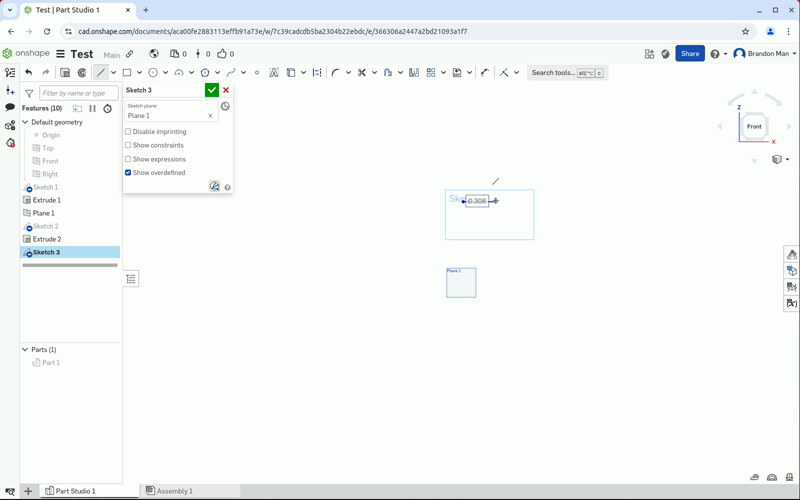
mouse_move(525, 200)
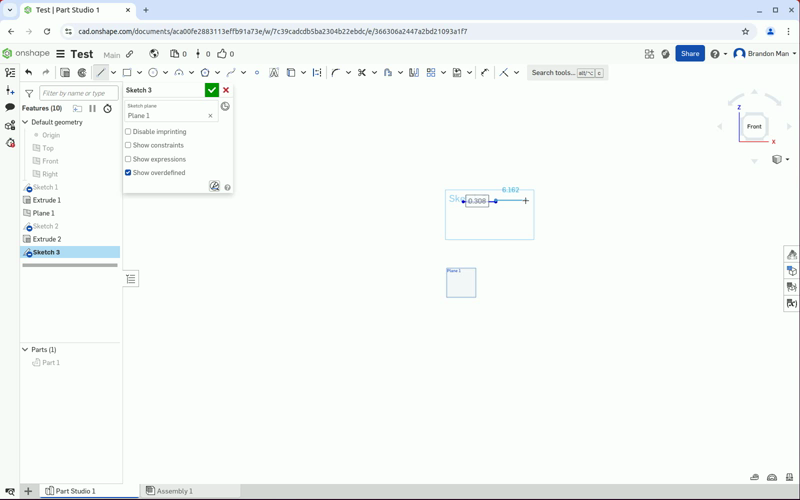
mouse_move(463, 200)
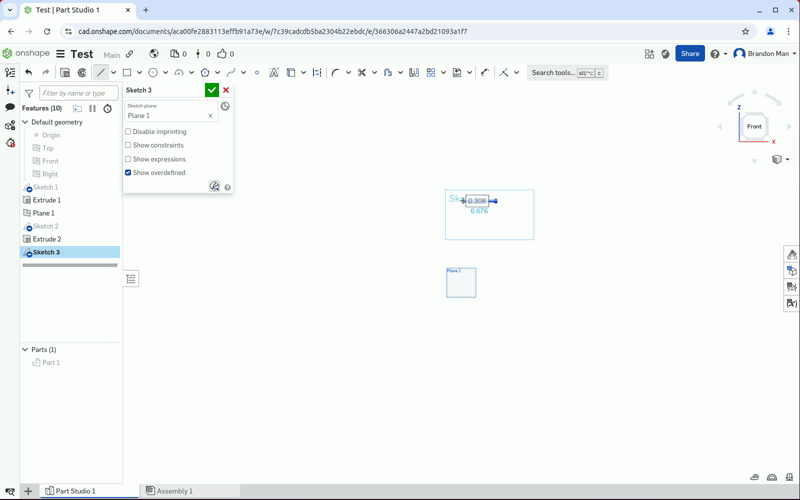
scroll(6)
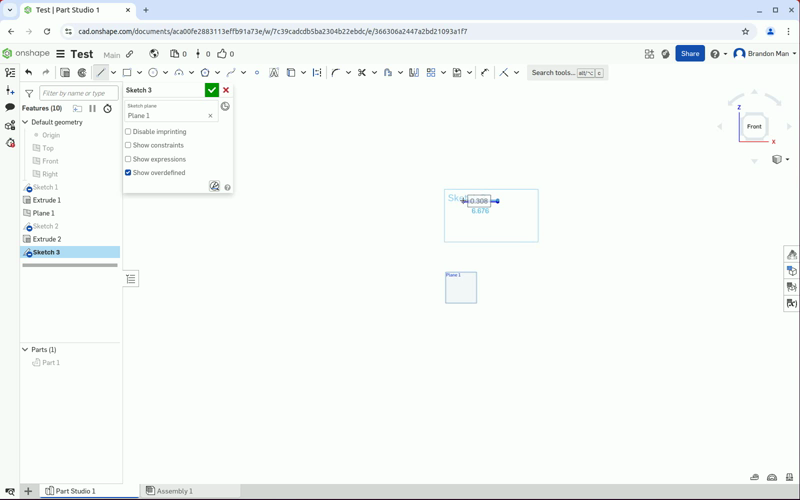
scroll(6)
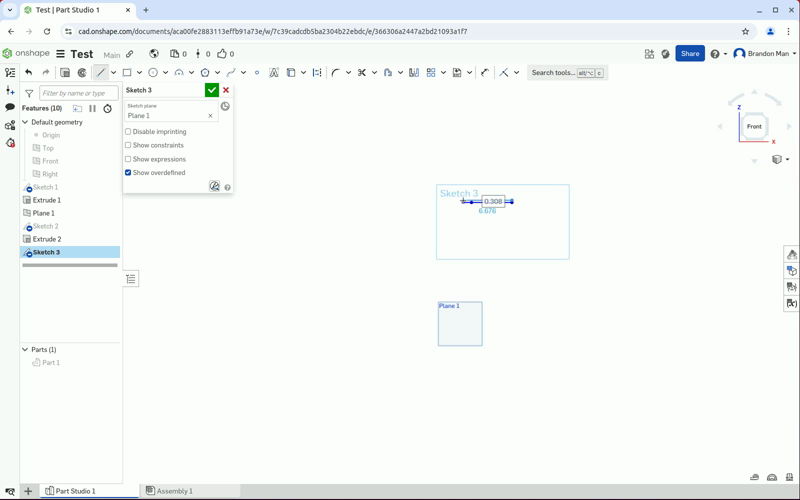
scroll(6)
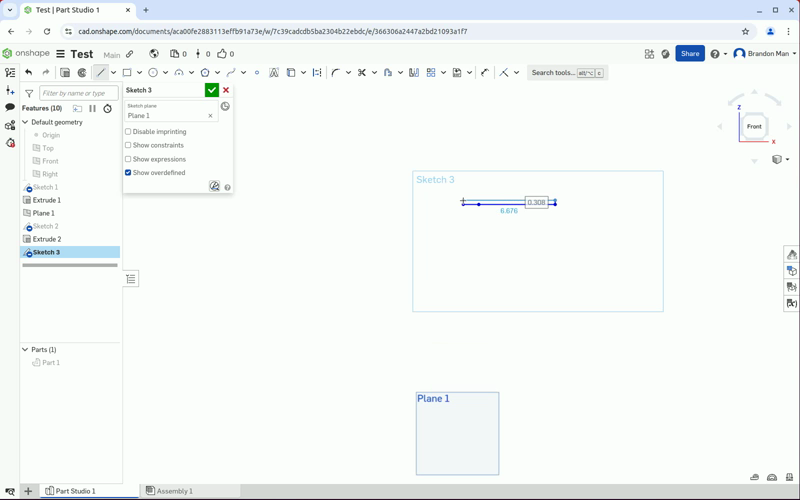
scroll(6)
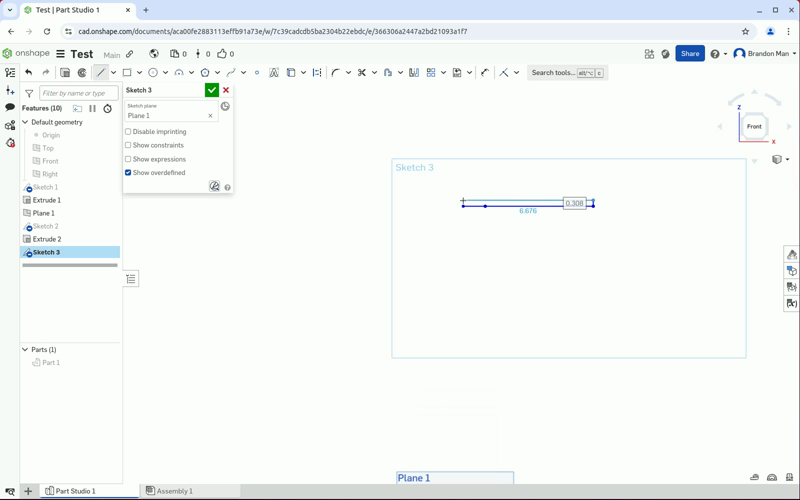
scroll(6)
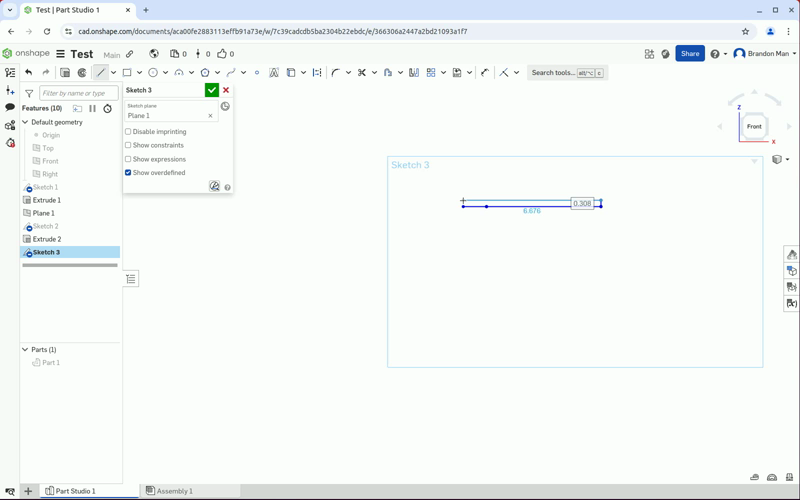
scroll(6)
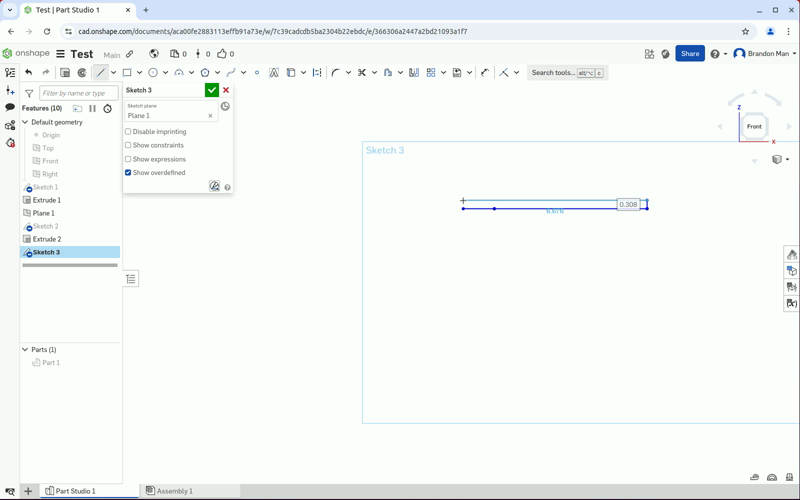
scroll(6)
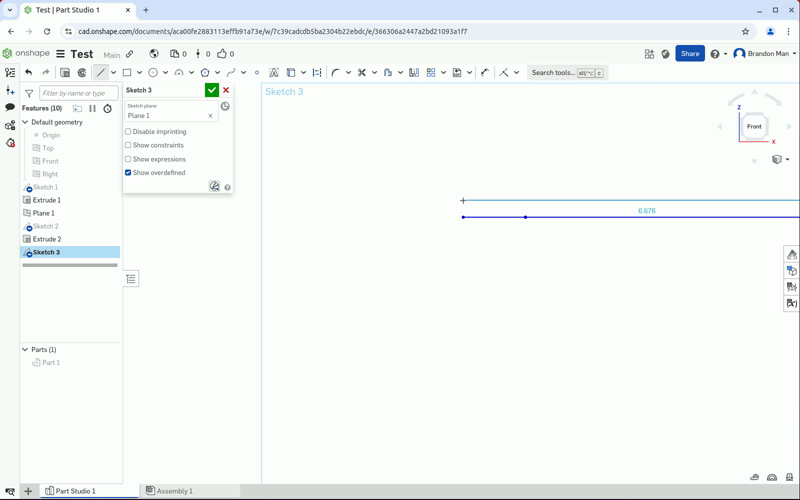
click(463, 200)
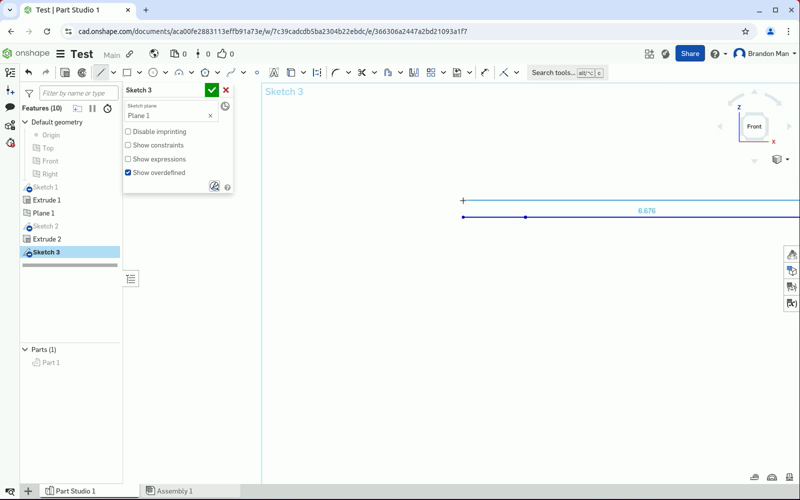
scroll(-6)
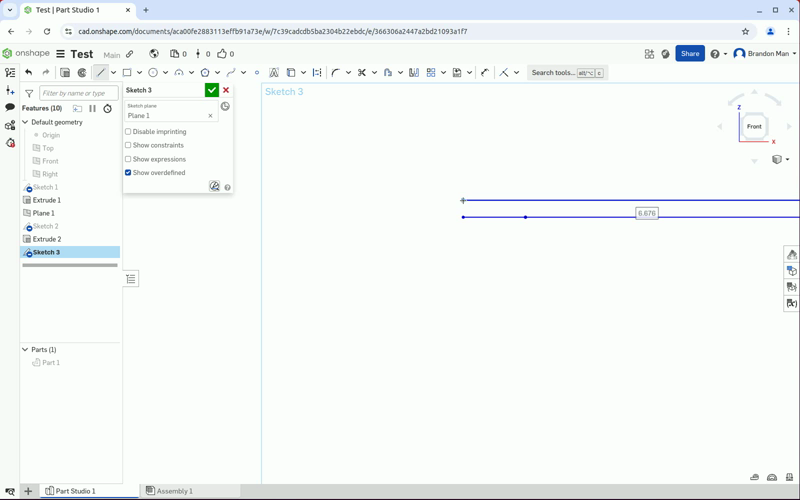
scroll(-6)
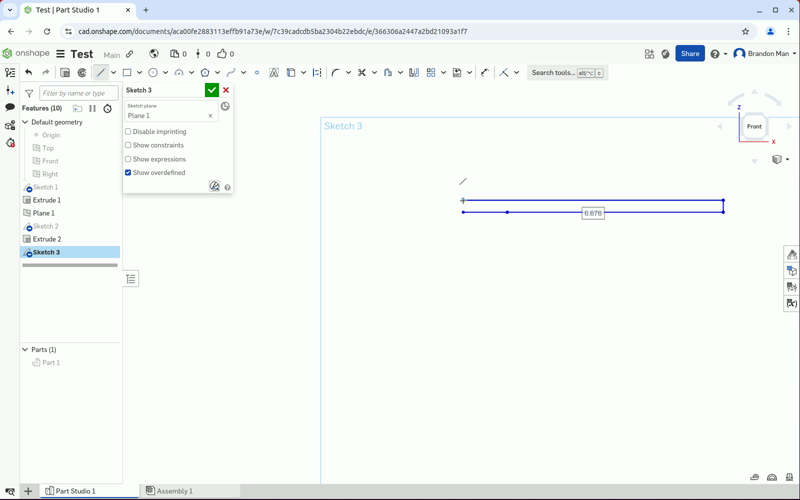
scroll(-6)
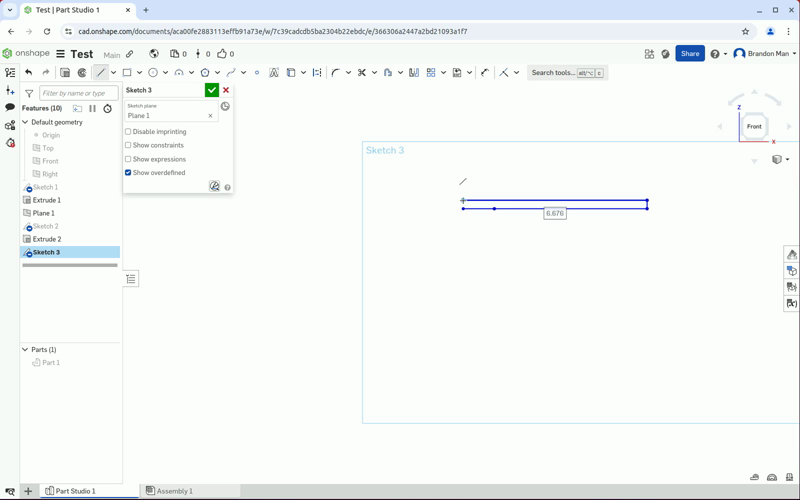
scroll(-6)
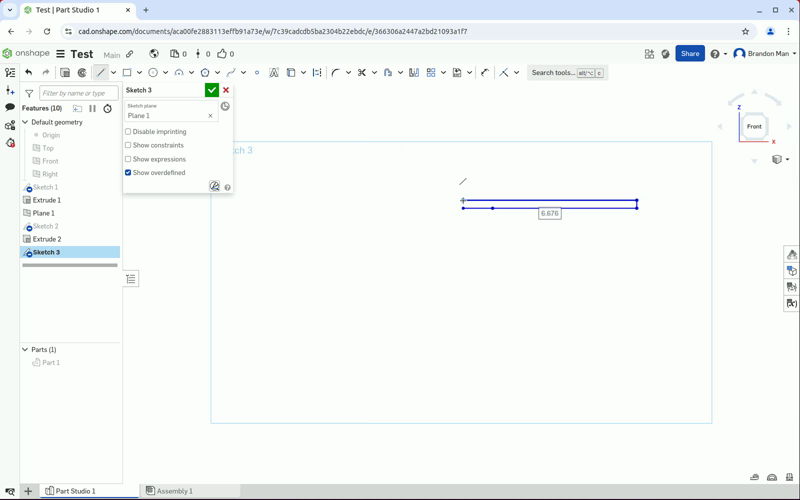
scroll(-6)
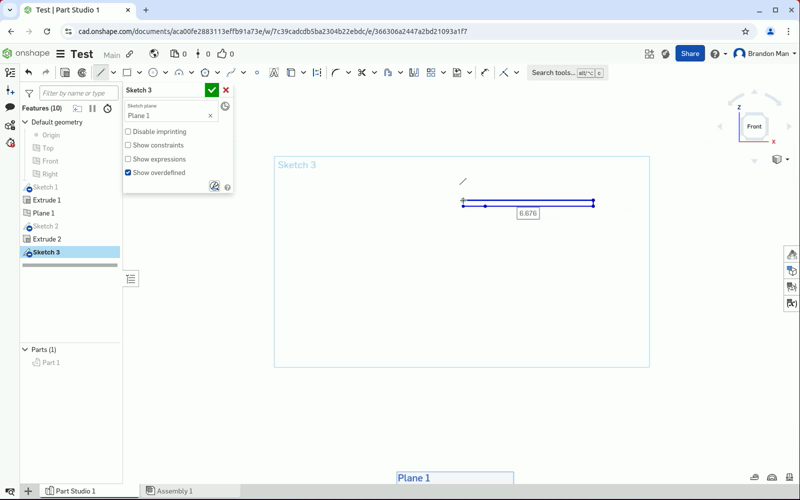
scroll(-6)
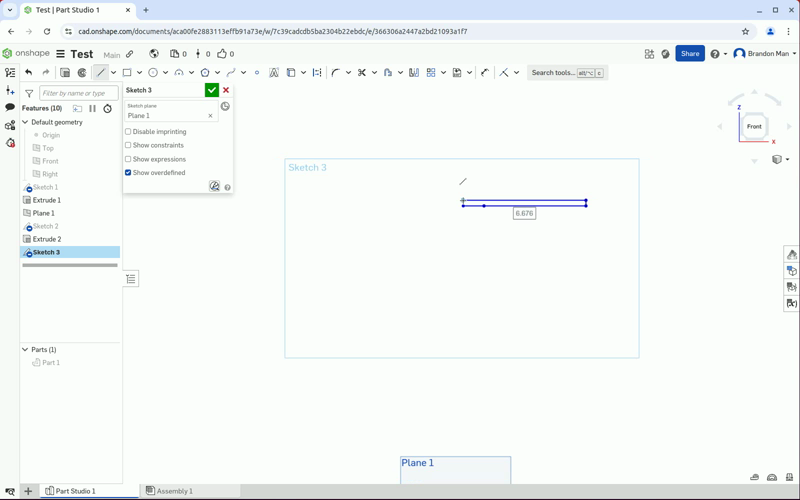
scroll(-6)
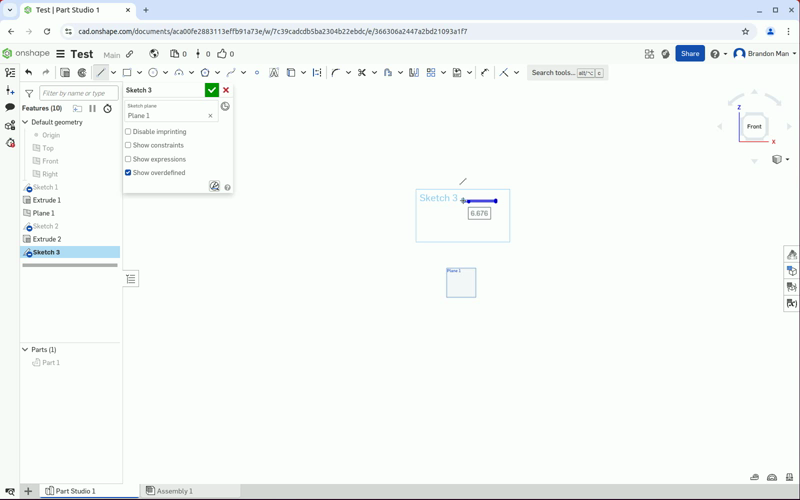
key_up(shift)
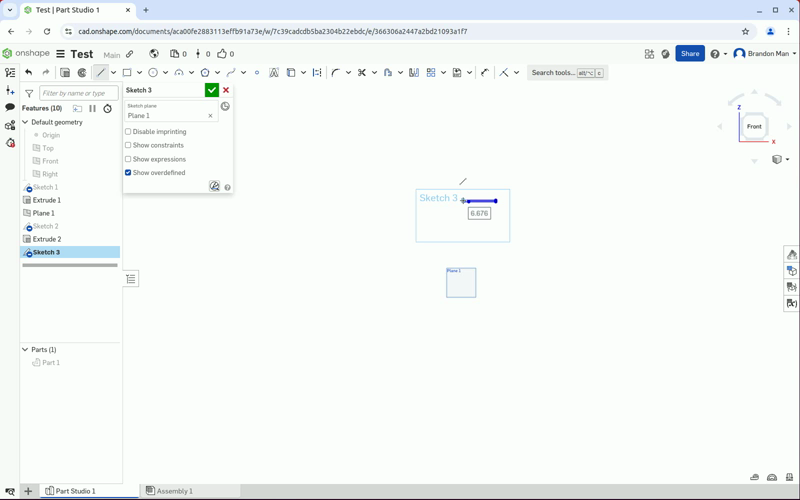
mouse_move(493, 200)
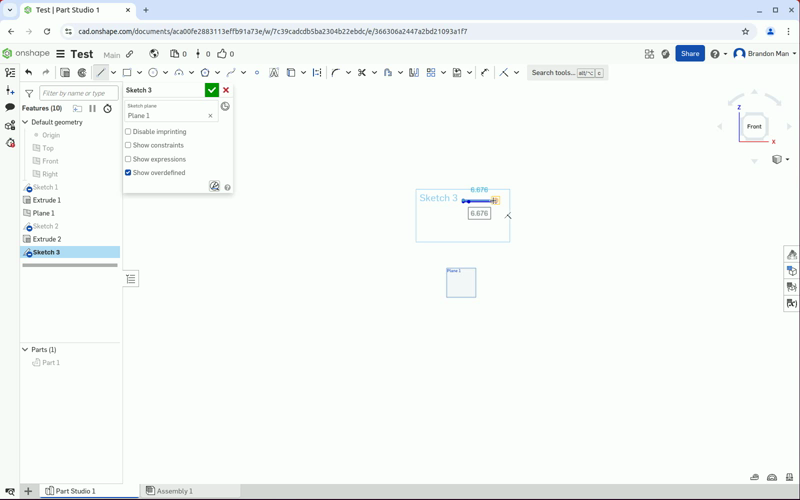
key_down(shift)
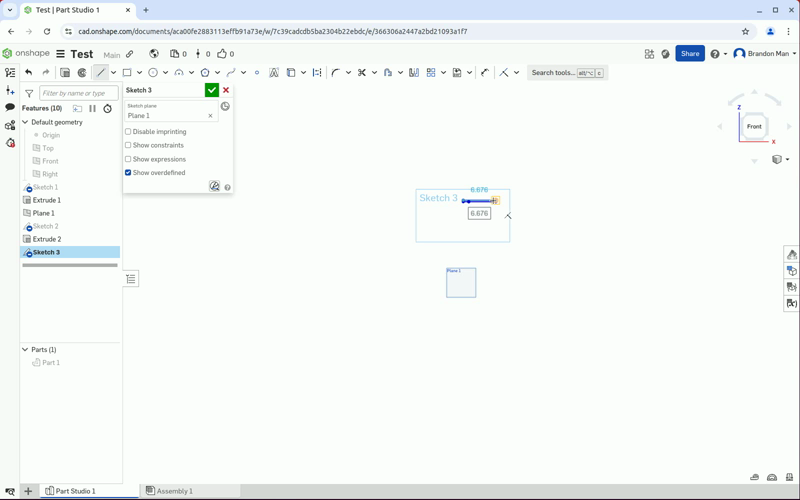
mouse_move(463, 201)
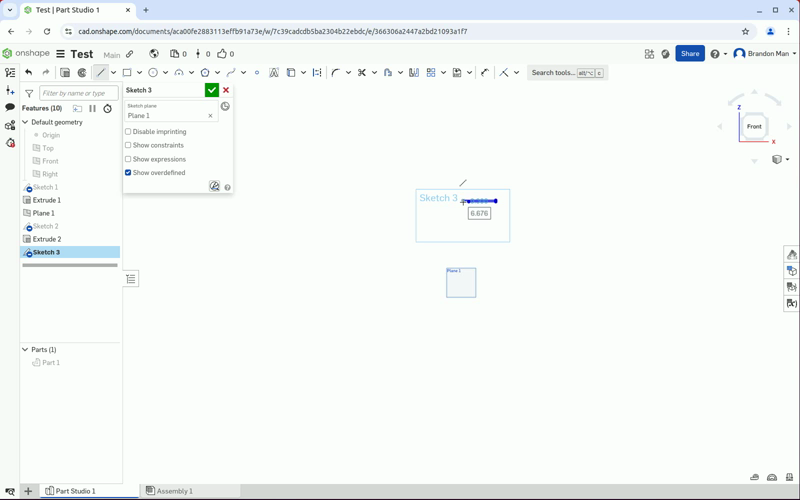
scroll(6)
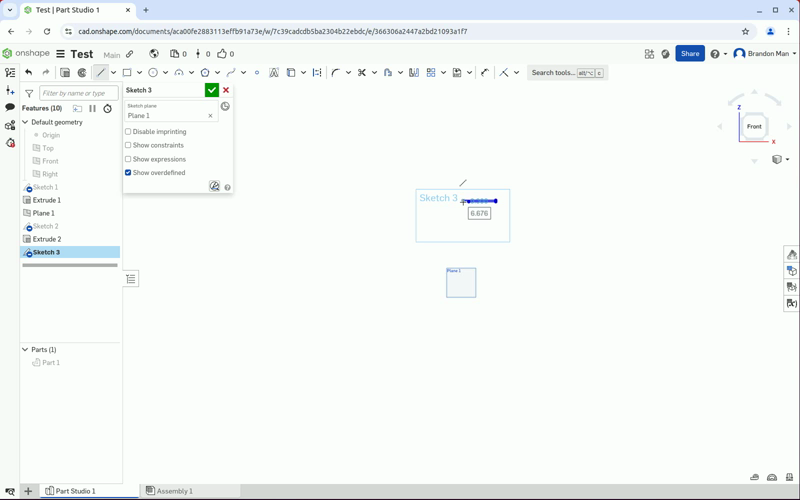
scroll(6)
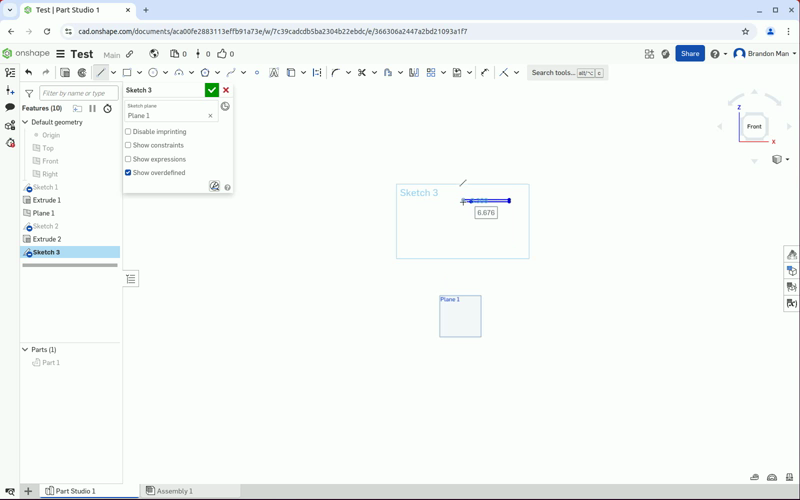
scroll(6)
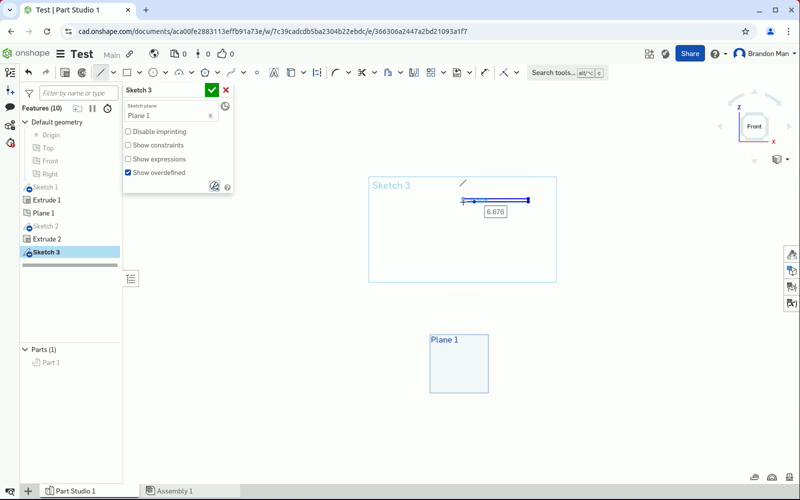
scroll(6)
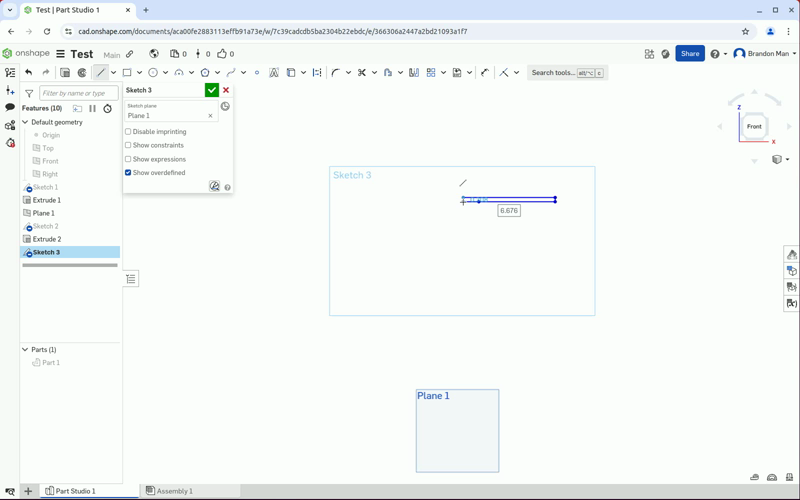
scroll(6)
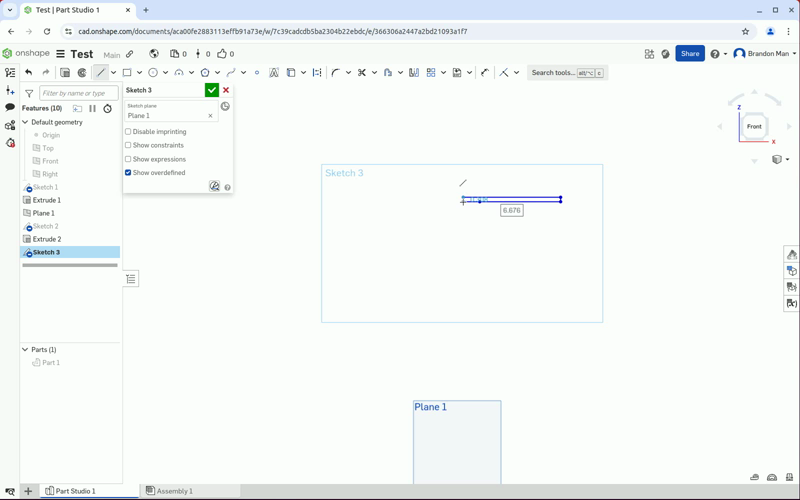
scroll(6)
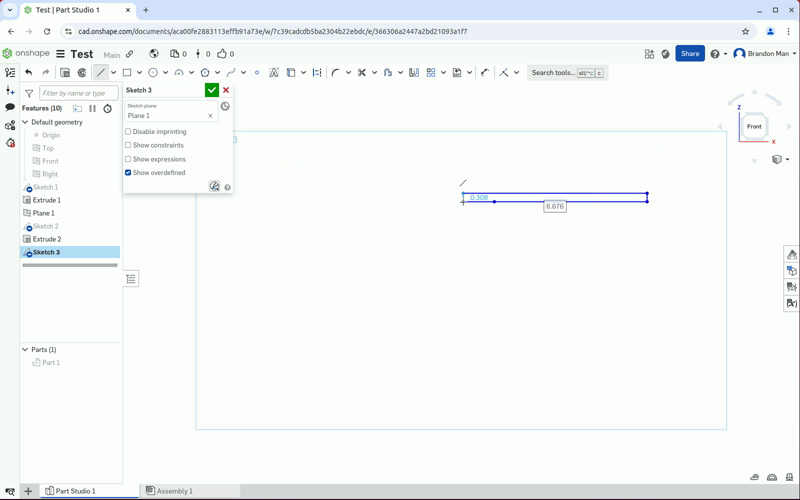
scroll(6)
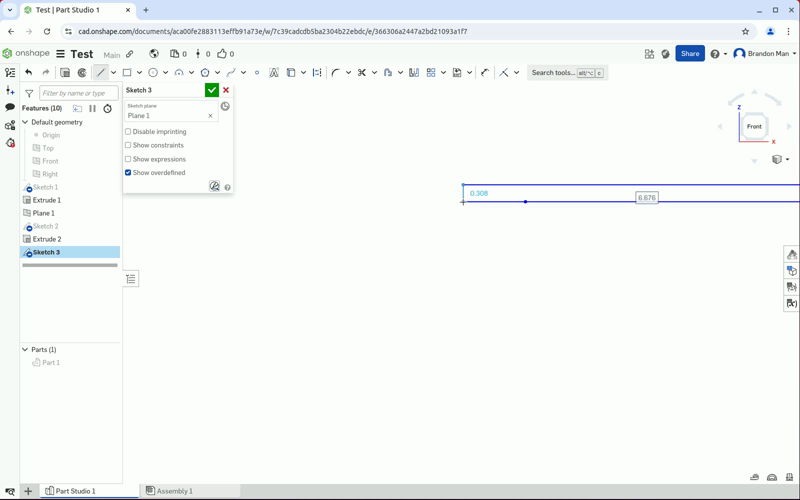
key_up(shift)
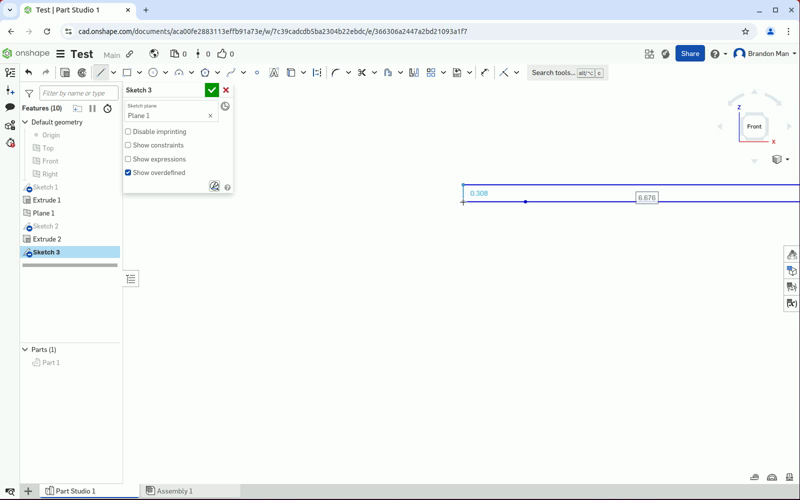
click(463, 201)
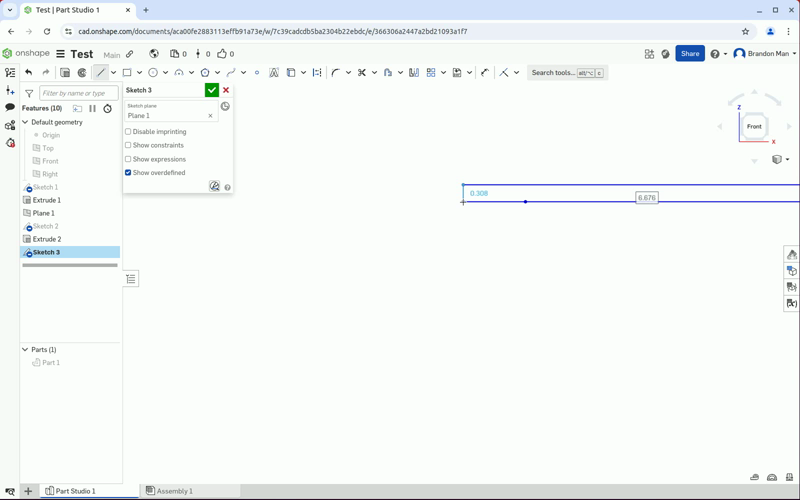
scroll(-6)
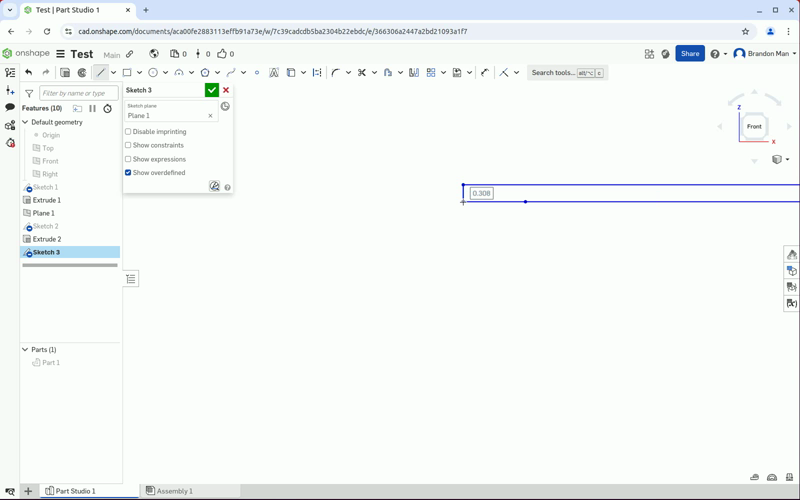
scroll(-6)
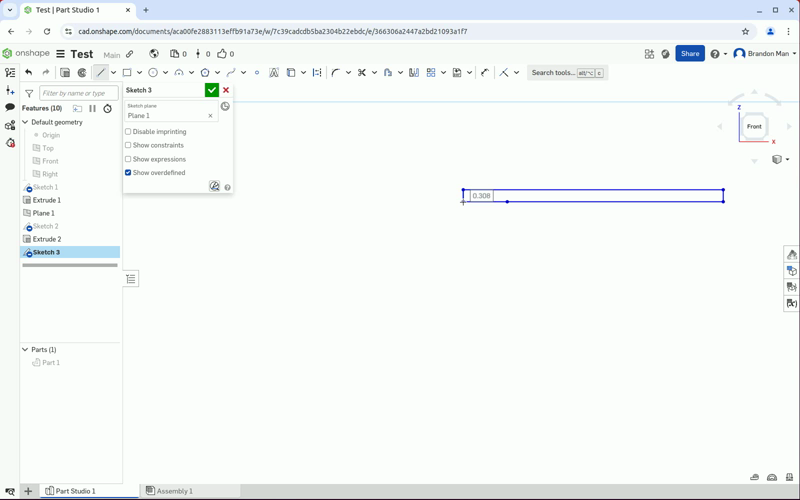
scroll(-6)
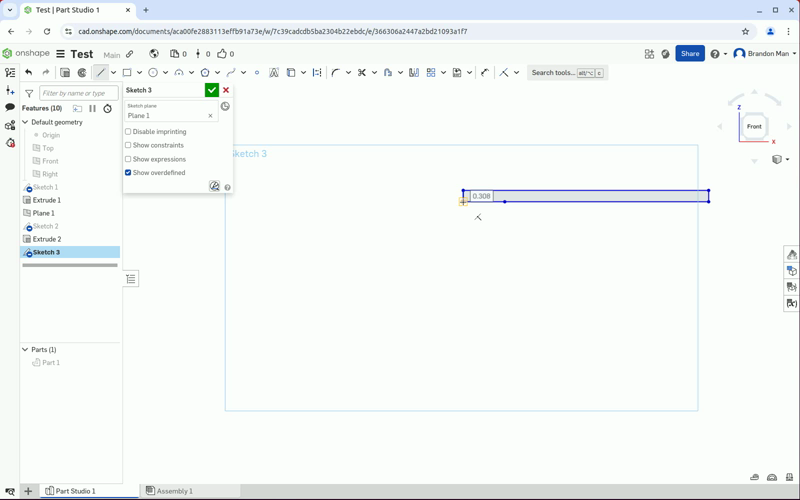
scroll(-6)
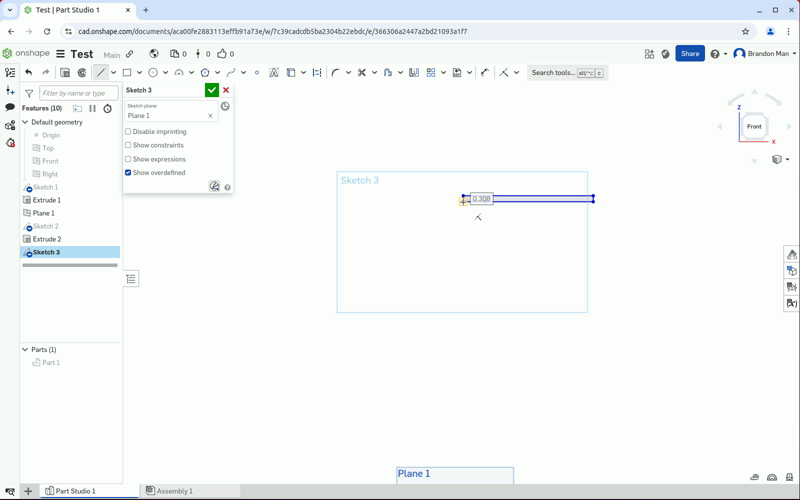
scroll(-6)
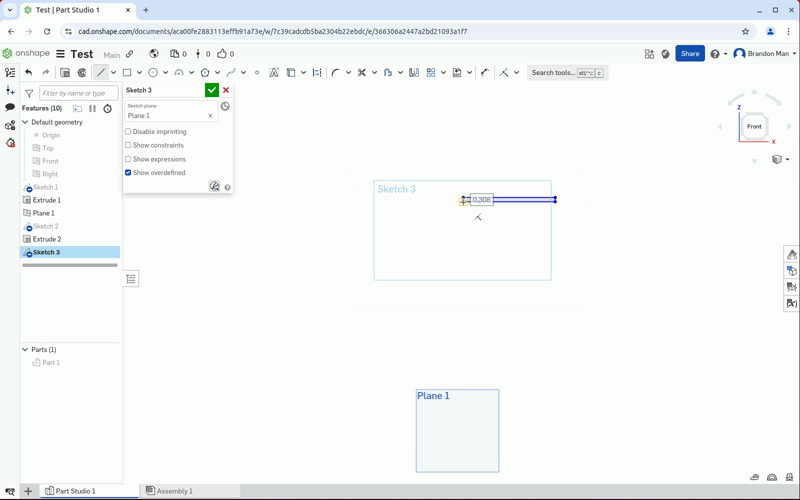
scroll(-6)
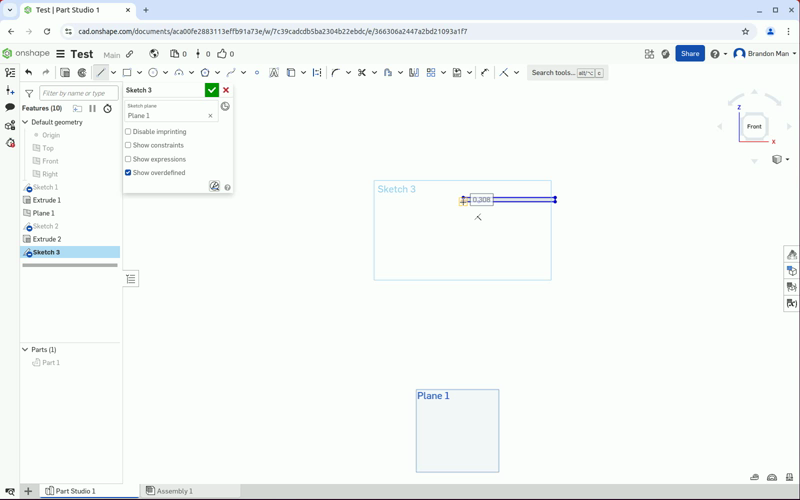
scroll(-6)
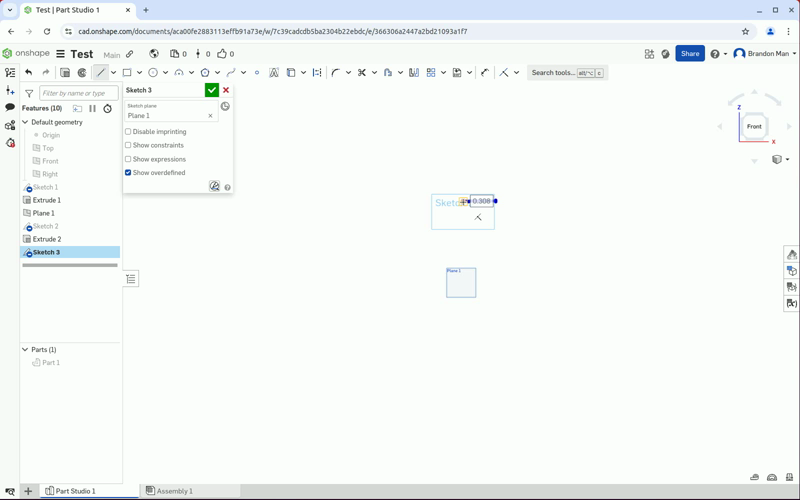
key(esc)
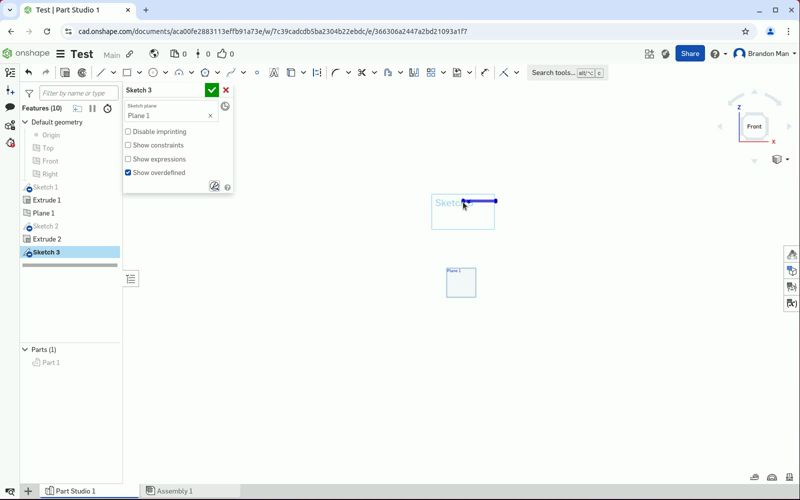
mouse_move(489, 201)
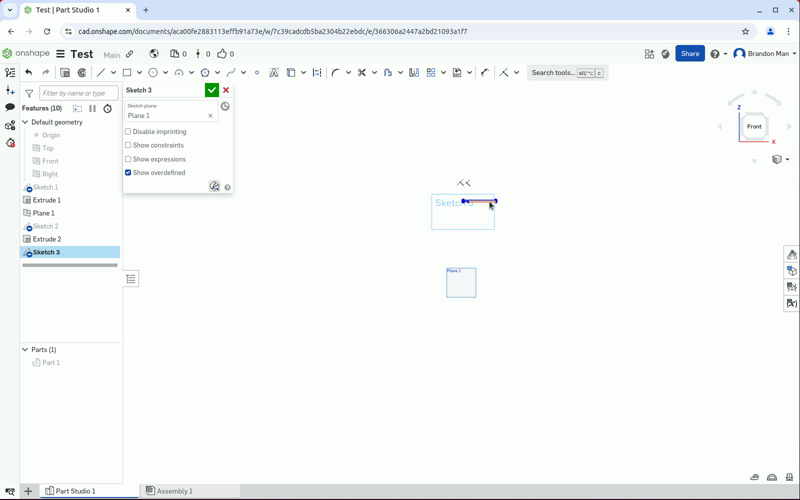
scroll(6)
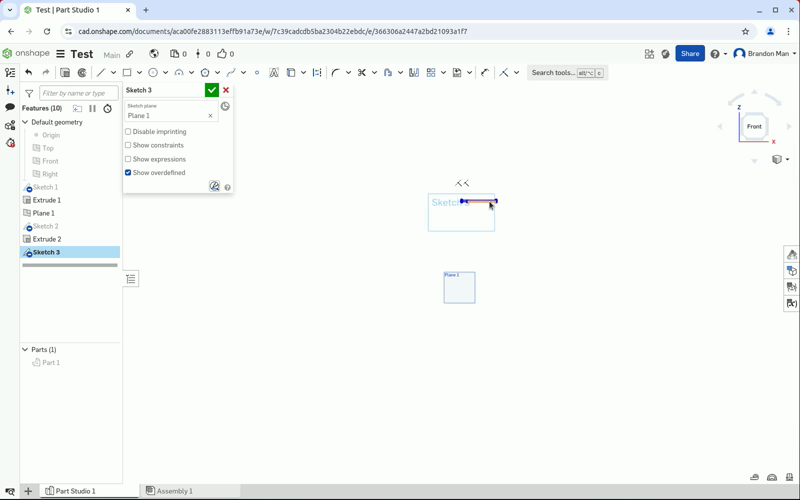
scroll(6)
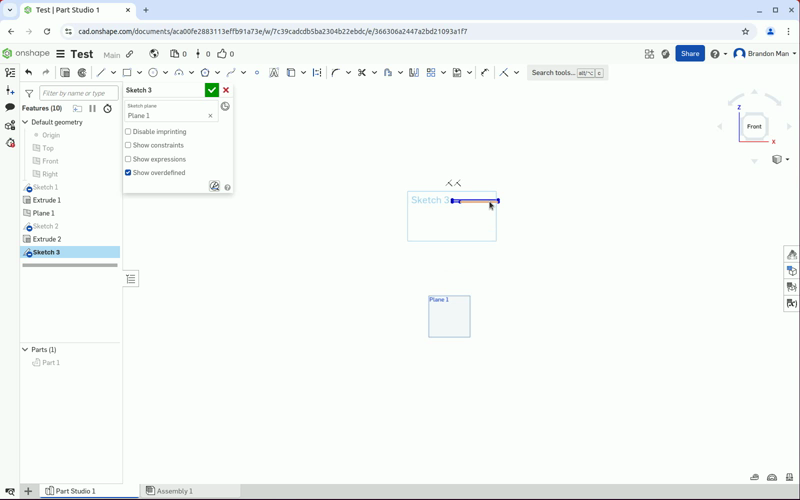
scroll(6)
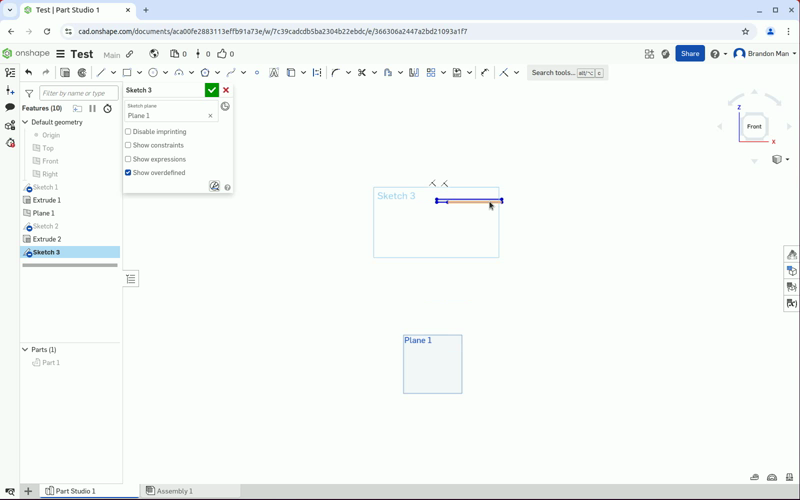
scroll(6)
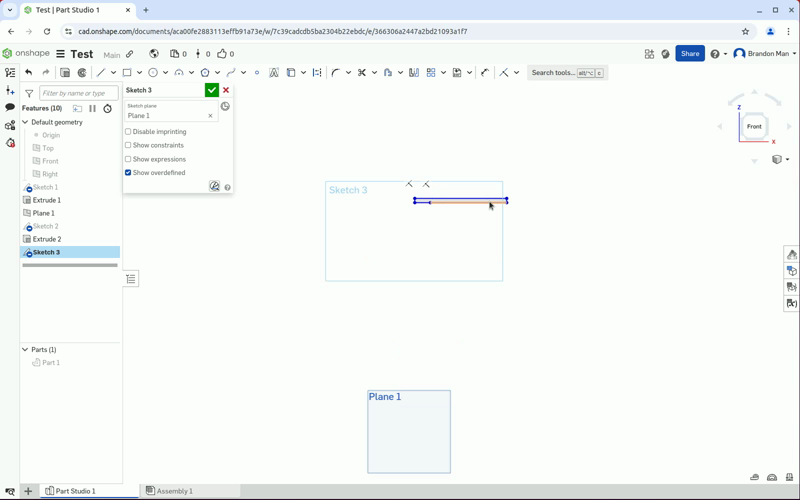
scroll(6)
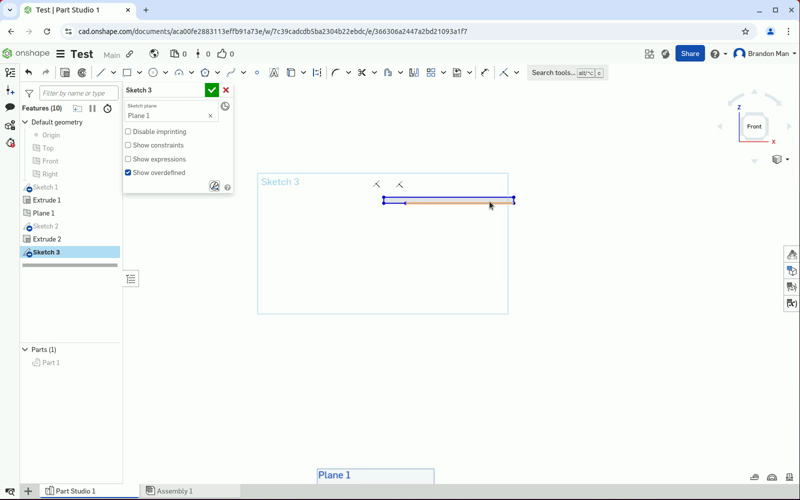
scroll(6)
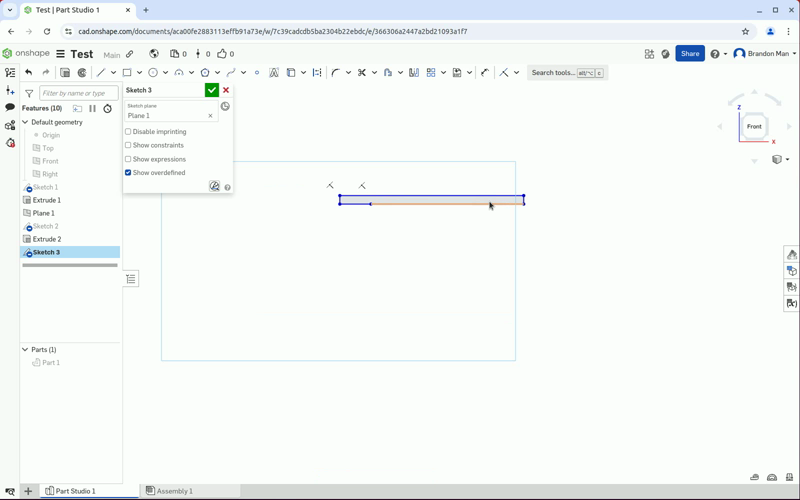
scroll(6)
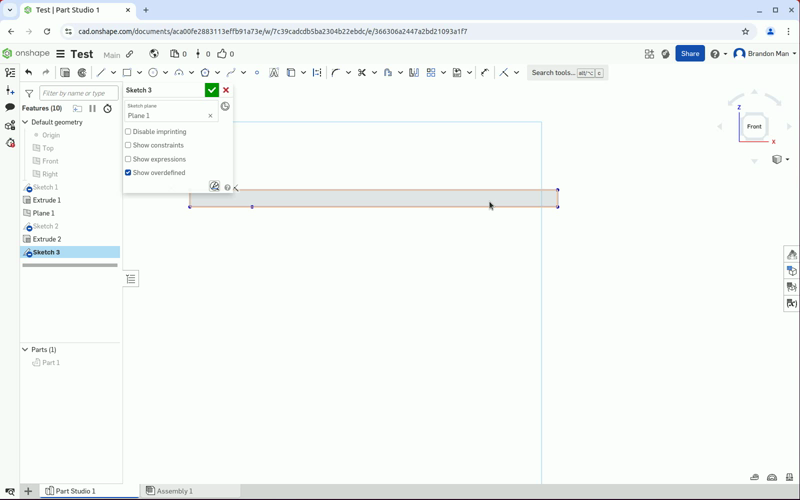
click(489, 201)
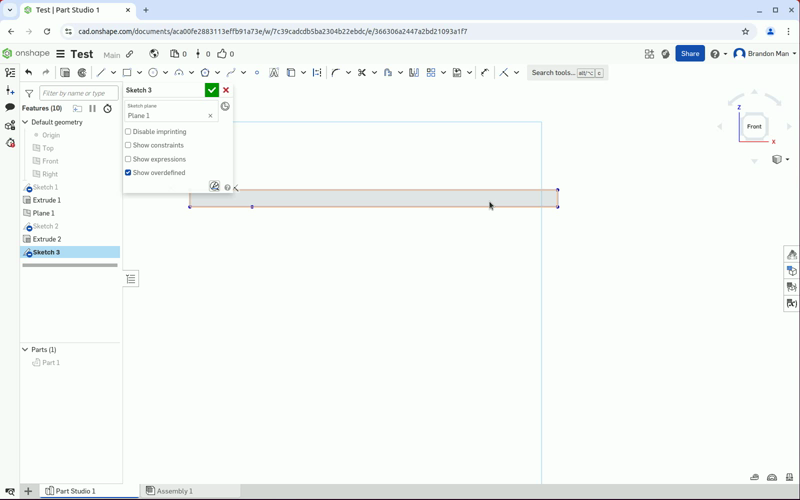
scroll(-6)
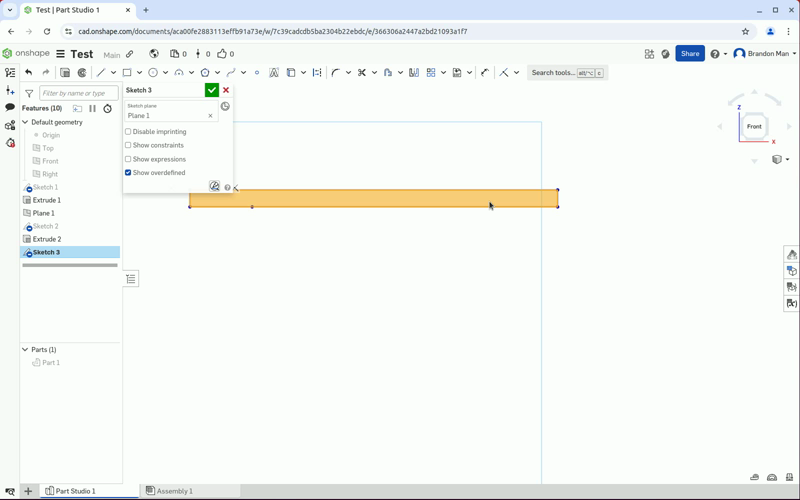
scroll(-6)
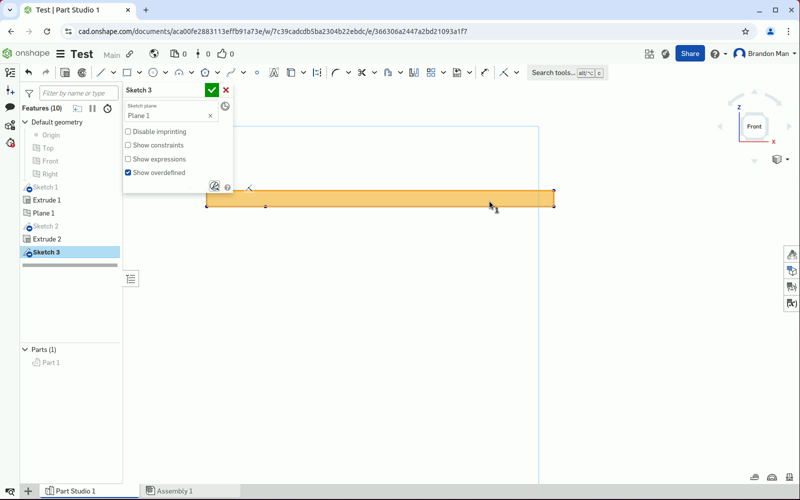
scroll(-6)
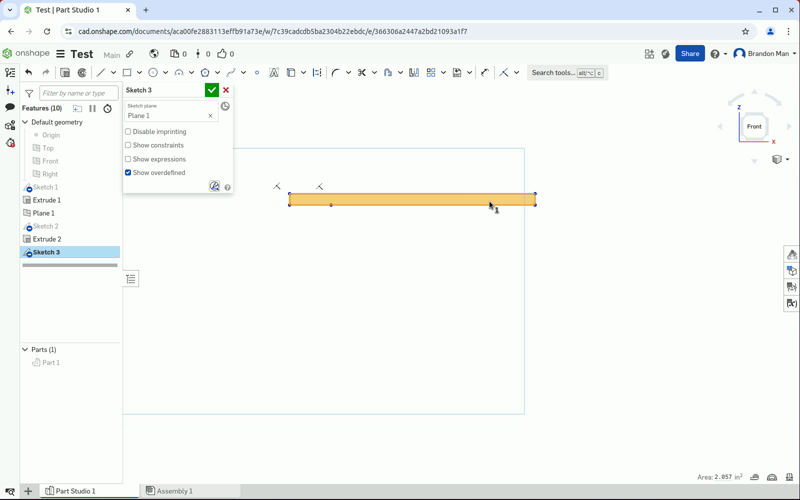
scroll(-6)
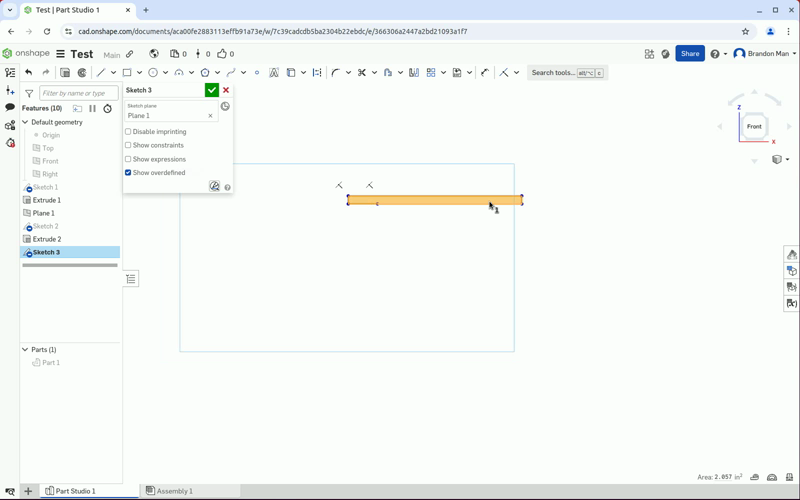
scroll(-6)
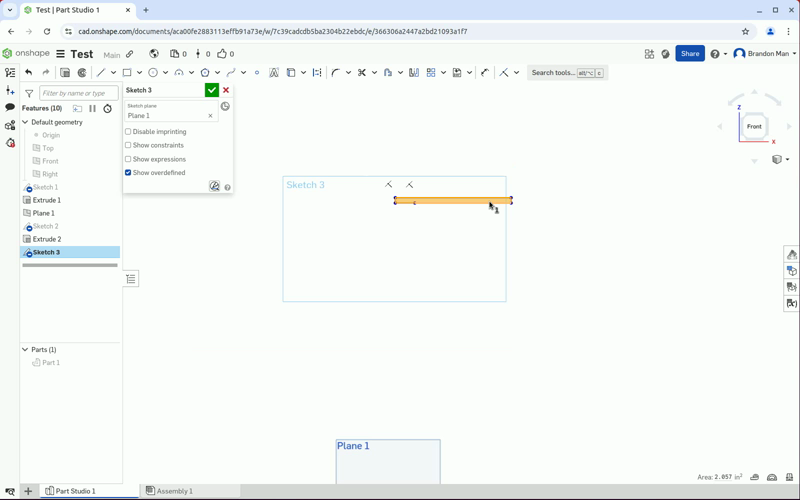
scroll(-6)
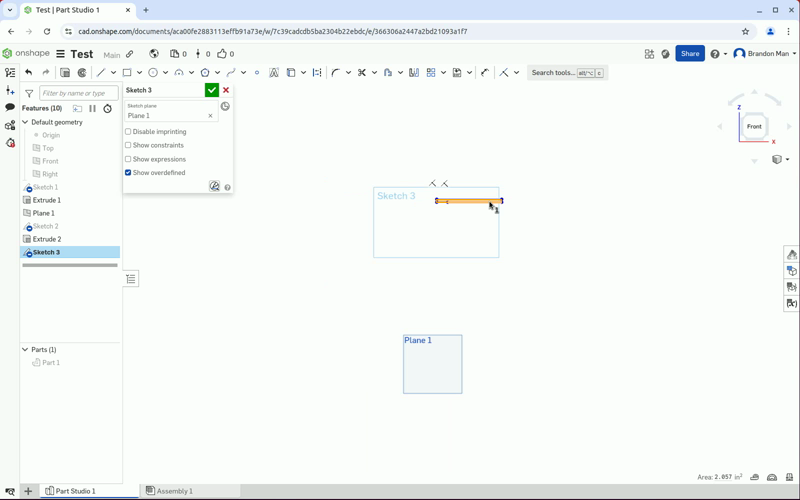
scroll(-6)
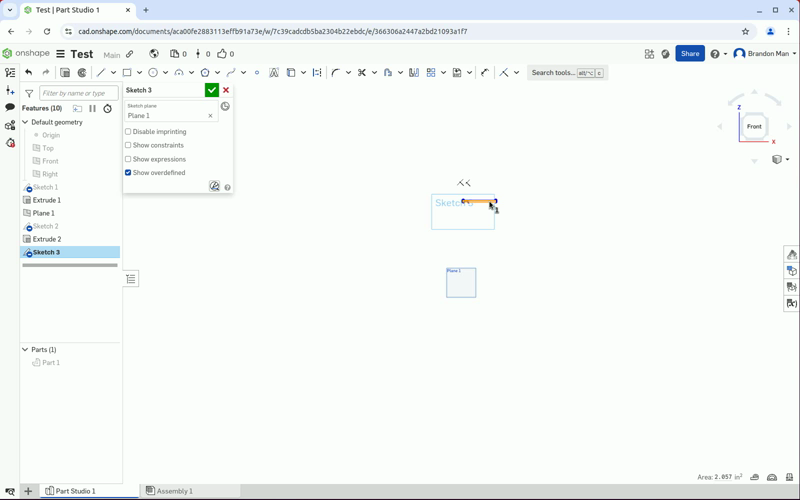
mouse_move(73, 352)
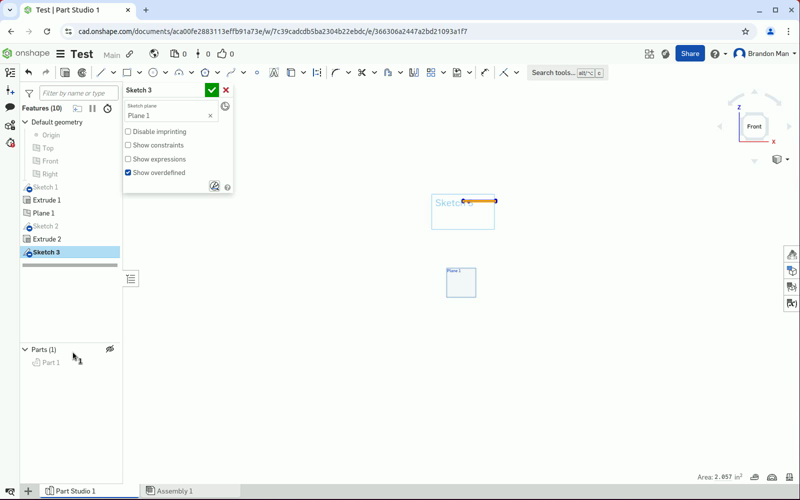
key(shift+y)
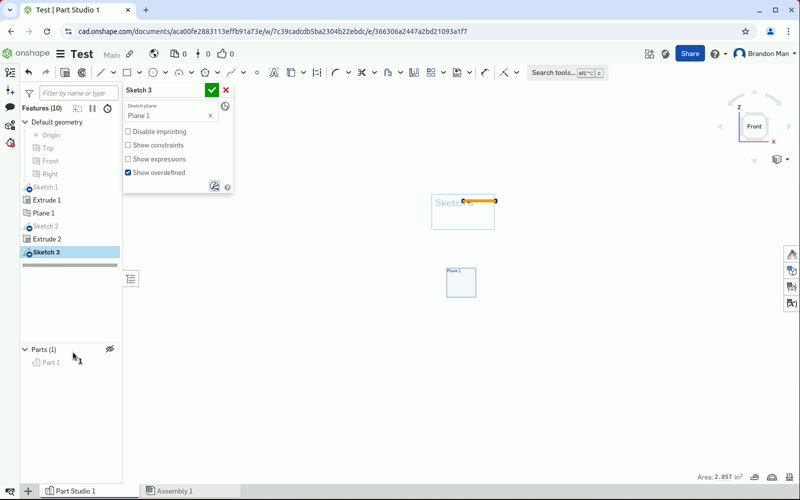
key(shift+e)
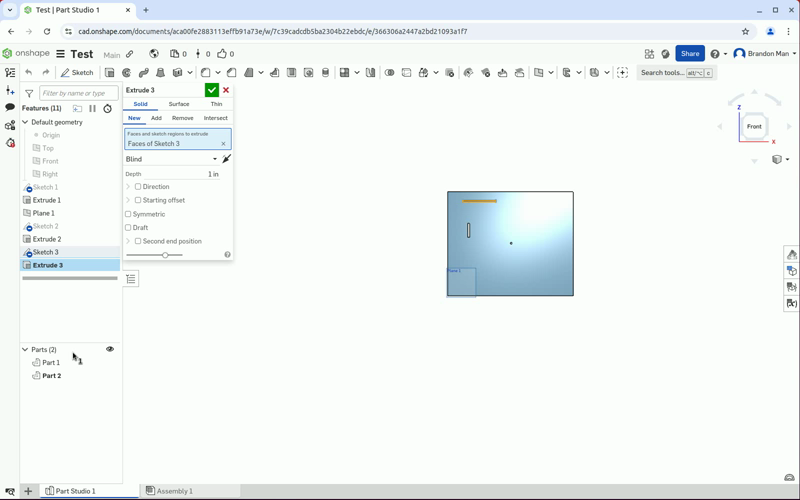
mouse_move(143, 106)
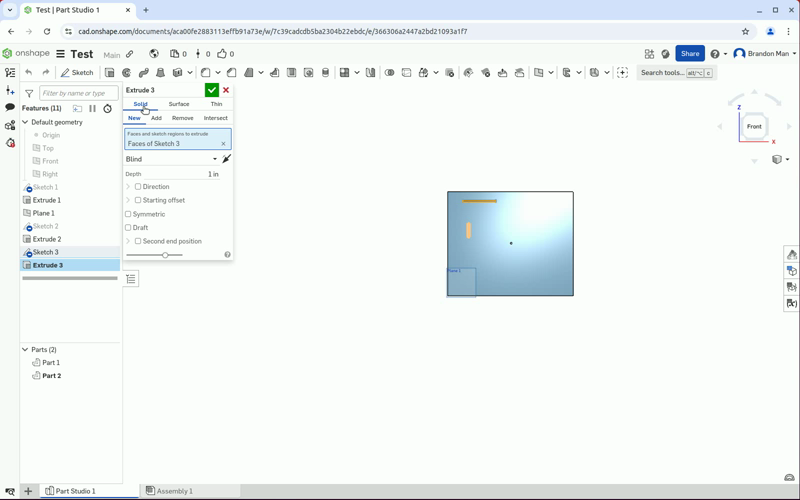
click(143, 106)
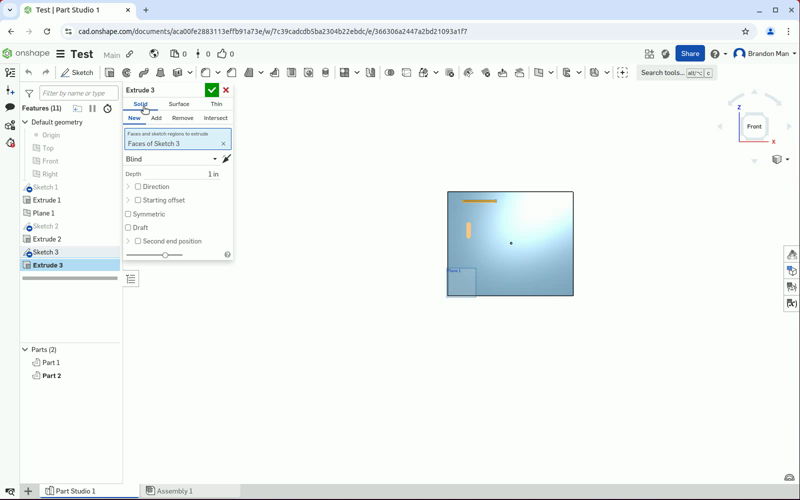
mouse_move(186, 120)
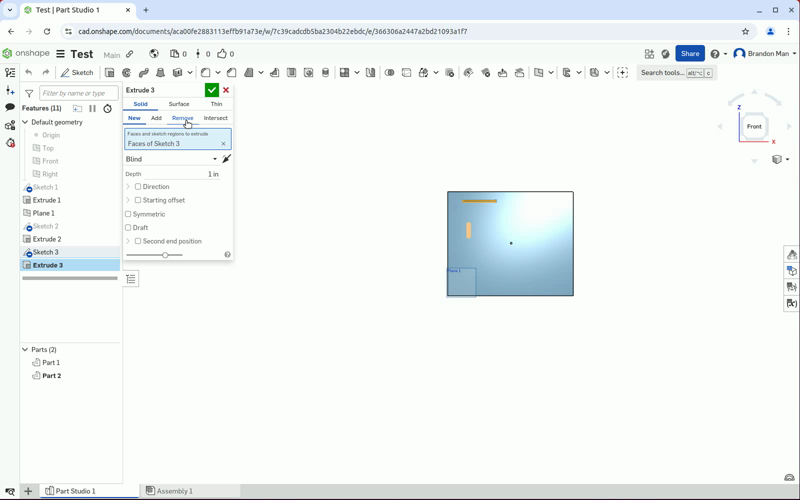
click(186, 120)
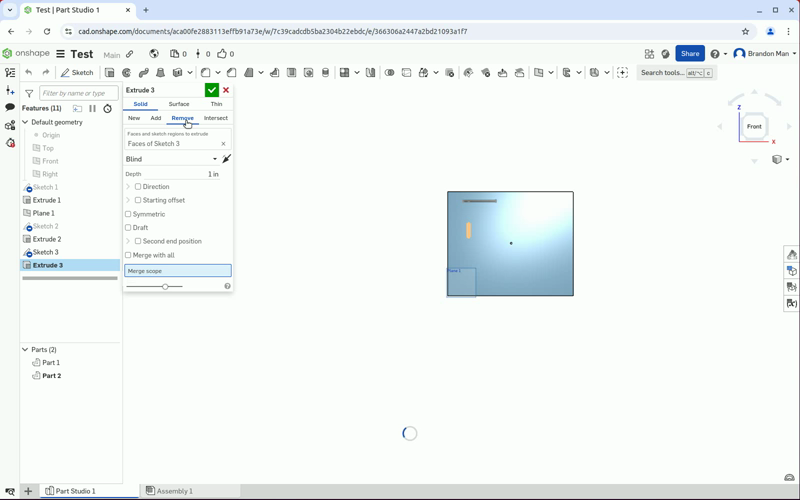
key(tab, 4)
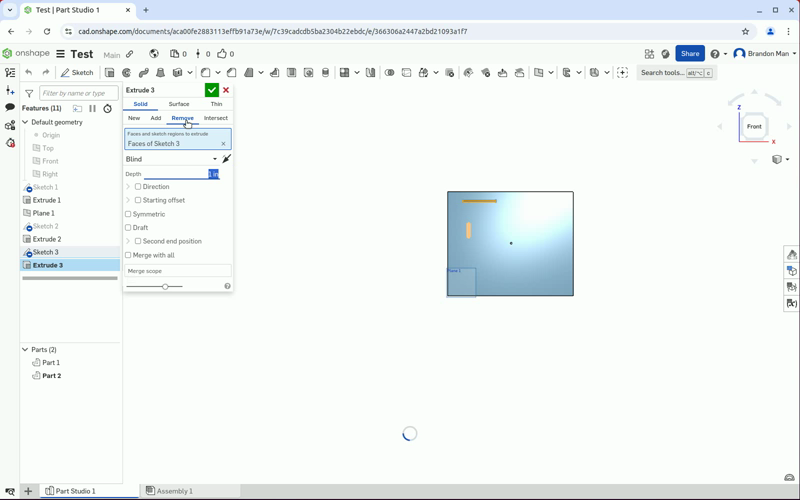
text(0.963)
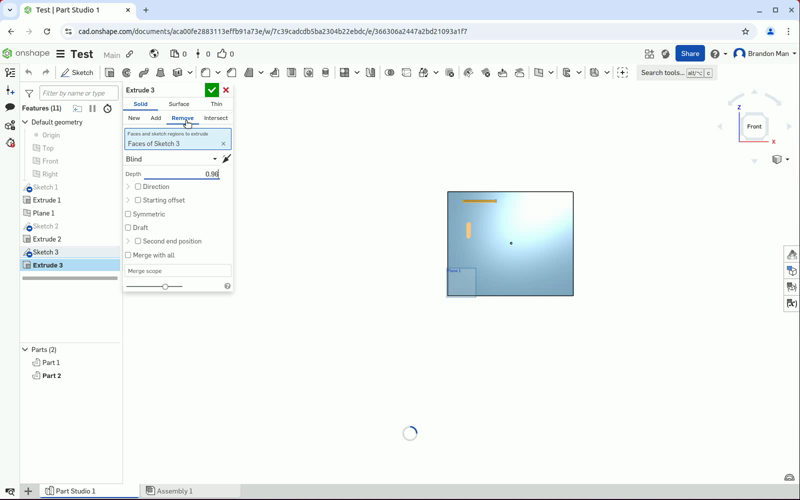
key(tab, 6)
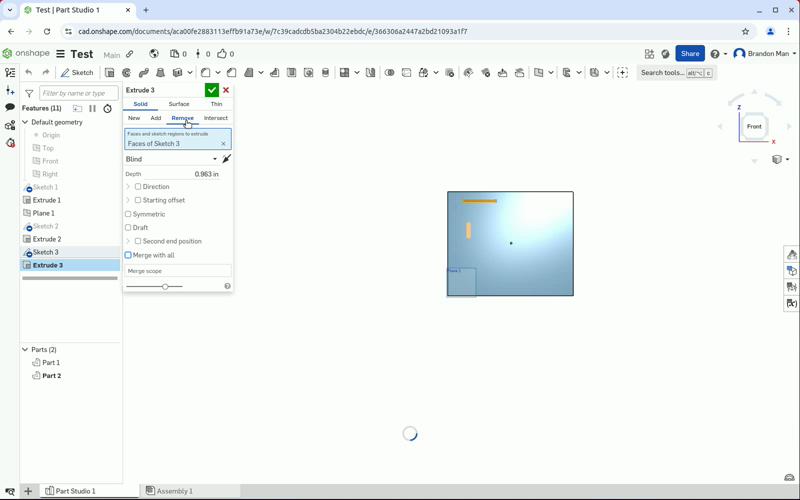
key(space)
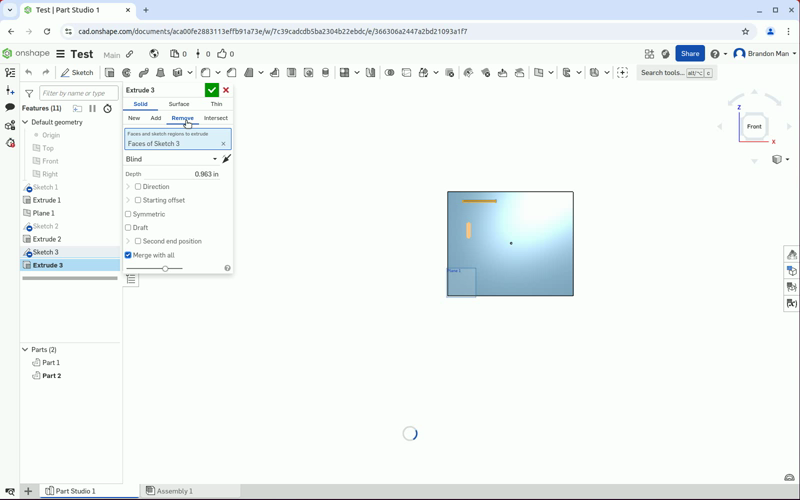
key(enter)
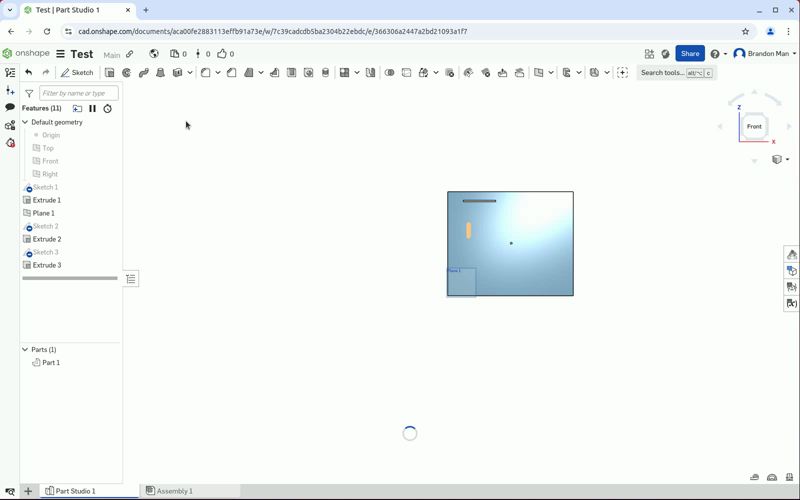
key(shift+h)
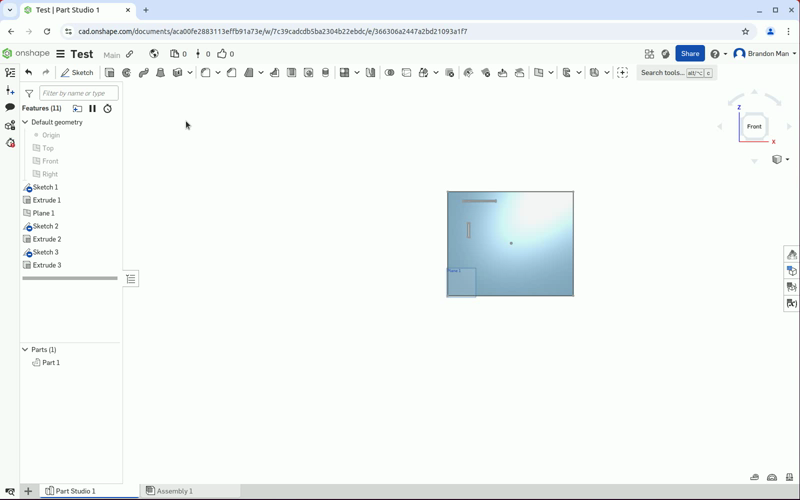
key(shift+h)
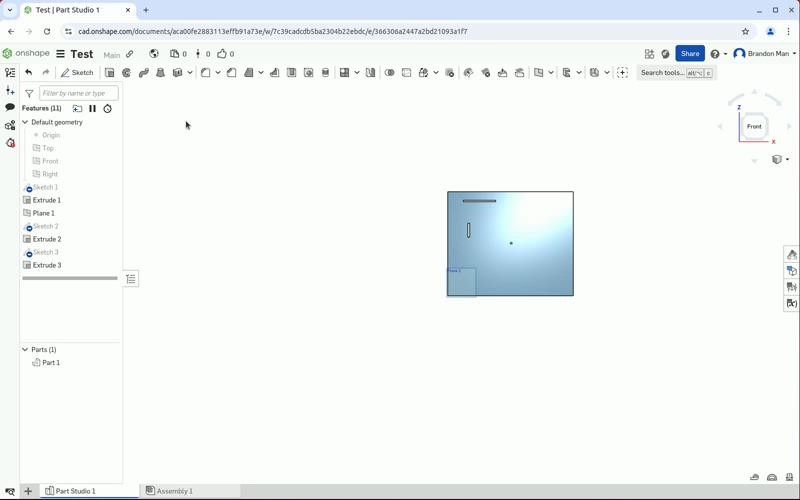
mouse_move(73, 189)
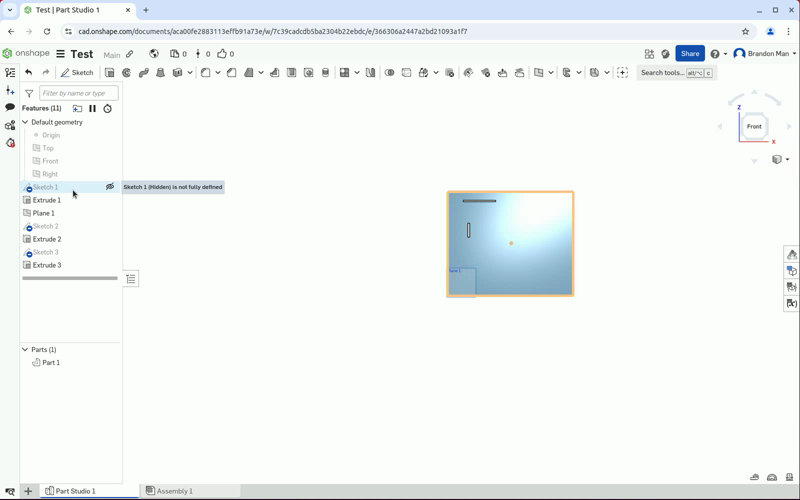
click(73, 189)
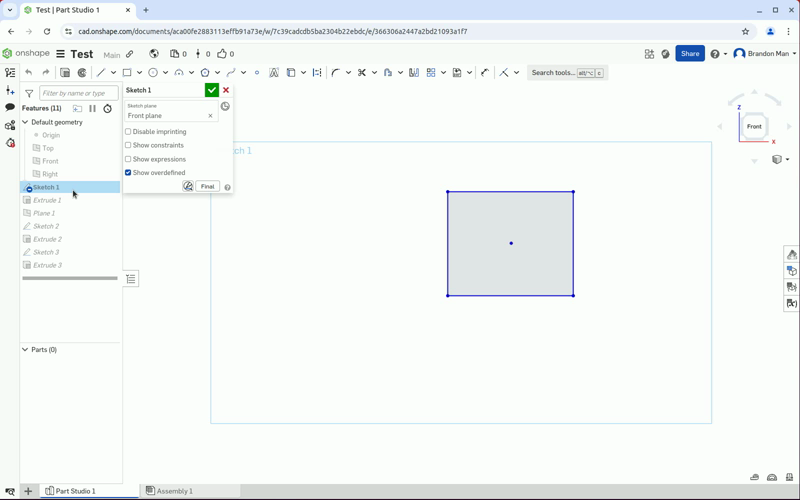
mouse_move(229, 92)
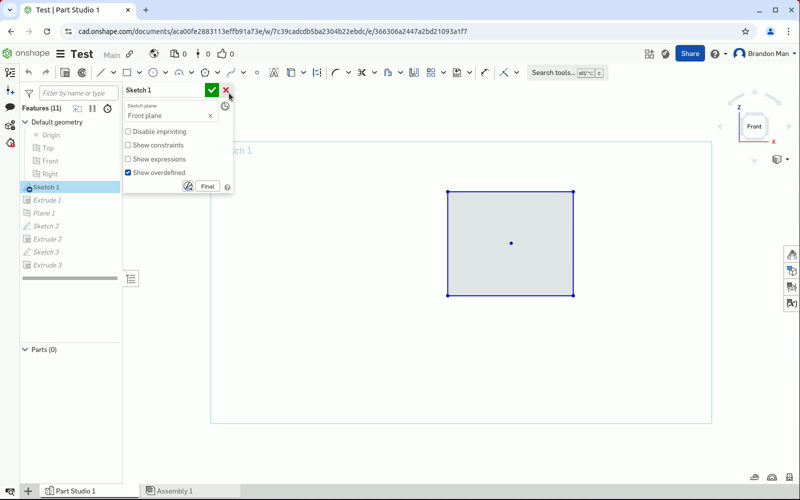
click(229, 92)
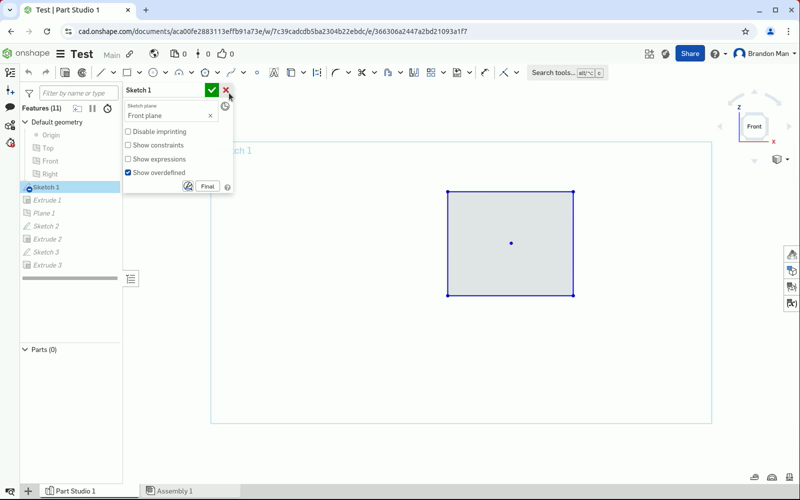
key(shift+s)
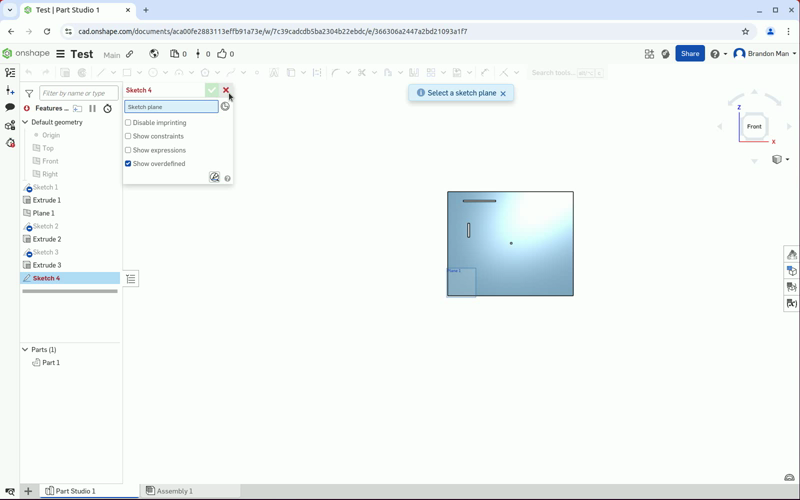
mouse_move(73, 215)
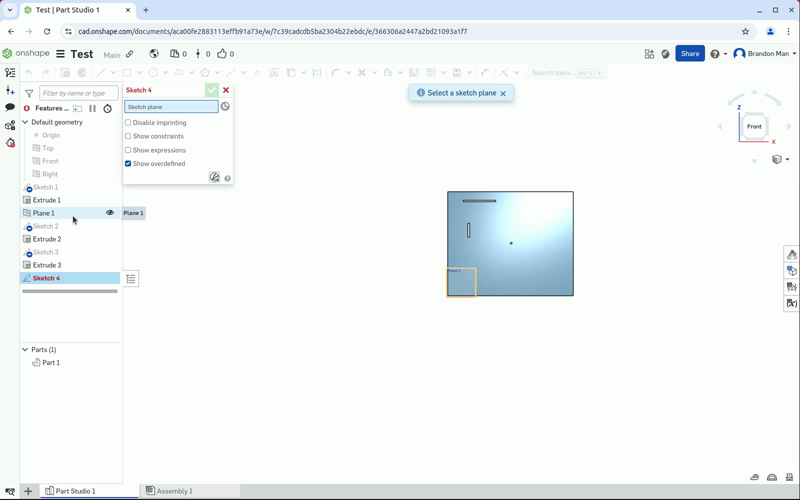
click(73, 215)
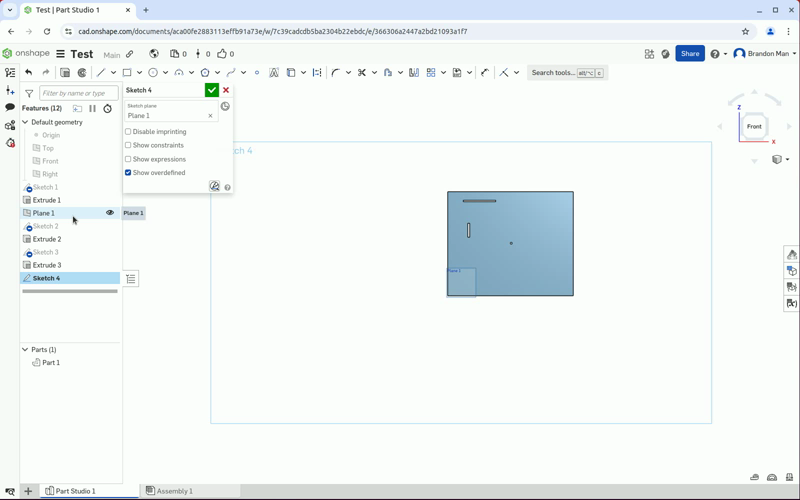
mouse_move(73, 352)
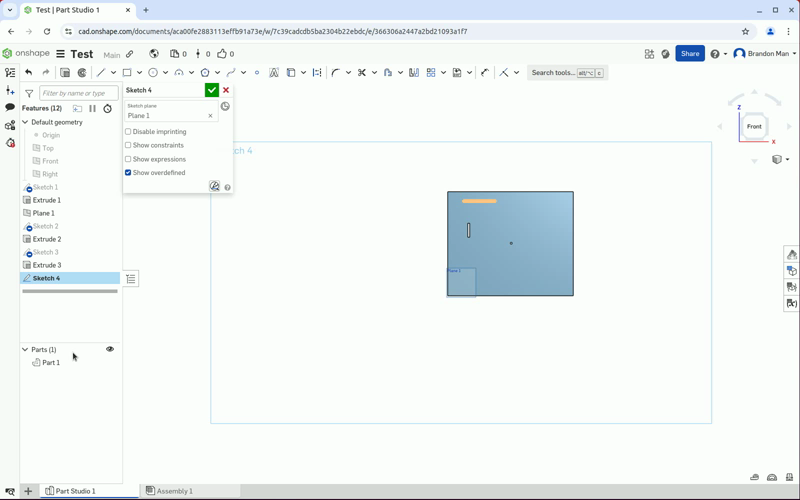
key(y)
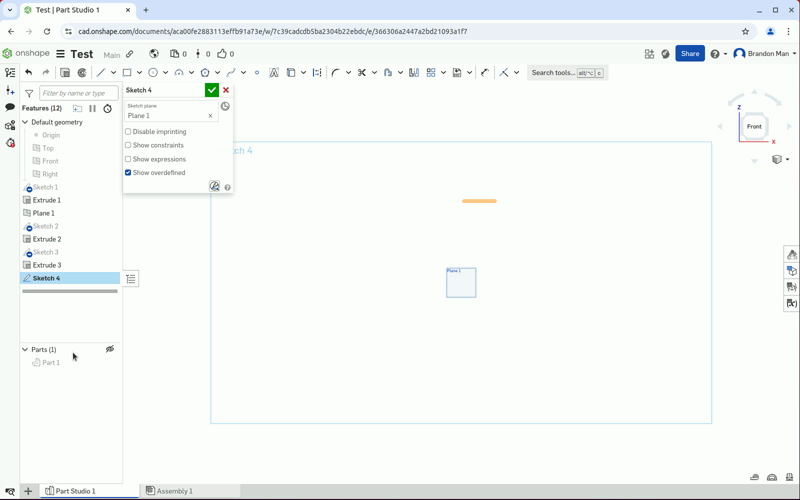
key(l)
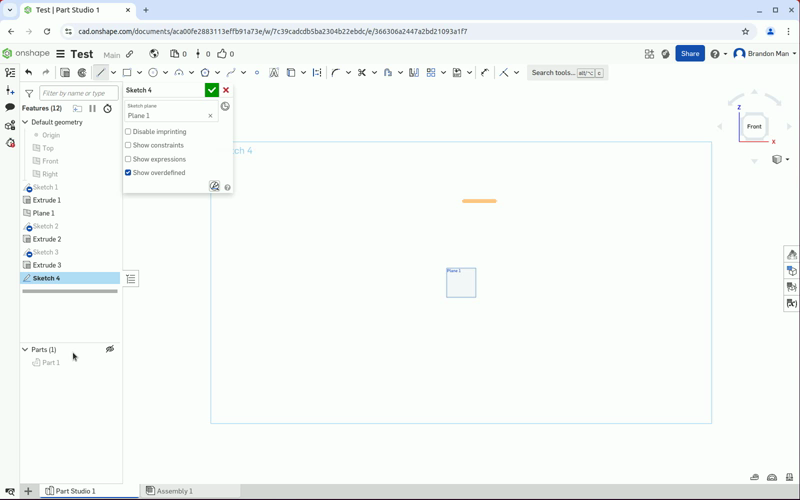
key_down(shift)
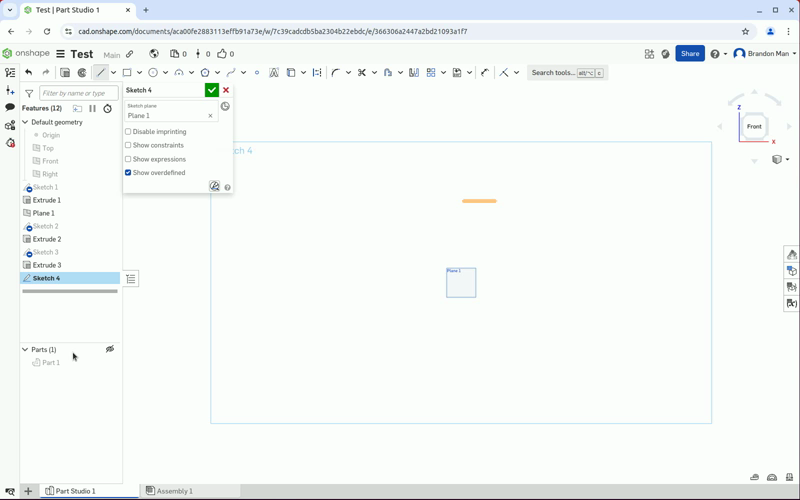
mouse_move(527, 201)
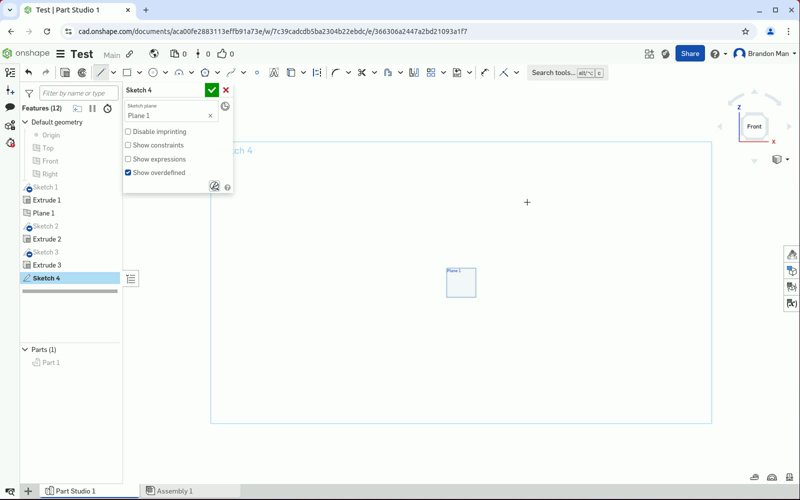
click(527, 201)
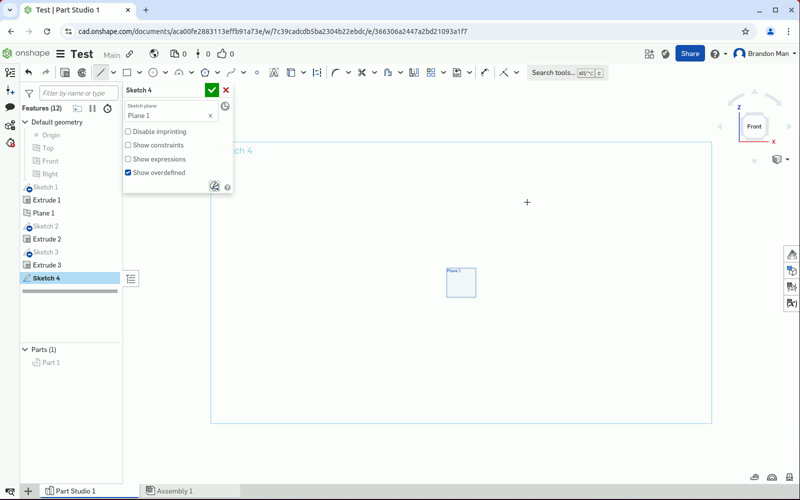
key_up(shift)
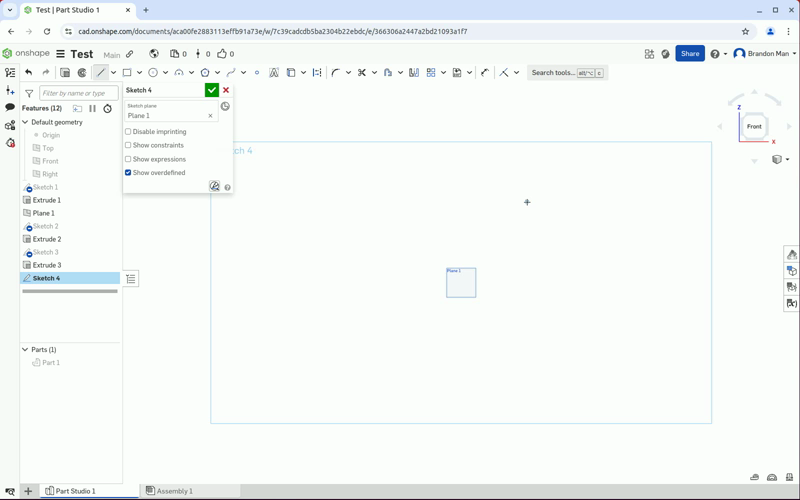
key_down(shift)
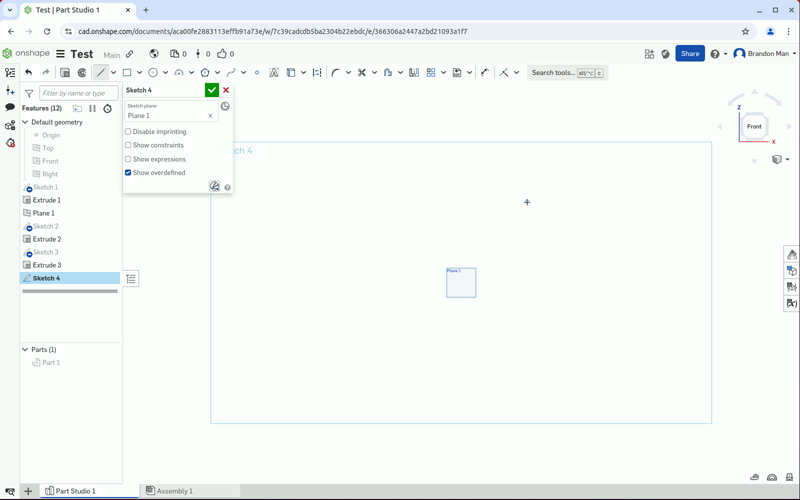
mouse_move(557, 201)
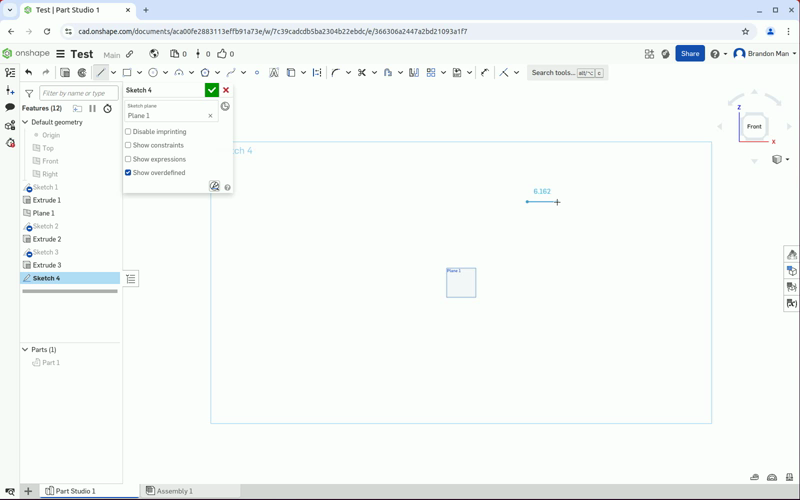
mouse_move(533, 201)
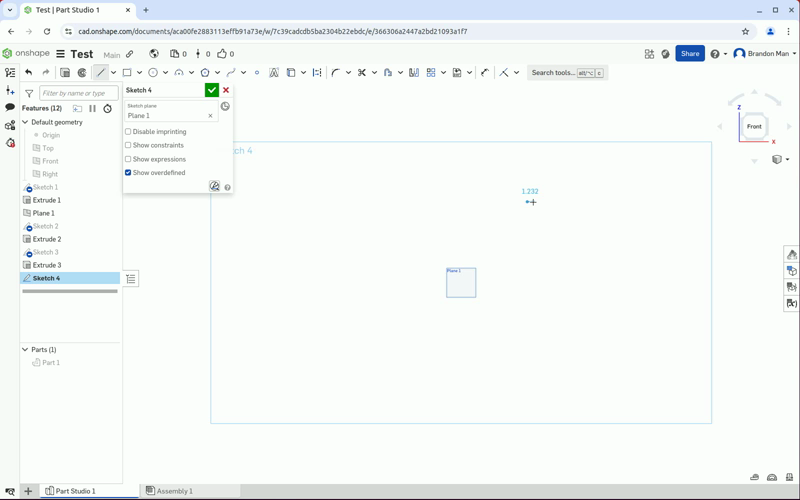
scroll(6)
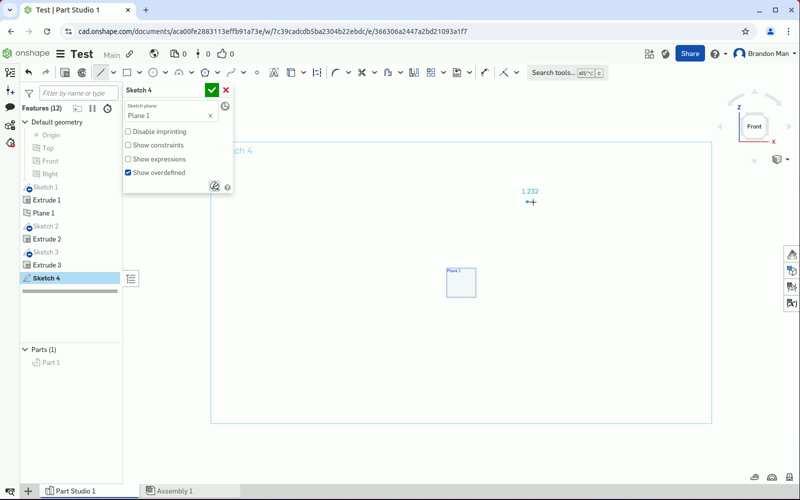
scroll(6)
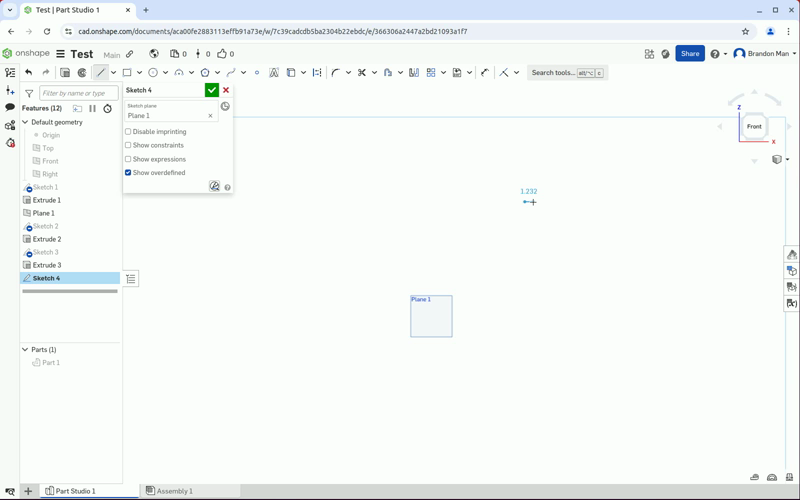
scroll(6)
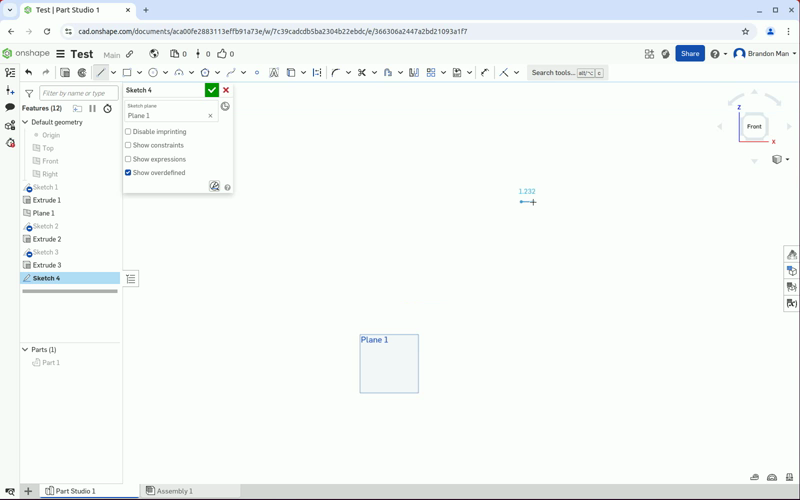
scroll(6)
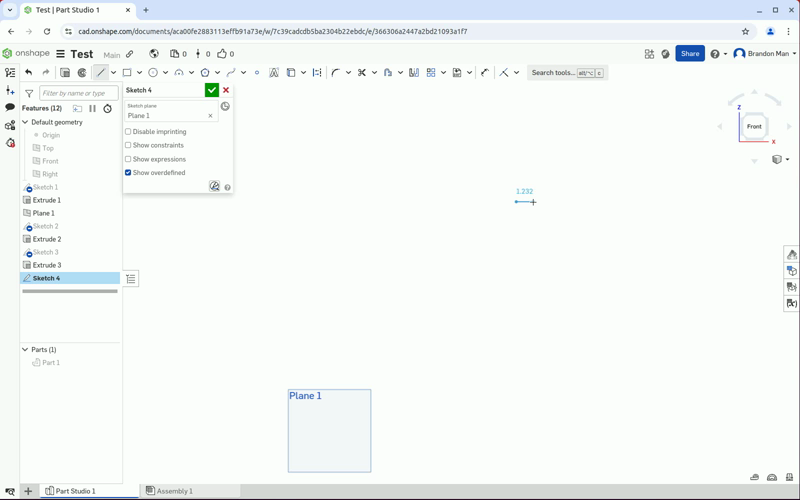
scroll(6)
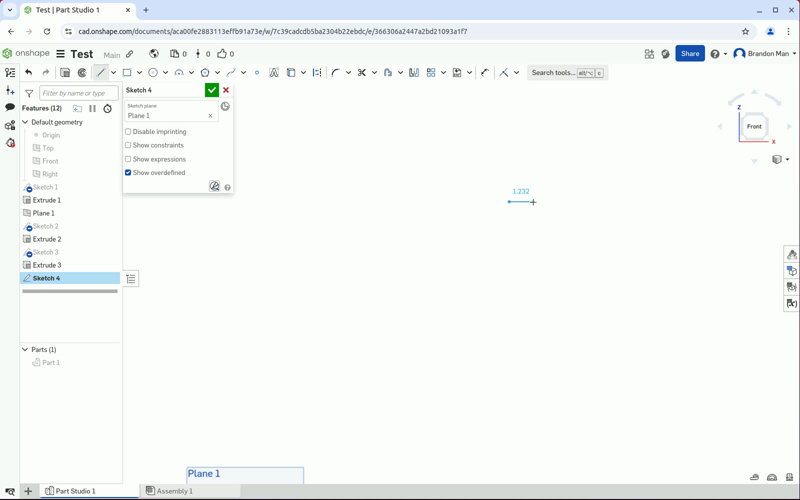
scroll(6)
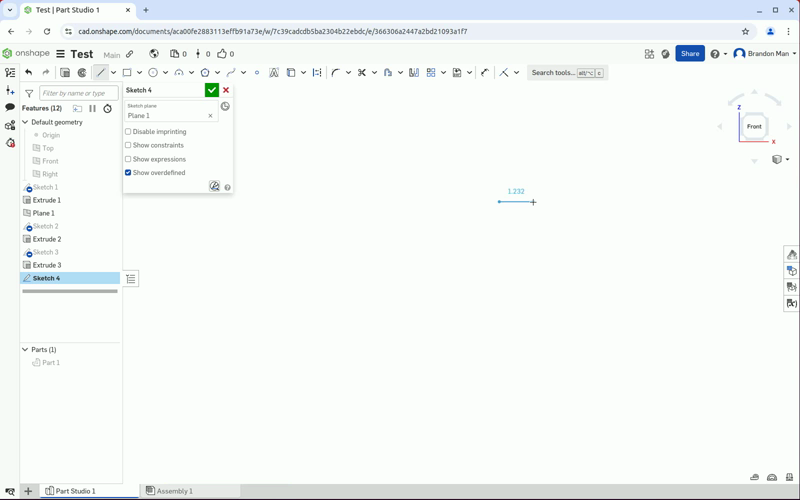
scroll(6)
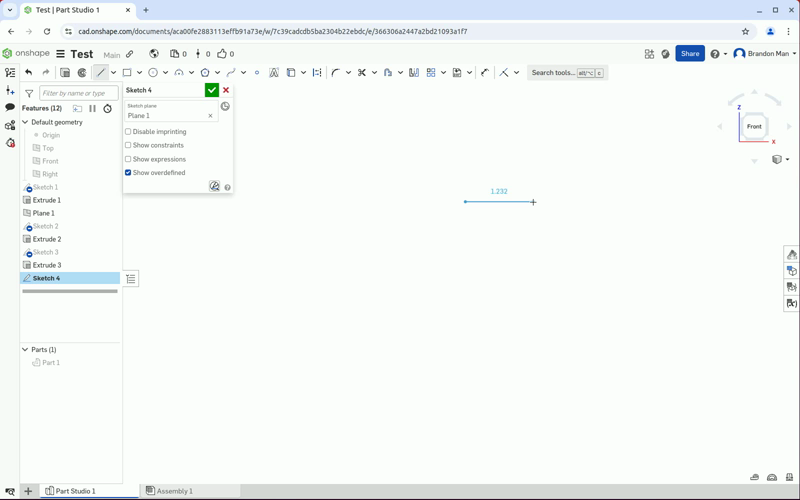
click(533, 201)
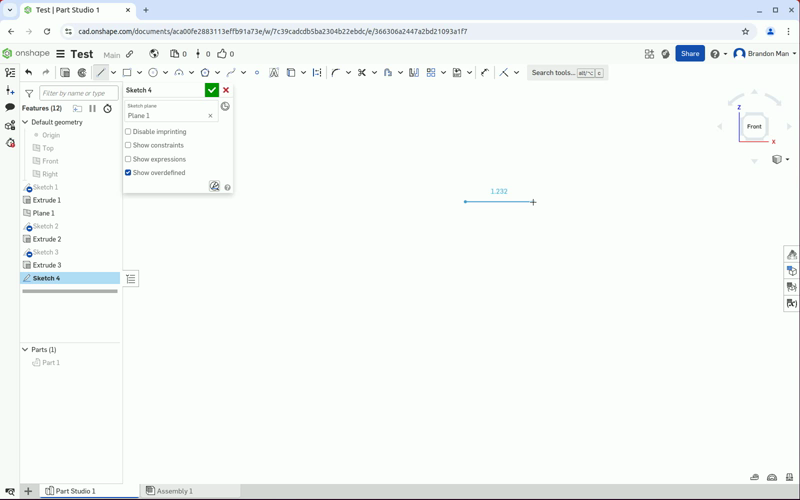
scroll(-6)
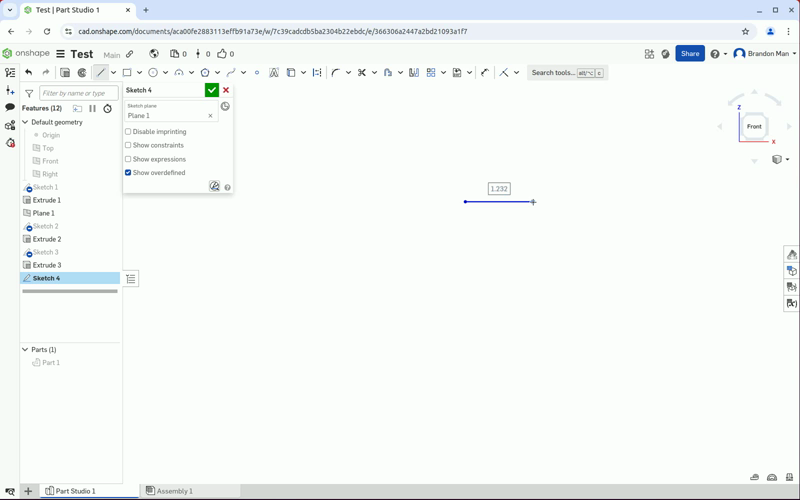
scroll(-6)
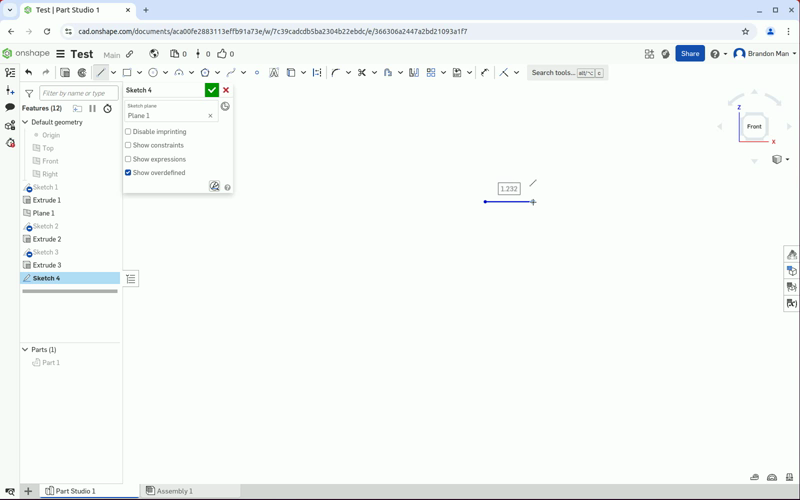
scroll(-6)
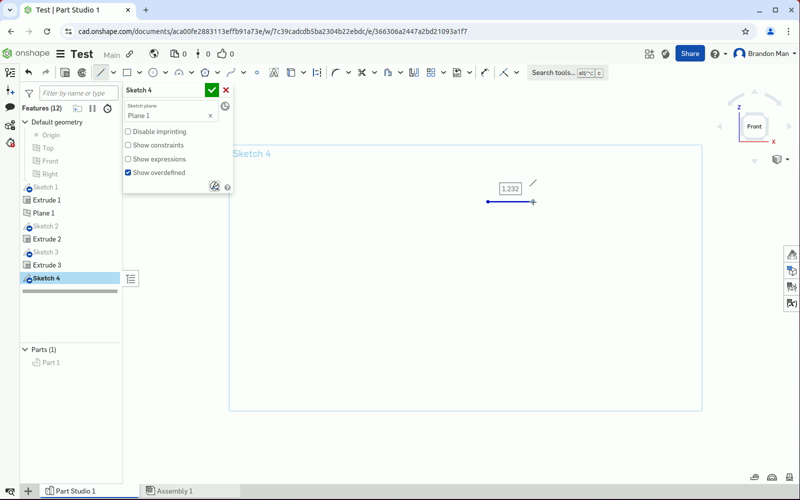
scroll(-6)
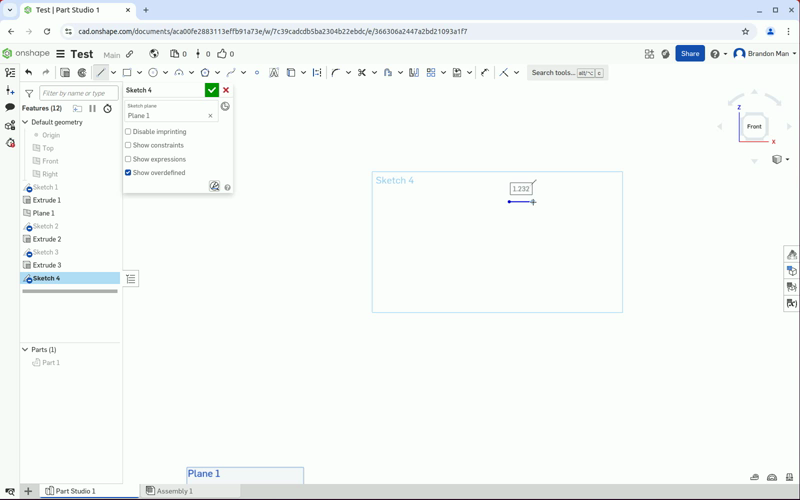
scroll(-6)
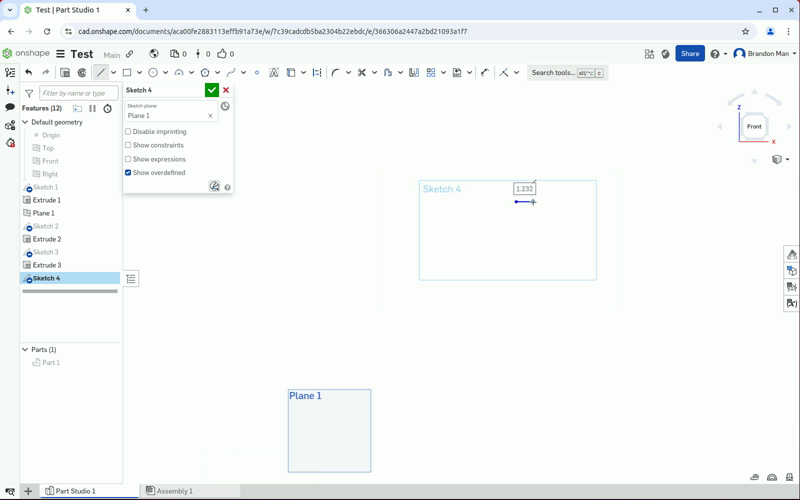
scroll(-6)
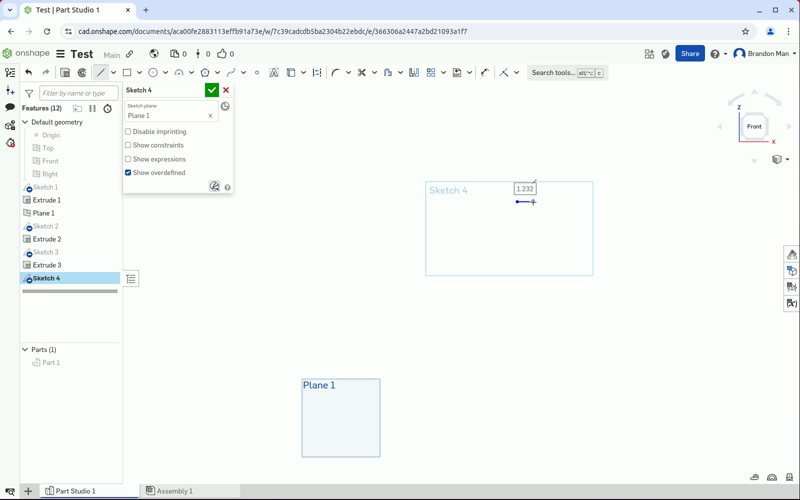
scroll(-6)
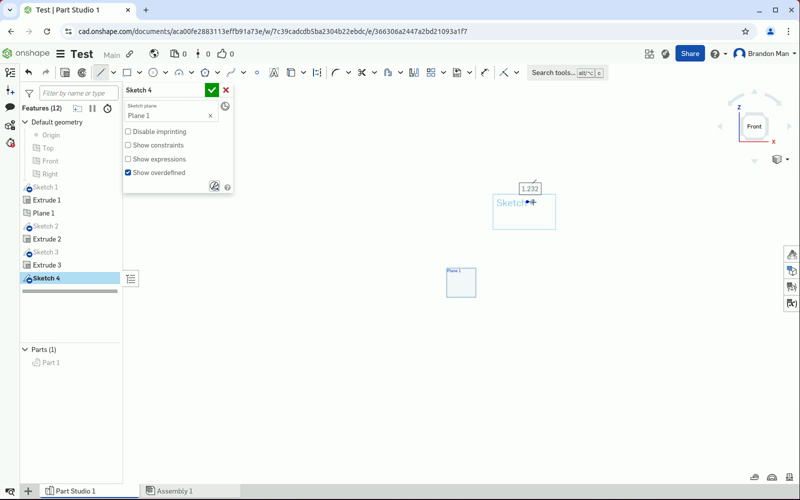
key_up(shift)
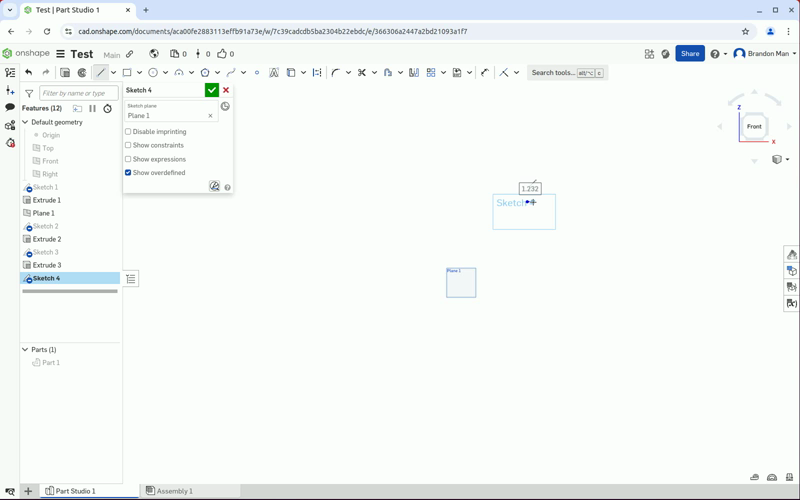
key_down(shift)
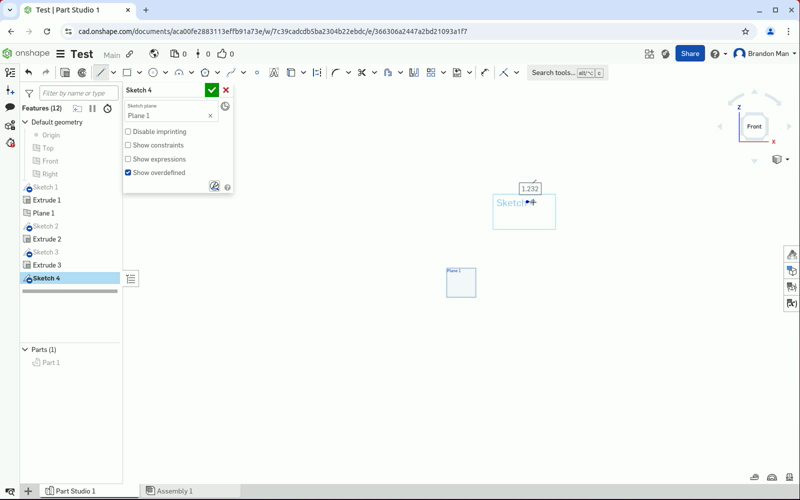
mouse_move(563, 201)
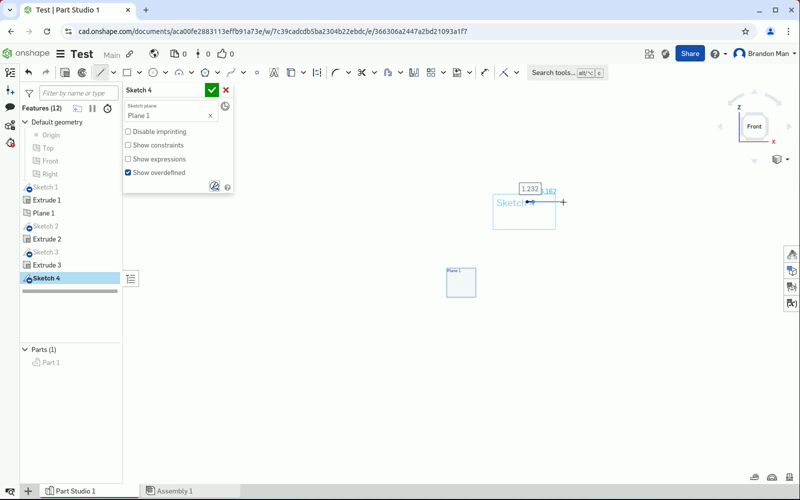
mouse_move(560, 201)
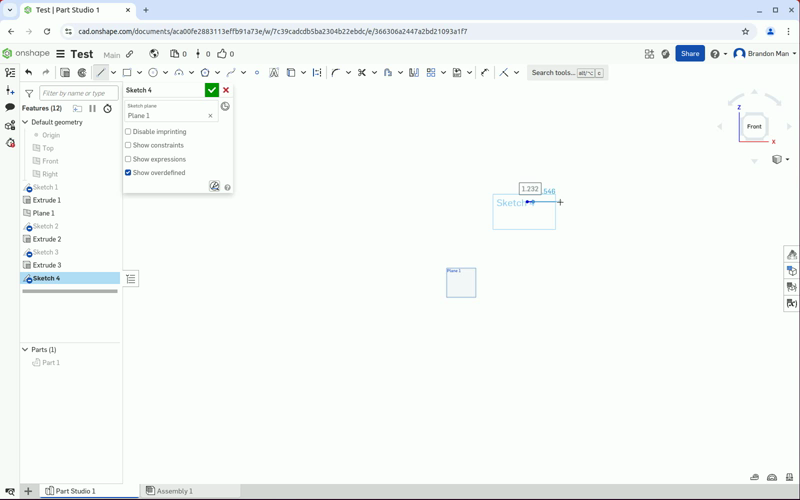
click(560, 201)
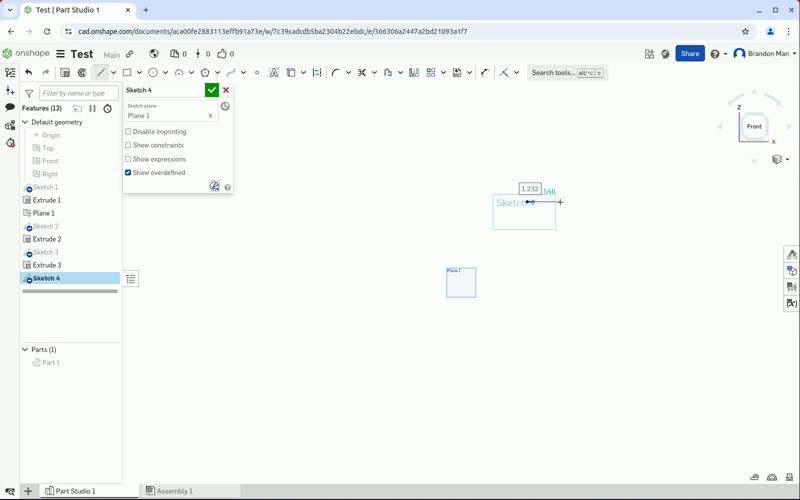
key_up(shift)
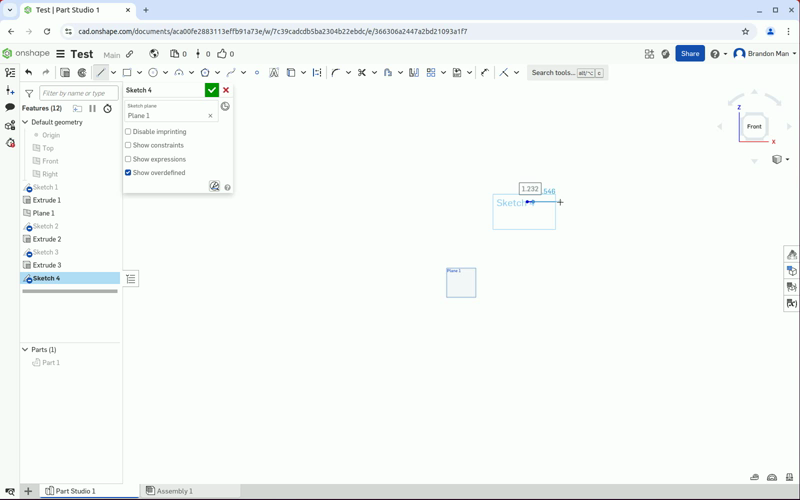
key_down(shift)
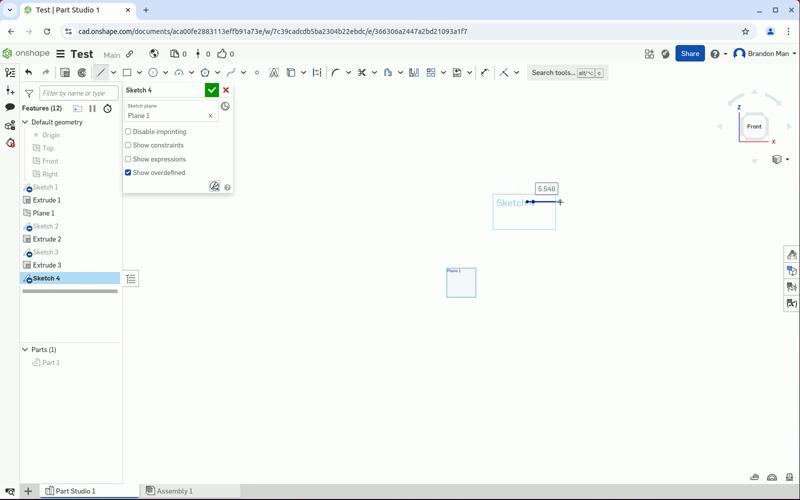
mouse_move(589, 201)
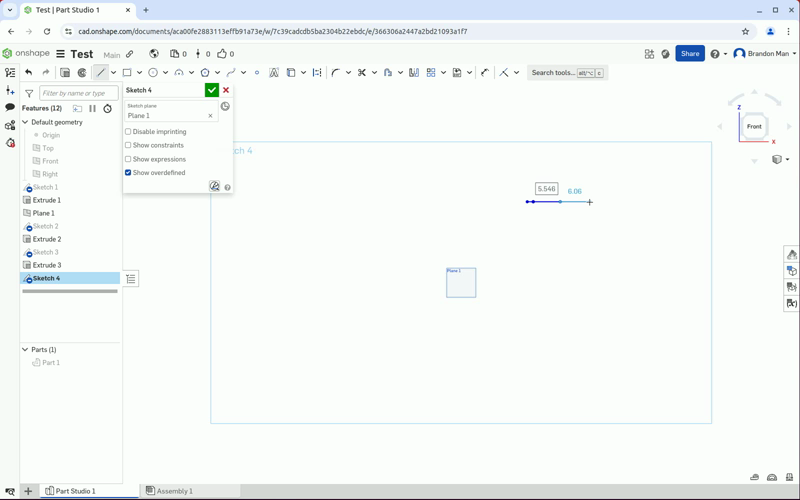
mouse_move(560, 200)
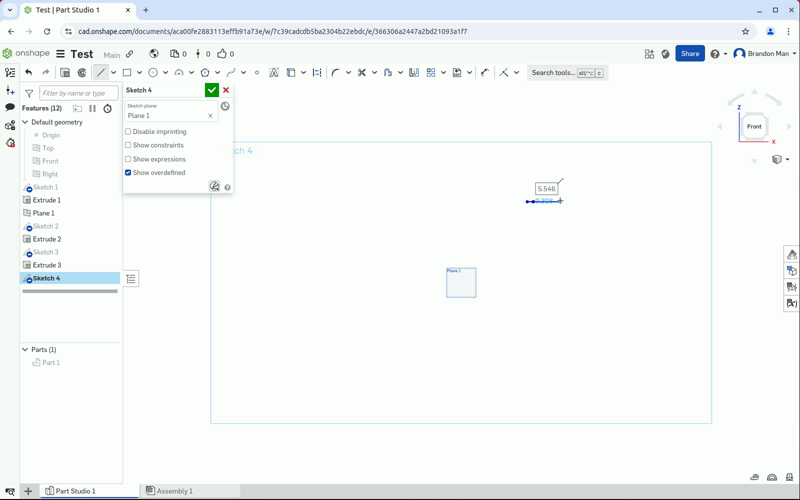
scroll(6)
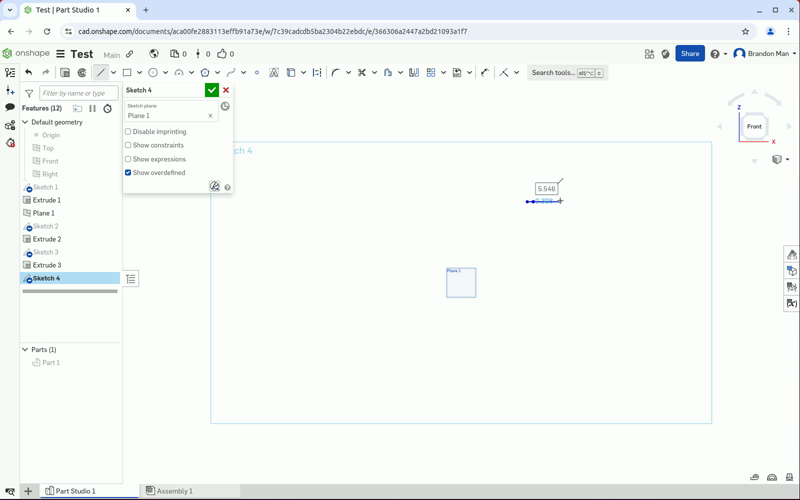
scroll(6)
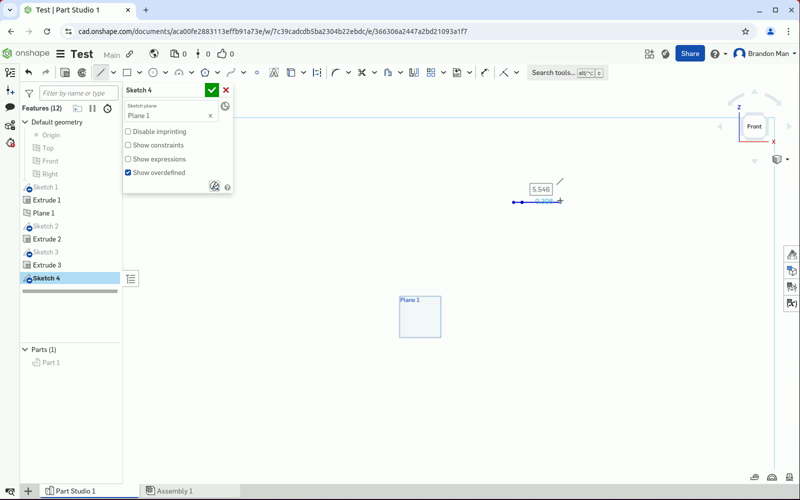
scroll(6)
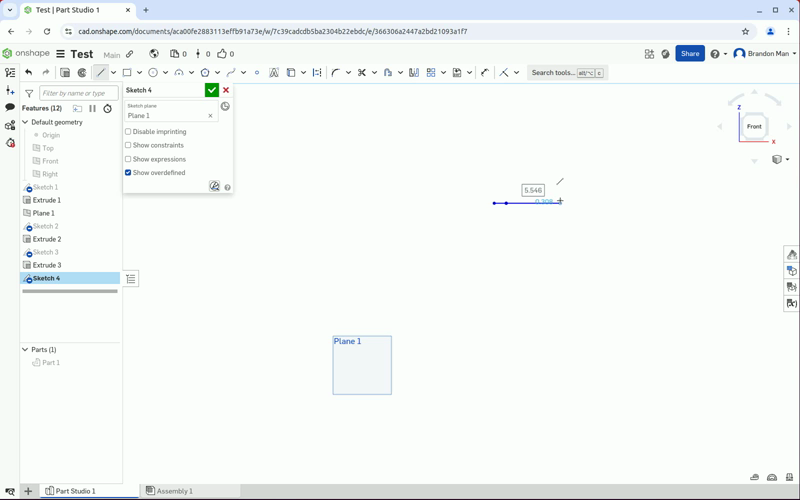
scroll(6)
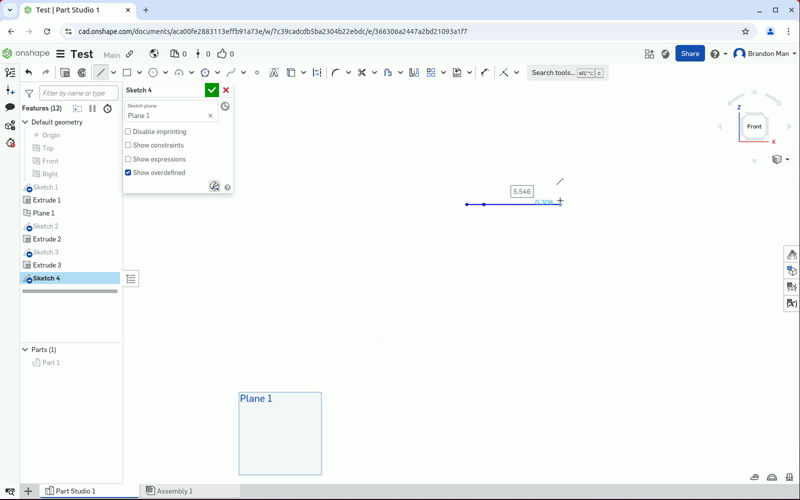
scroll(6)
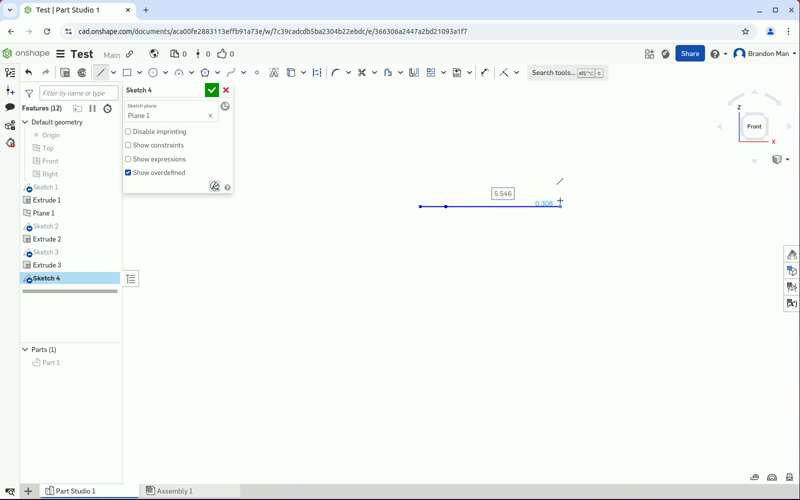
scroll(6)
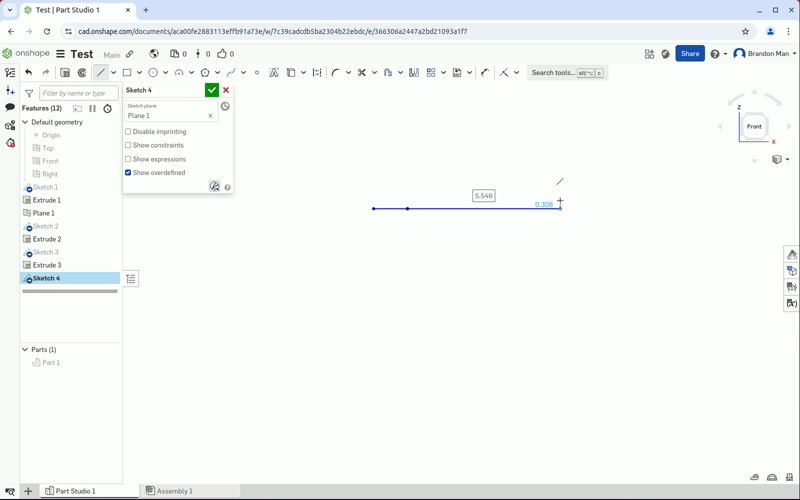
scroll(6)
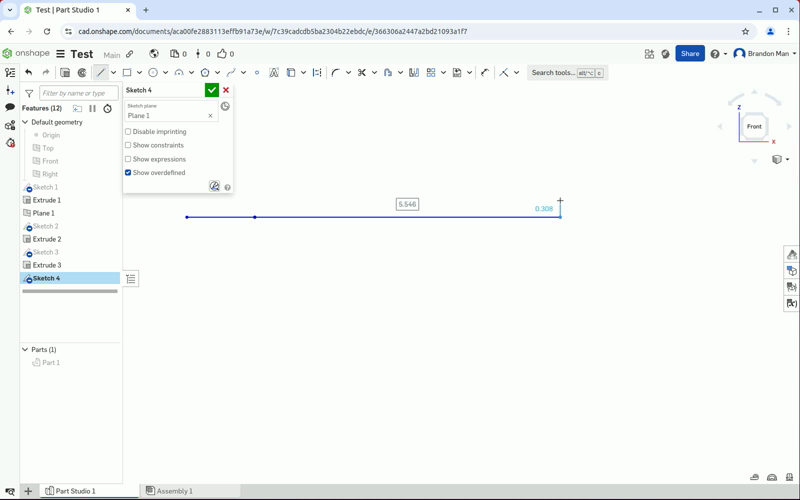
click(560, 200)
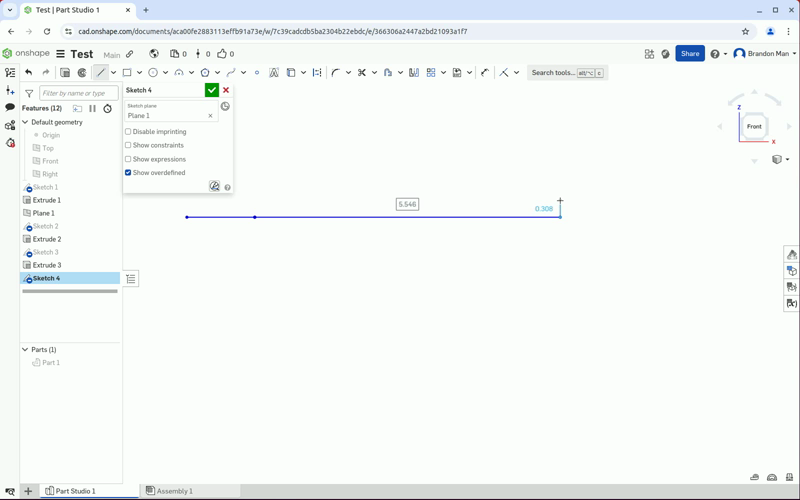
scroll(-6)
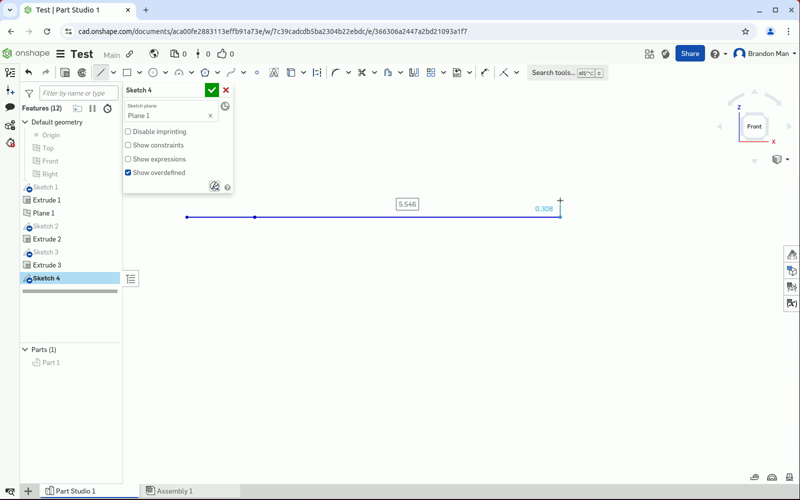
scroll(-6)
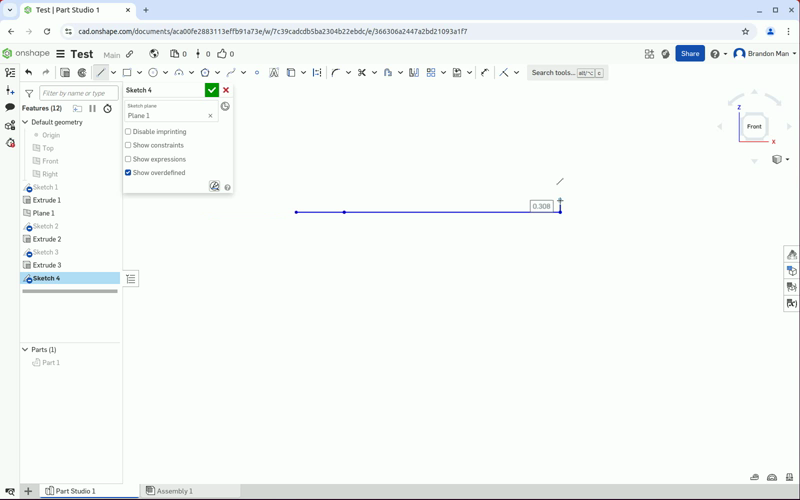
scroll(-6)
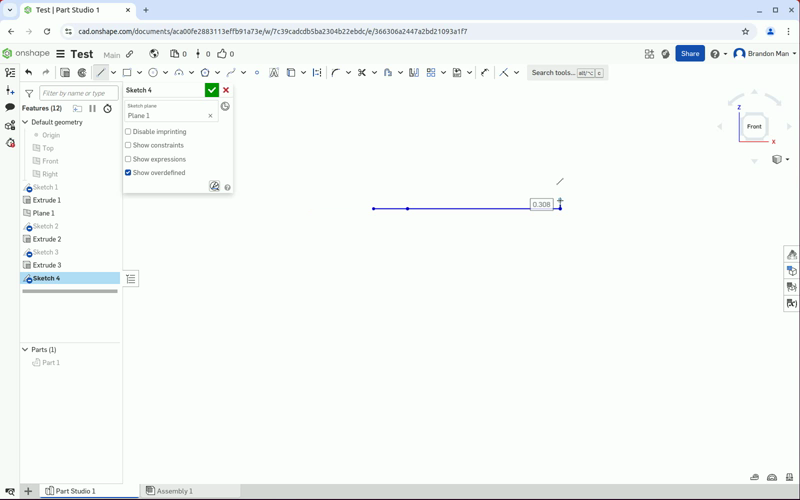
scroll(-6)
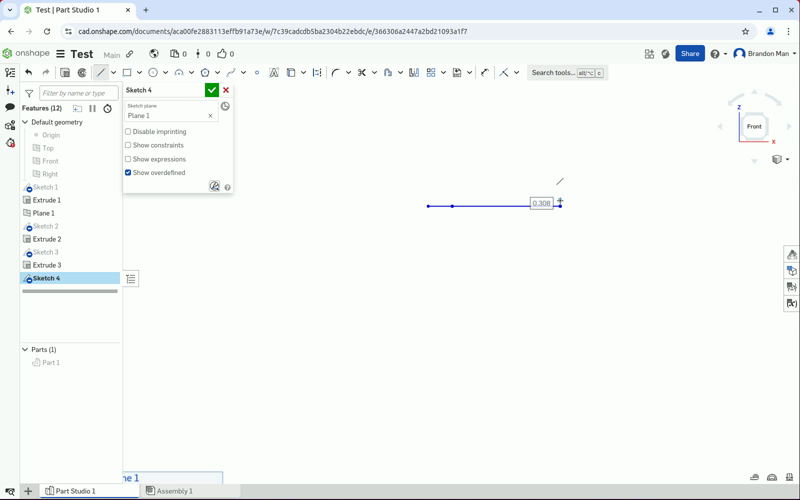
scroll(-6)
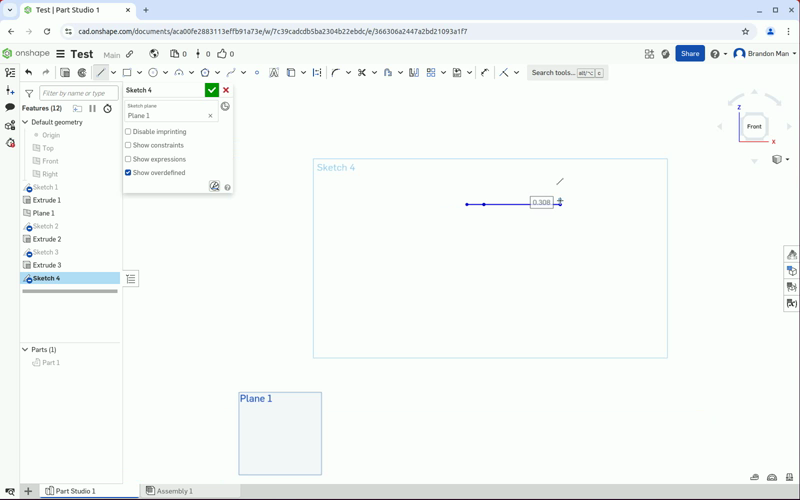
scroll(-6)
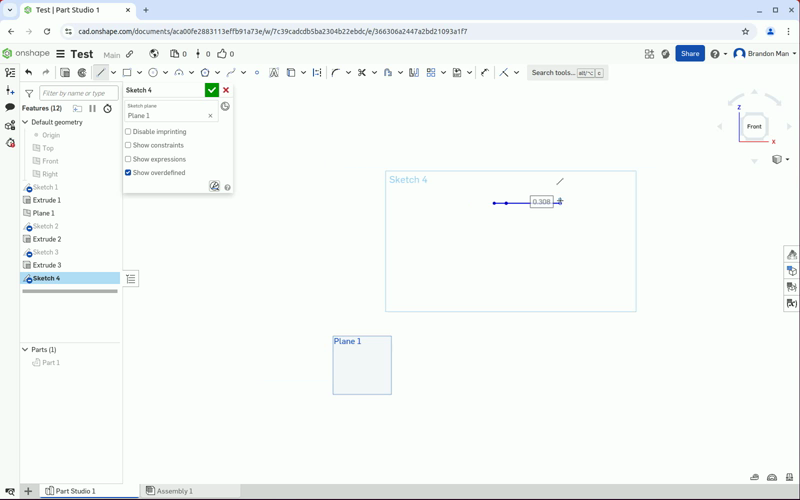
scroll(-6)
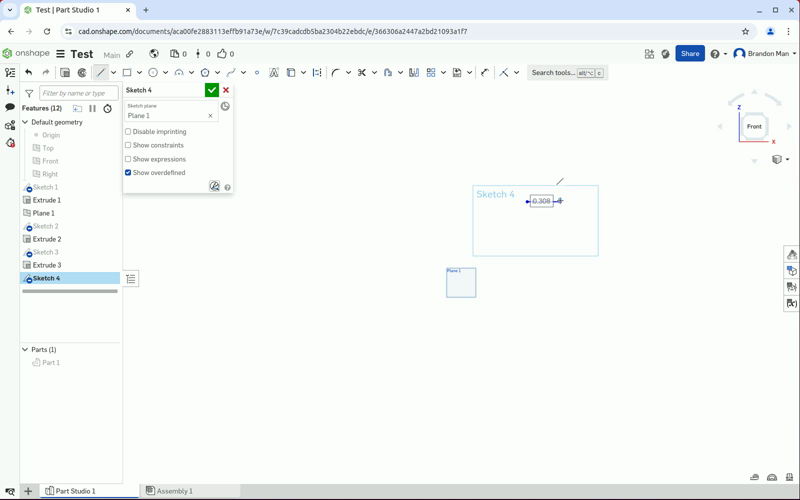
key_up(shift)
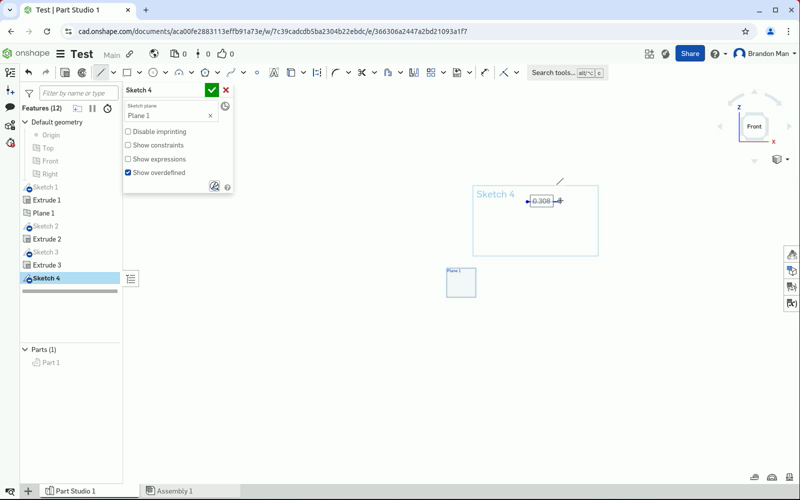
key_down(shift)
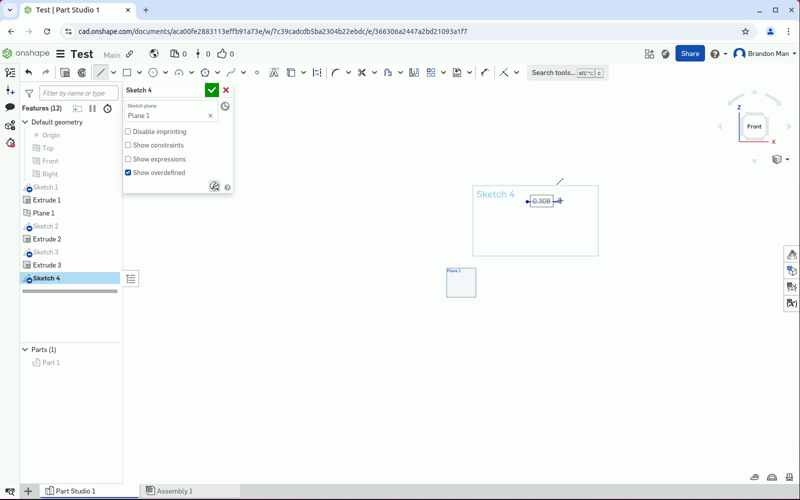
mouse_move(589, 200)
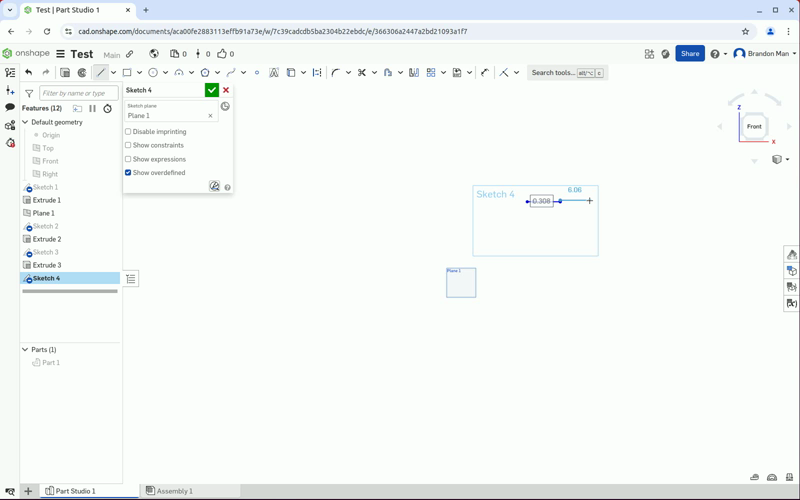
mouse_move(527, 200)
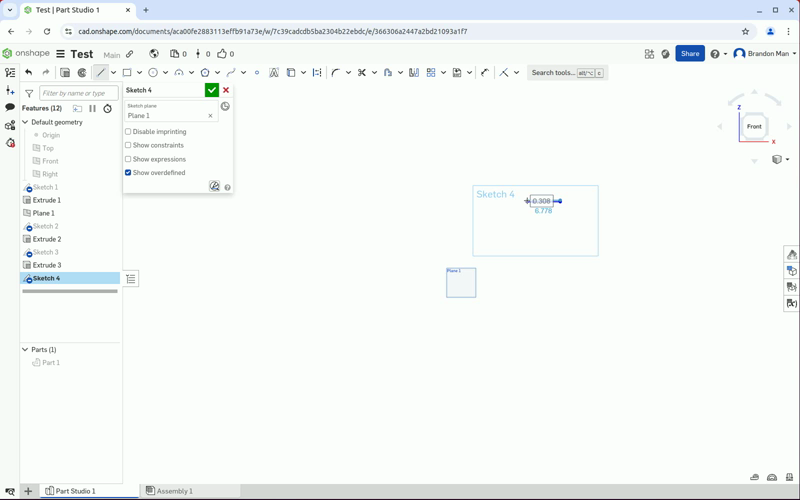
scroll(6)
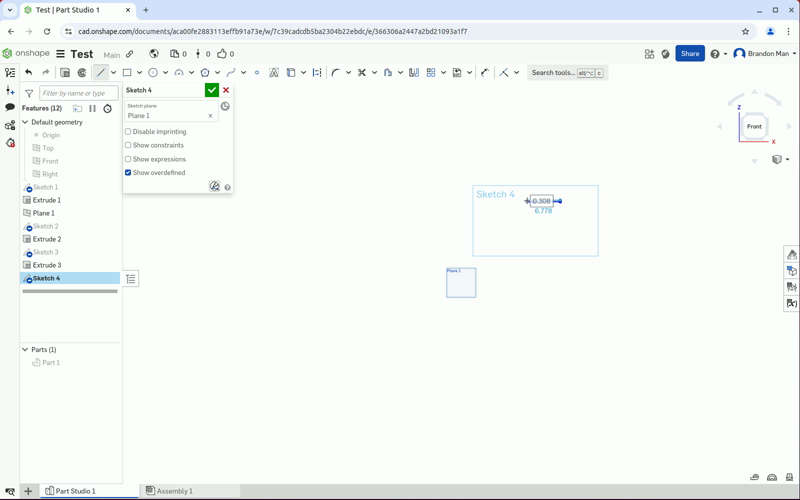
scroll(6)
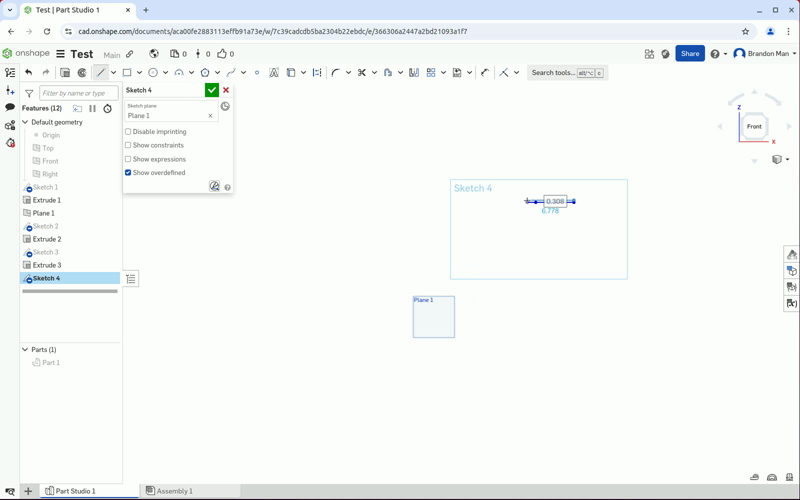
scroll(6)
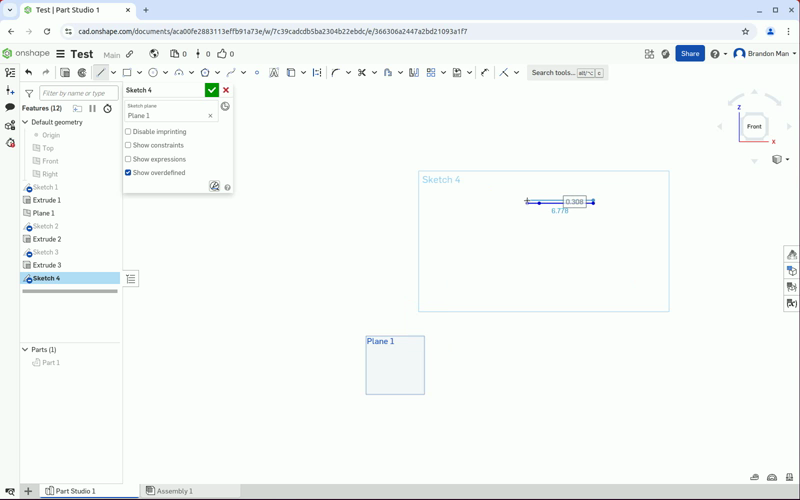
scroll(6)
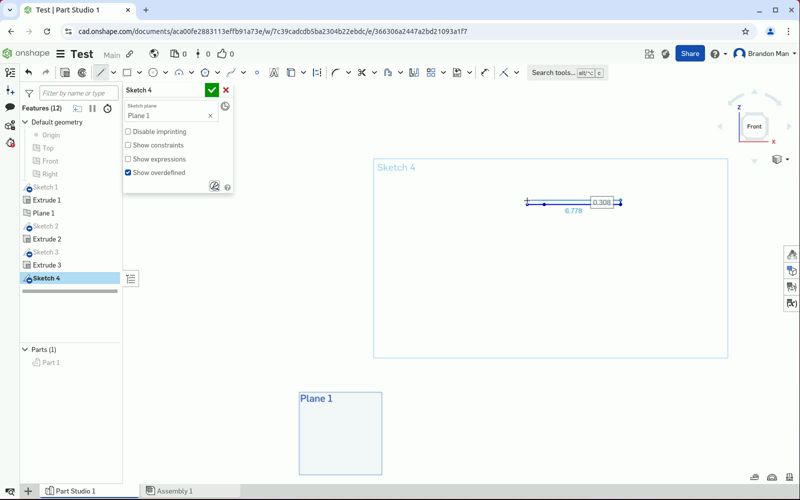
scroll(6)
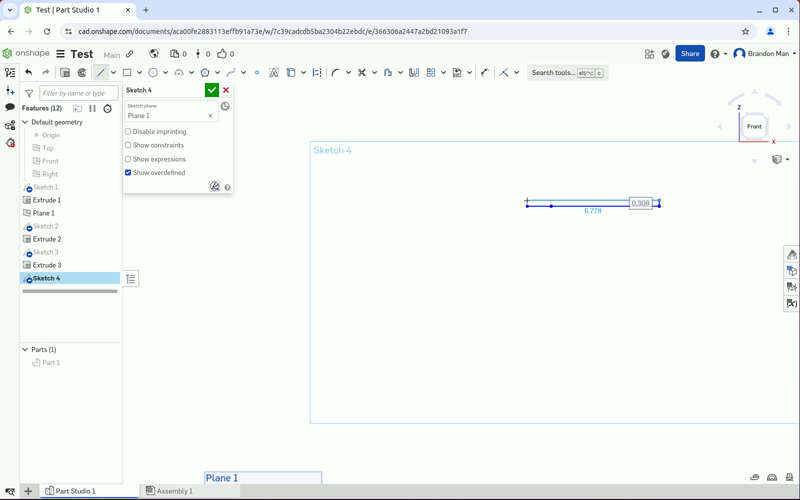
scroll(6)
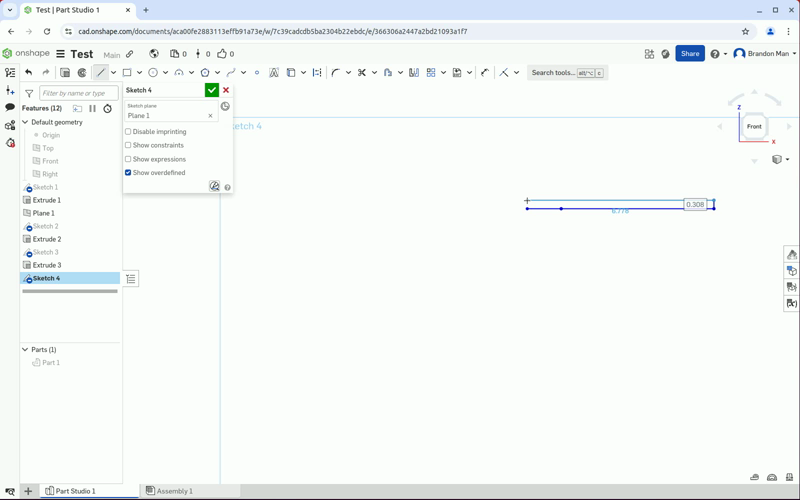
scroll(6)
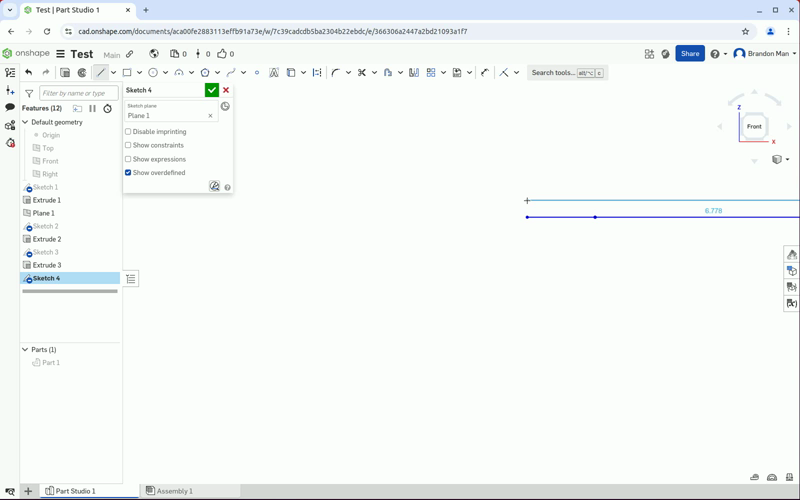
click(527, 200)
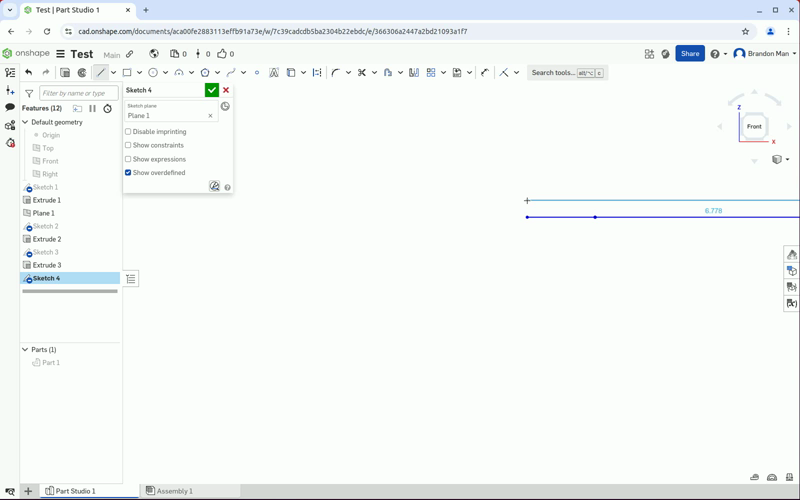
scroll(-6)
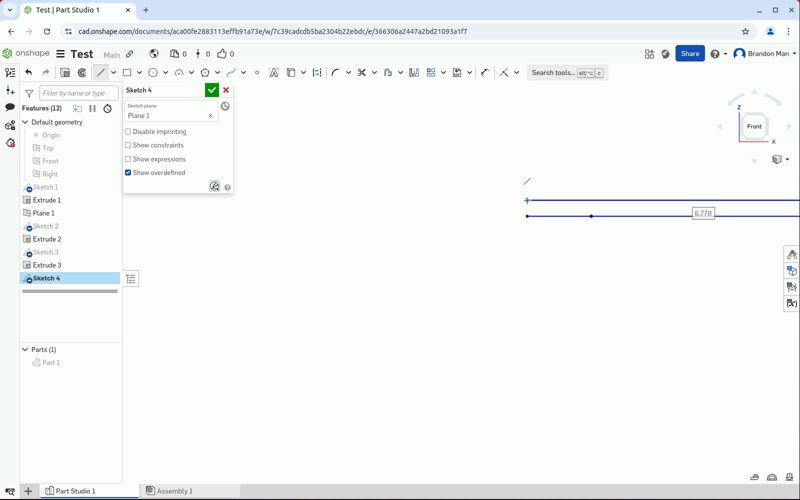
scroll(-6)
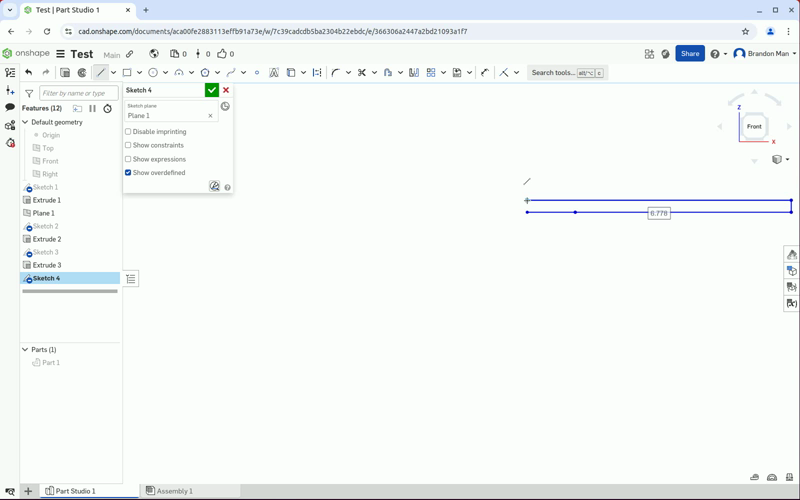
scroll(-6)
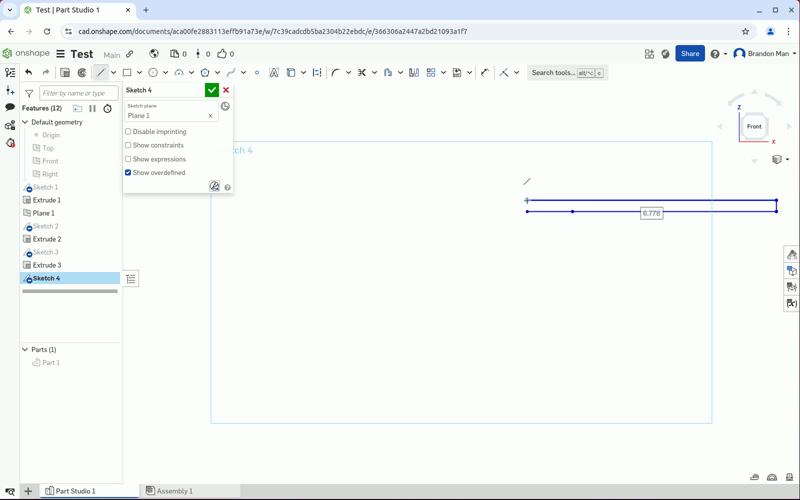
scroll(-6)
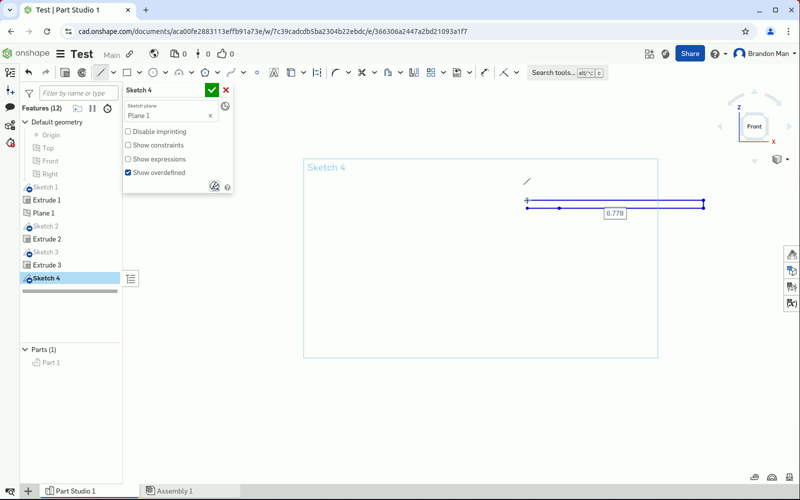
scroll(-6)
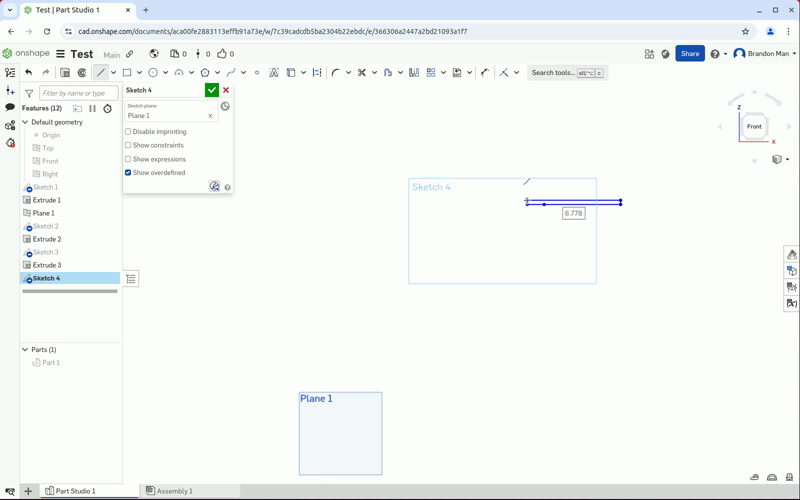
scroll(-6)
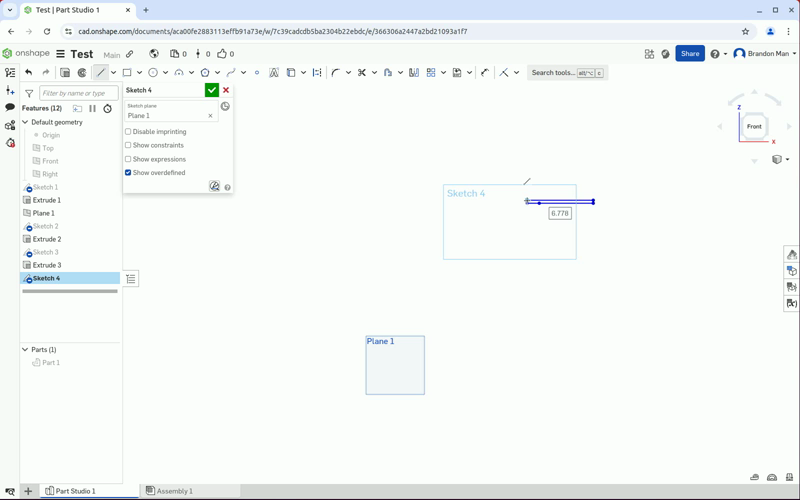
scroll(-6)
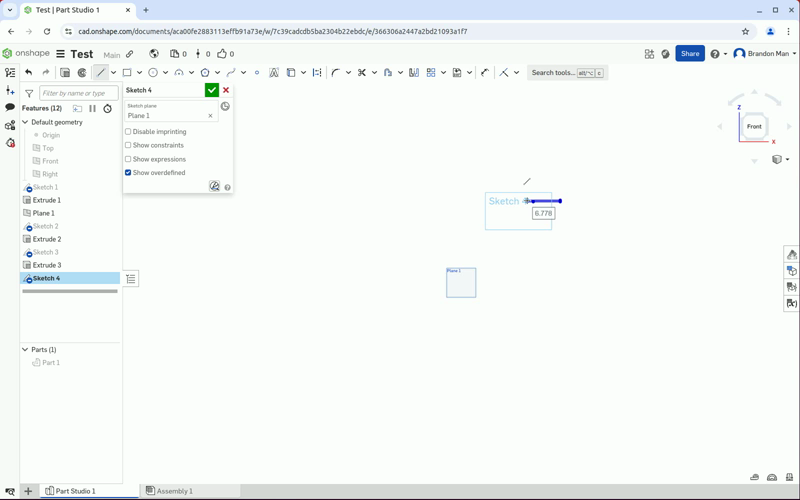
key_up(shift)
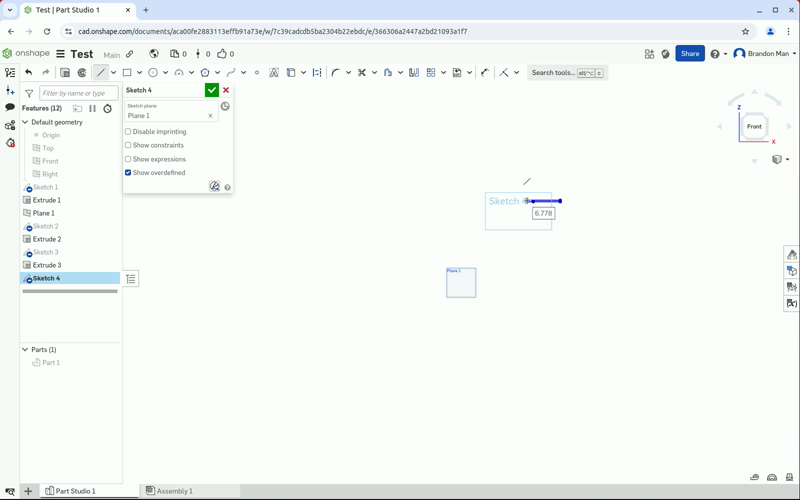
mouse_move(557, 200)
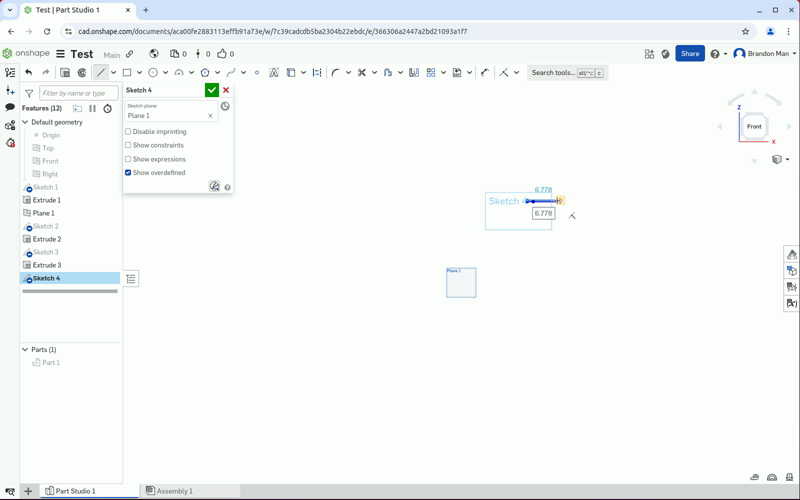
key_down(shift)
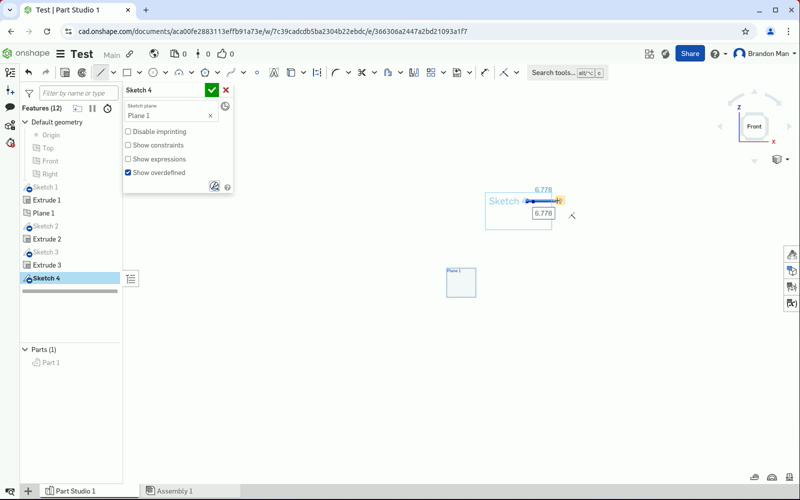
mouse_move(527, 201)
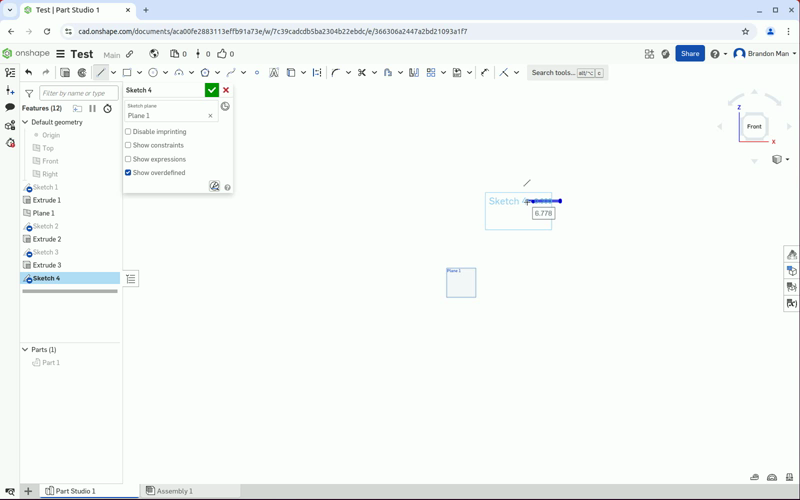
scroll(6)
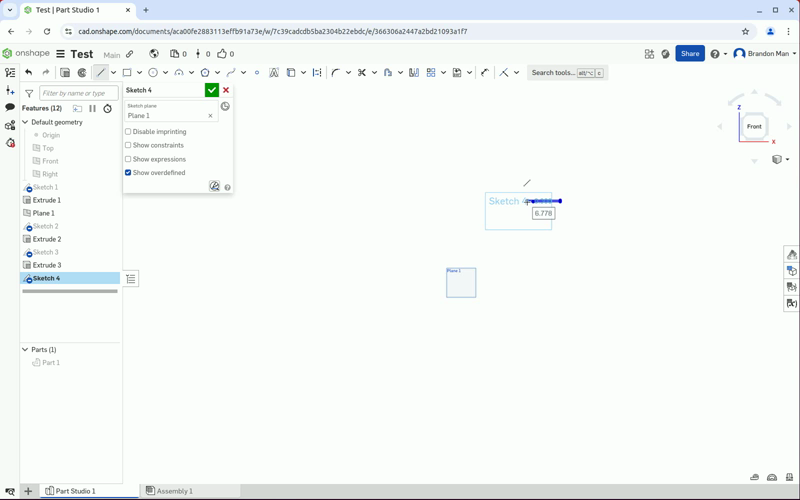
scroll(6)
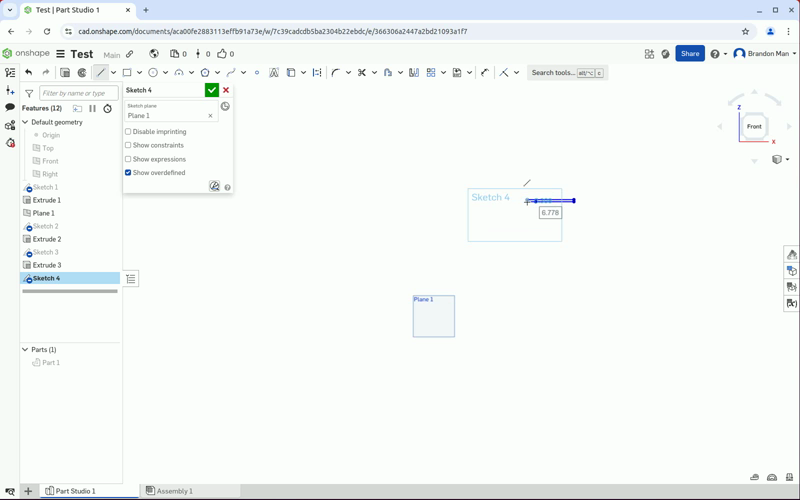
scroll(6)
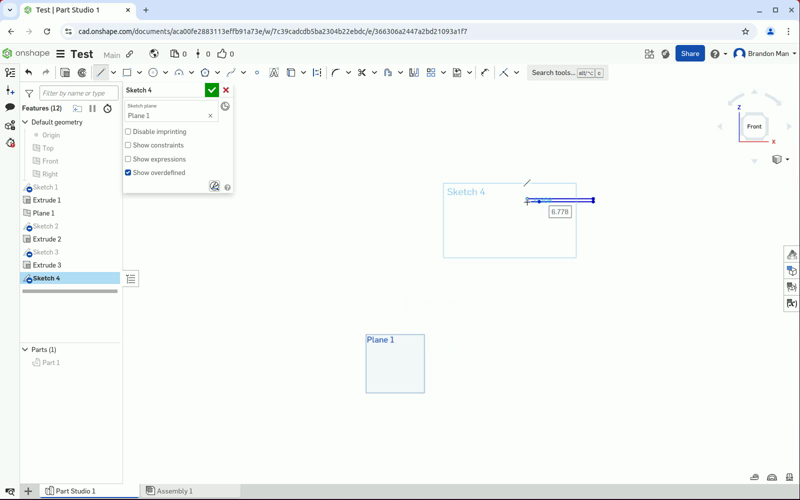
scroll(6)
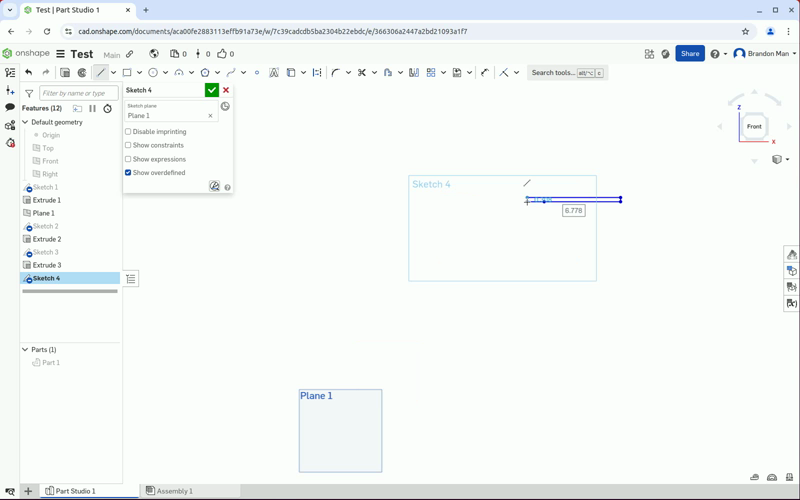
scroll(6)
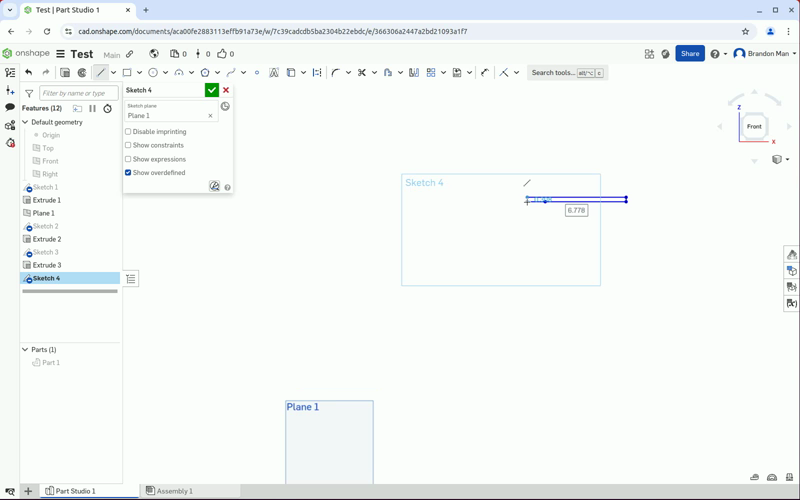
scroll(6)
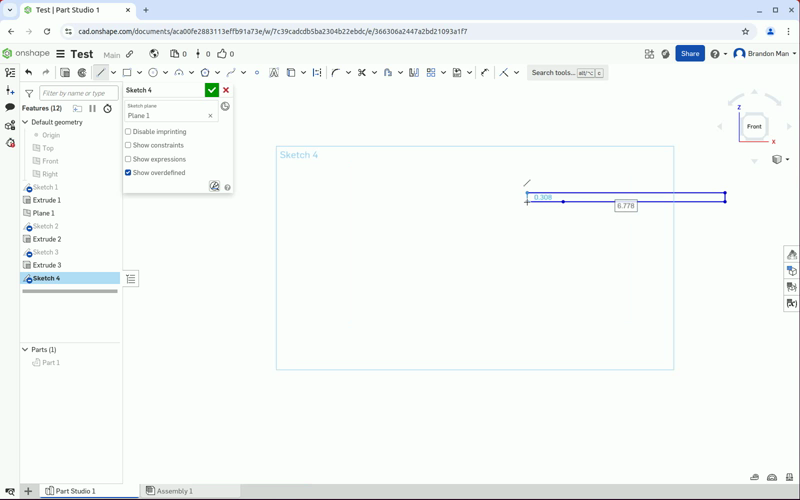
scroll(6)
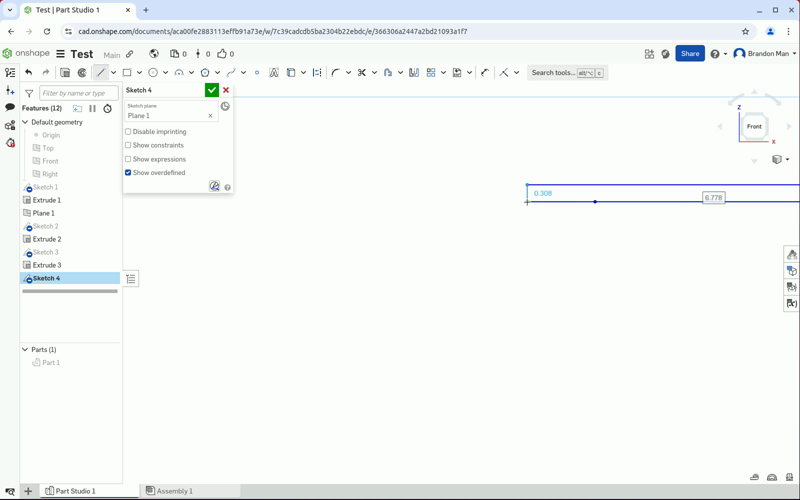
key_up(shift)
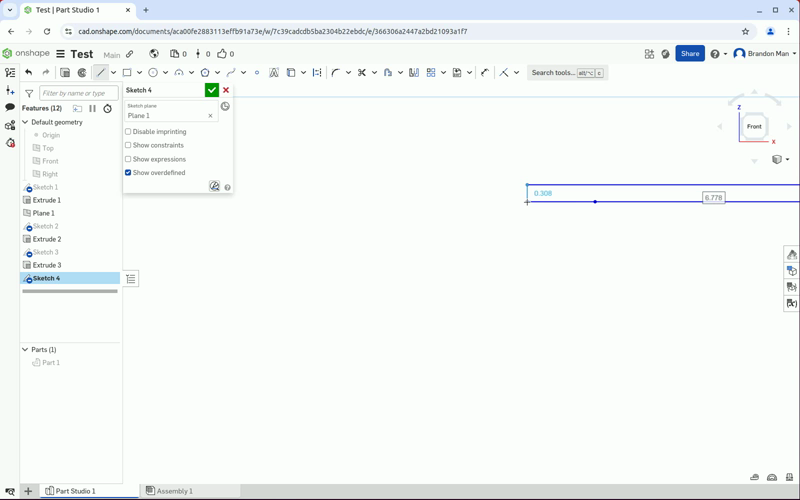
click(527, 201)
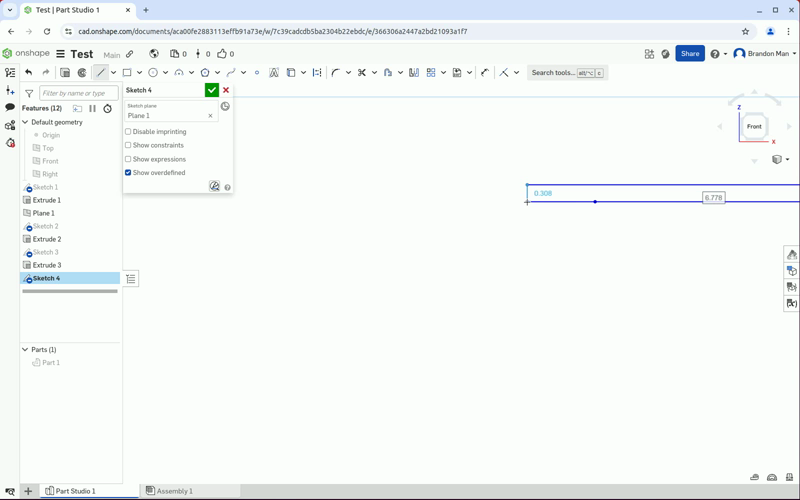
scroll(-6)
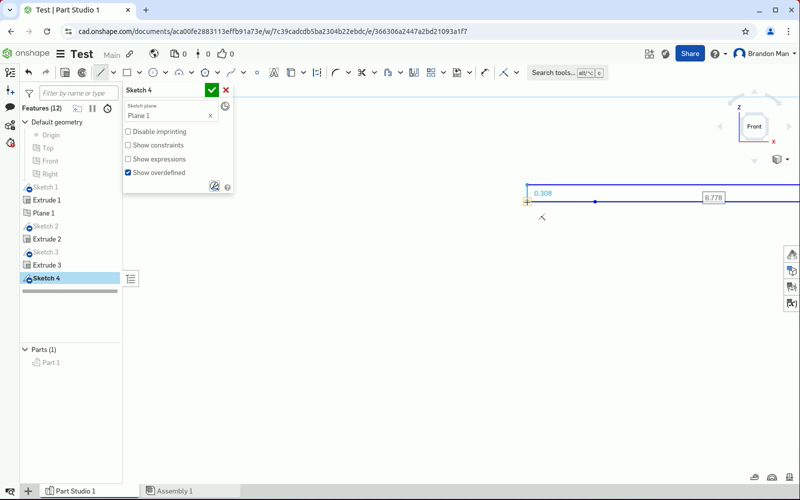
scroll(-6)
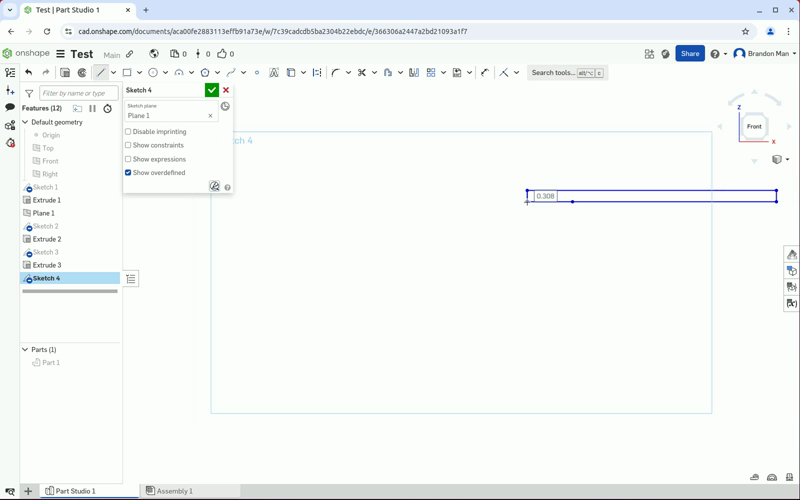
scroll(-6)
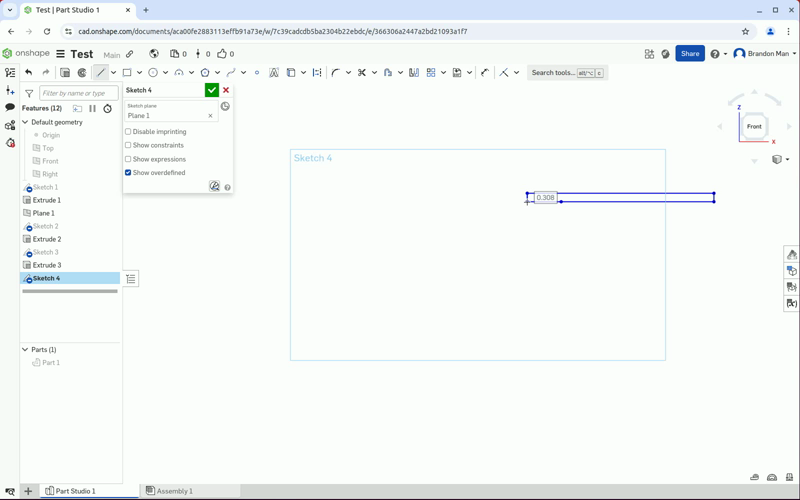
scroll(-6)
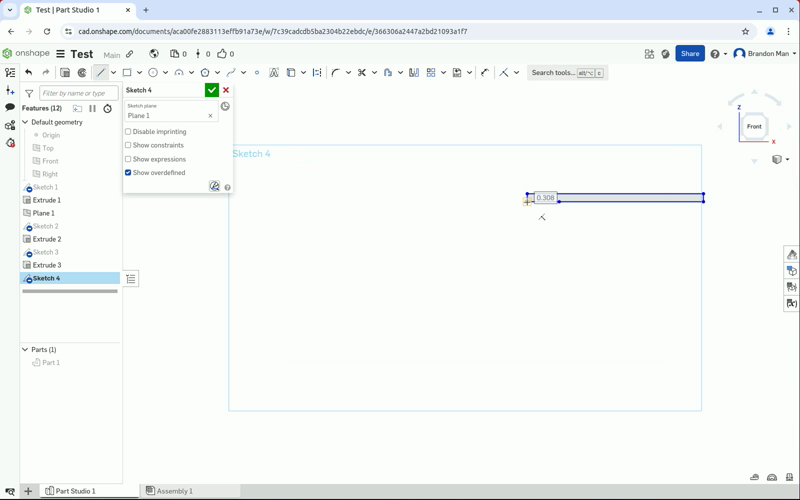
scroll(-6)
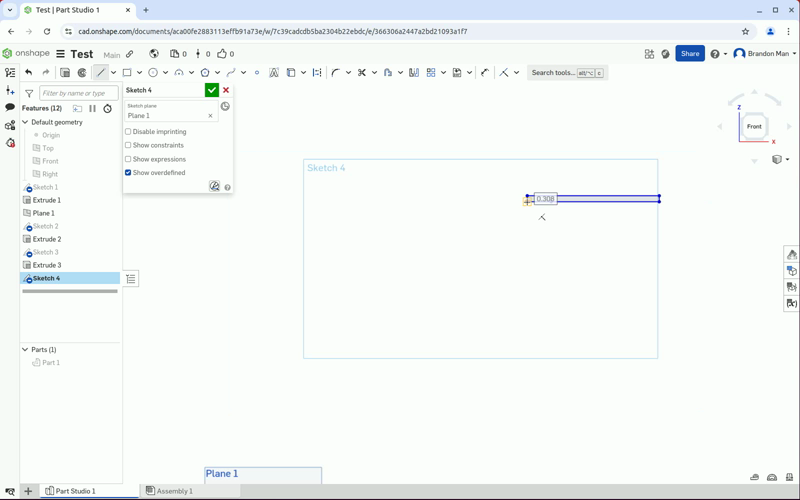
scroll(-6)
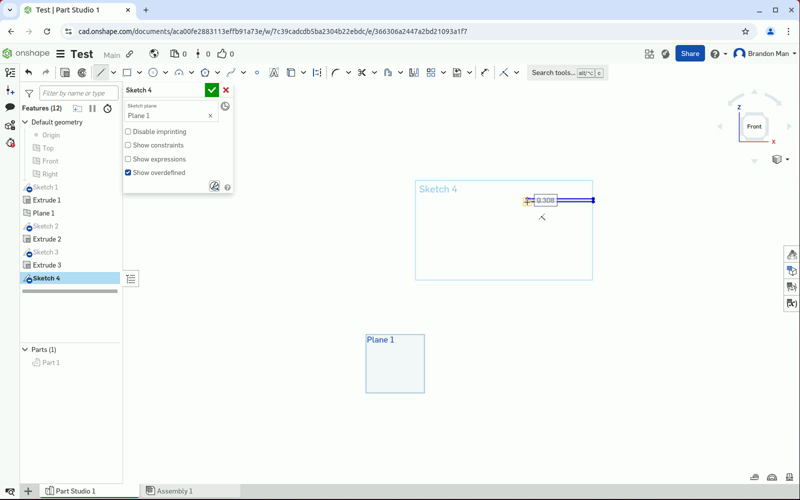
scroll(-6)
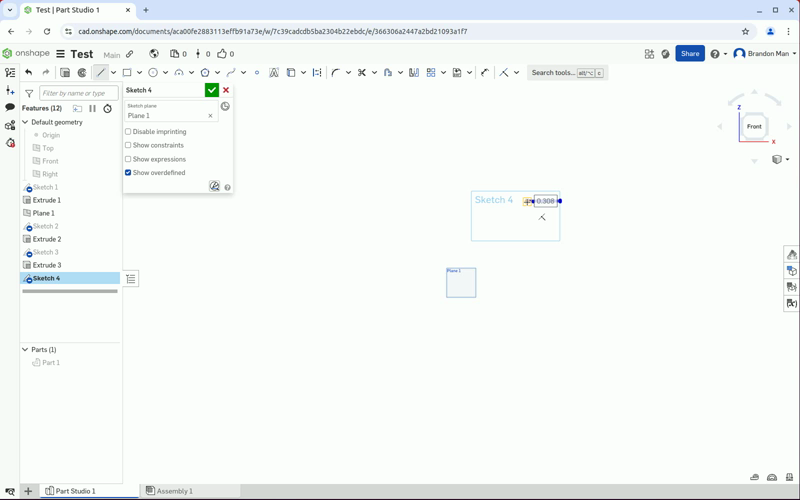
key(esc)
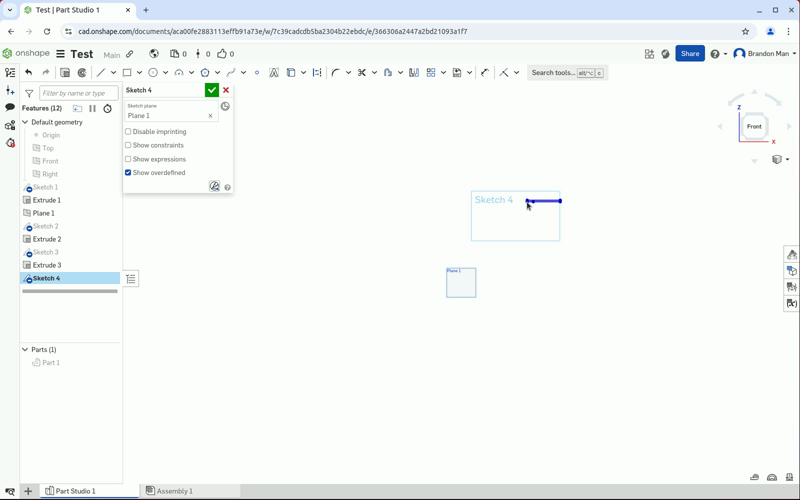
mouse_move(552, 200)
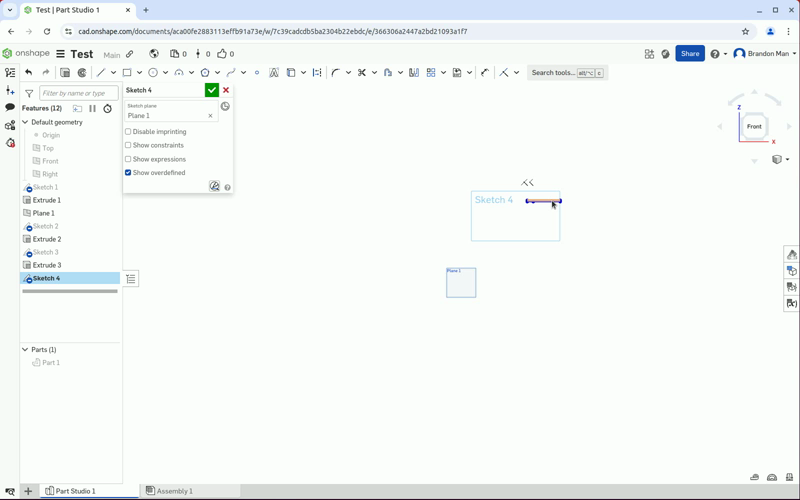
scroll(6)
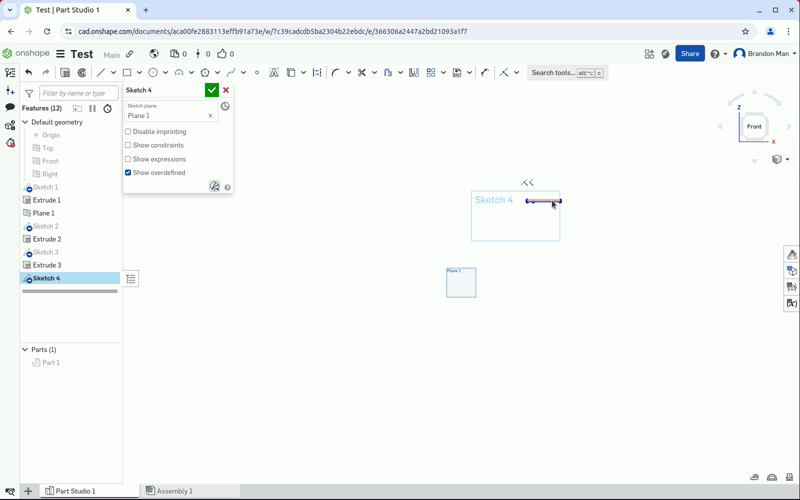
scroll(6)
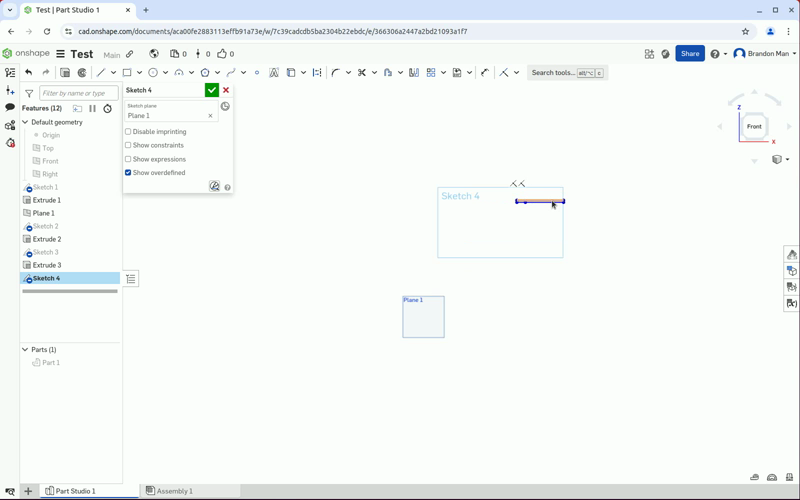
scroll(6)
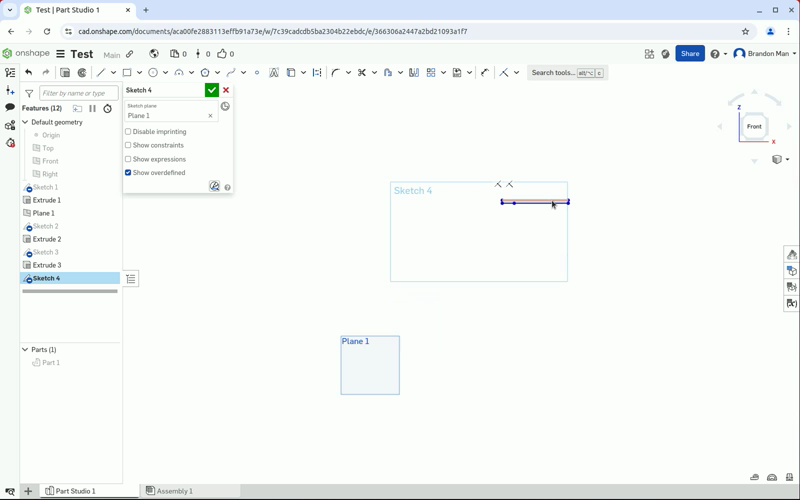
scroll(6)
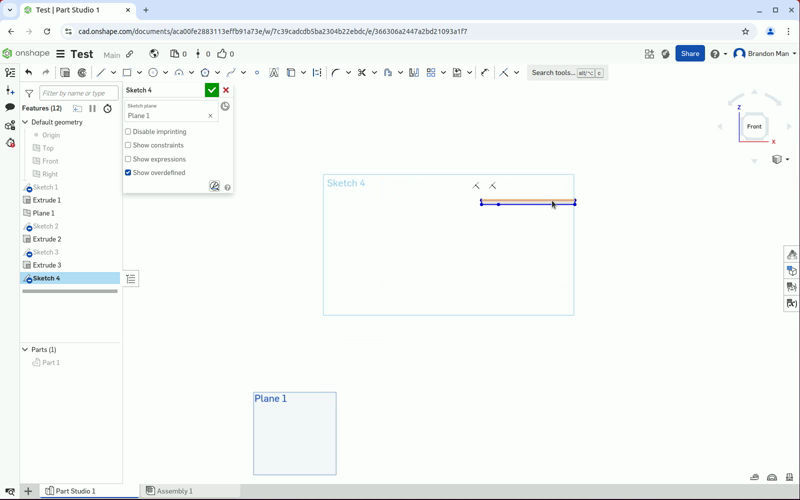
scroll(6)
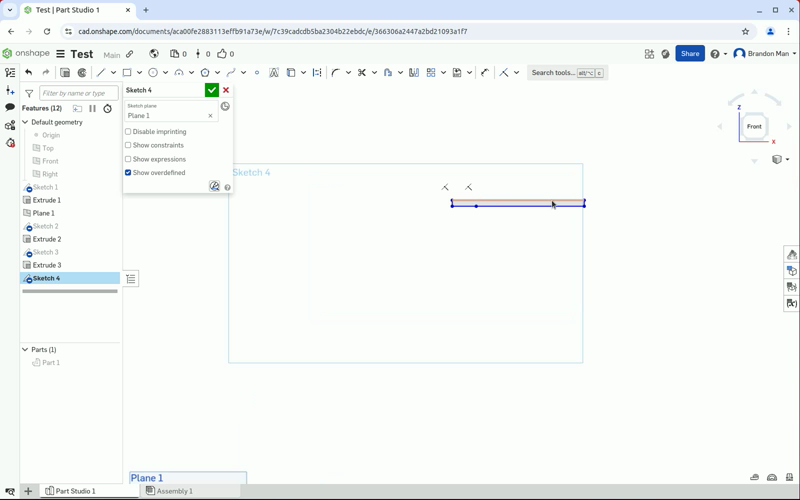
scroll(6)
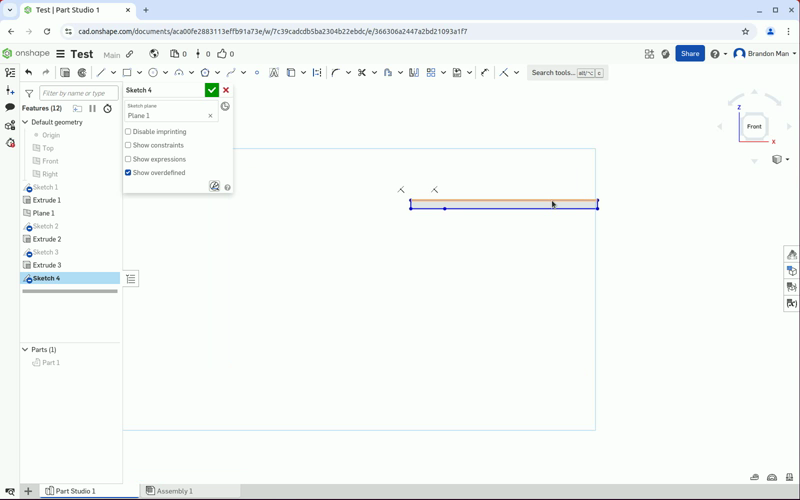
scroll(6)
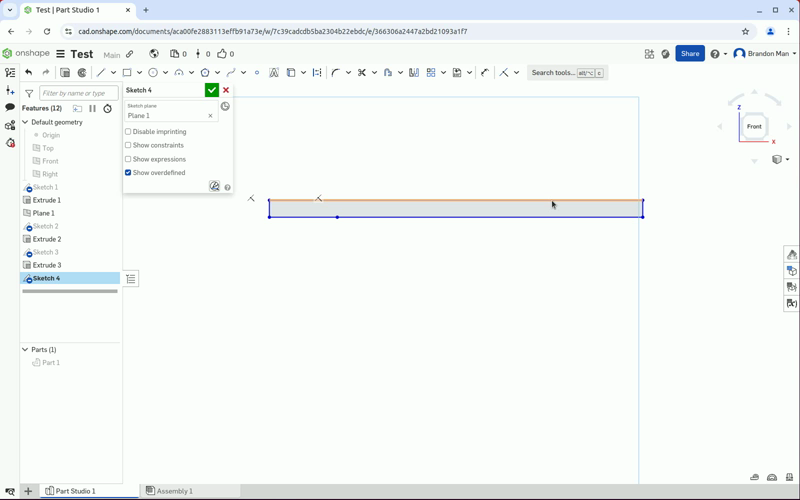
click(552, 200)
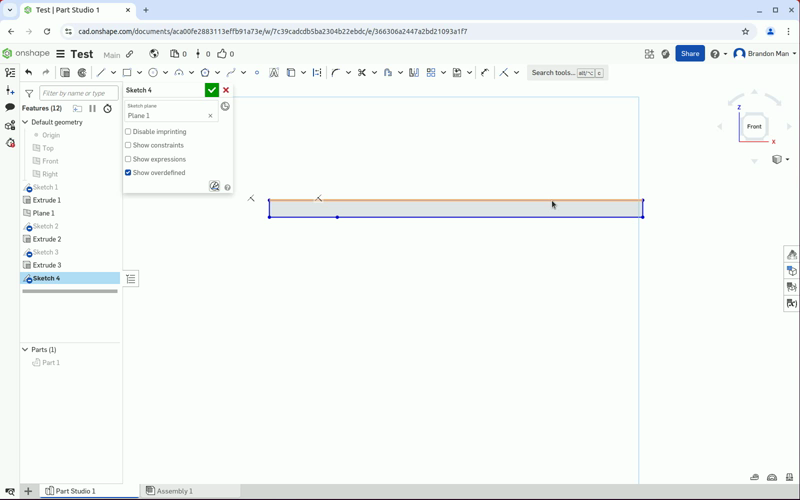
scroll(-6)
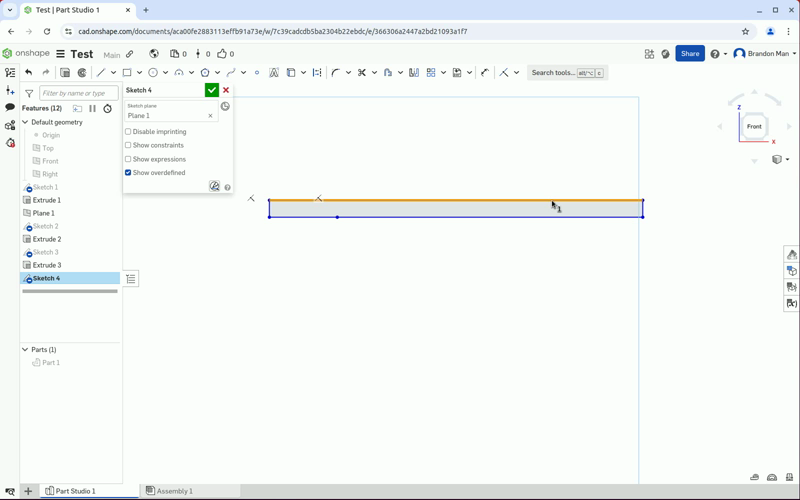
scroll(-6)
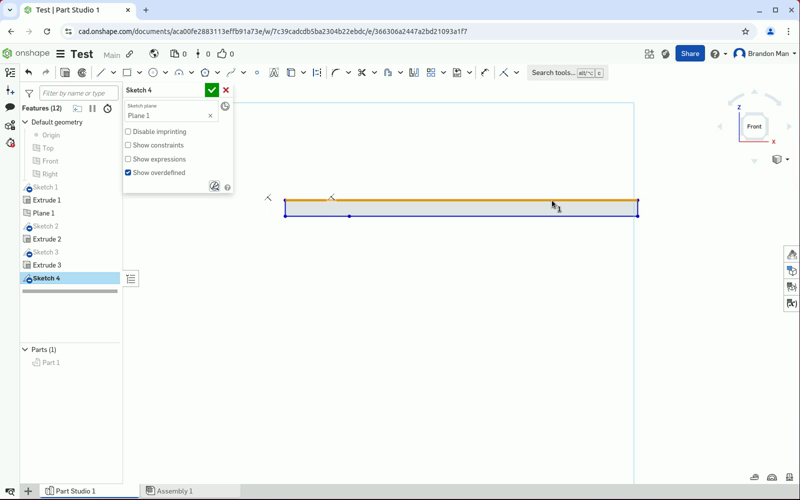
scroll(-6)
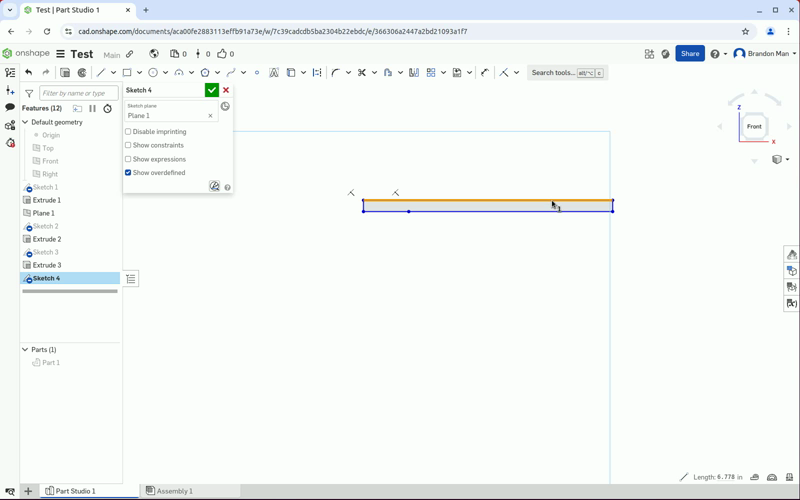
scroll(-6)
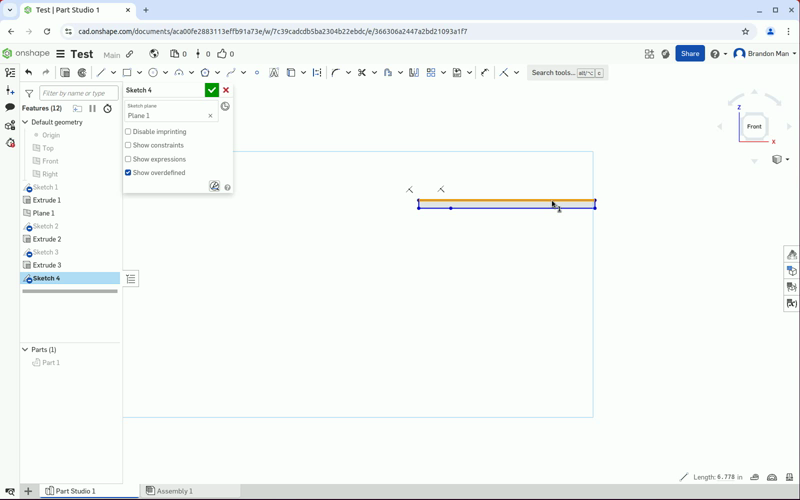
scroll(-6)
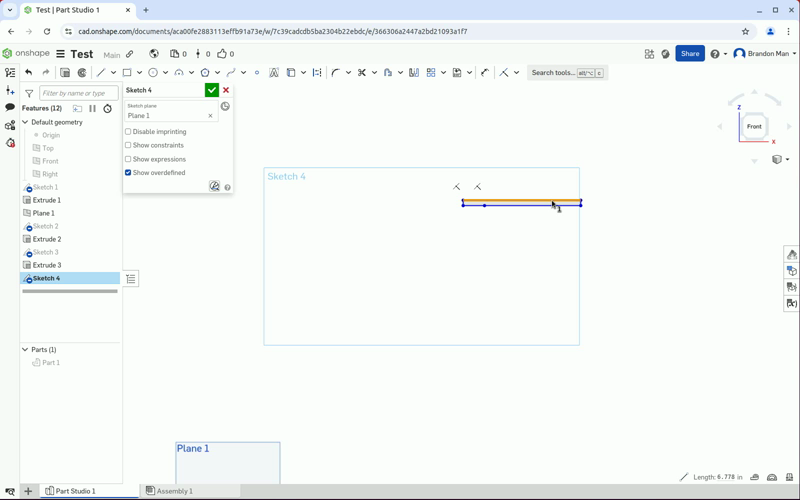
scroll(-6)
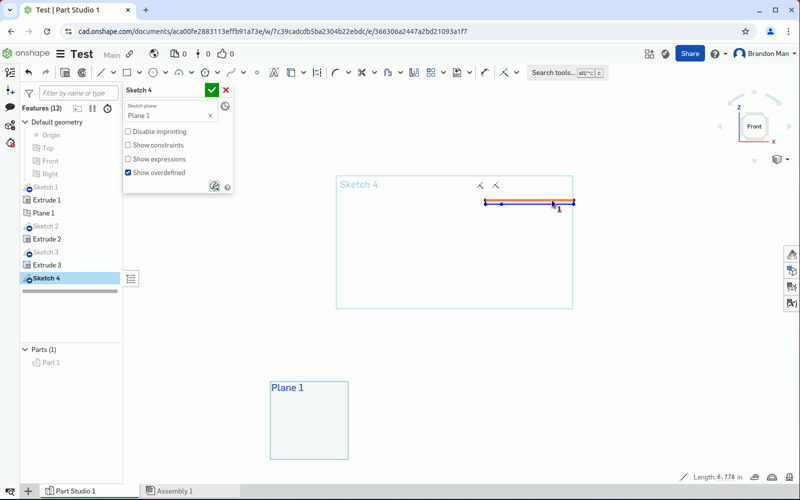
scroll(-6)
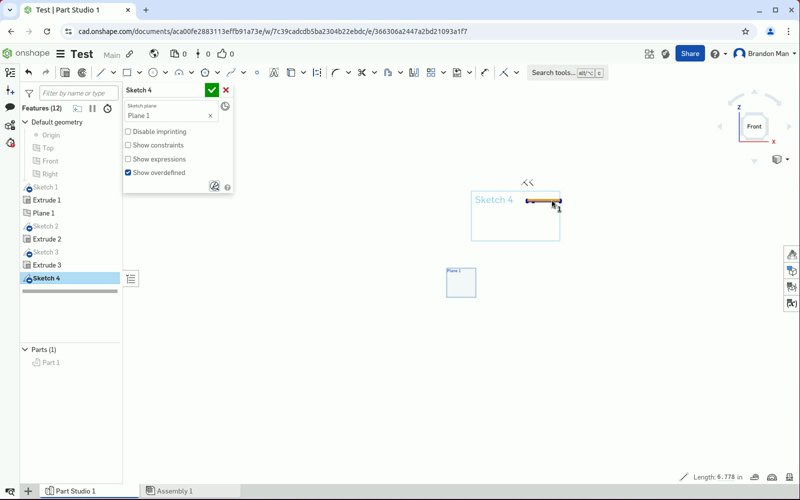
mouse_move(73, 352)
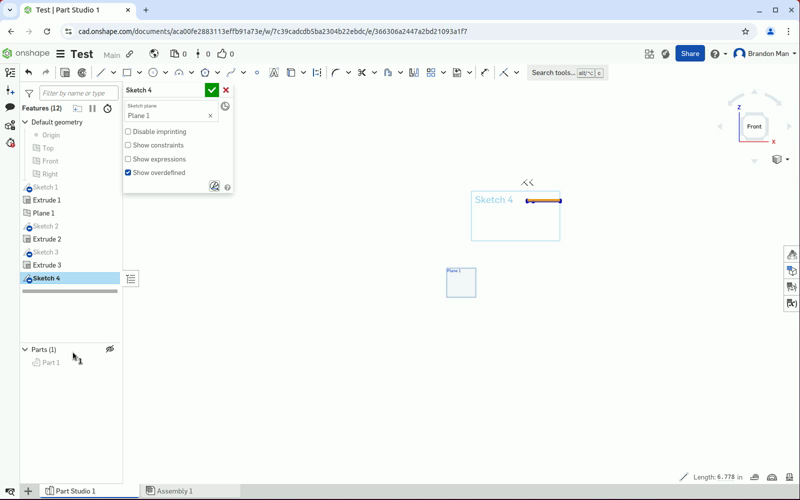
key(shift+y)
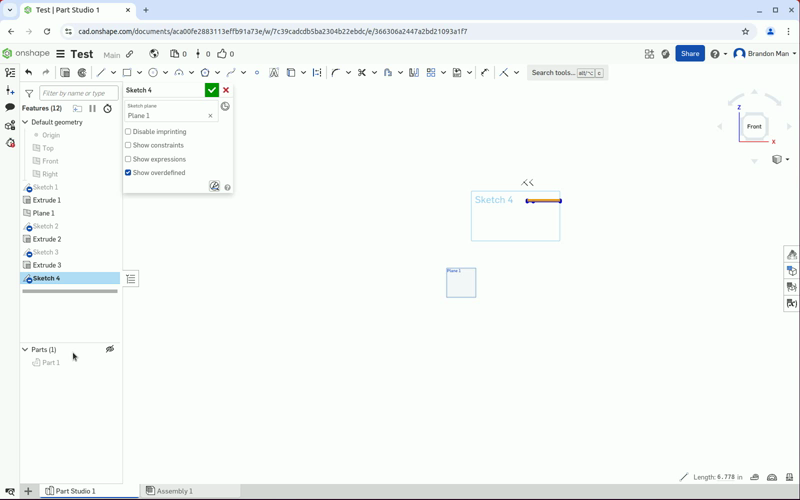
key(shift+e)
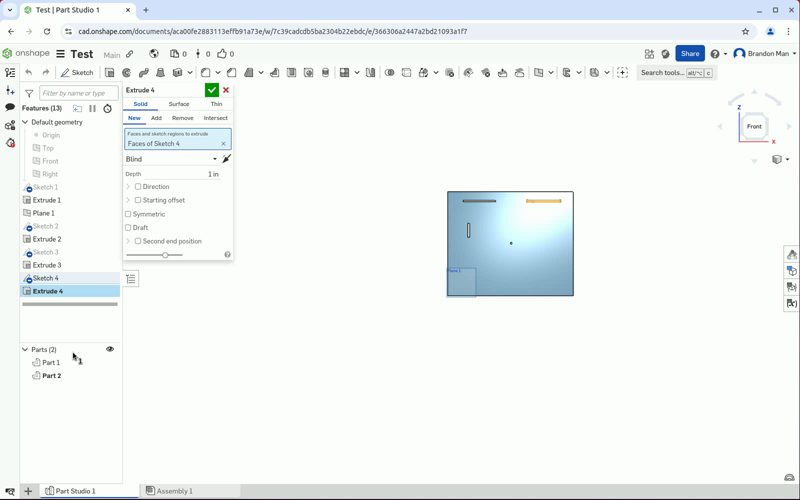
mouse_move(143, 106)
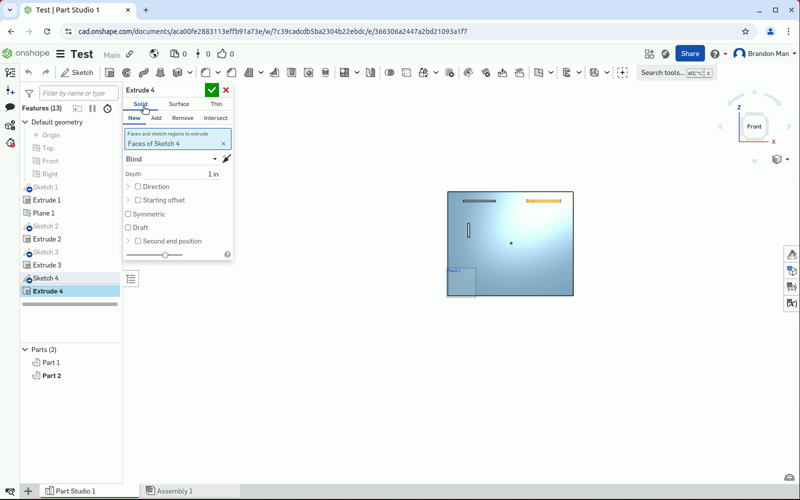
click(143, 106)
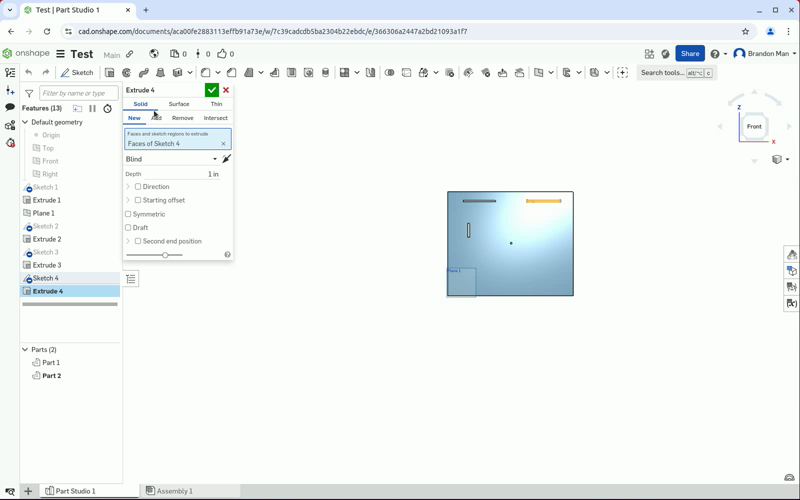
mouse_move(186, 120)
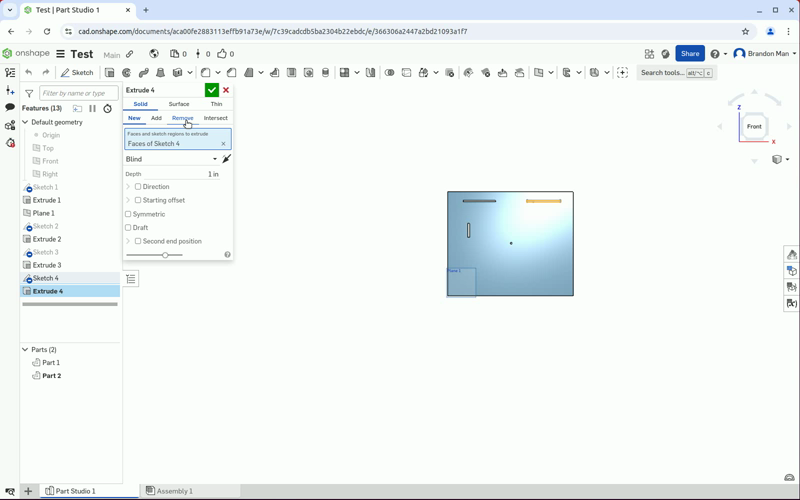
click(186, 120)
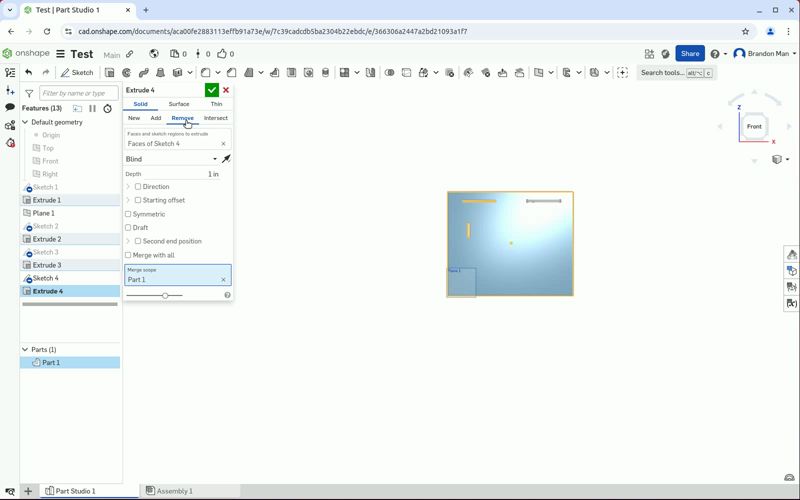
key(tab, 4)
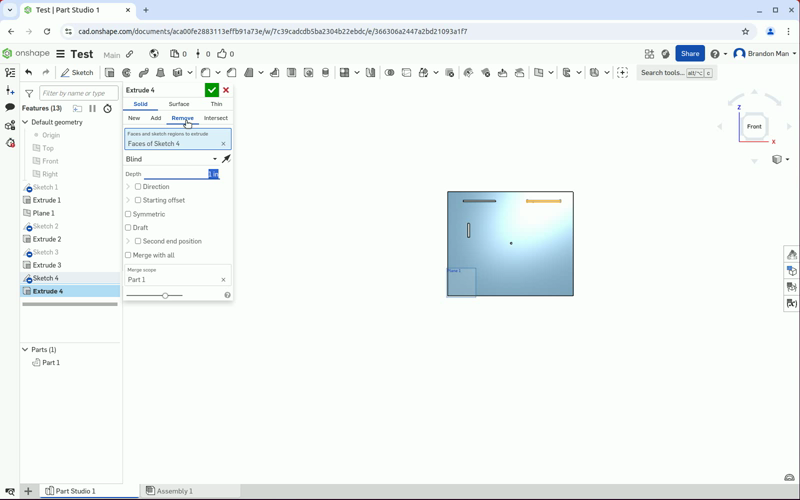
text(0.963)
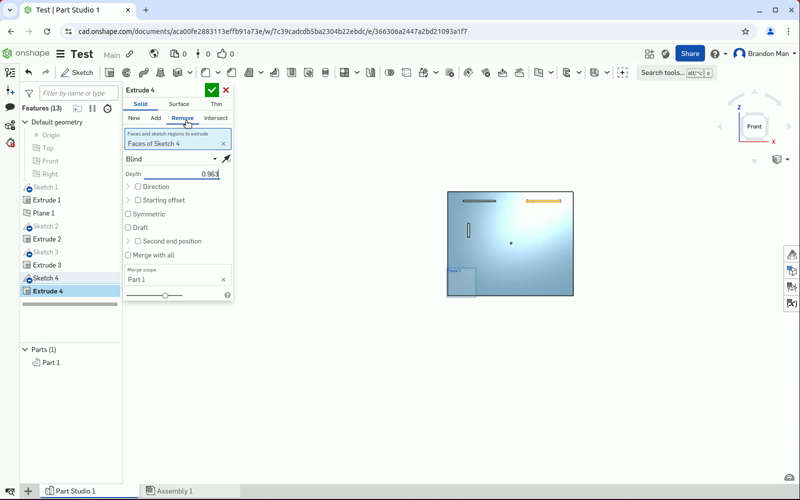
key(tab, 6)
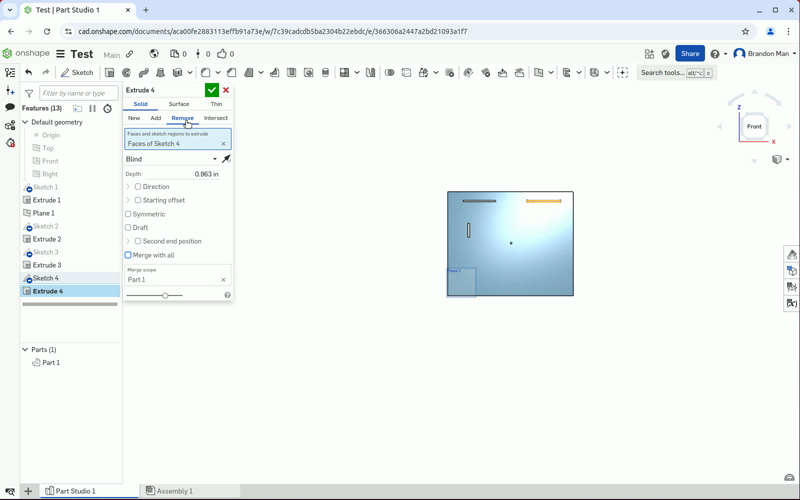
key(space)
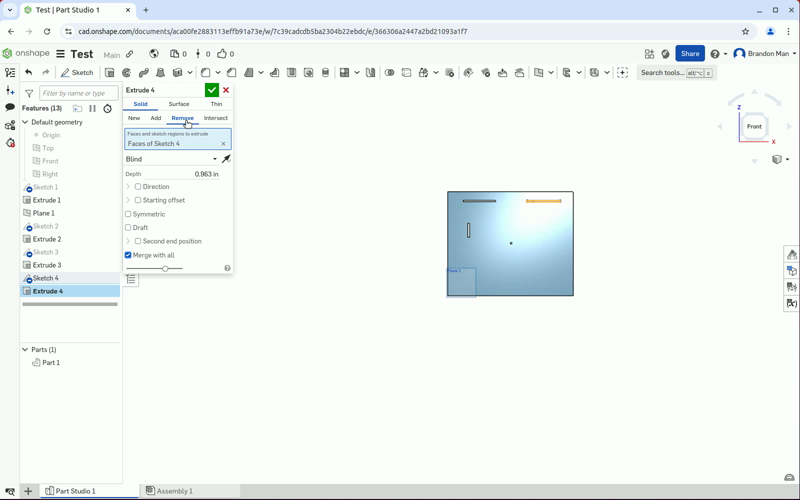
key(enter)
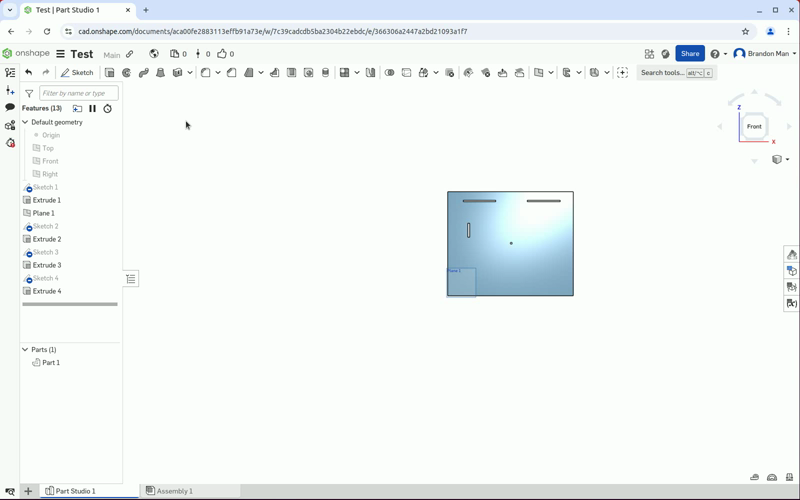
key(shift+h)
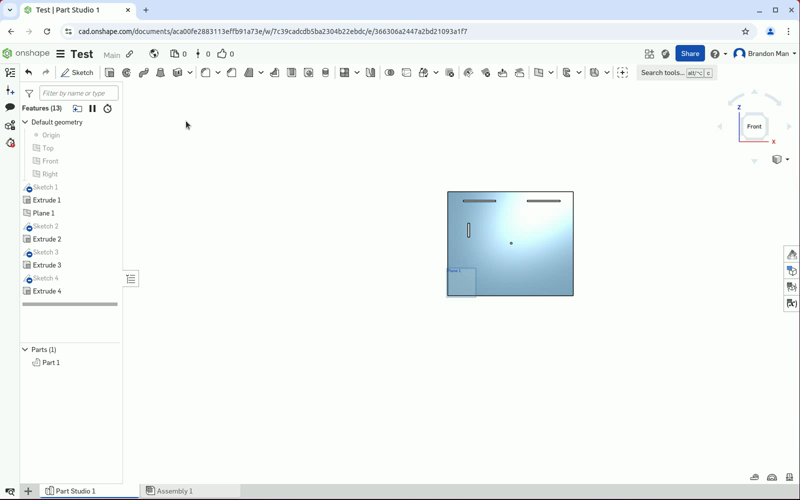
key(shift+h)
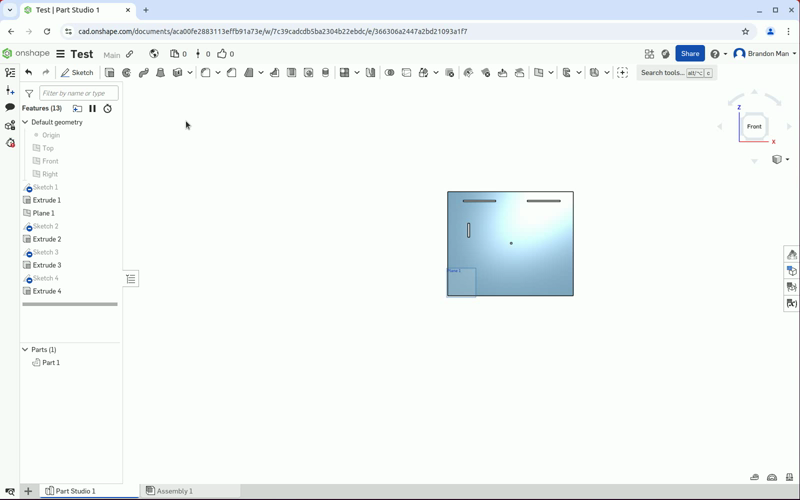
mouse_move(73, 189)
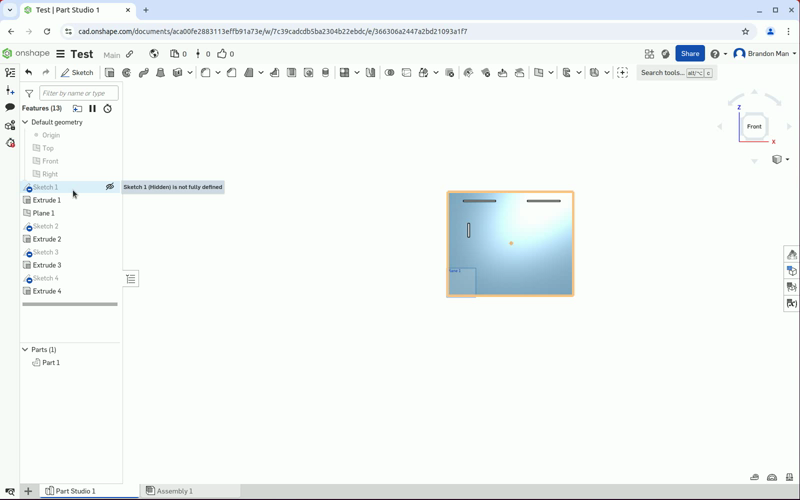
click(73, 189)
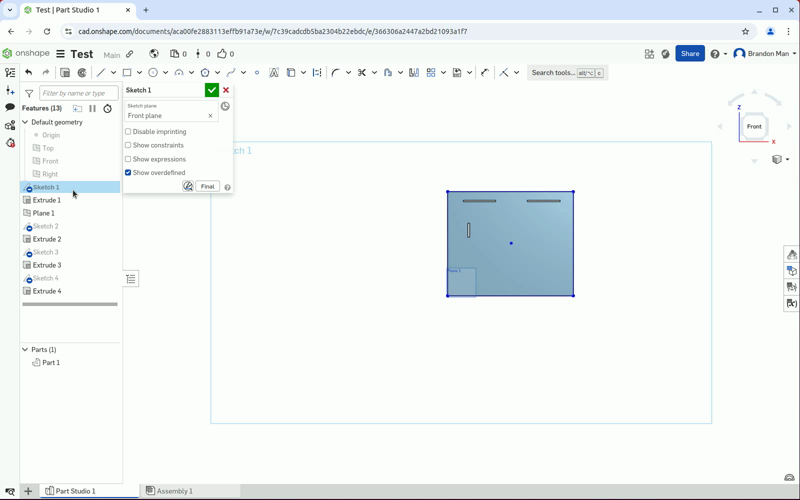
mouse_move(229, 92)
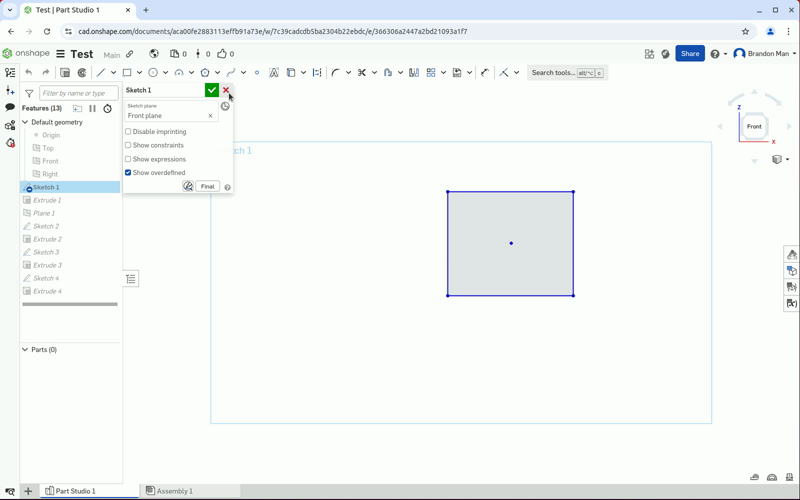
click(229, 92)
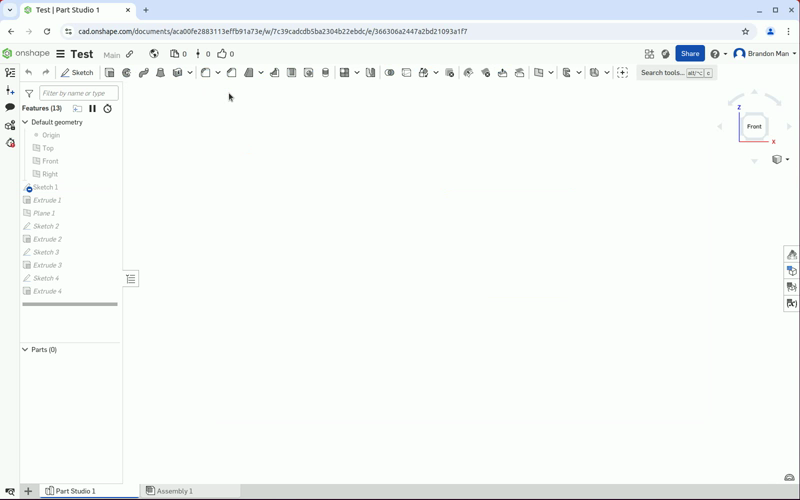
key(shift+s)
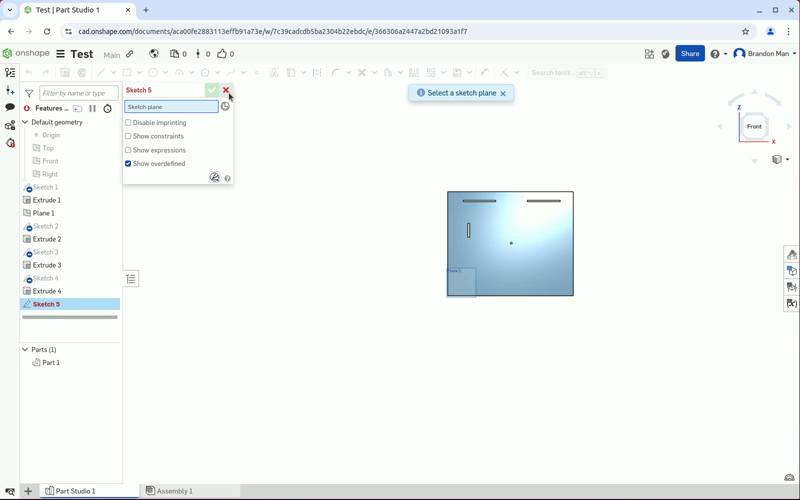
mouse_move(73, 215)
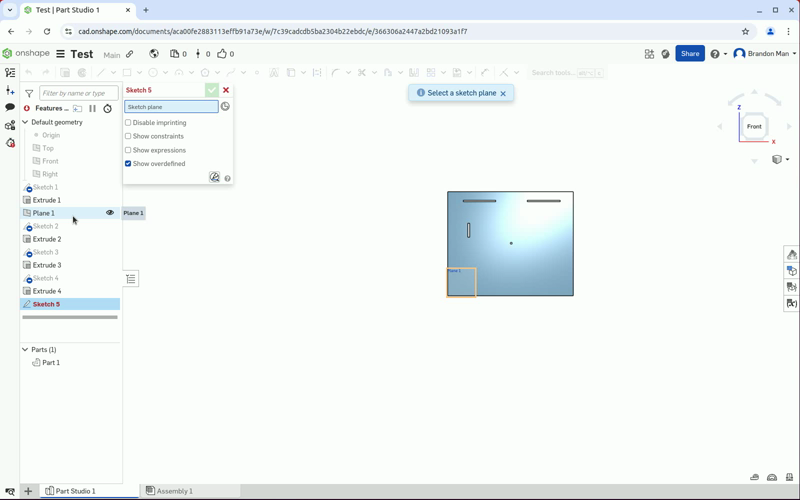
click(73, 215)
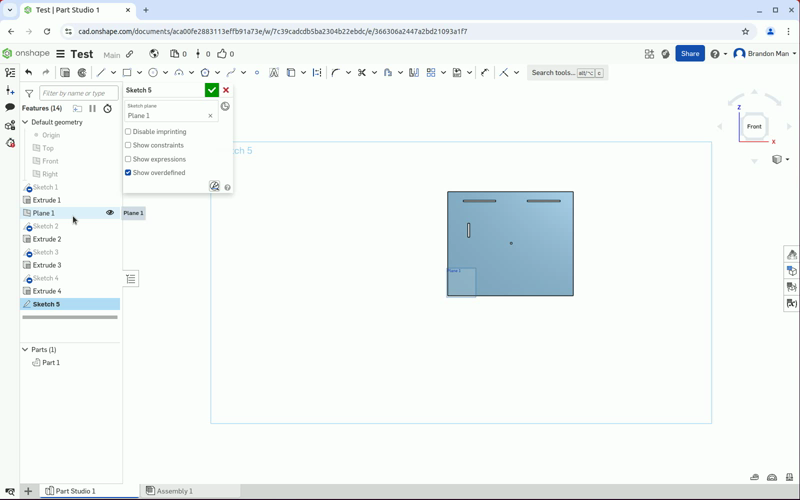
mouse_move(73, 352)
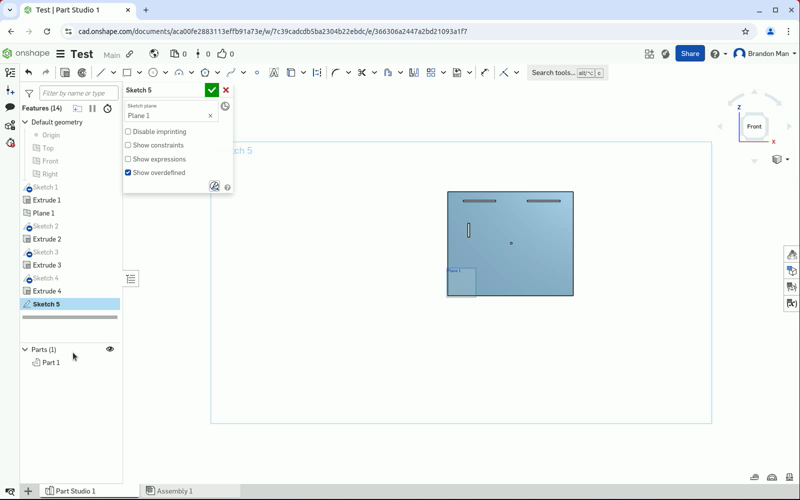
key(y)
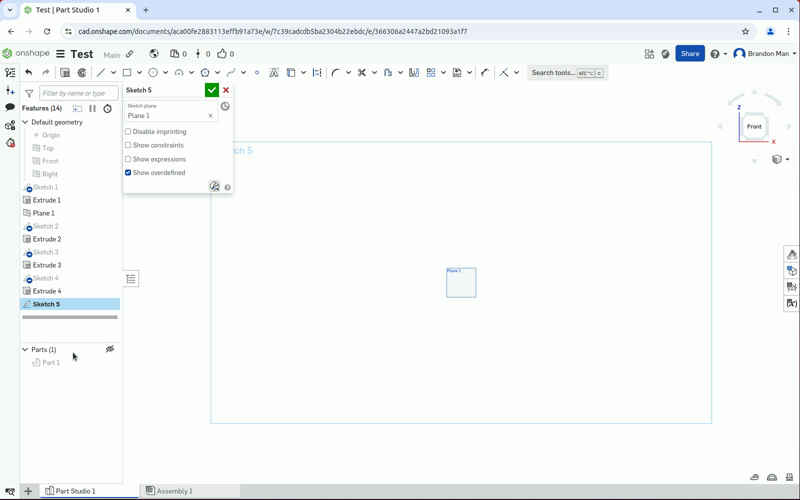
key(l)
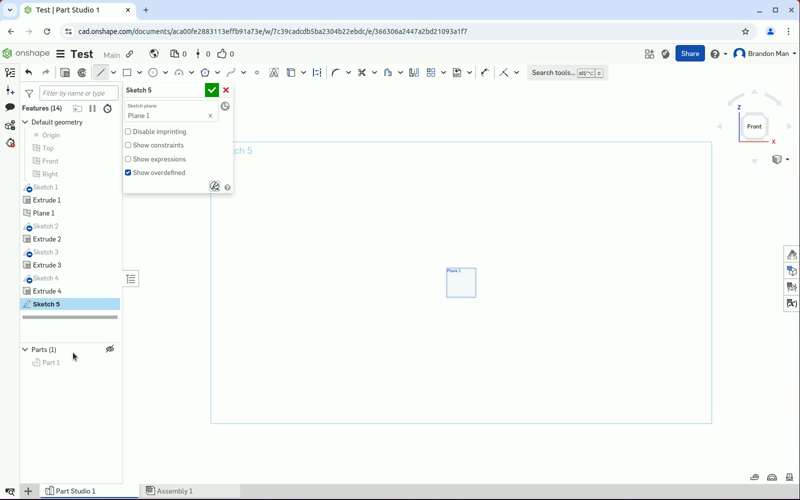
key_down(shift)
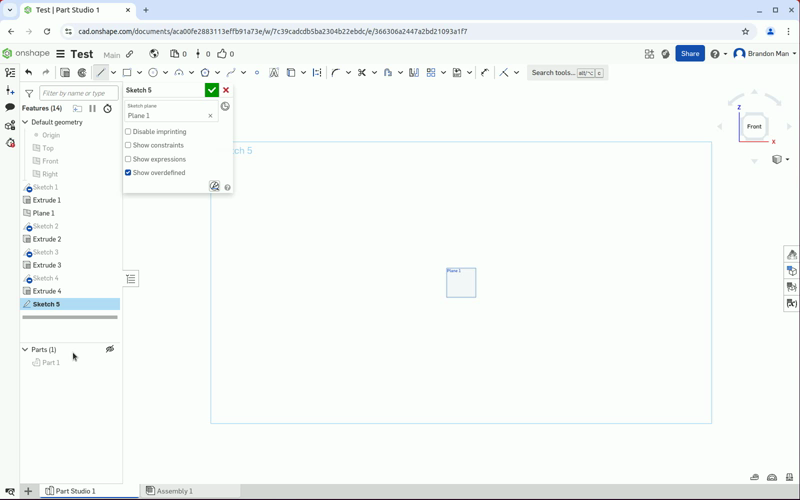
mouse_move(532, 237)
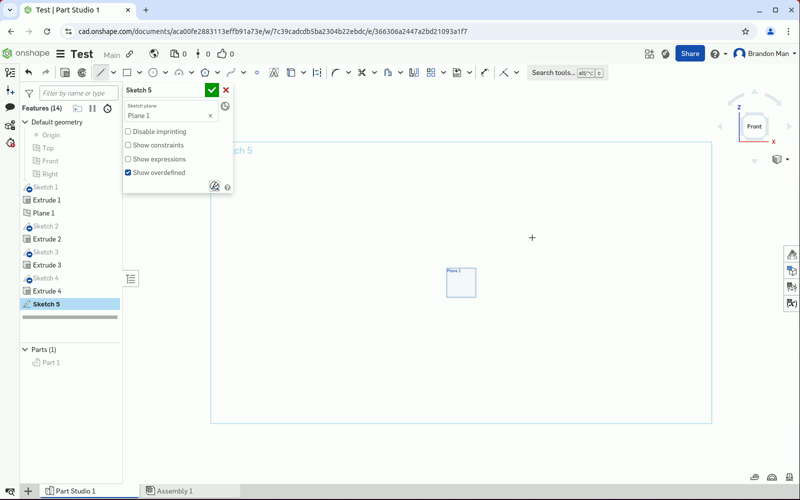
click(532, 237)
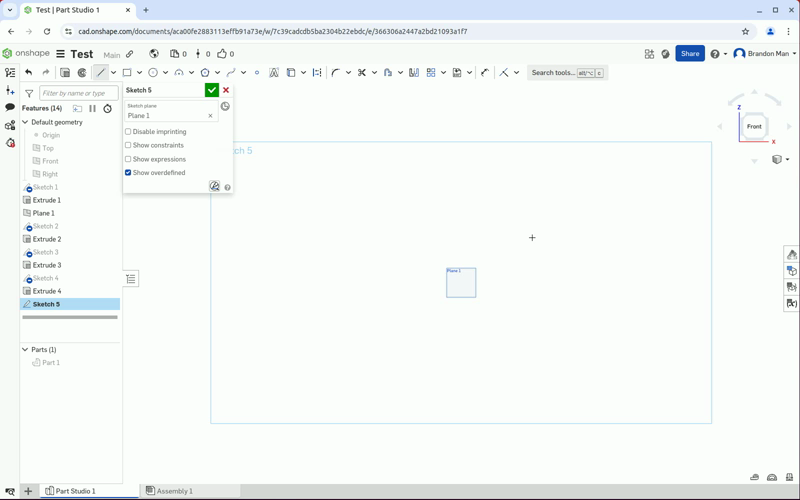
key_up(shift)
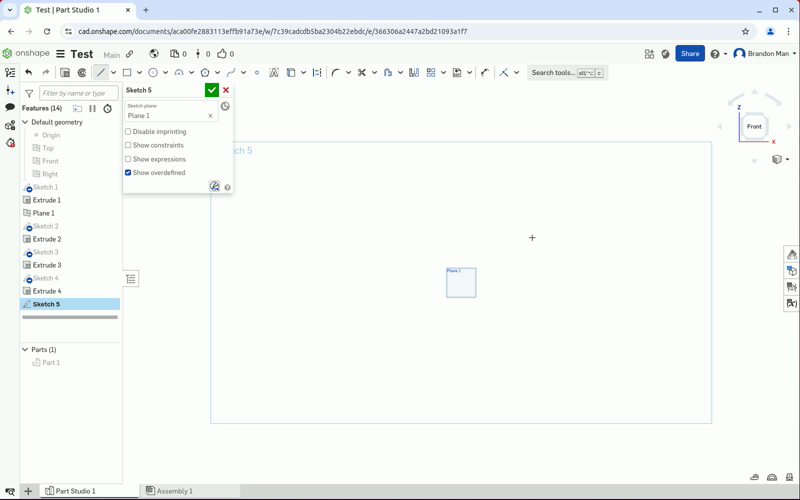
key_down(shift)
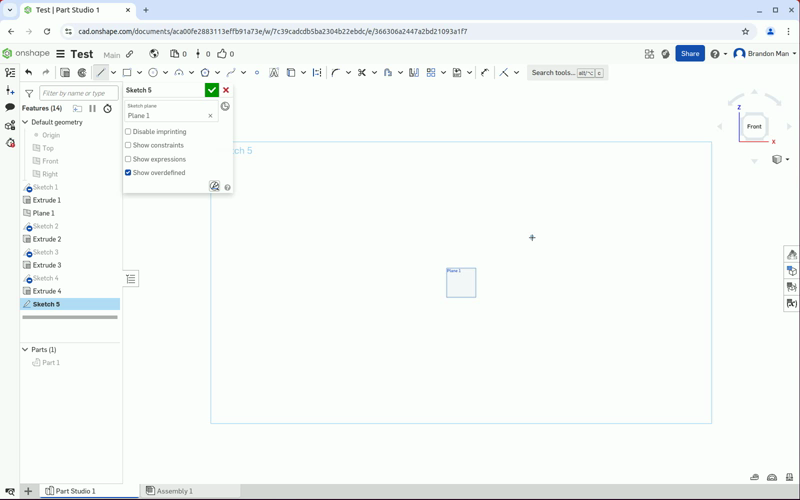
mouse_move(562, 237)
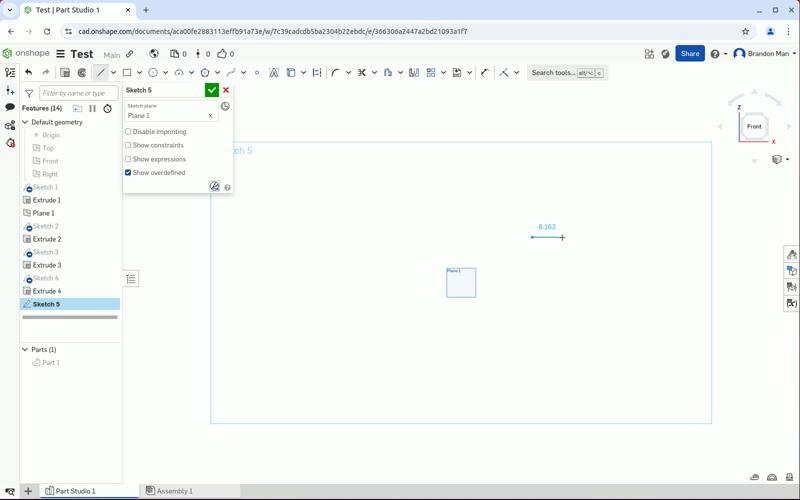
mouse_move(534, 237)
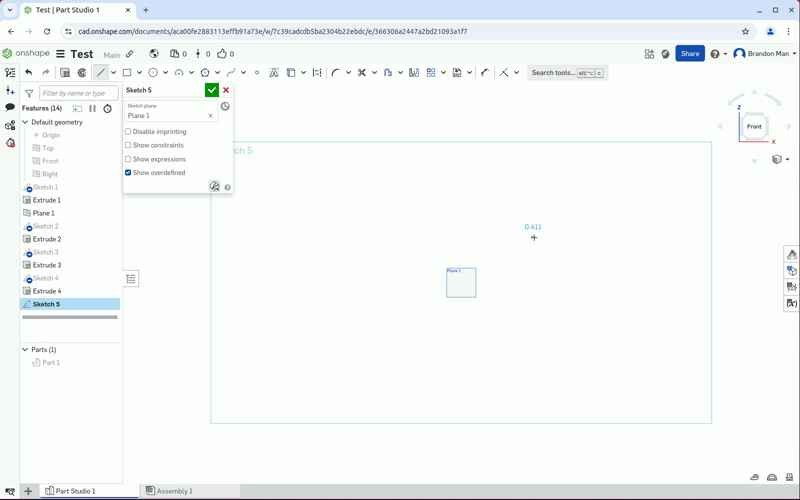
scroll(6)
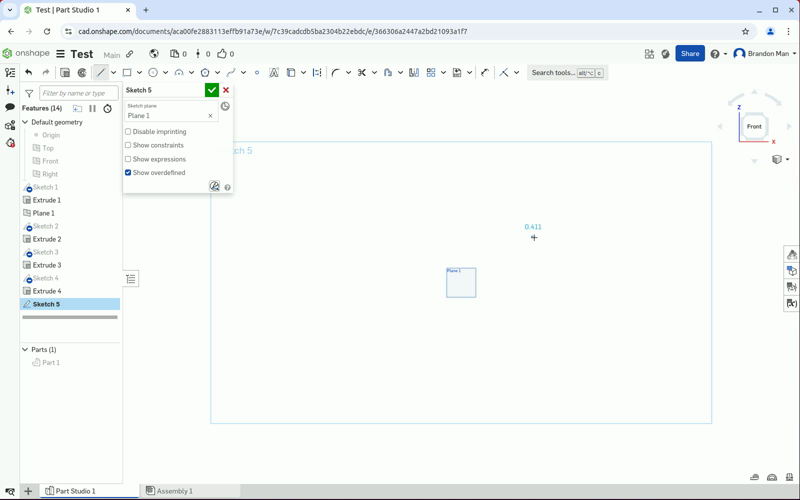
scroll(6)
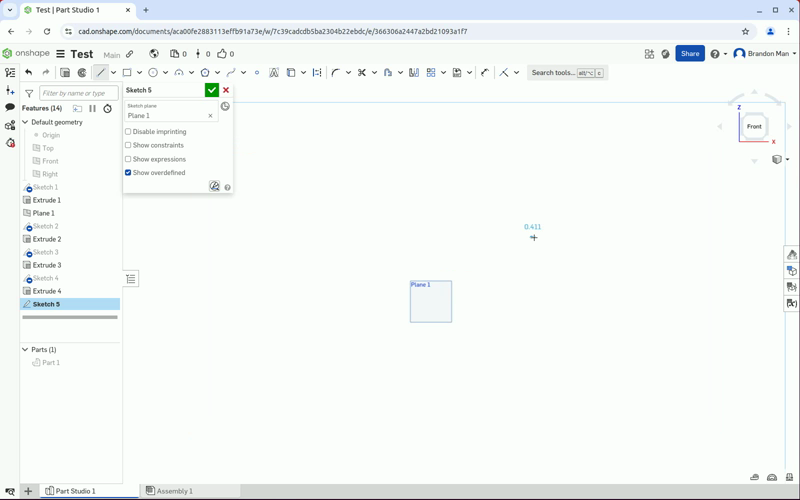
scroll(6)
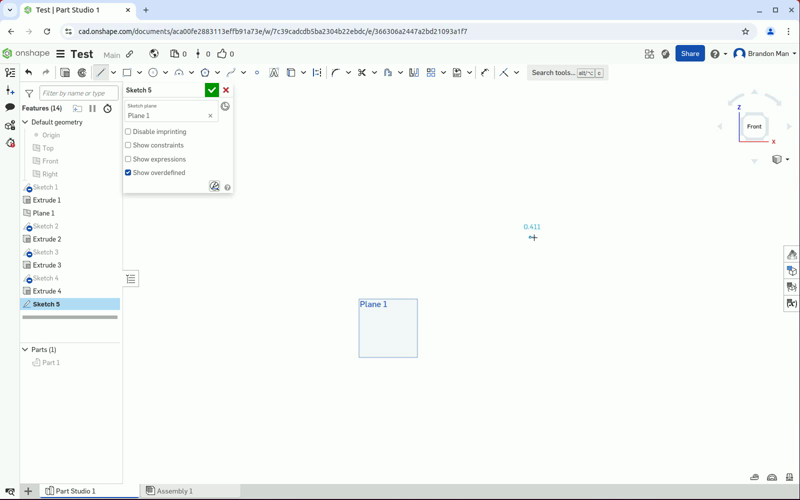
scroll(6)
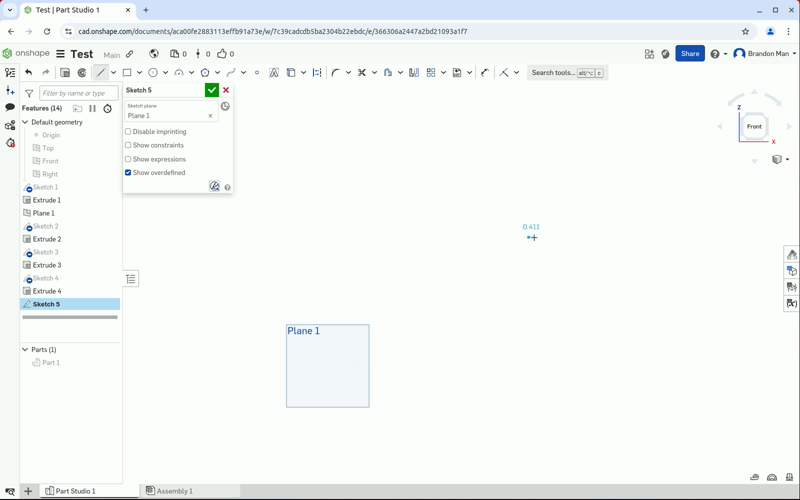
scroll(6)
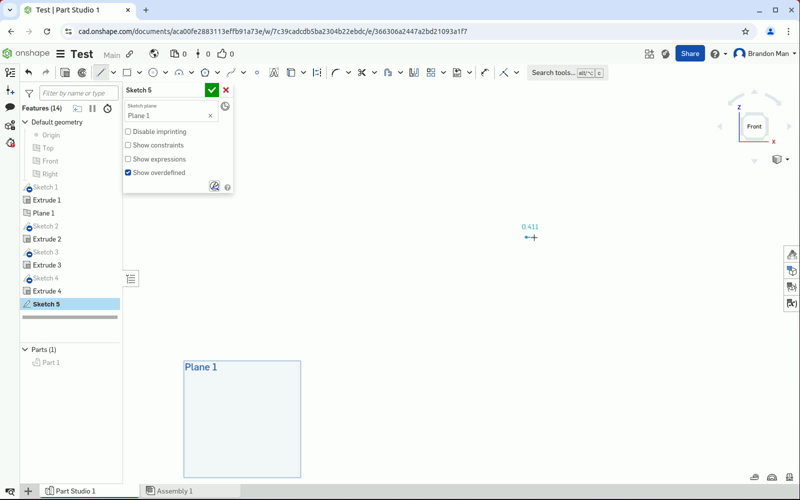
scroll(6)
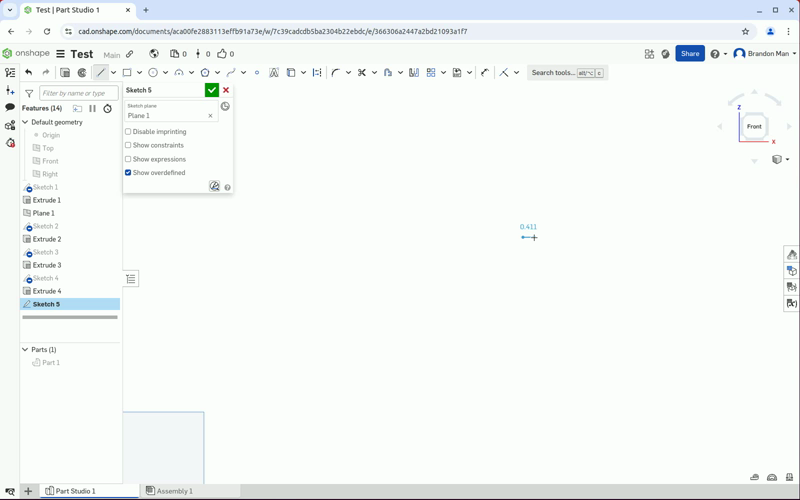
scroll(6)
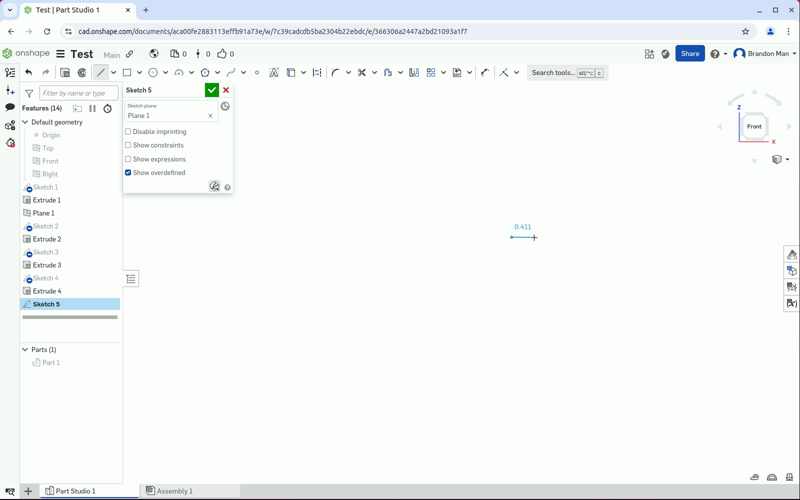
click(534, 237)
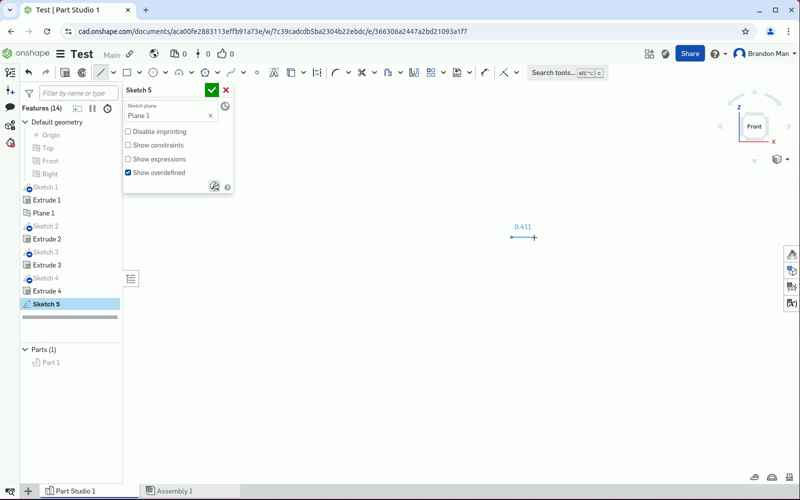
scroll(-6)
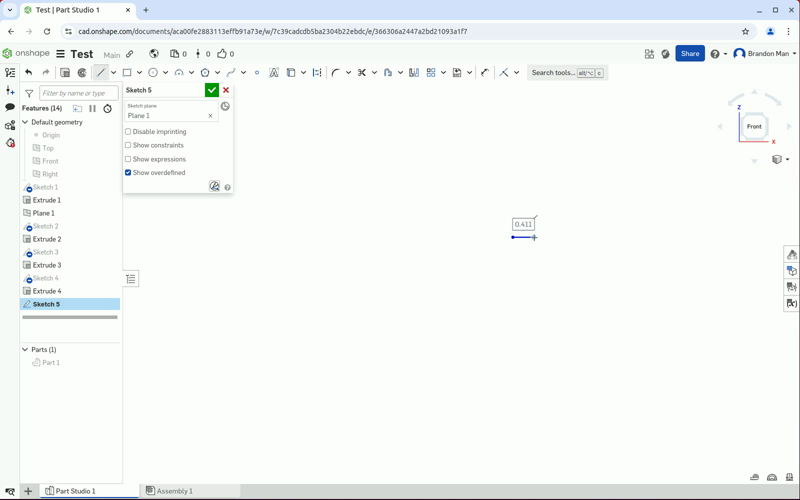
scroll(-6)
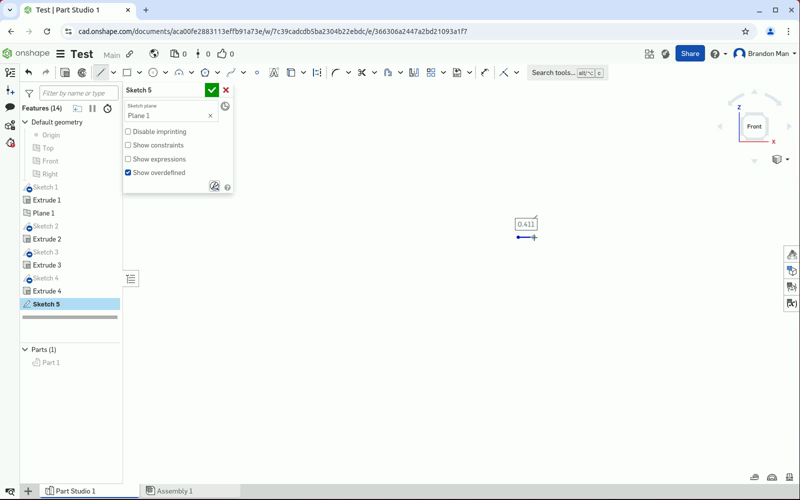
scroll(-6)
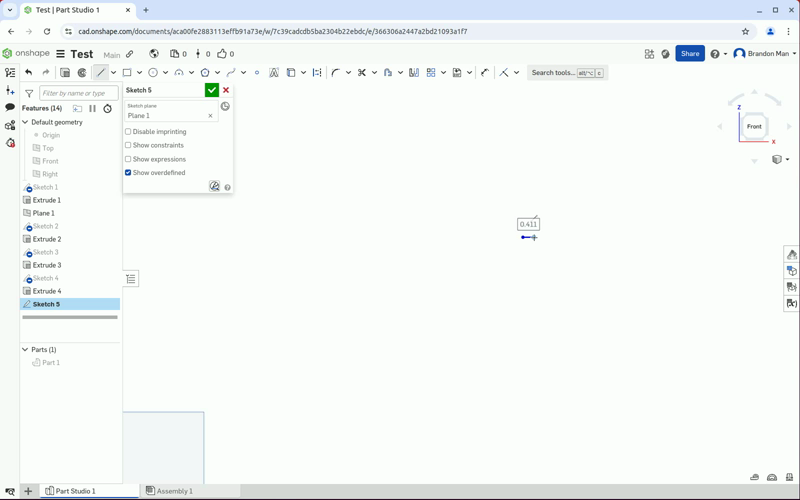
scroll(-6)
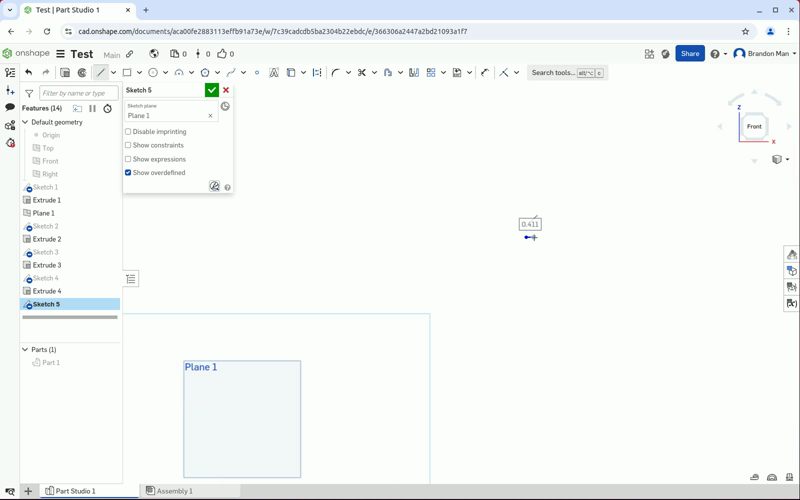
scroll(-6)
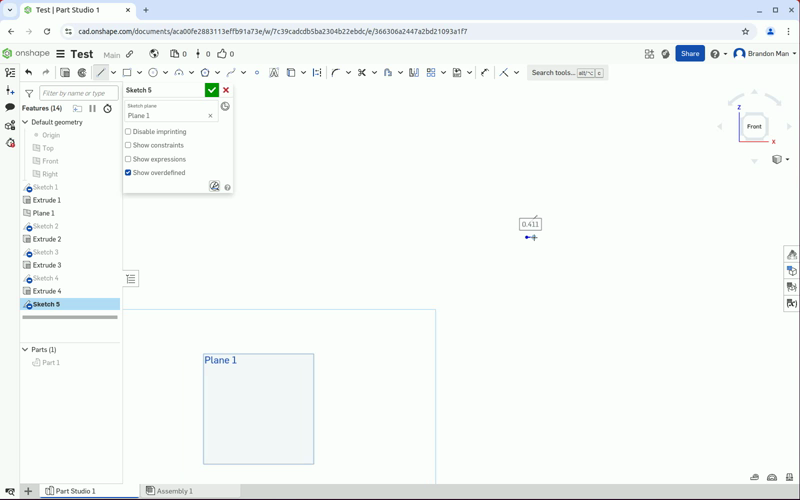
scroll(-6)
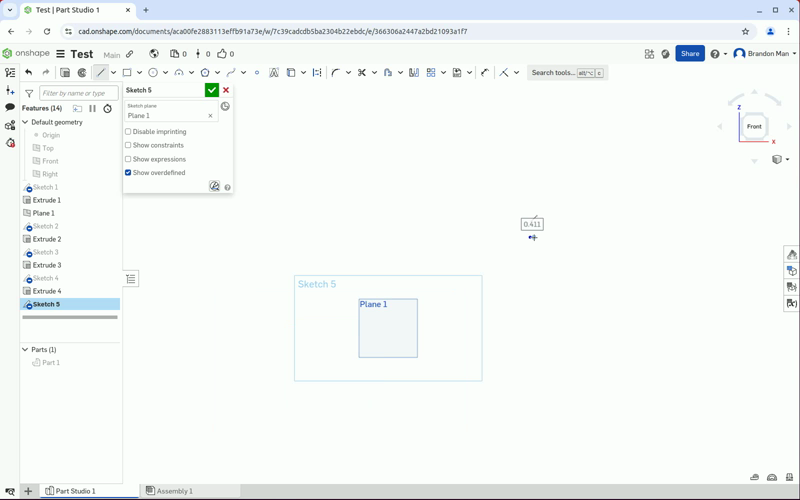
scroll(-6)
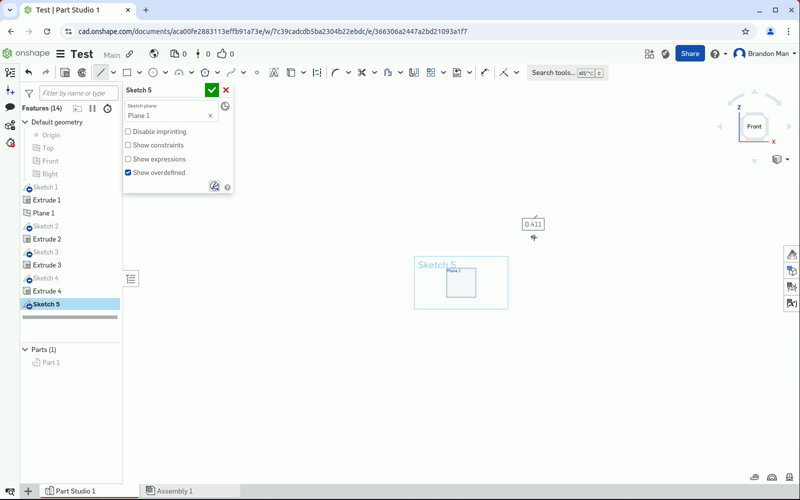
key_up(shift)
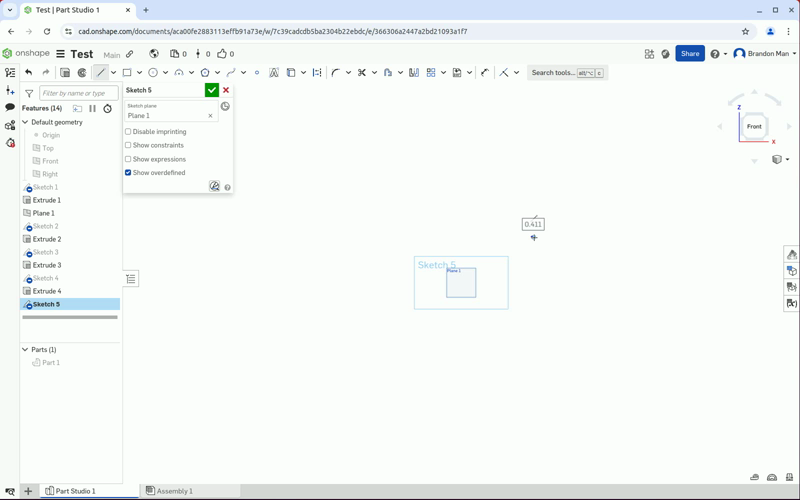
key_down(shift)
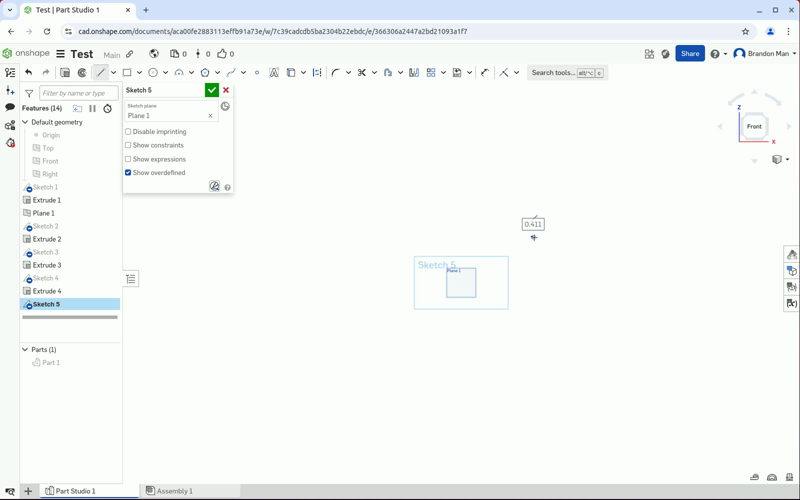
mouse_move(564, 237)
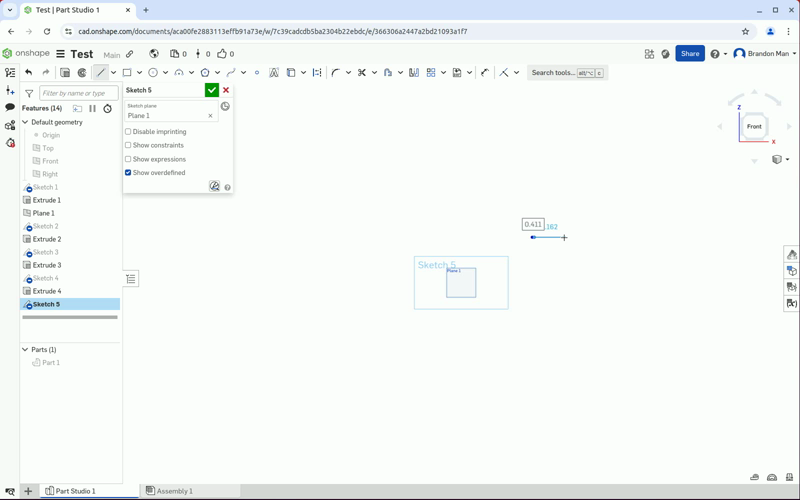
mouse_move(534, 223)
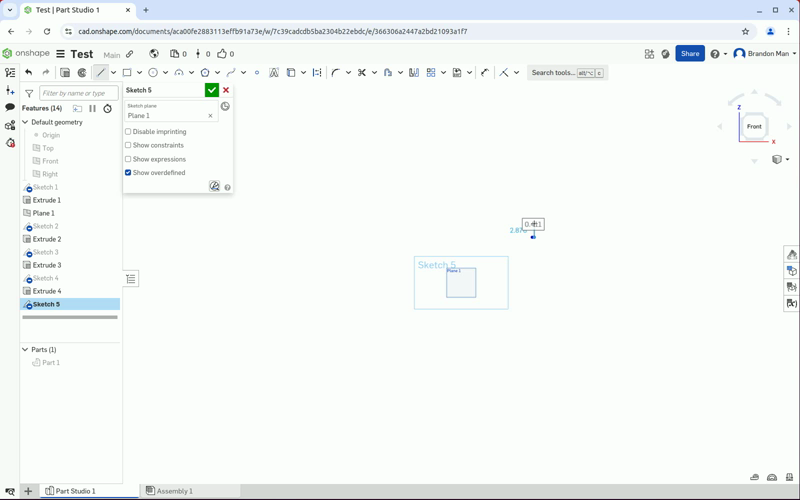
click(534, 223)
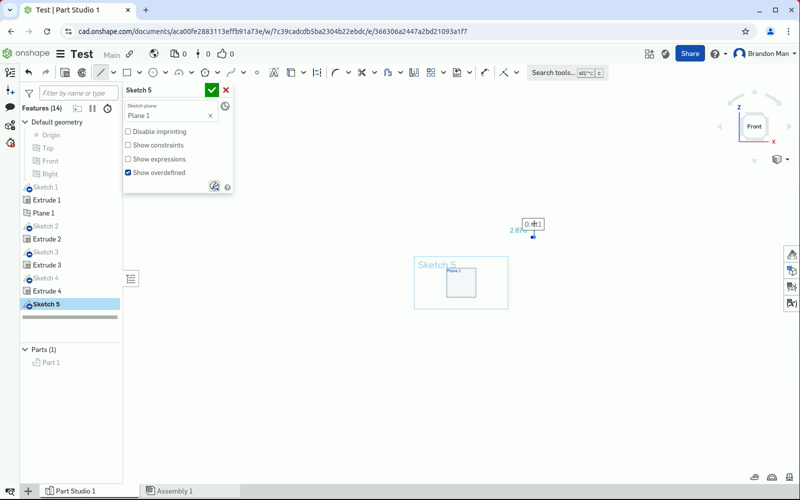
key_up(shift)
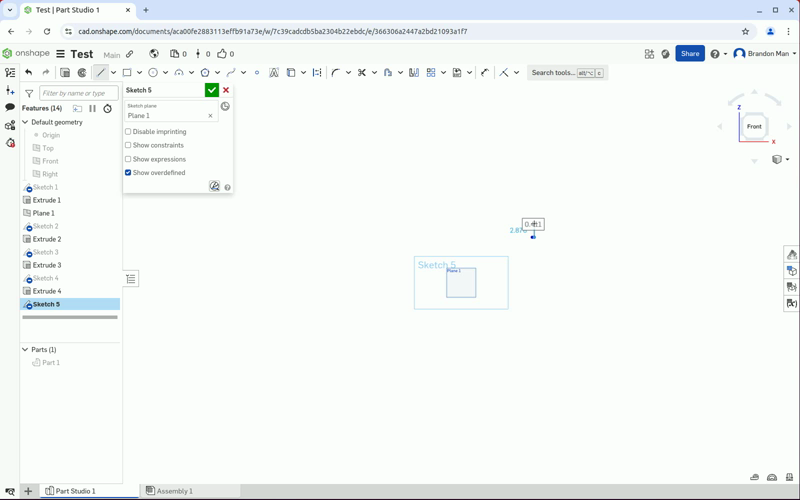
key_down(shift)
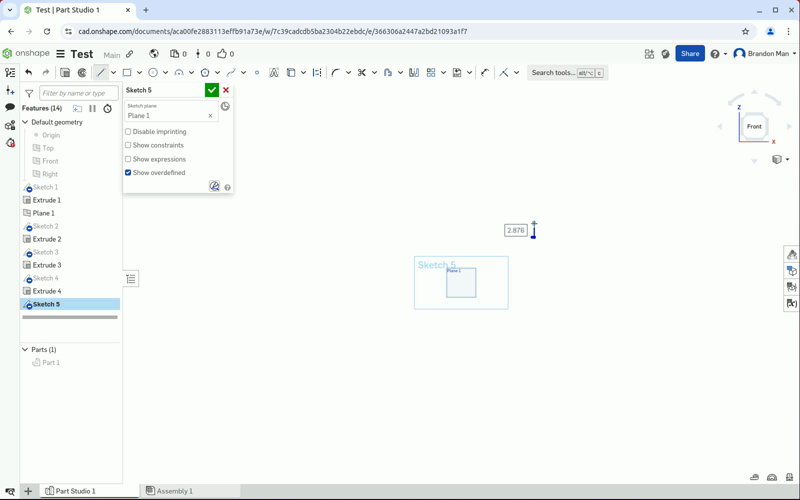
mouse_move(564, 223)
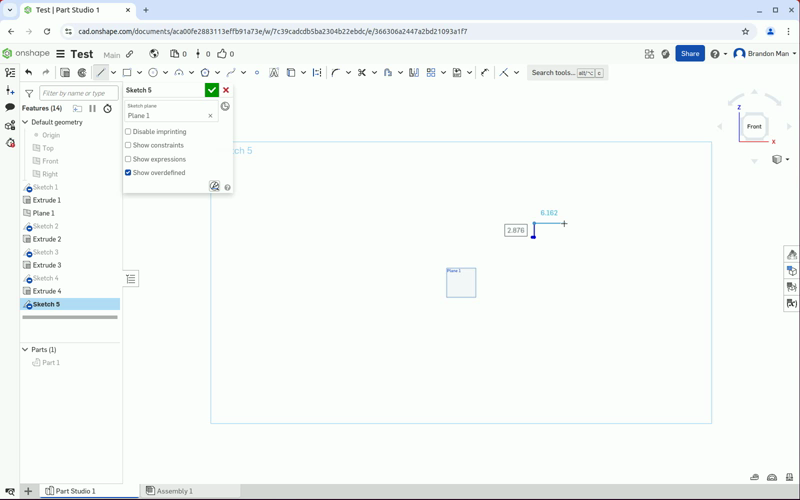
mouse_move(533, 223)
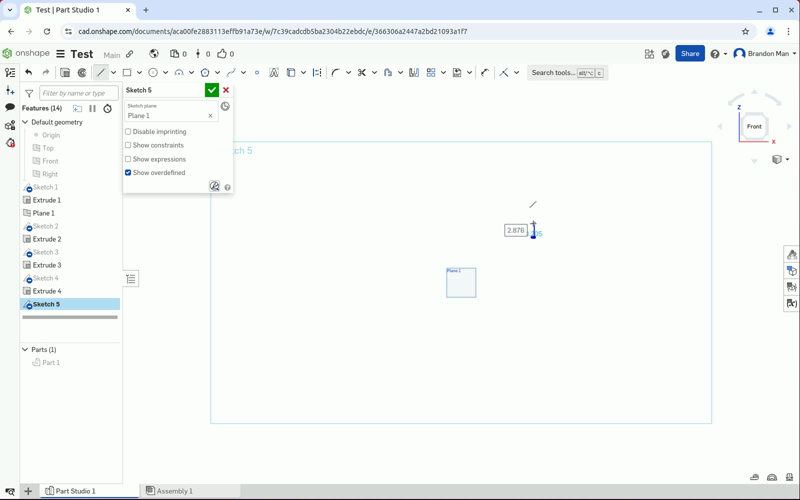
scroll(6)
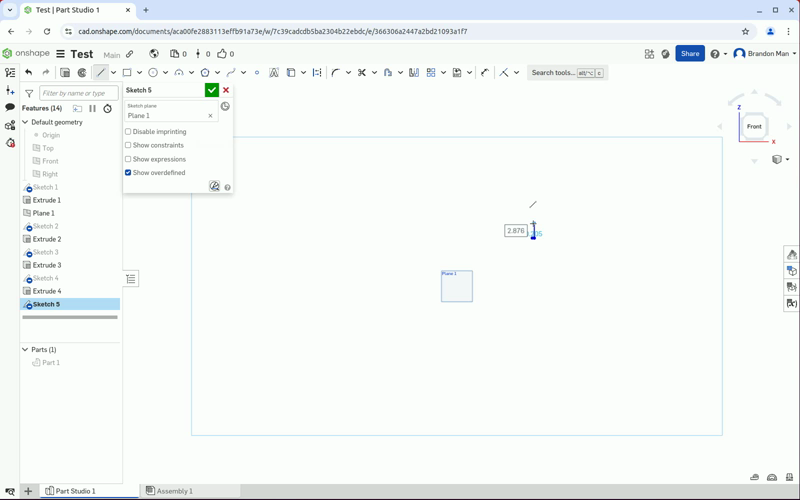
scroll(6)
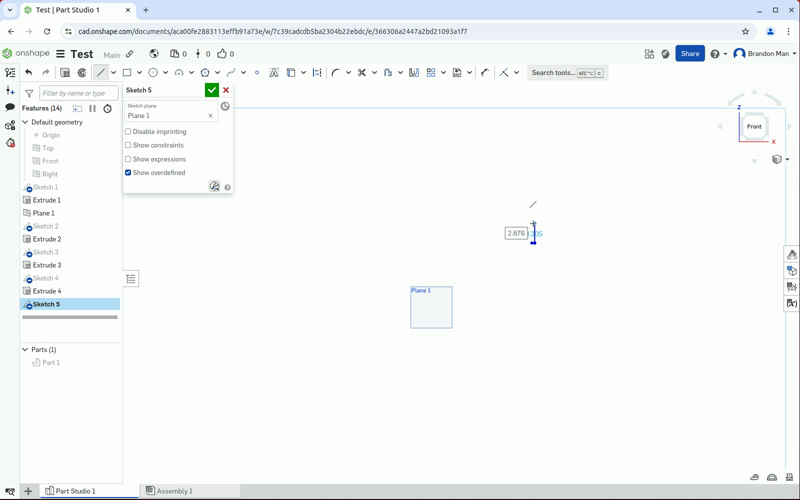
scroll(6)
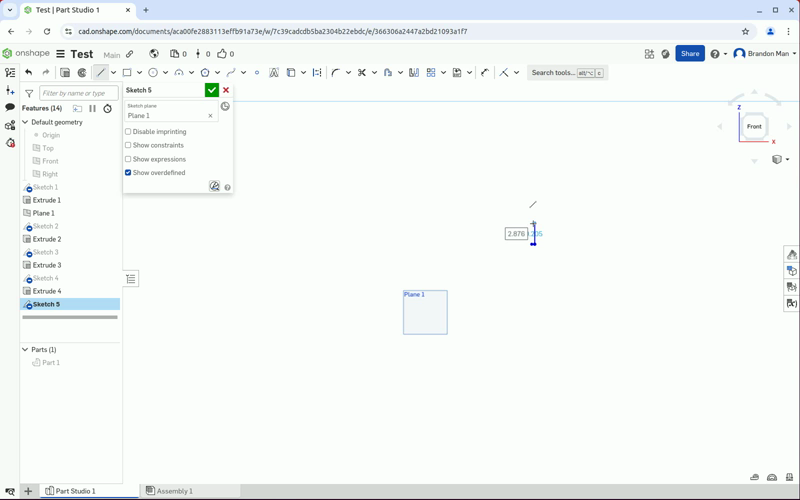
scroll(6)
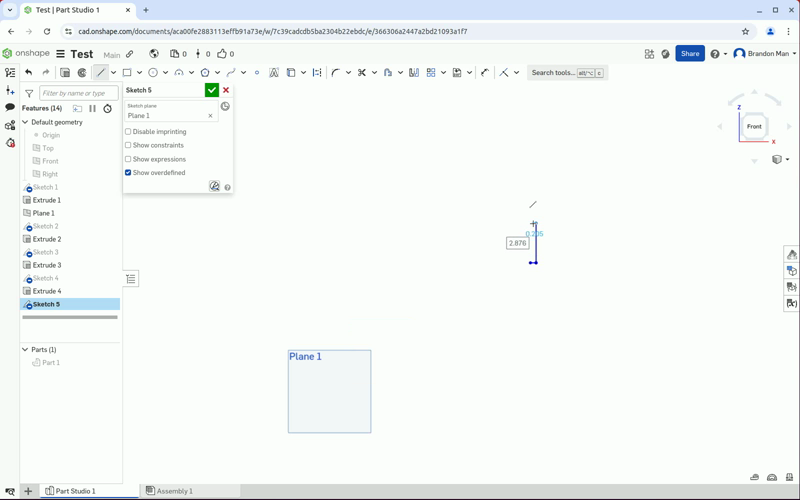
scroll(6)
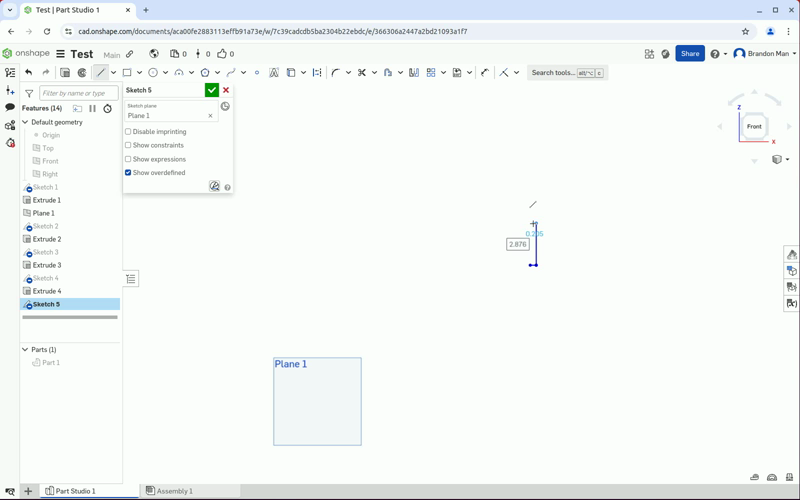
scroll(6)
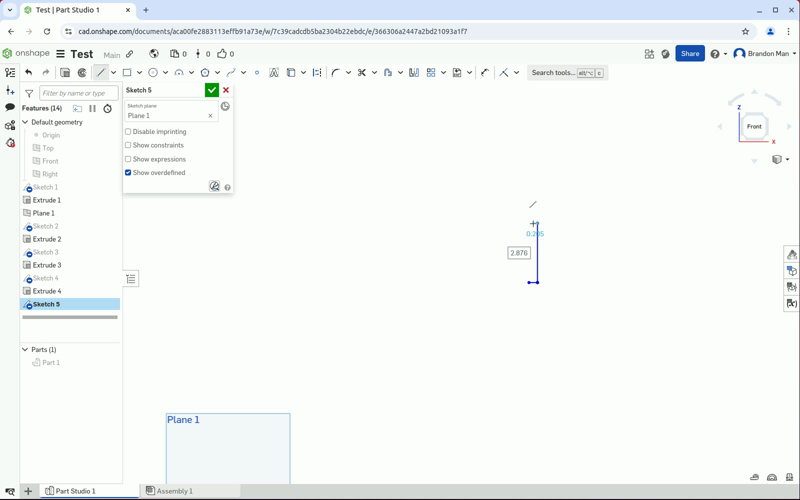
scroll(6)
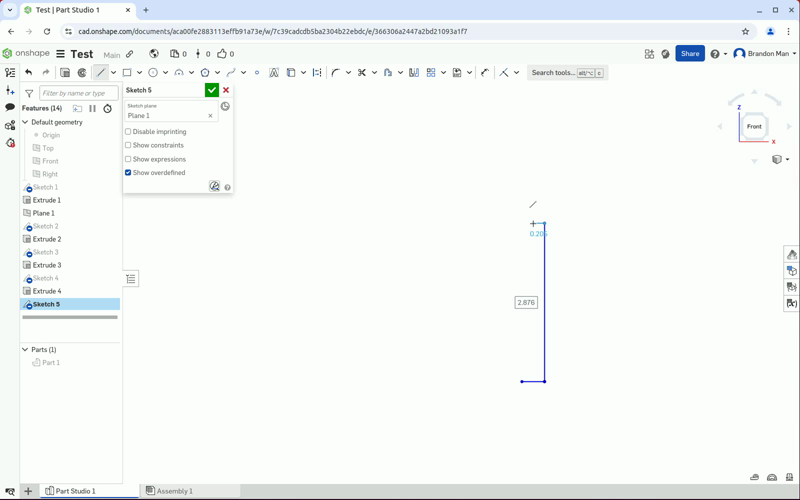
click(533, 223)
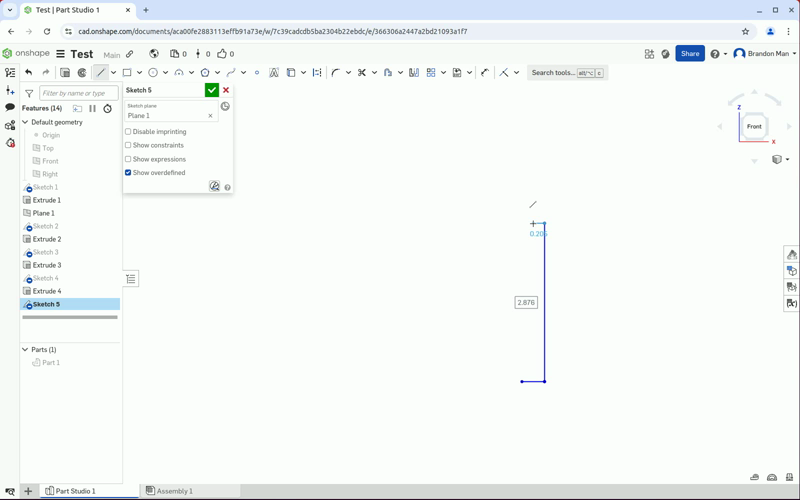
scroll(-6)
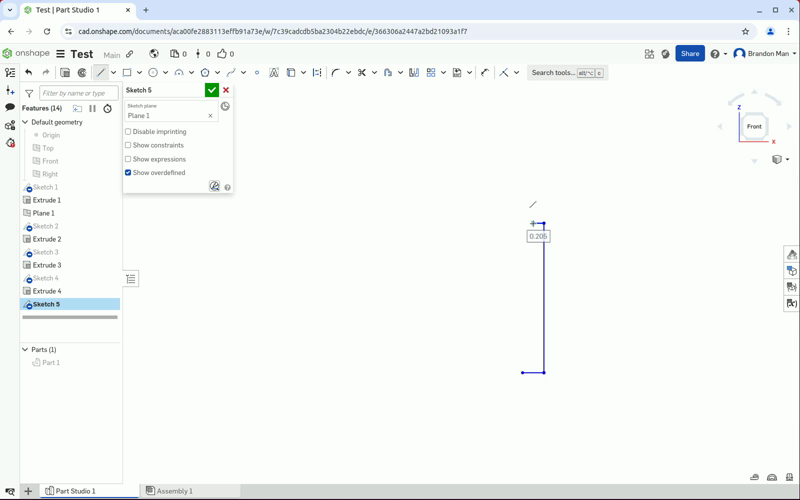
scroll(-6)
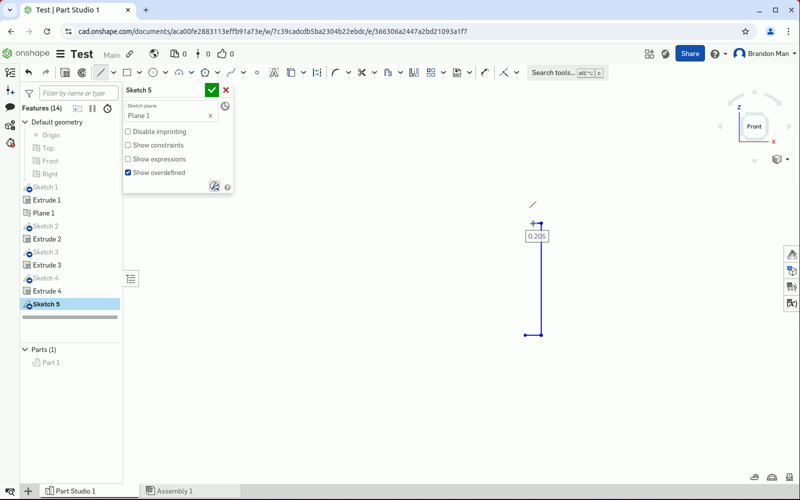
scroll(-6)
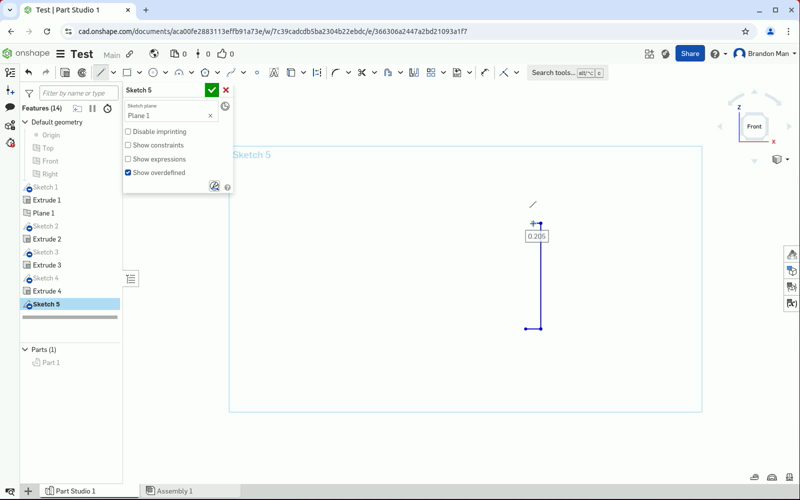
scroll(-6)
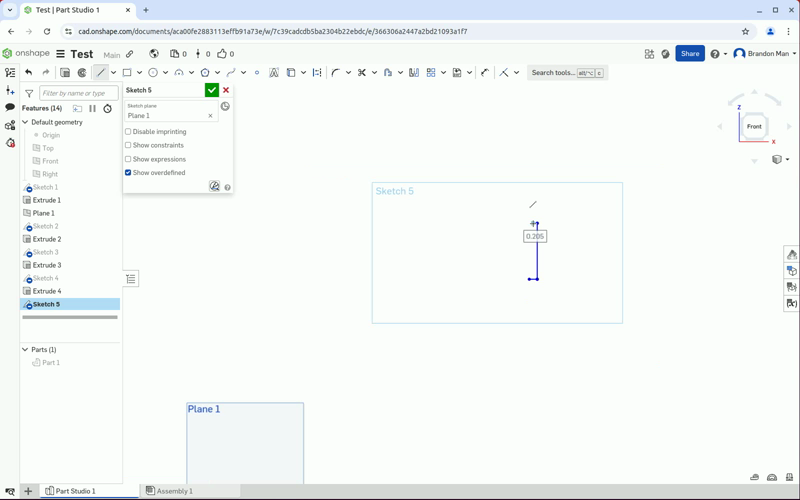
scroll(-6)
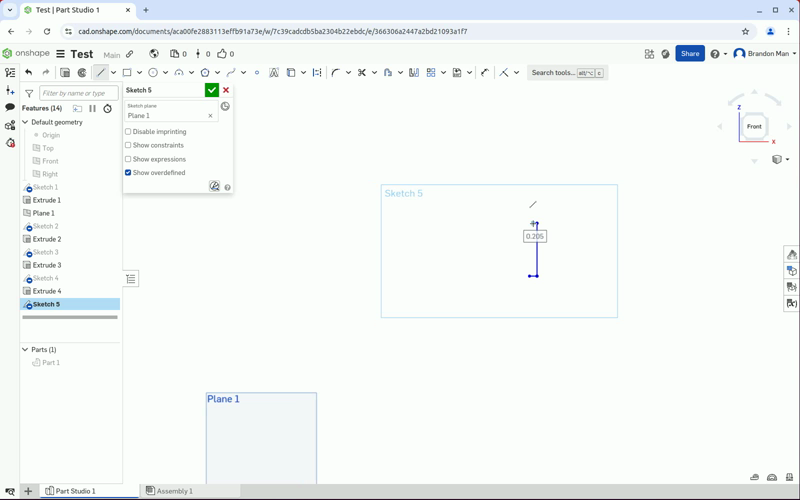
scroll(-6)
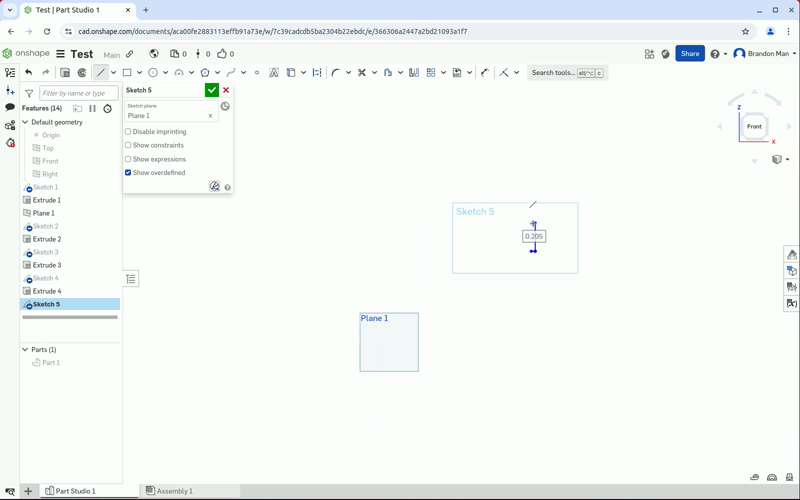
scroll(-6)
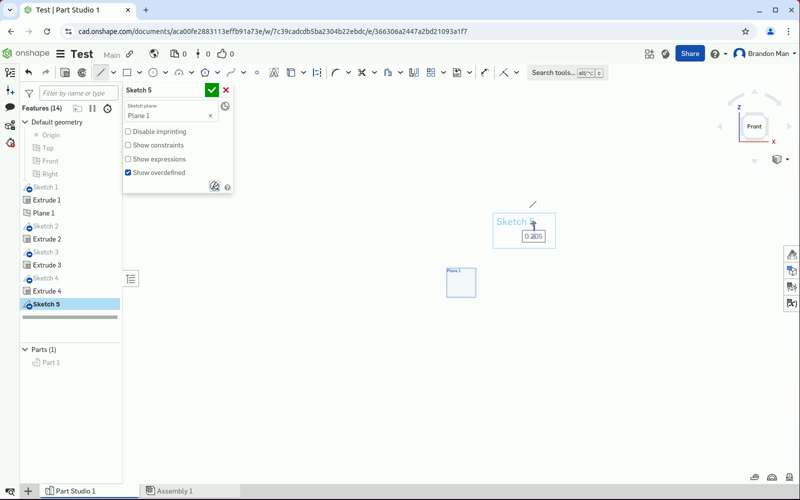
key_up(shift)
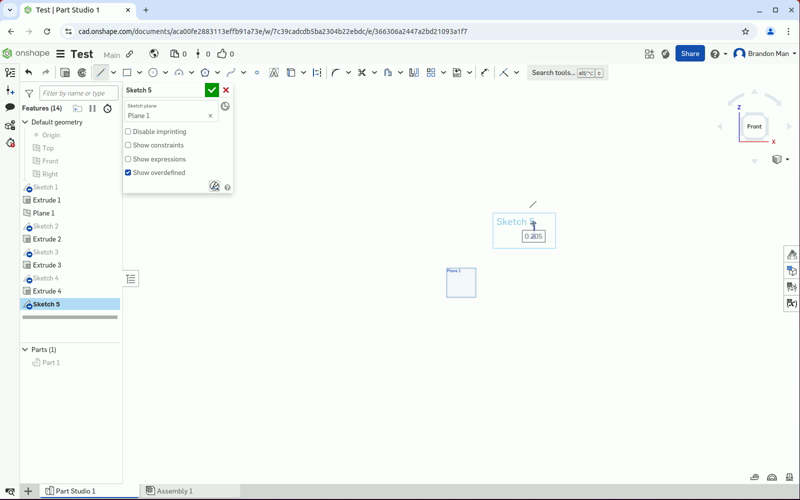
key_down(shift)
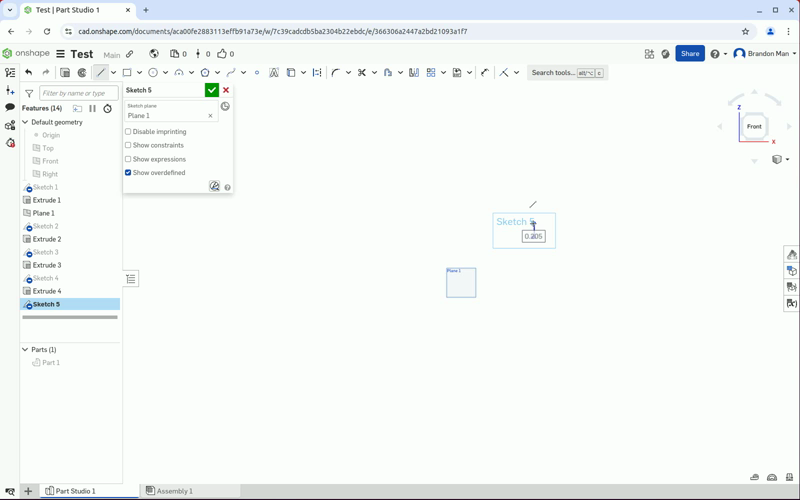
mouse_move(563, 223)
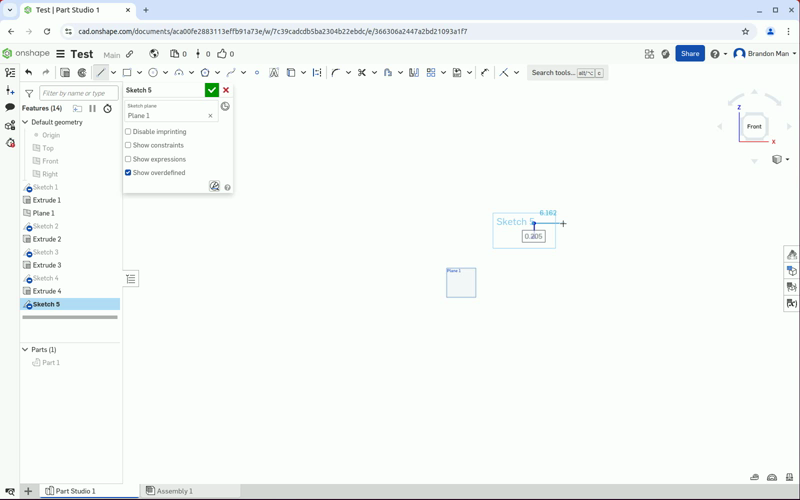
mouse_move(532, 223)
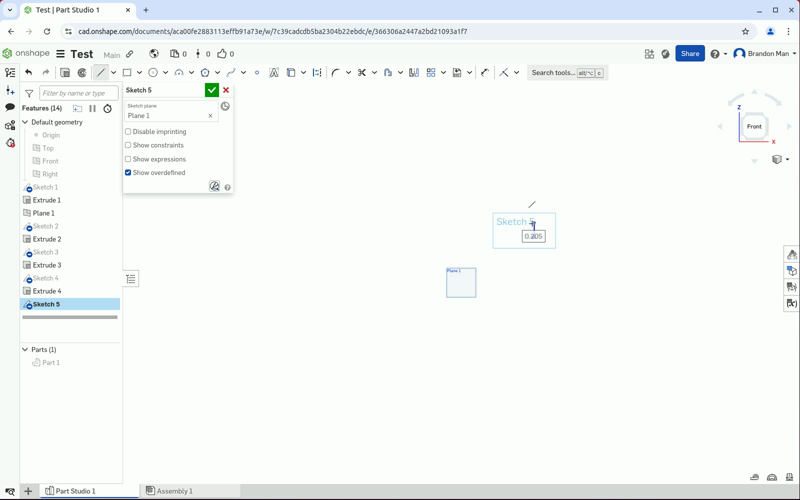
scroll(6)
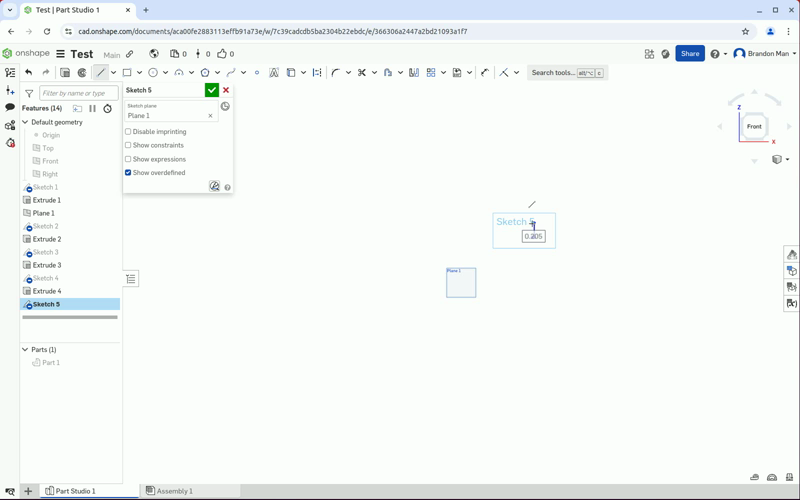
scroll(6)
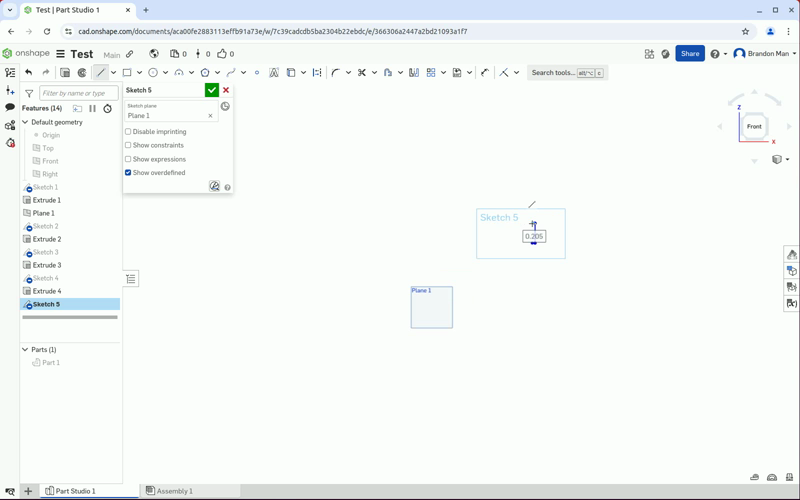
scroll(6)
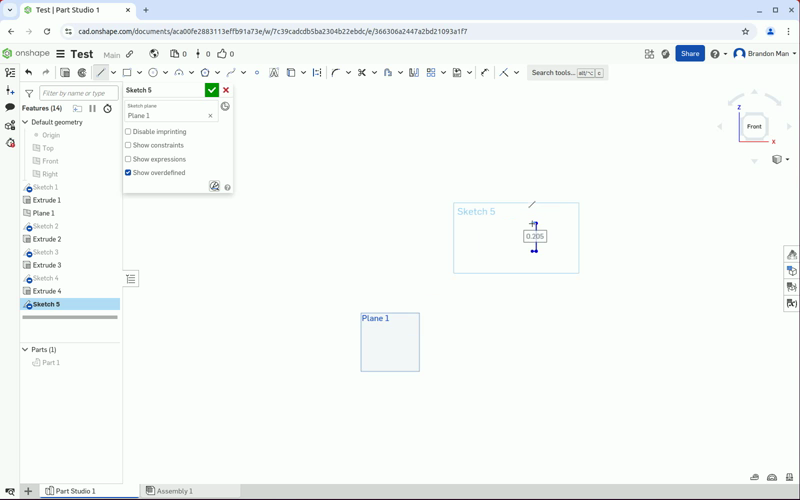
scroll(6)
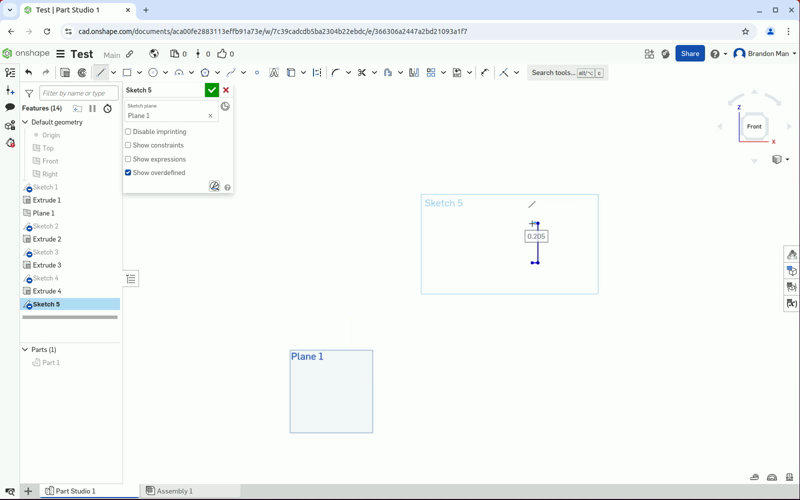
scroll(6)
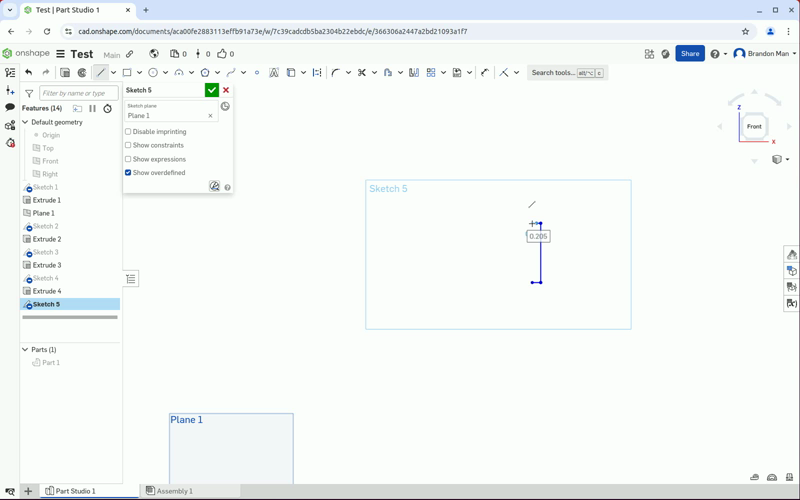
scroll(6)
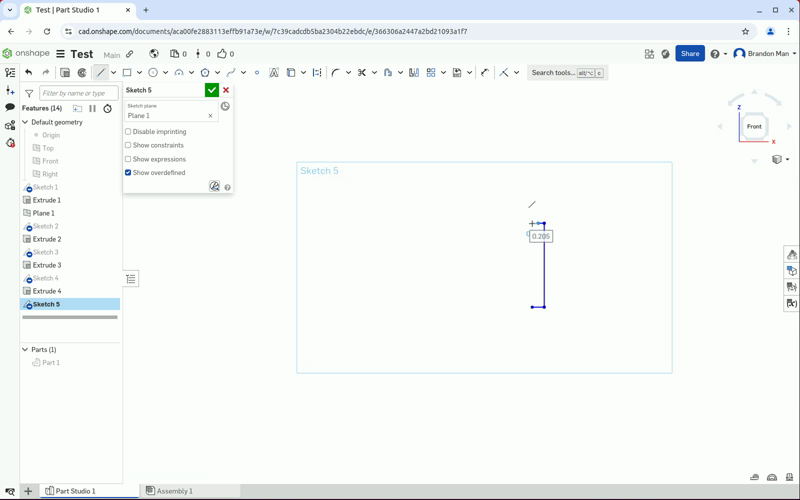
scroll(6)
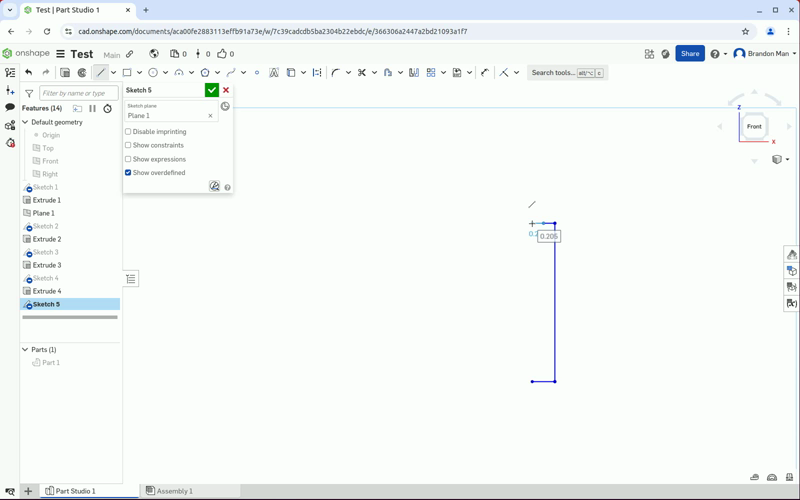
click(532, 223)
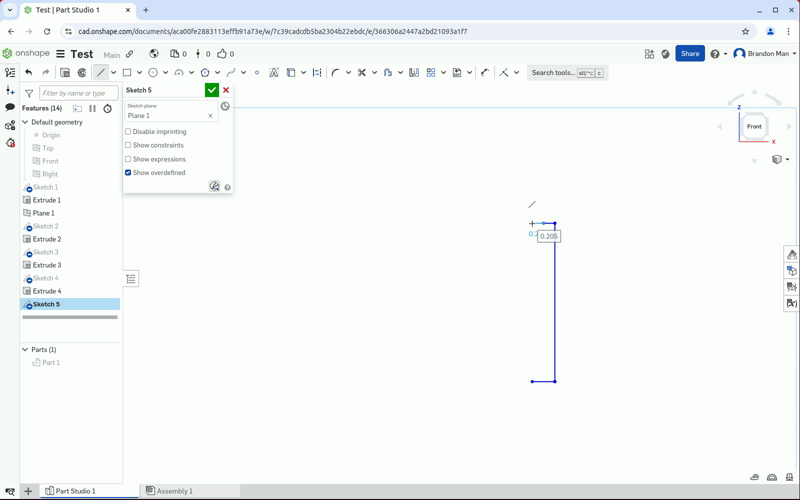
scroll(-6)
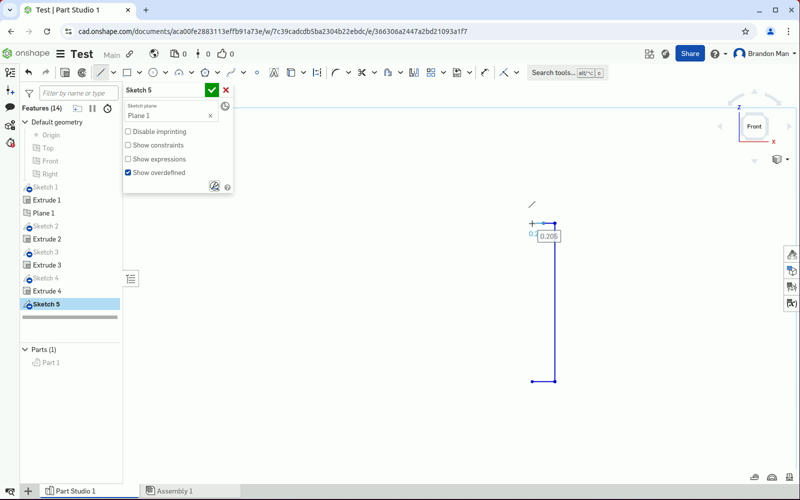
scroll(-6)
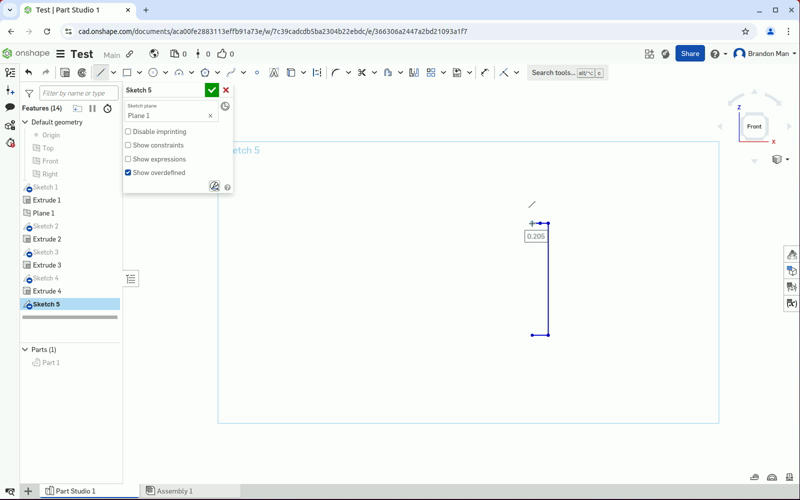
scroll(-6)
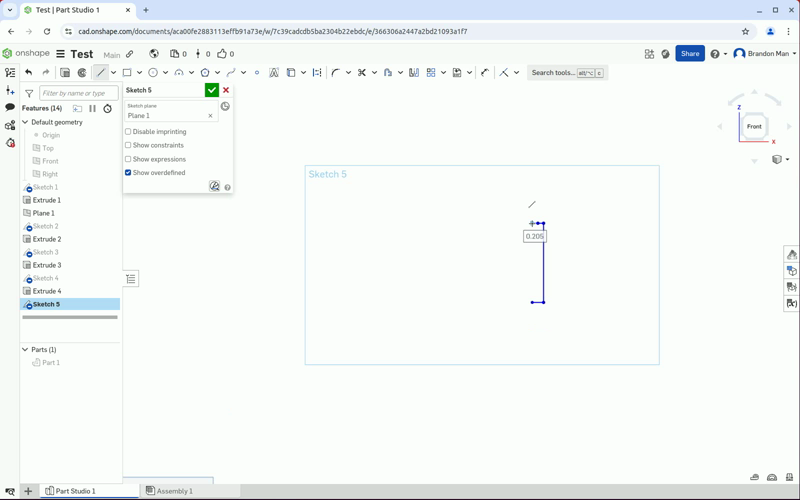
scroll(-6)
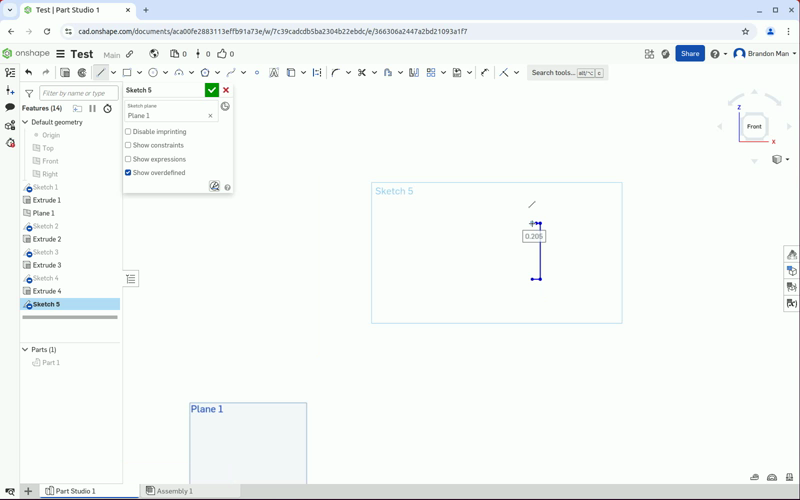
scroll(-6)
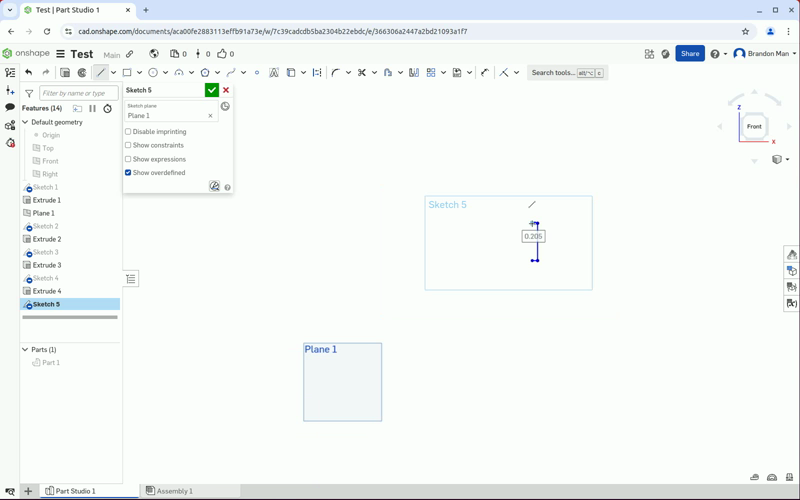
scroll(-6)
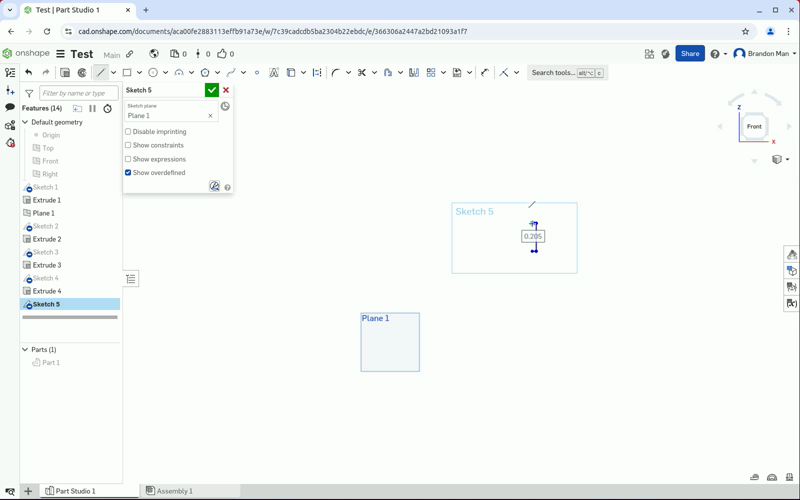
scroll(-6)
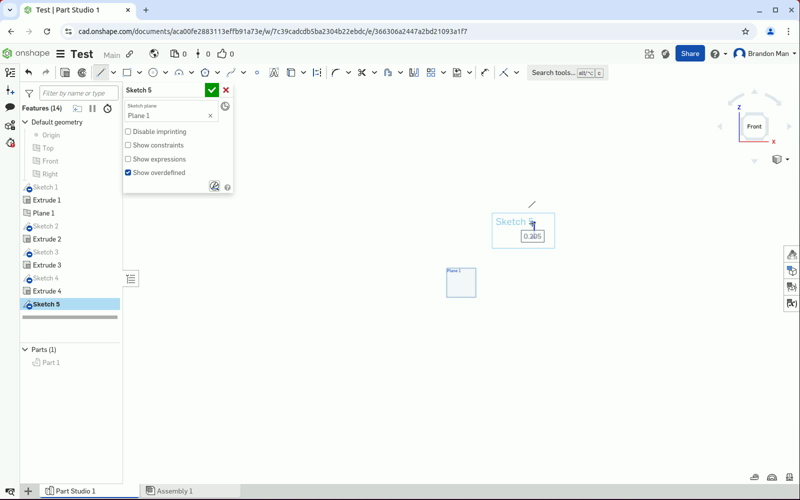
key_up(shift)
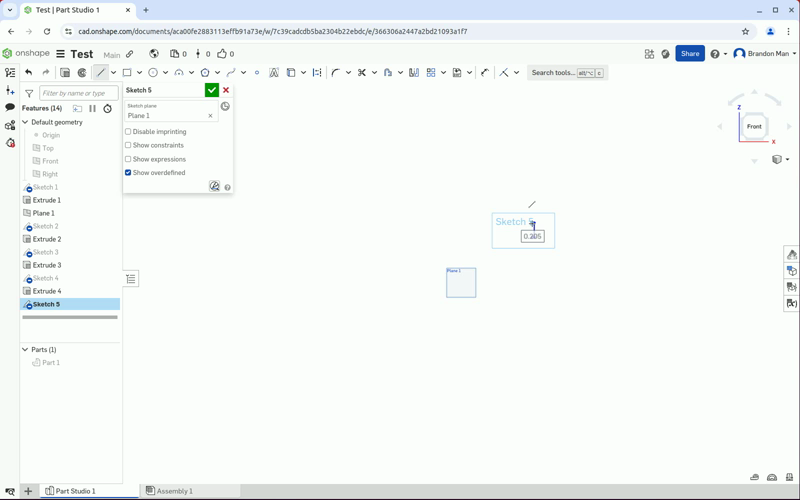
mouse_move(562, 223)
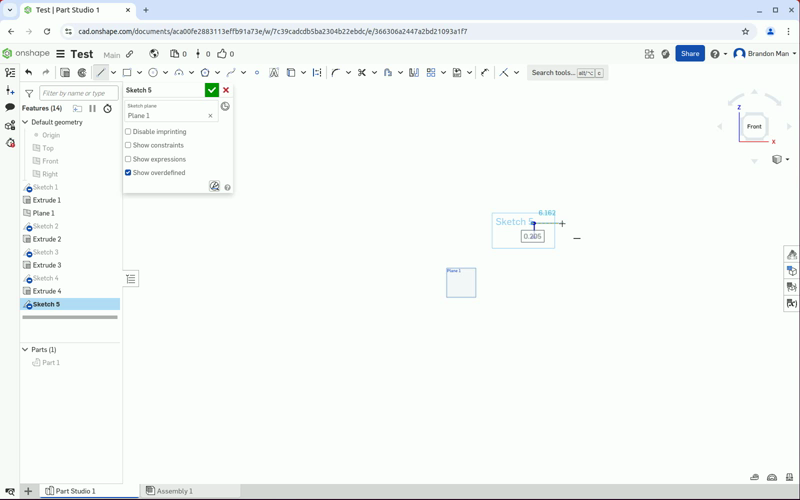
key_down(shift)
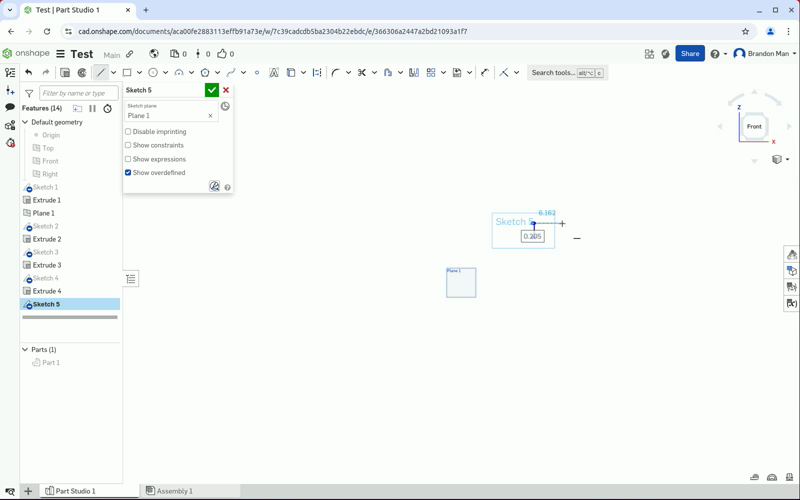
mouse_move(532, 237)
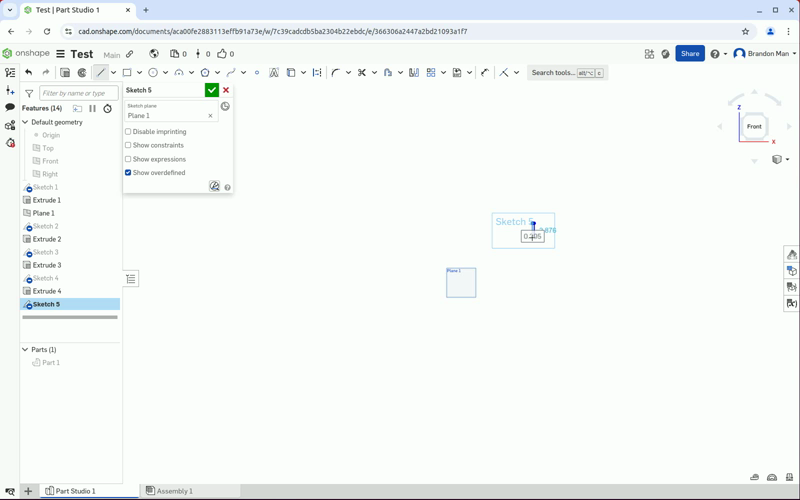
scroll(6)
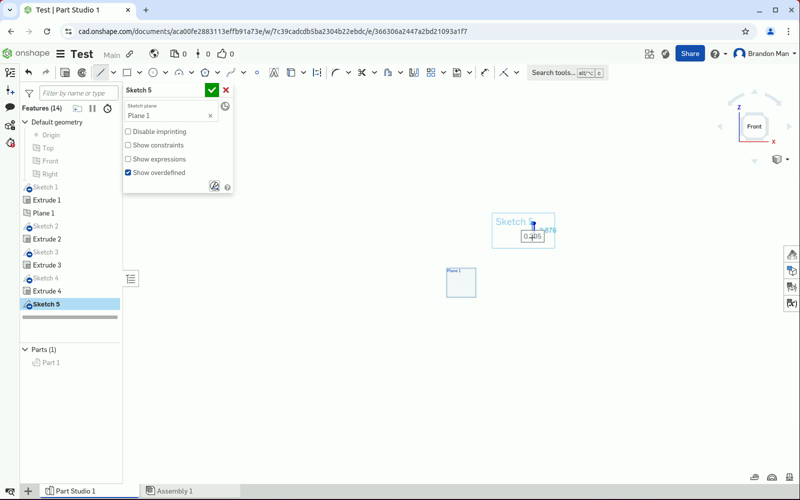
scroll(6)
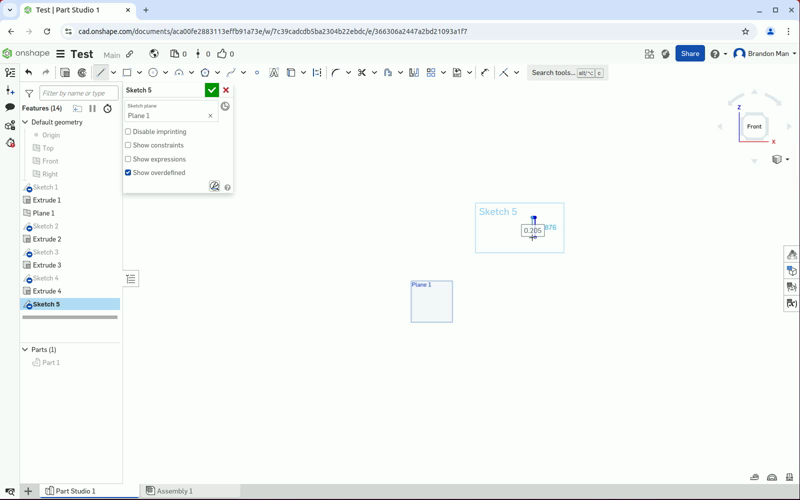
scroll(6)
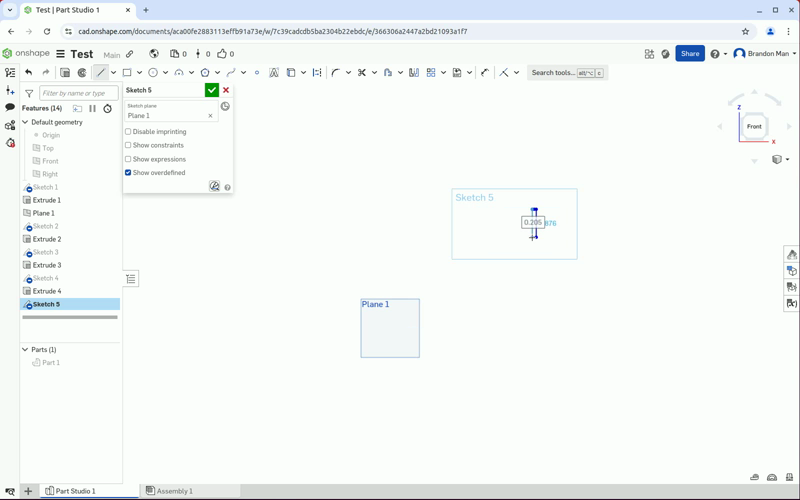
scroll(6)
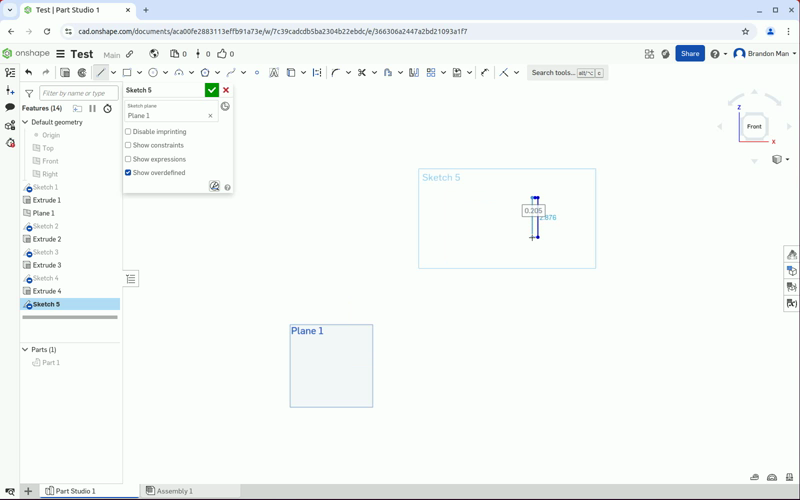
scroll(6)
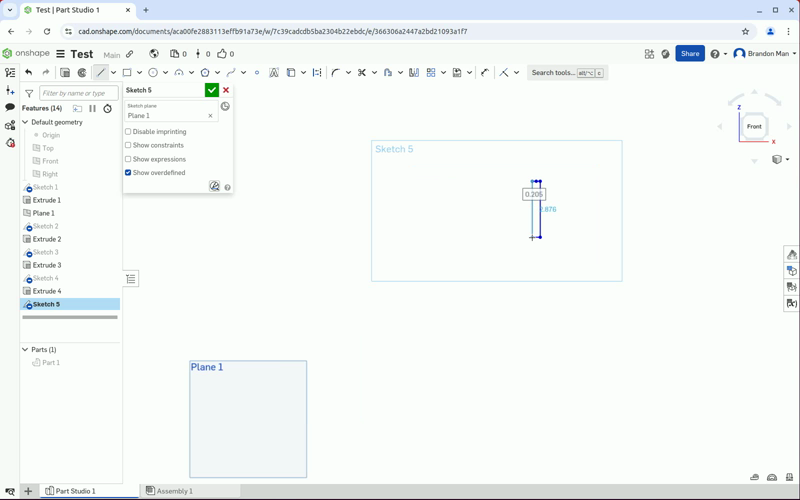
scroll(6)
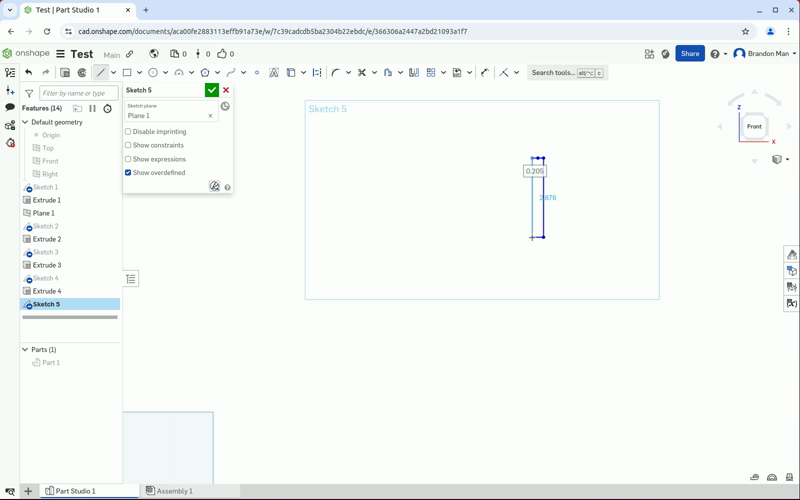
scroll(6)
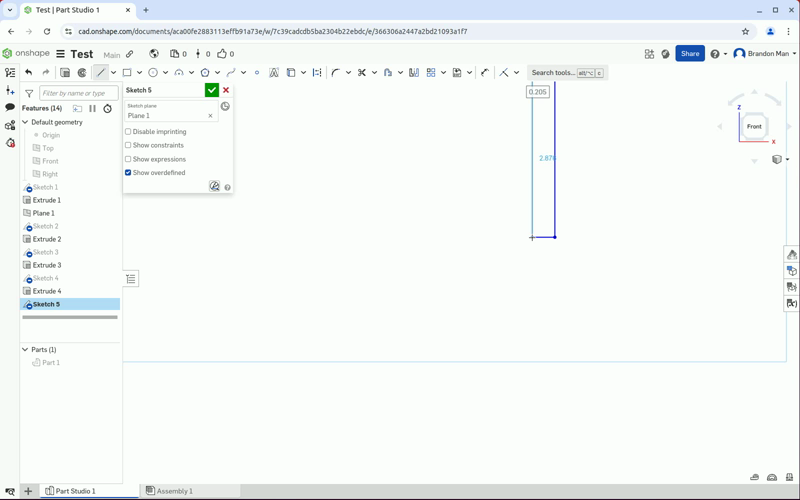
key_up(shift)
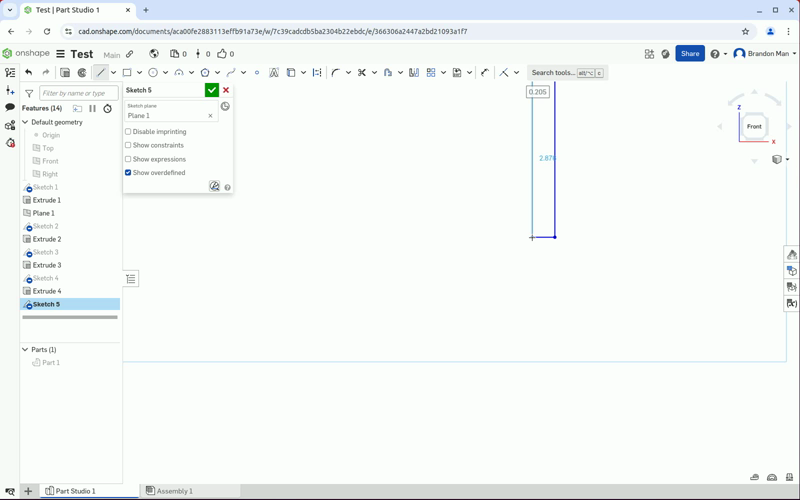
click(532, 237)
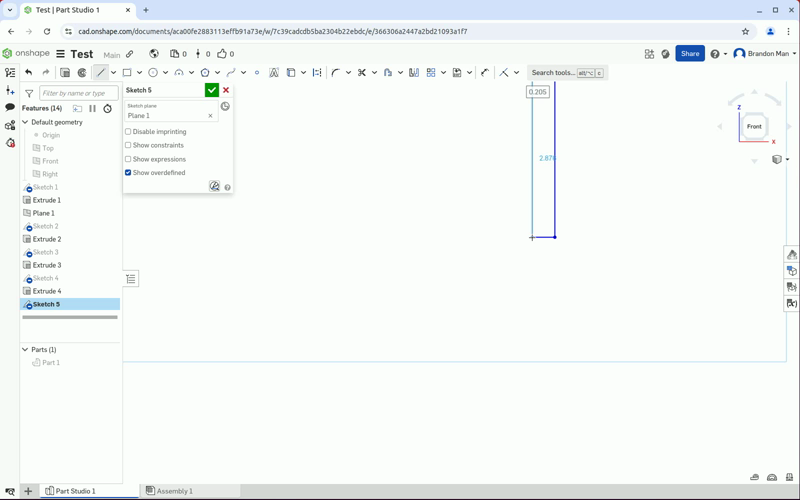
scroll(-6)
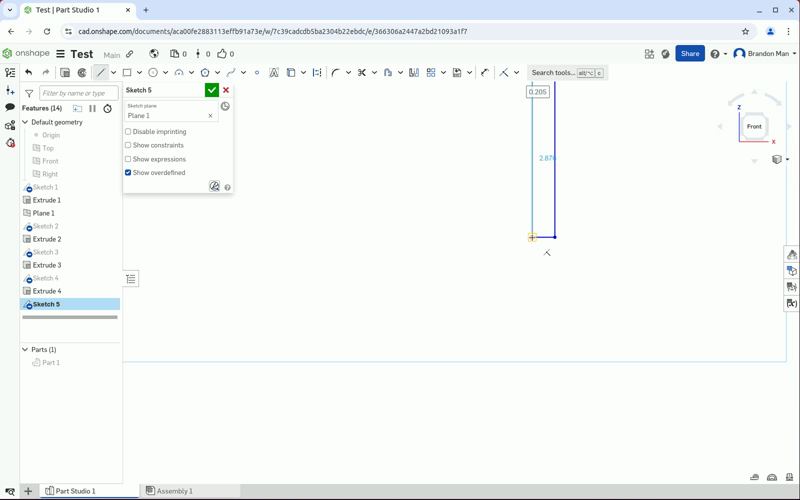
scroll(-6)
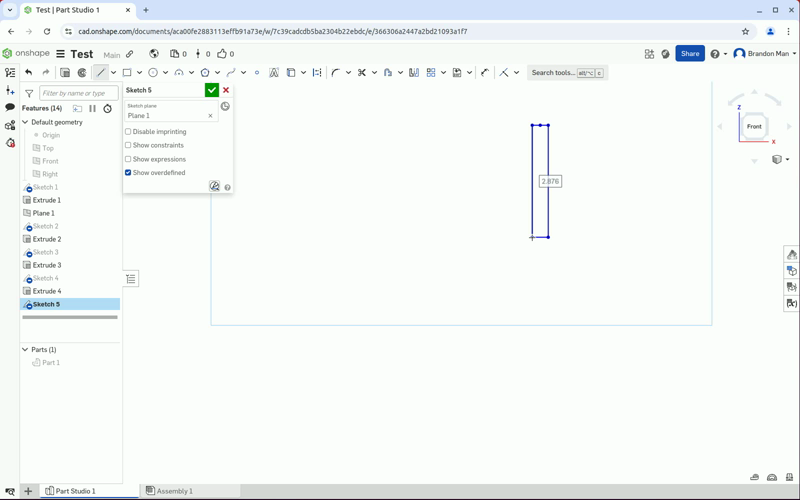
scroll(-6)
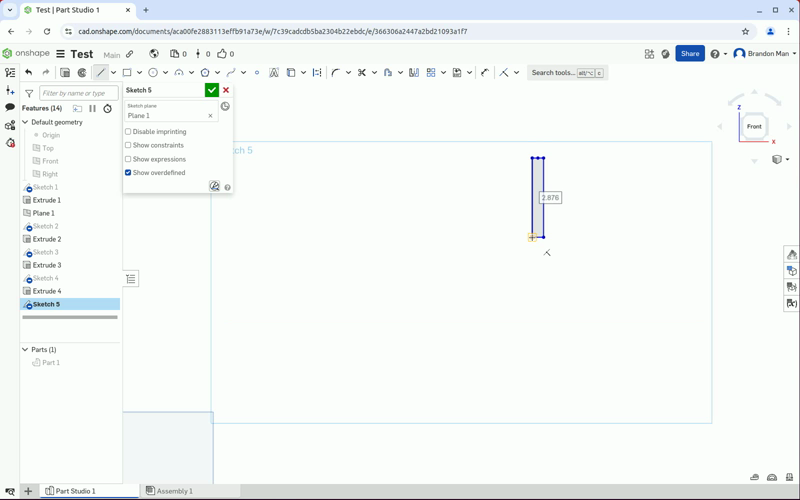
scroll(-6)
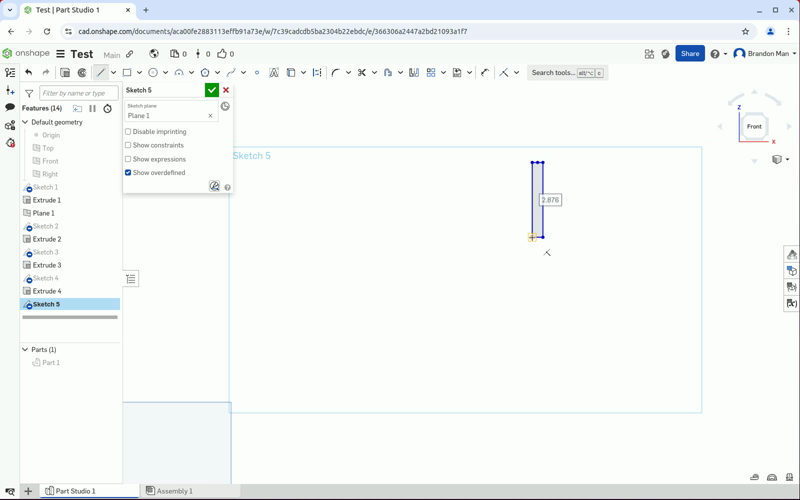
scroll(-6)
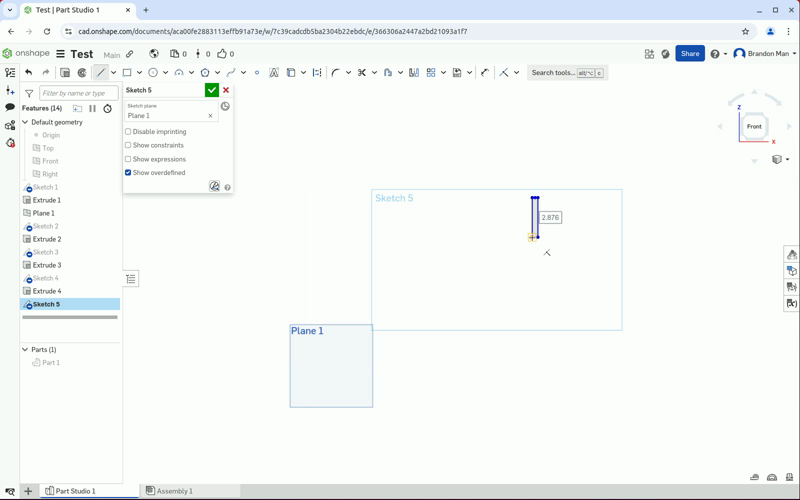
scroll(-6)
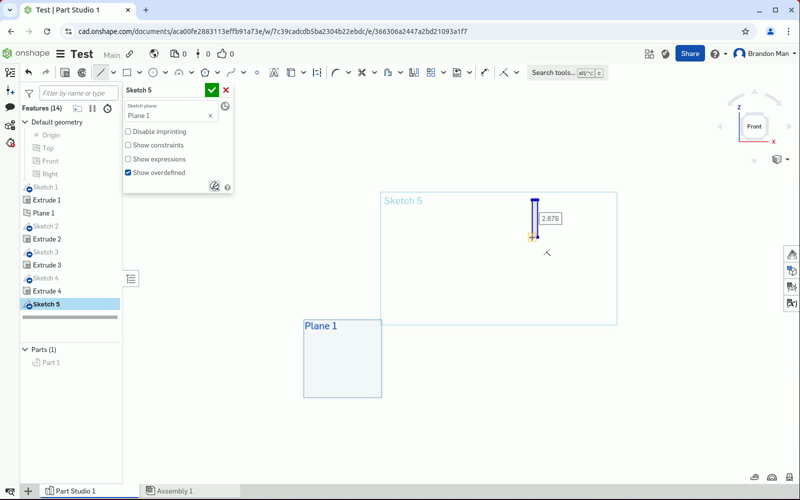
scroll(-6)
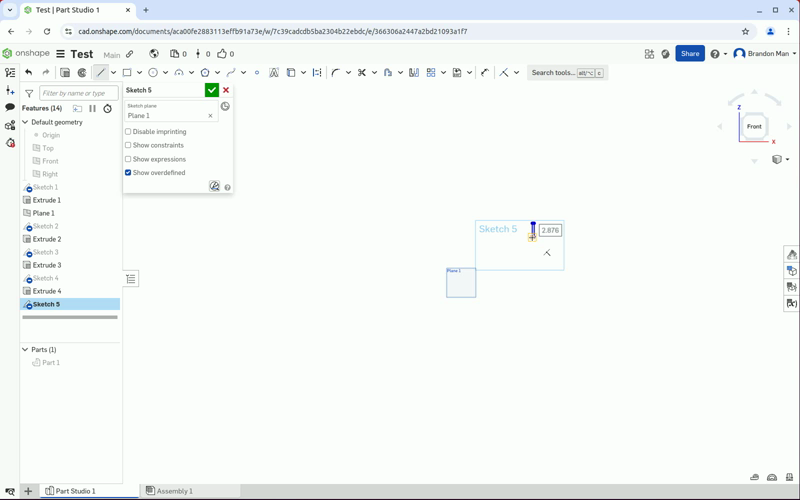
key(esc)
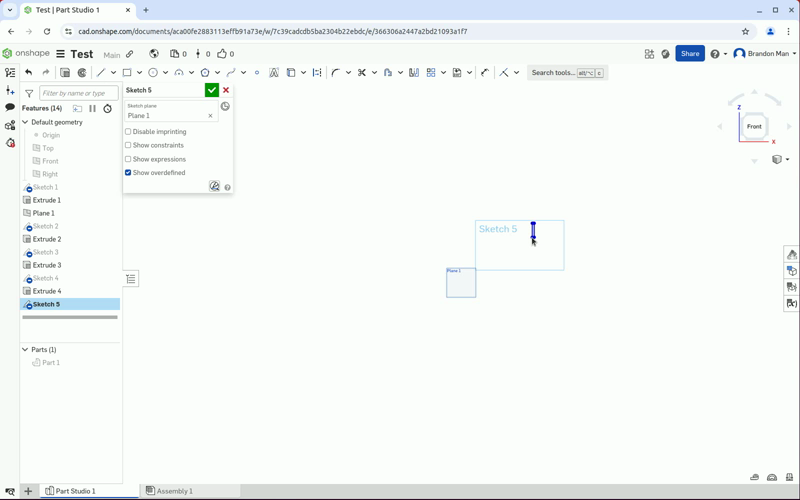
mouse_move(532, 232)
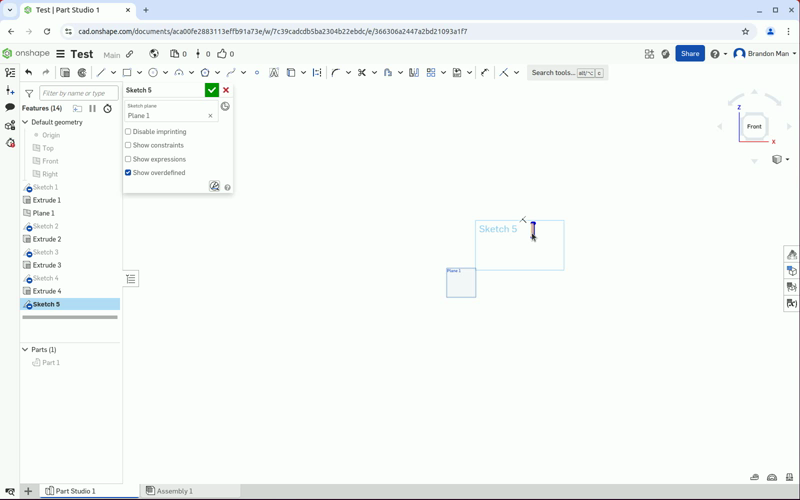
scroll(6)
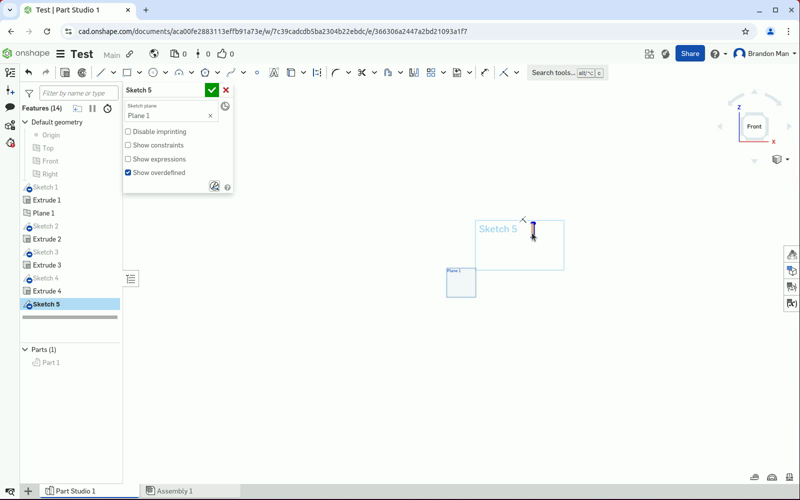
scroll(6)
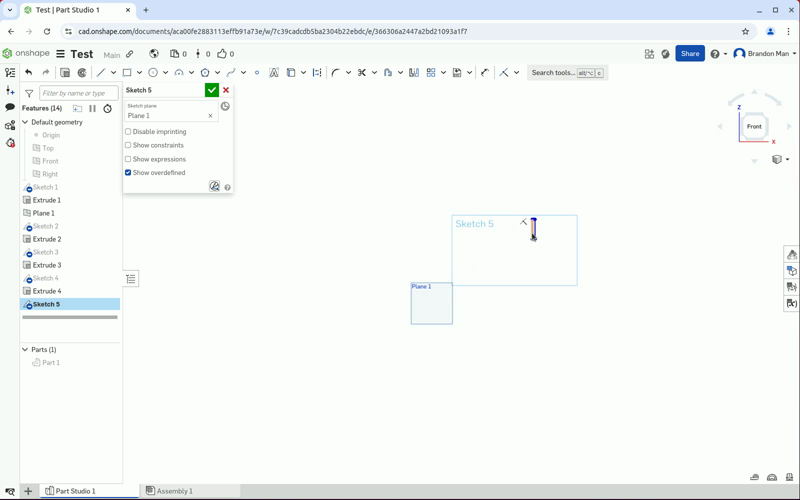
scroll(6)
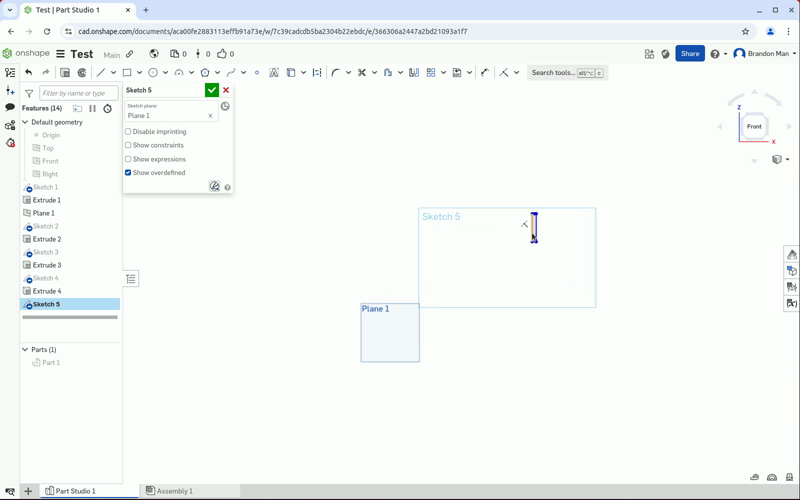
scroll(6)
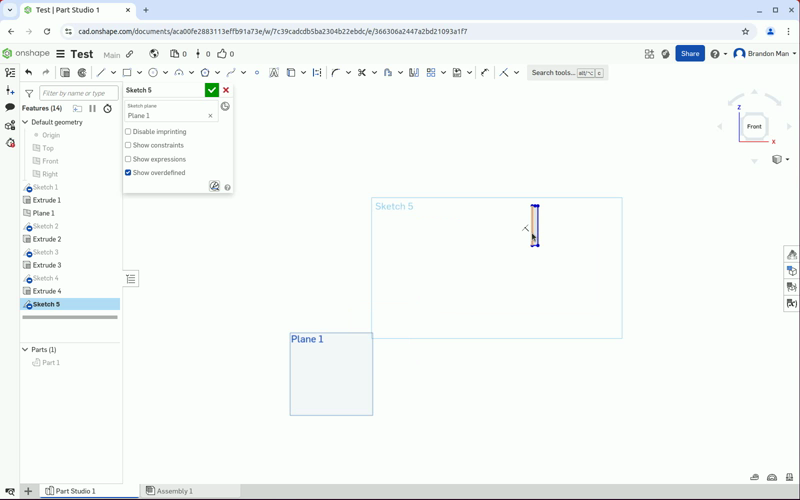
scroll(6)
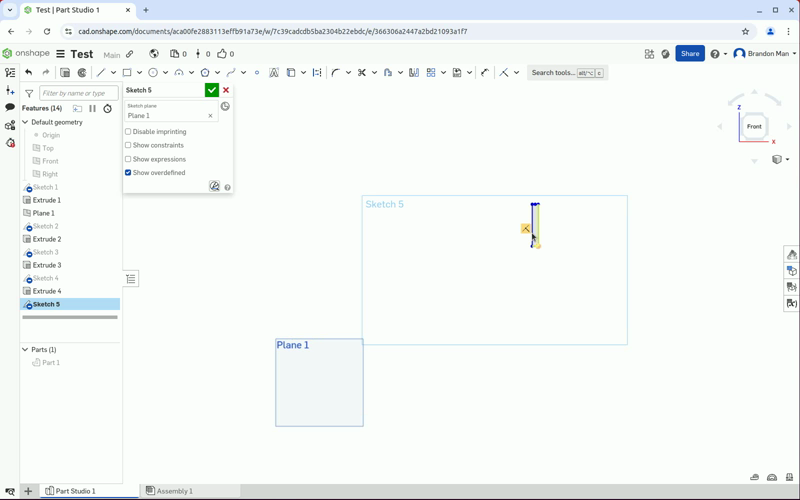
scroll(6)
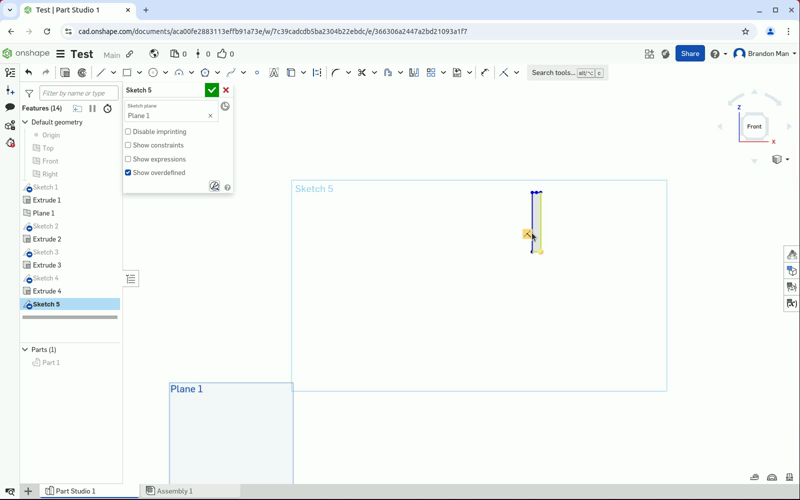
scroll(6)
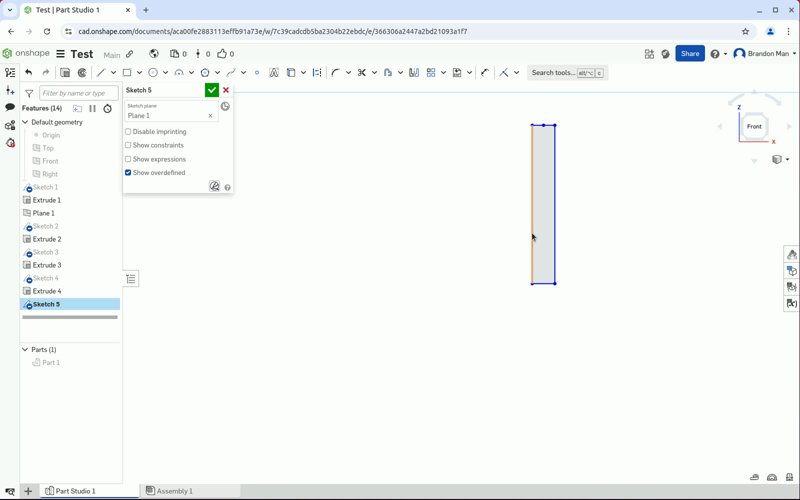
click(532, 232)
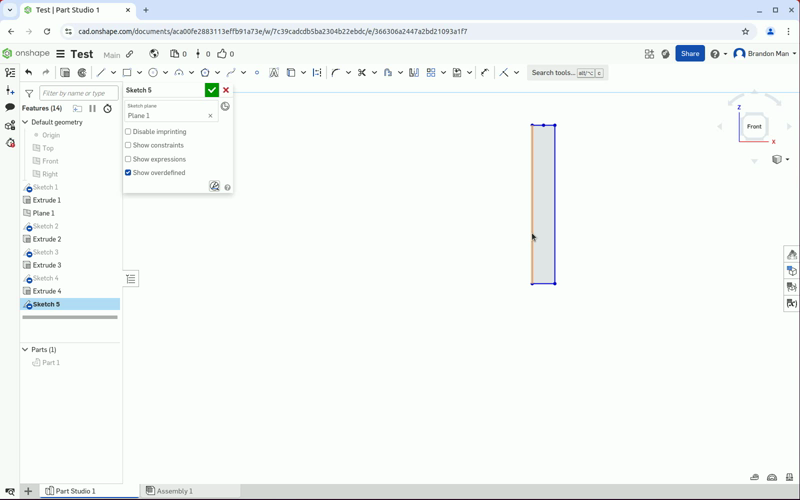
scroll(-6)
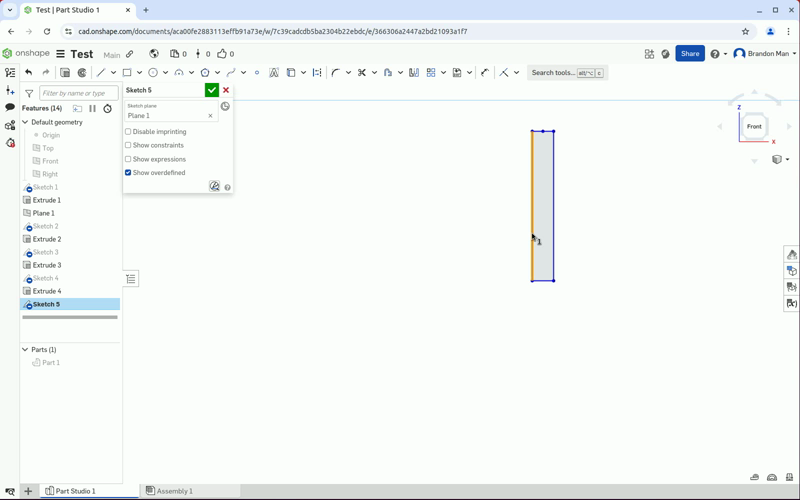
scroll(-6)
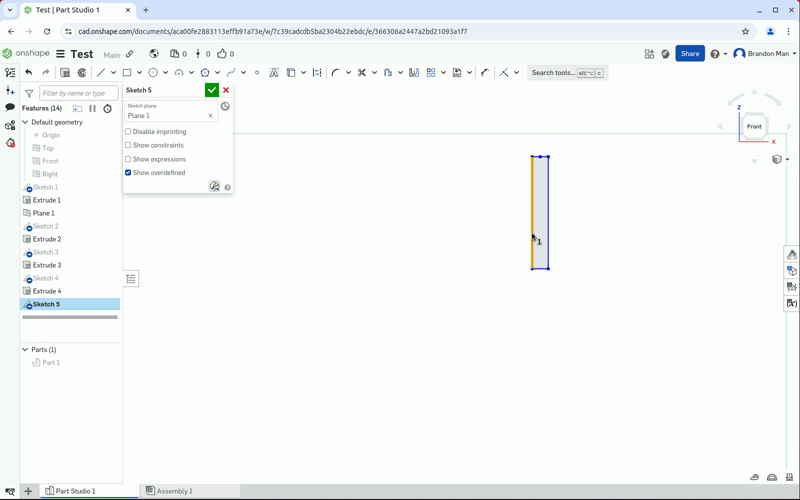
scroll(-6)
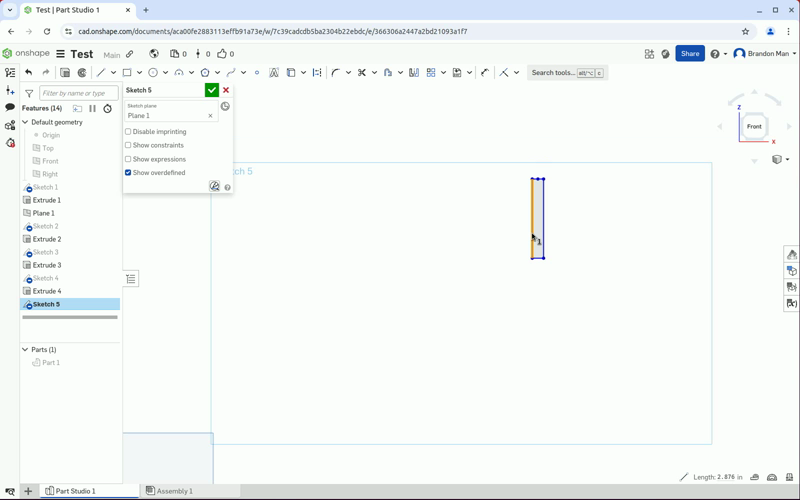
scroll(-6)
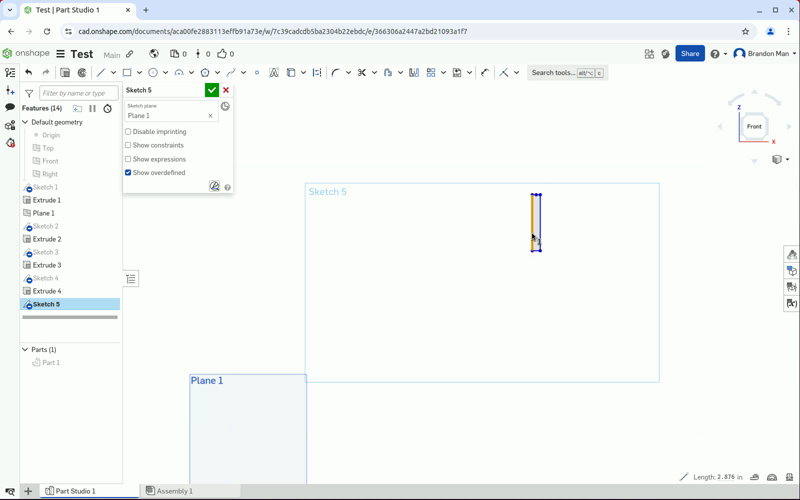
scroll(-6)
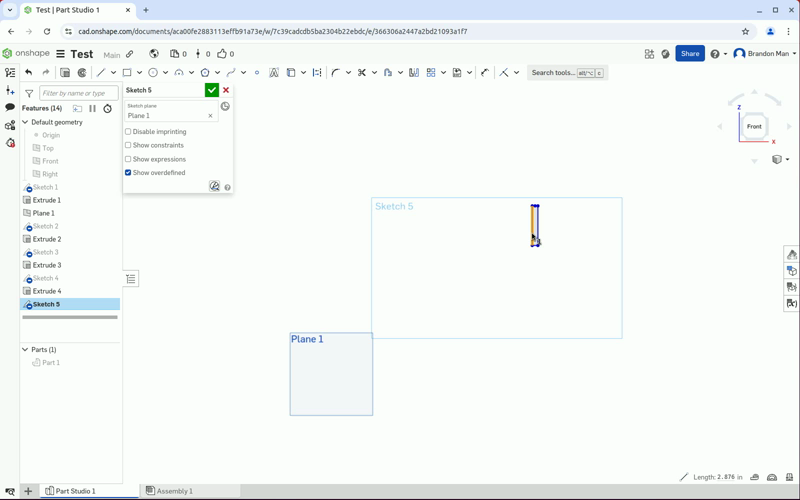
scroll(-6)
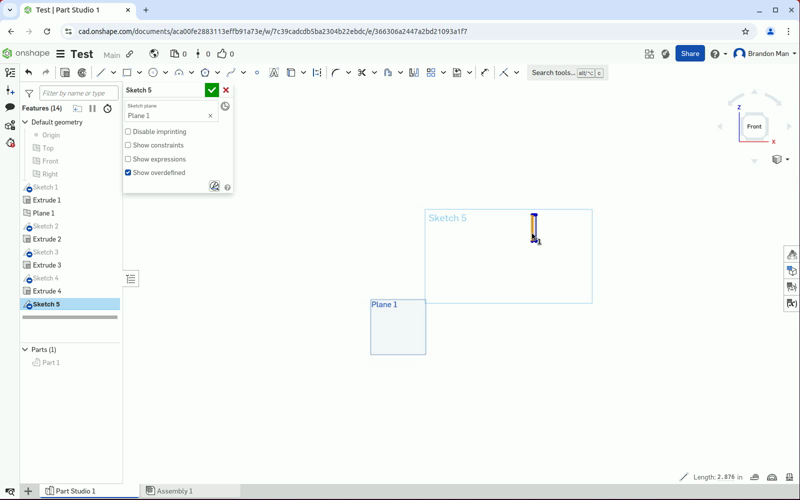
scroll(-6)
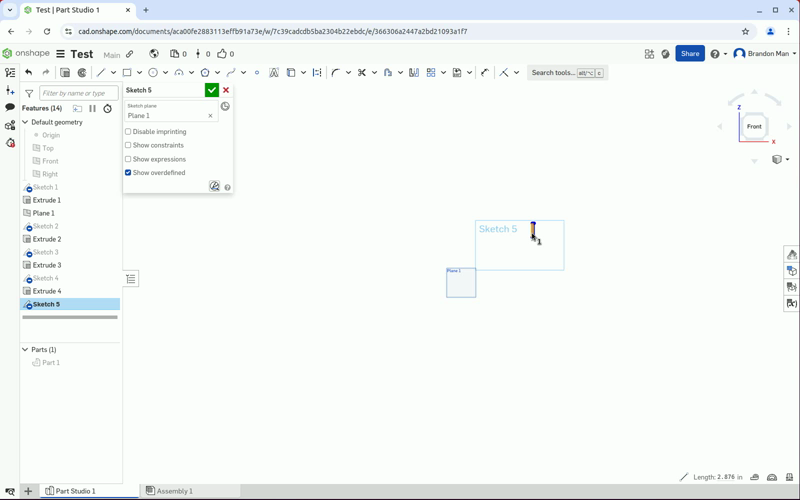
mouse_move(73, 352)
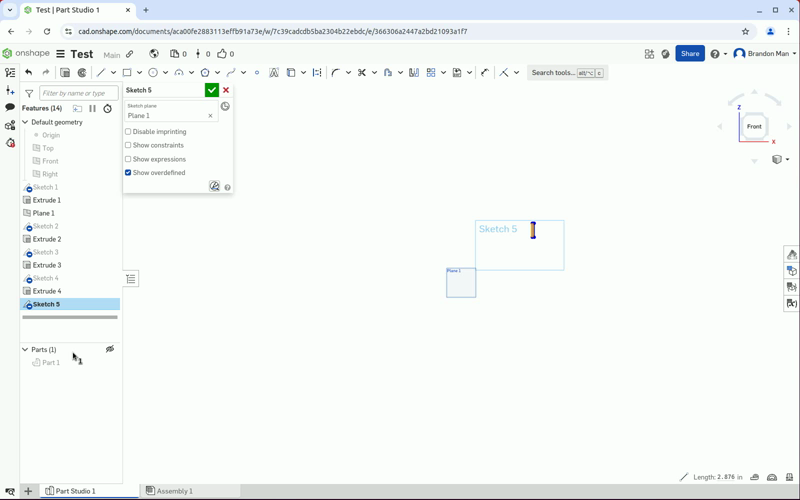
key(shift+y)
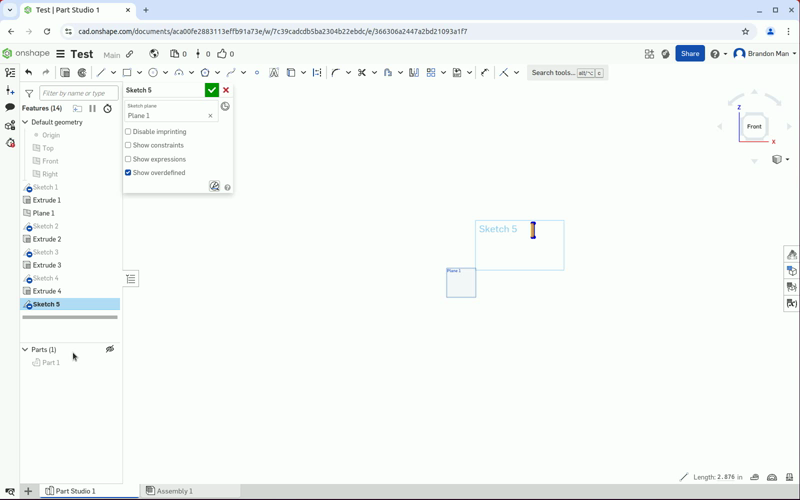
key(shift+e)
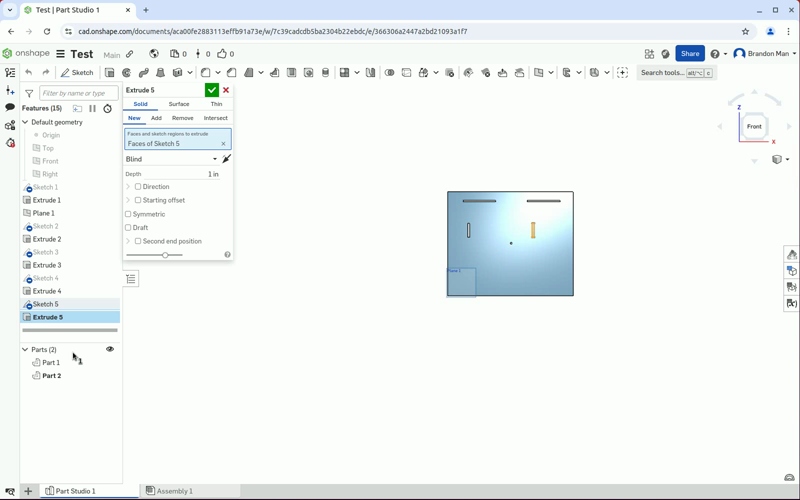
mouse_move(143, 106)
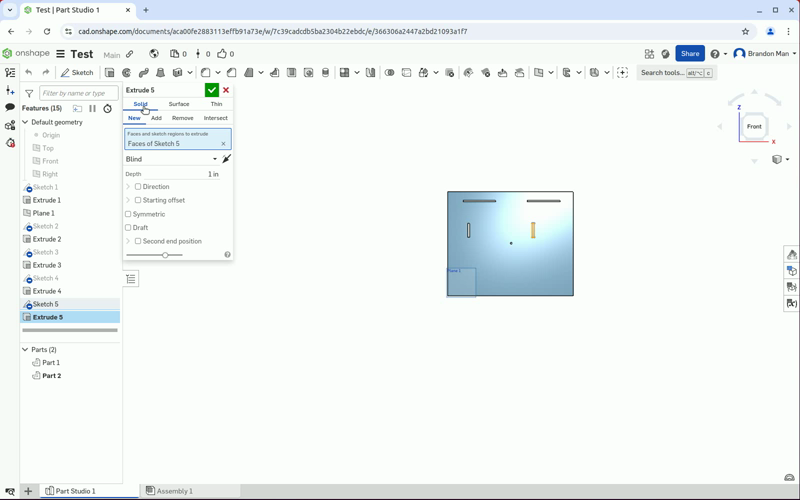
click(143, 106)
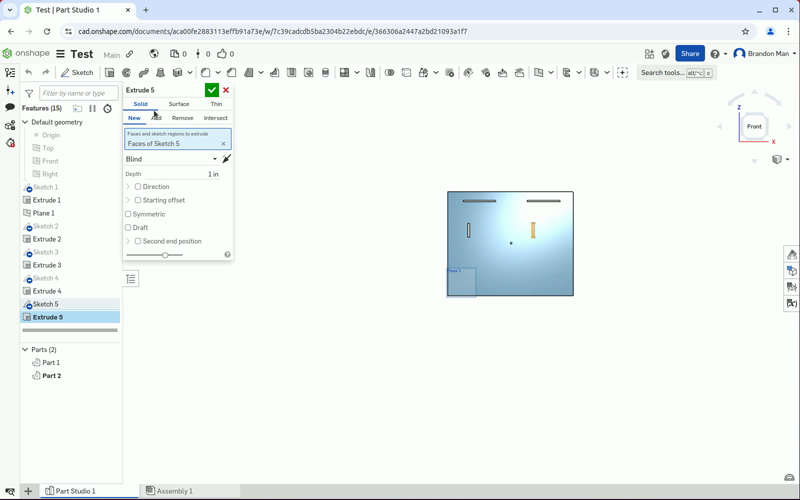
mouse_move(186, 120)
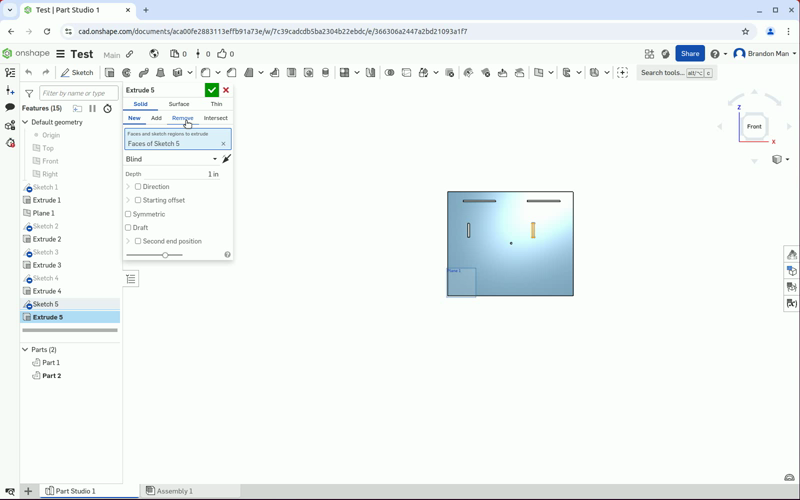
click(186, 120)
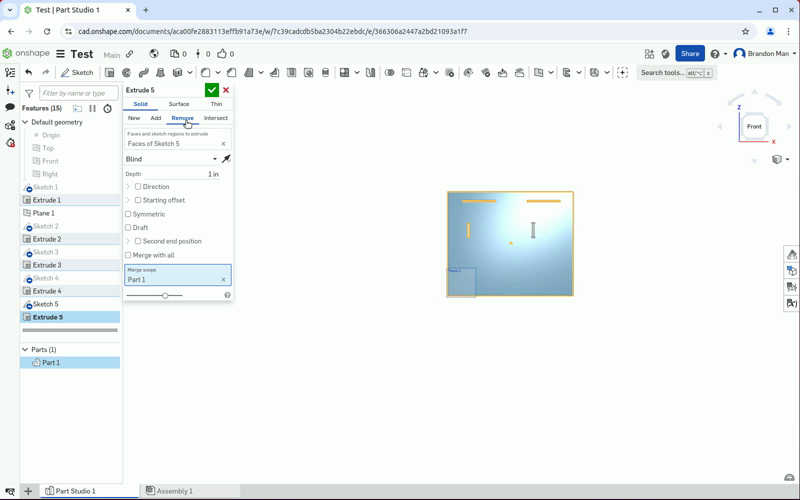
key(tab, 4)
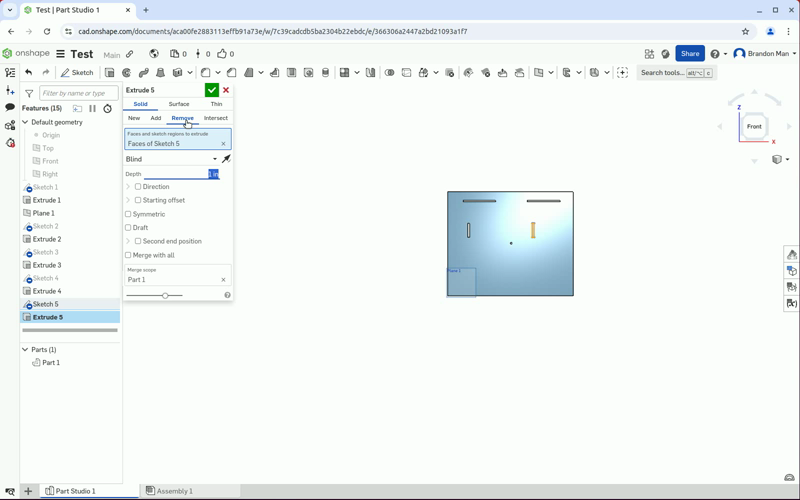
text(0.963)
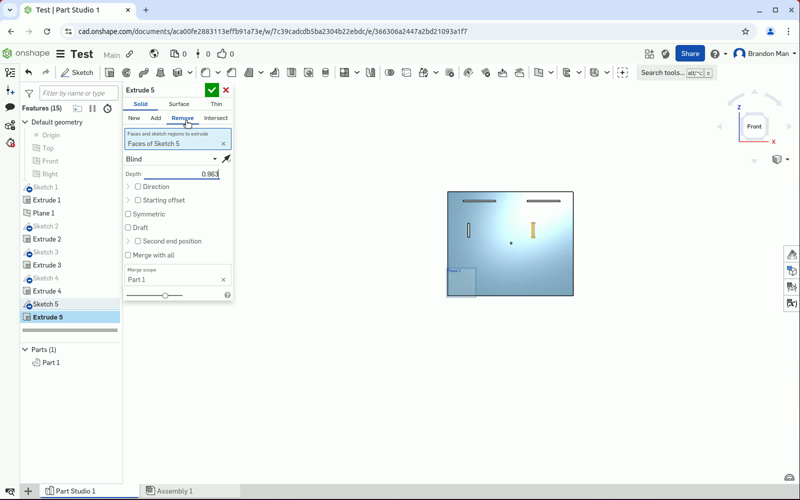
key(tab, 6)
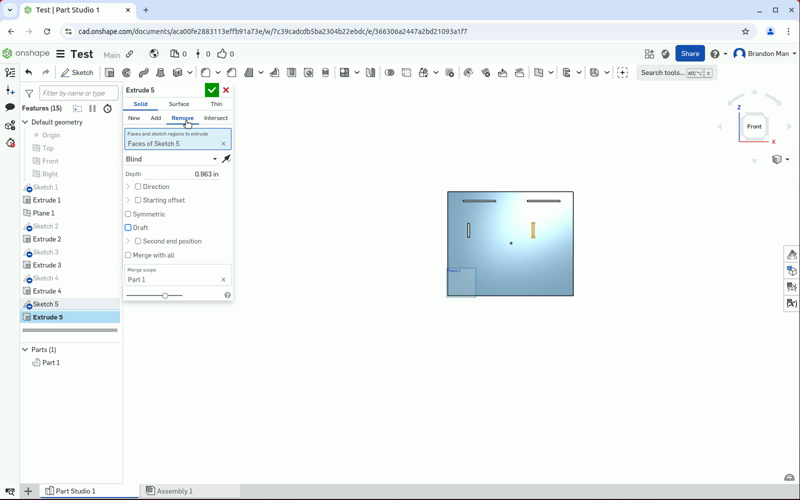
key(space)
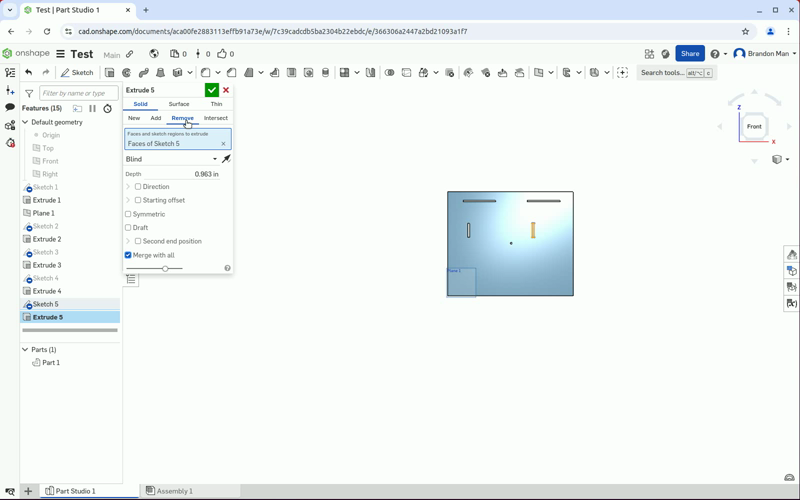
key(enter)
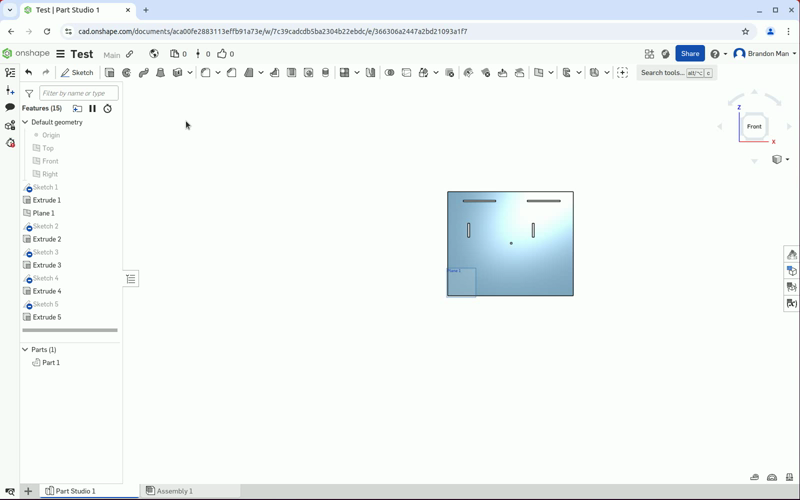
key(shift+h)
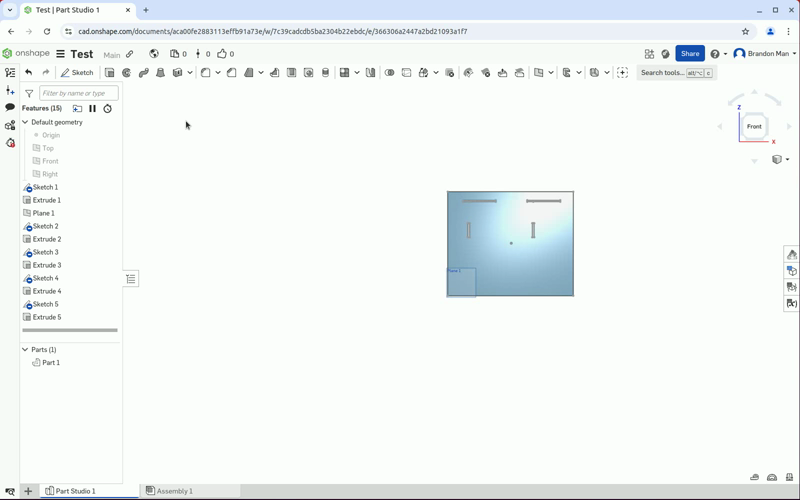
key(shift+h)
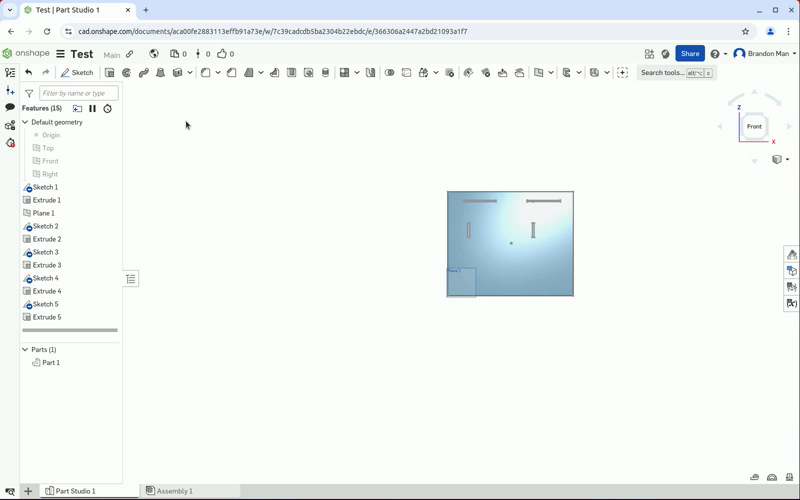
key(shift+7)
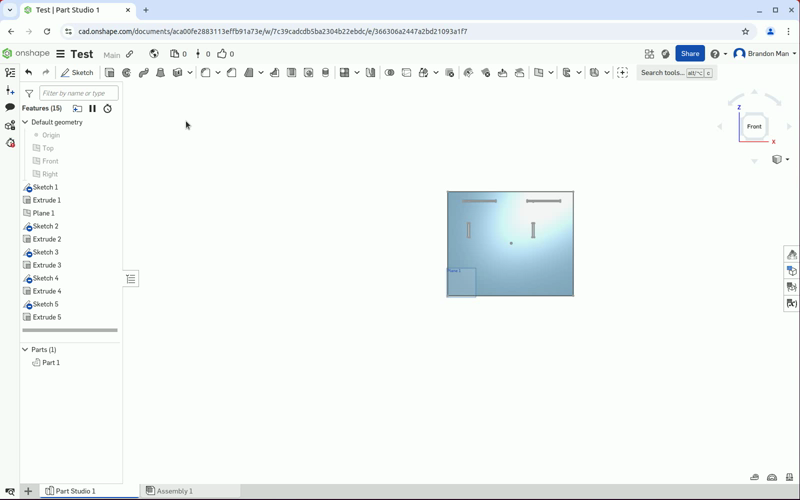
key(left, 2)
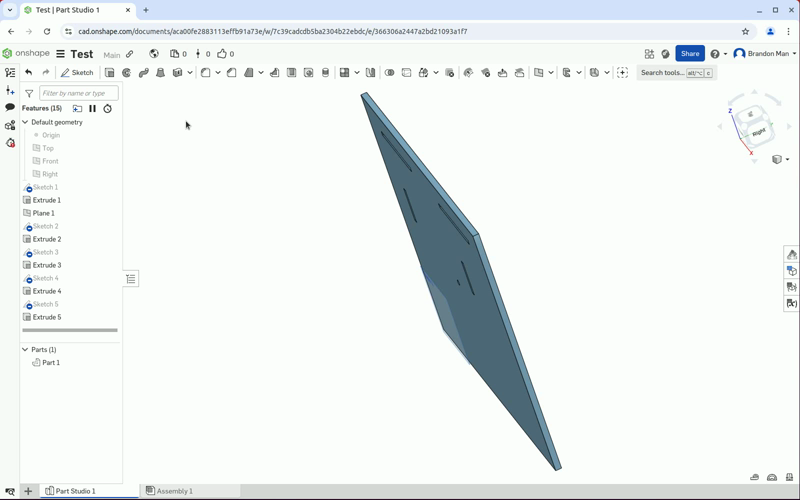
key(down, 2)
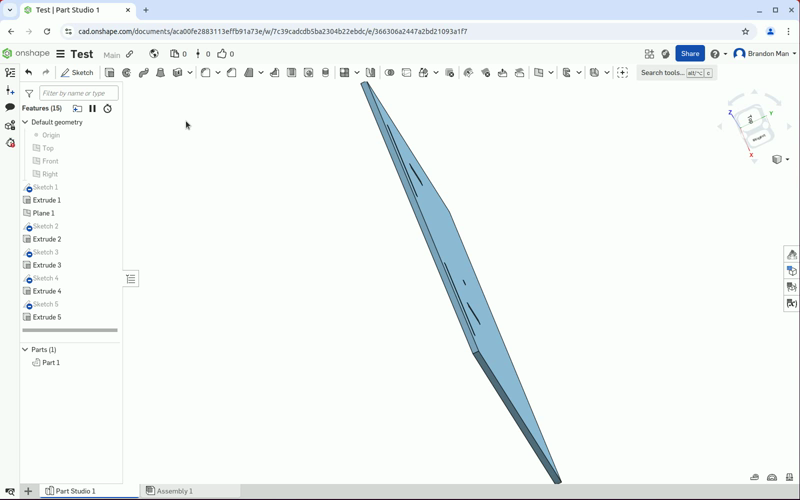
key(up, 2)
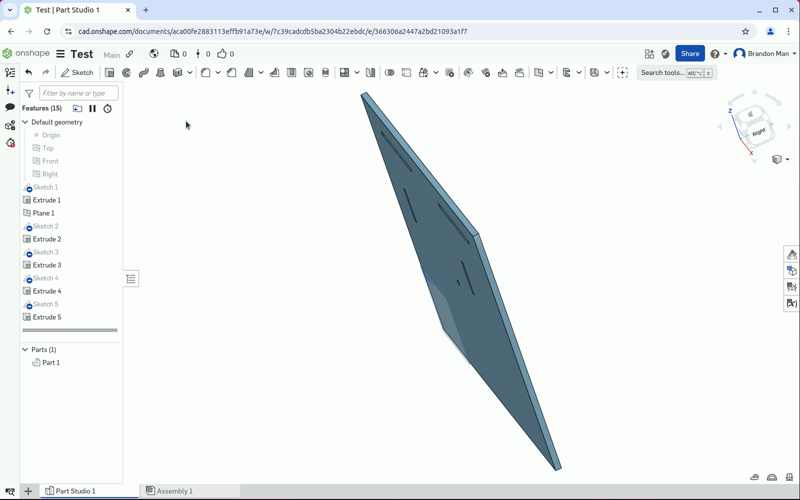
key(right, 2)
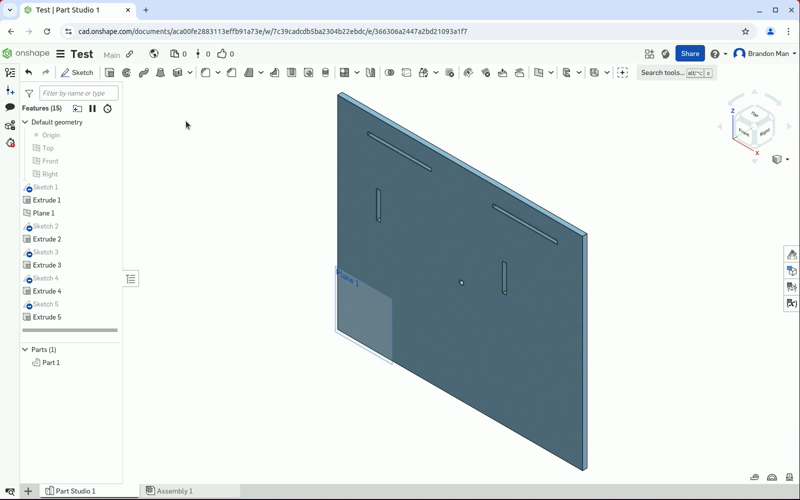
mouse_move(73, 189)
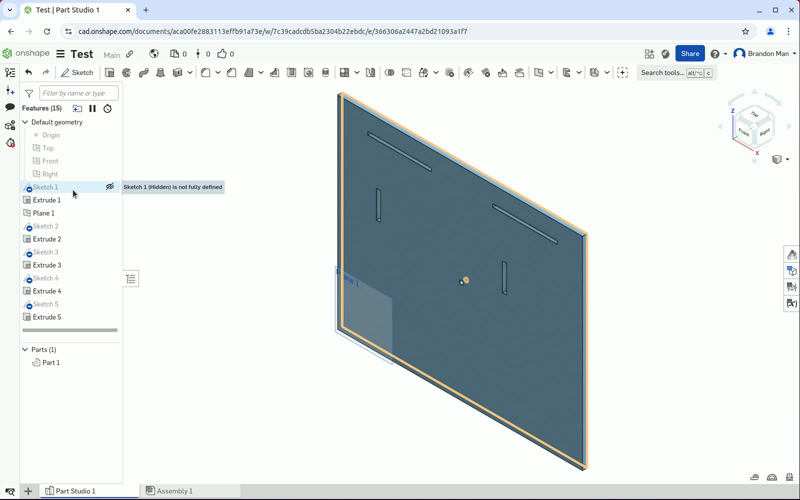
click(73, 189)